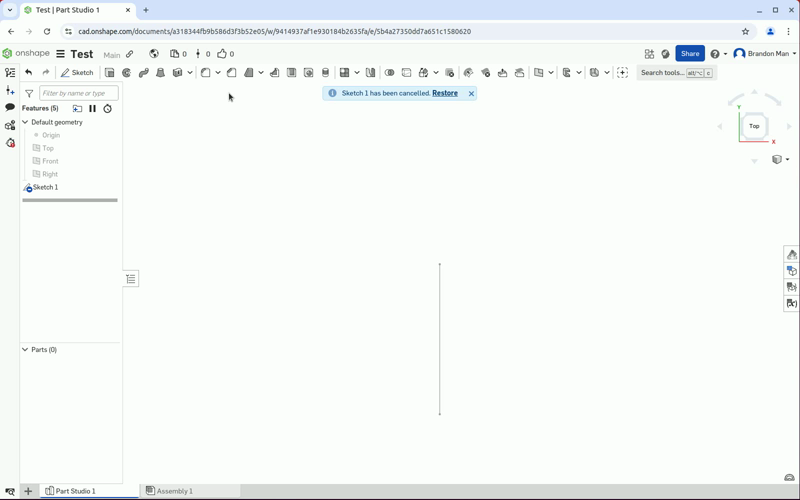
key(shift+h)
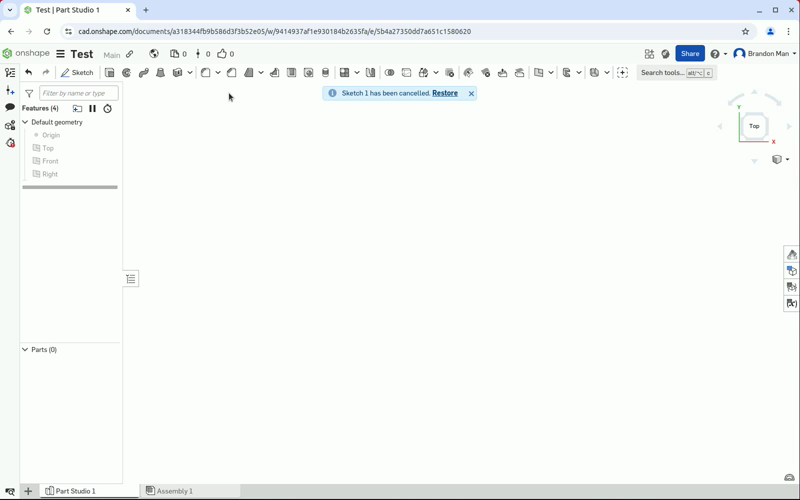
mouse_move(73, 352)
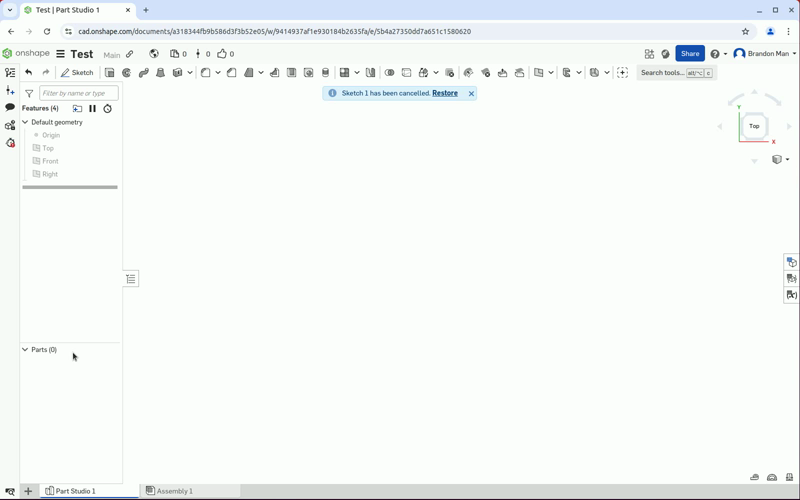
key(y)
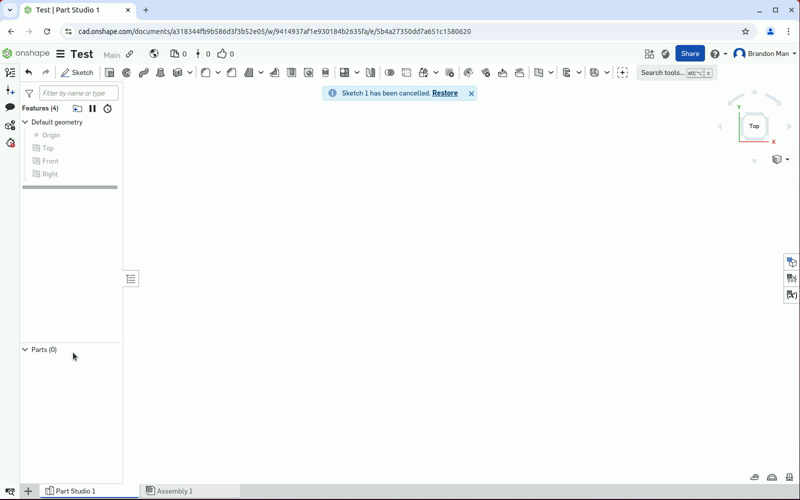
key(shift+p)
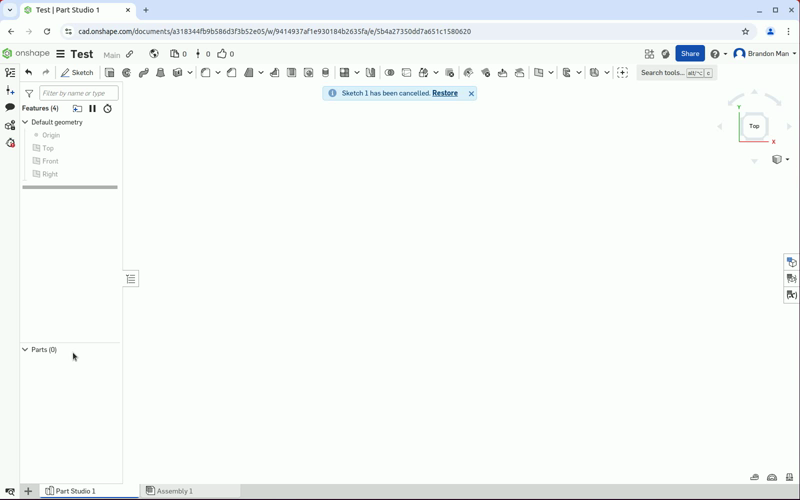
key(space)
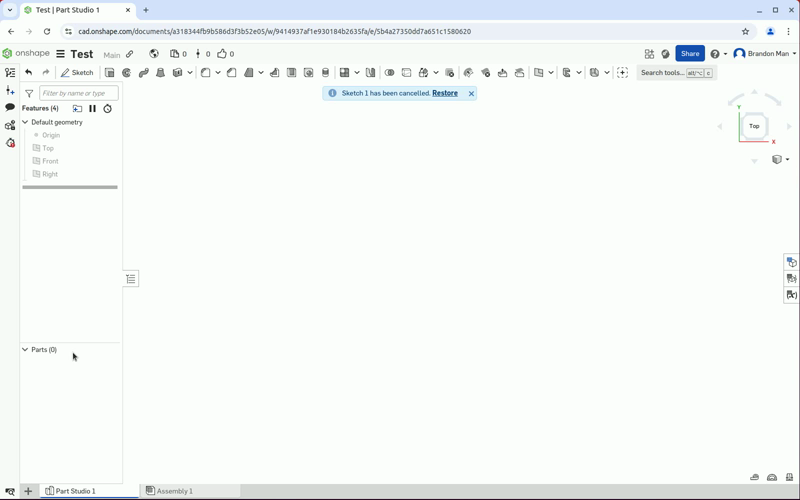
key_down(shift)
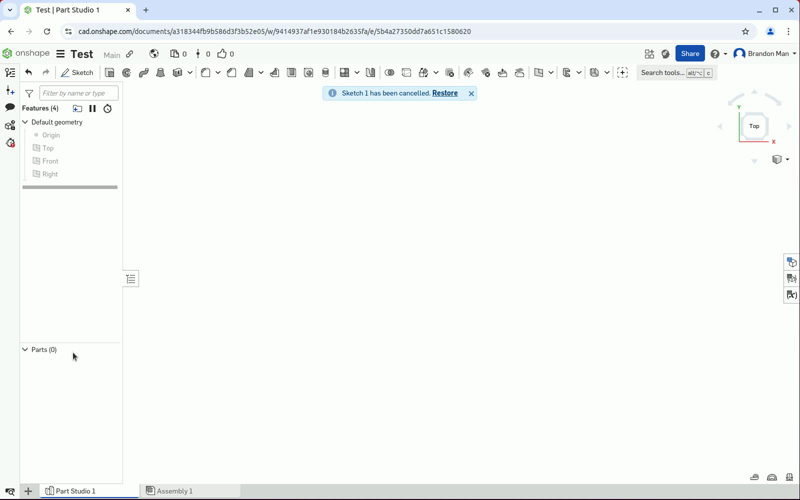
key(up)
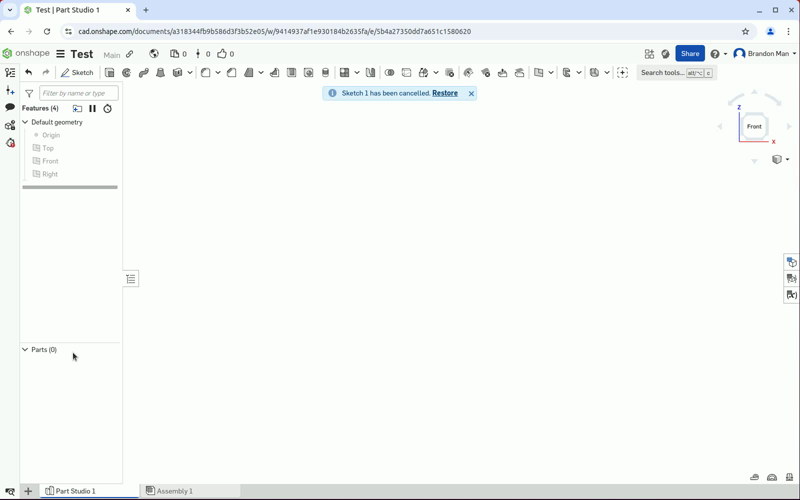
key_up(shift)
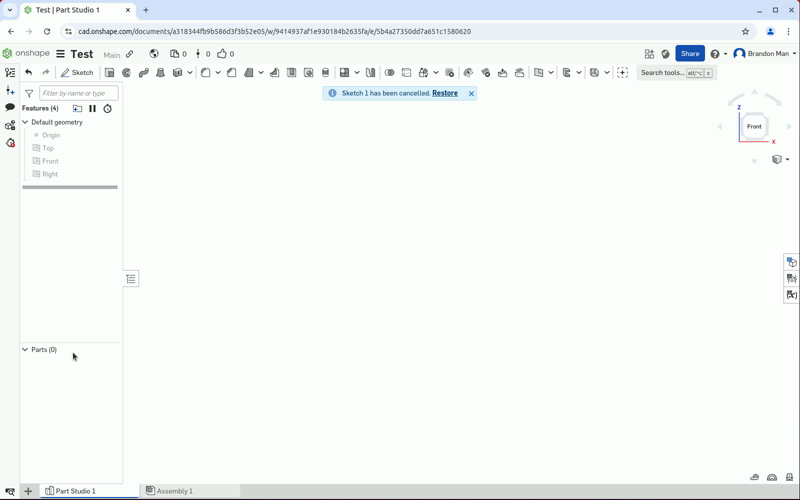
mouse_move(73, 352)
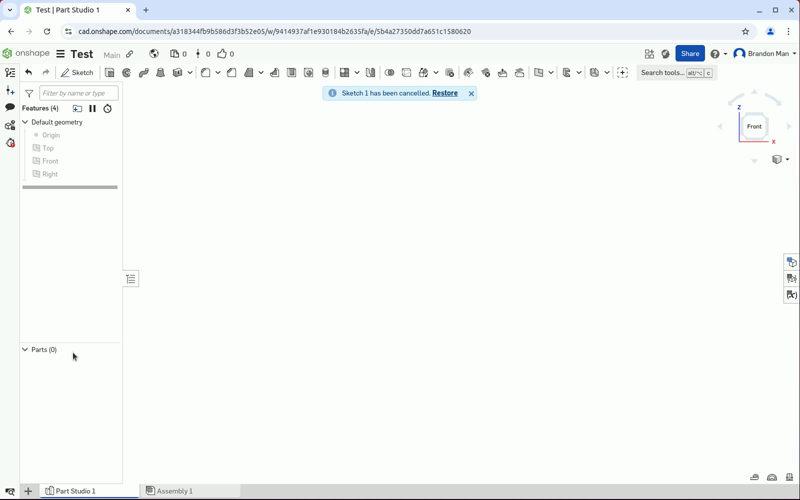
key(shift+y)
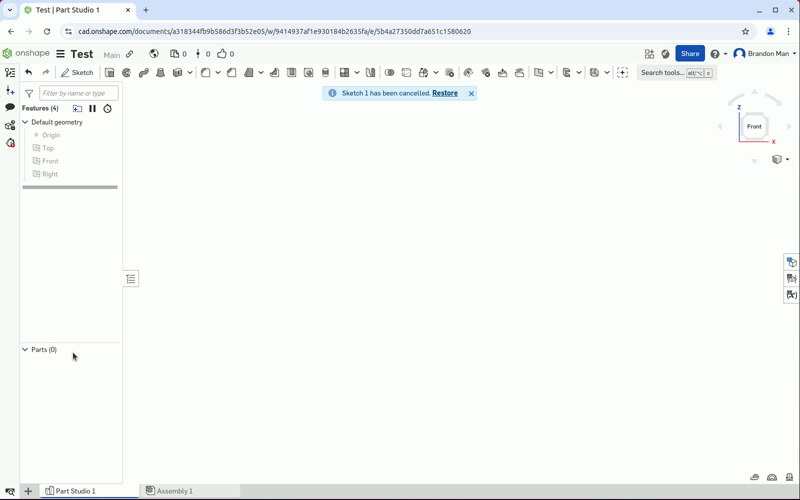
key(shift+s)
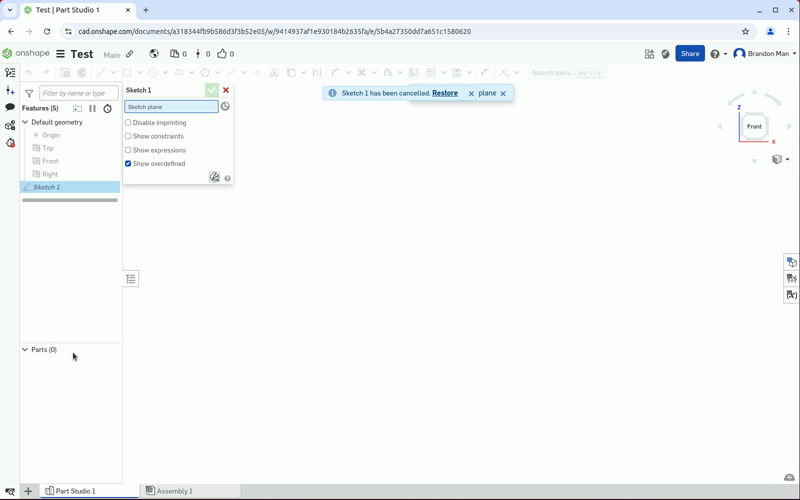
mouse_move(73, 163)
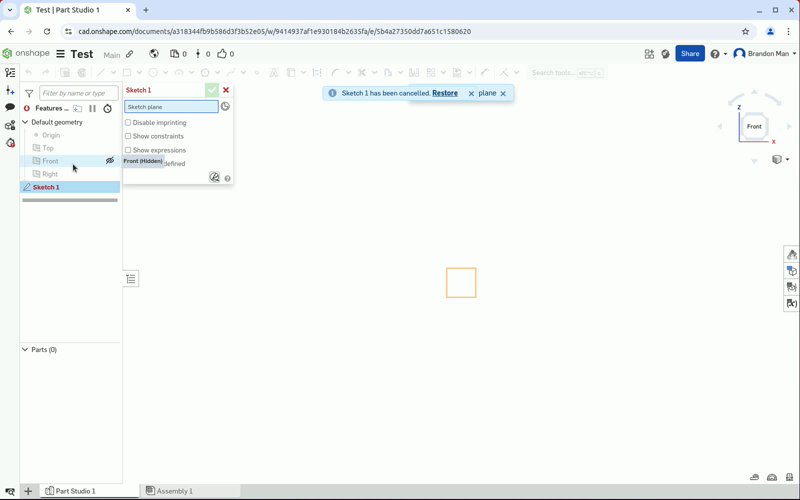
click(73, 163)
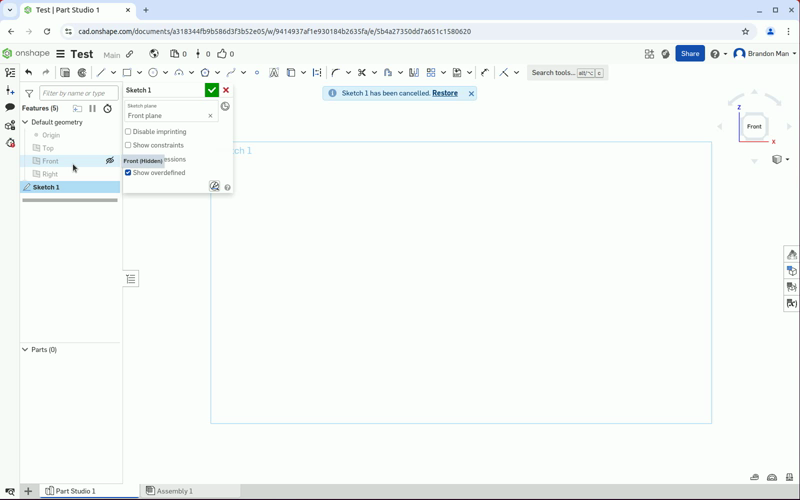
mouse_move(73, 352)
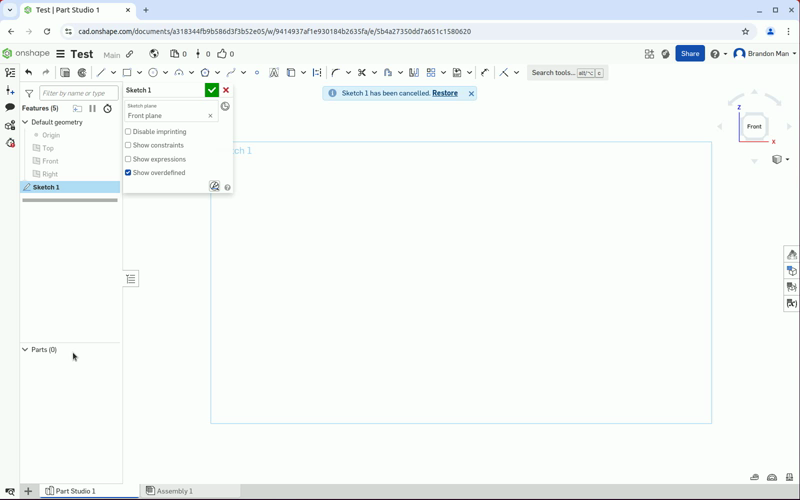
key(y)
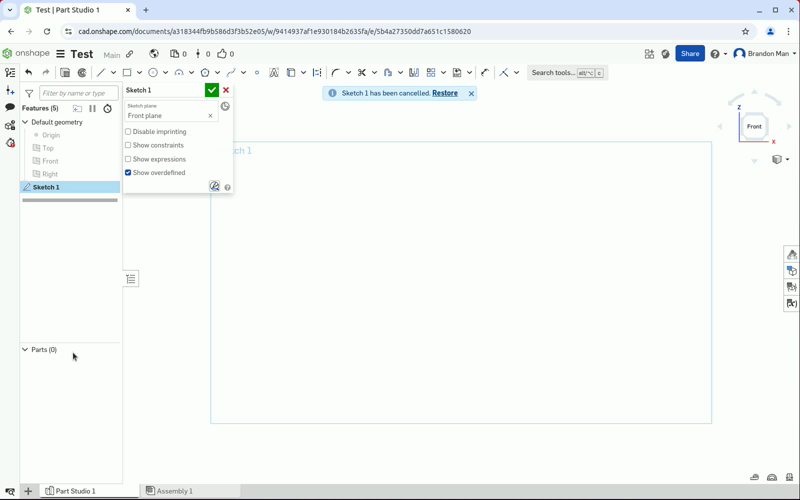
key(c)
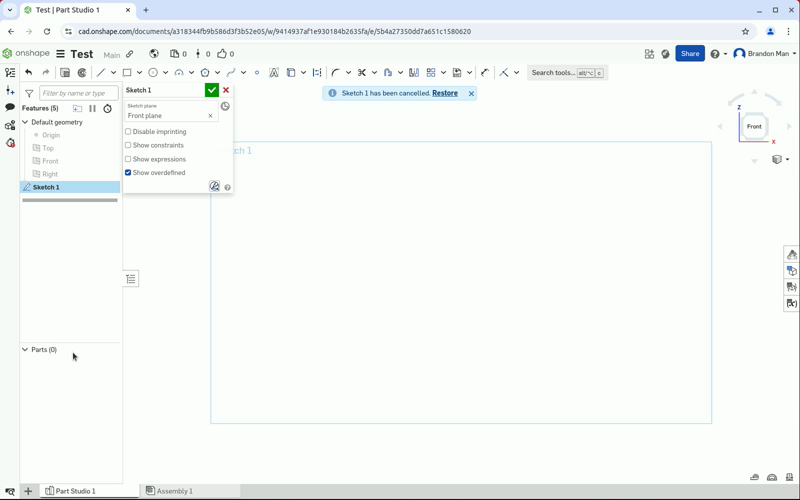
key_down(shift)
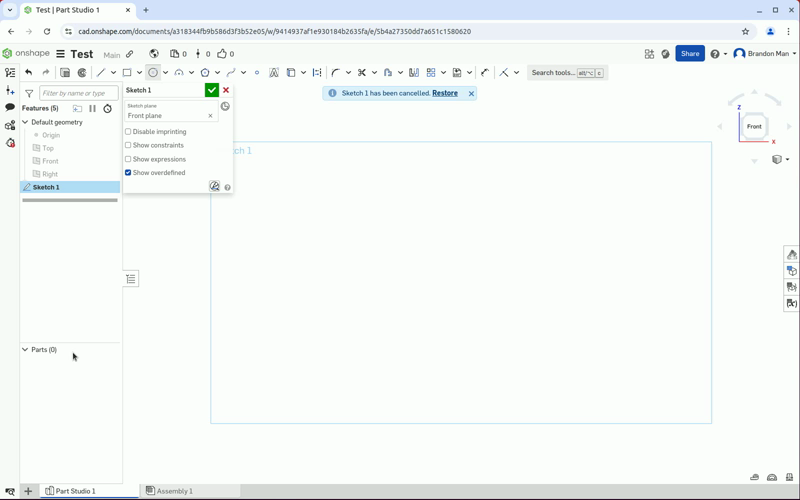
mouse_move(461, 178)
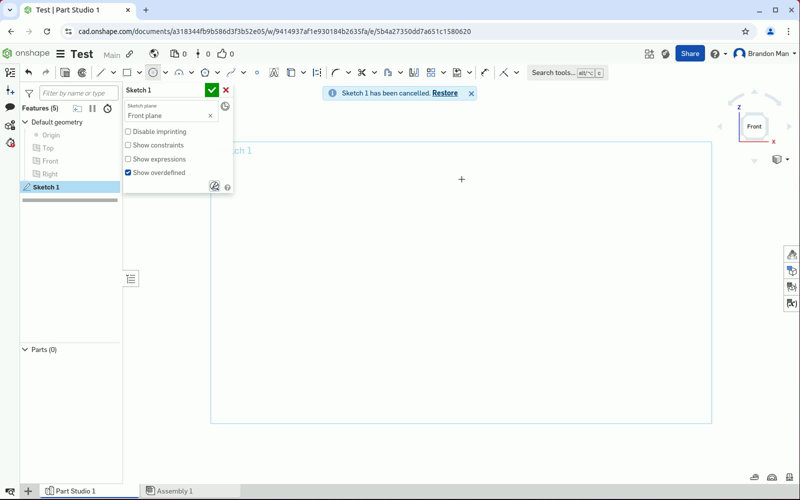
click(461, 178)
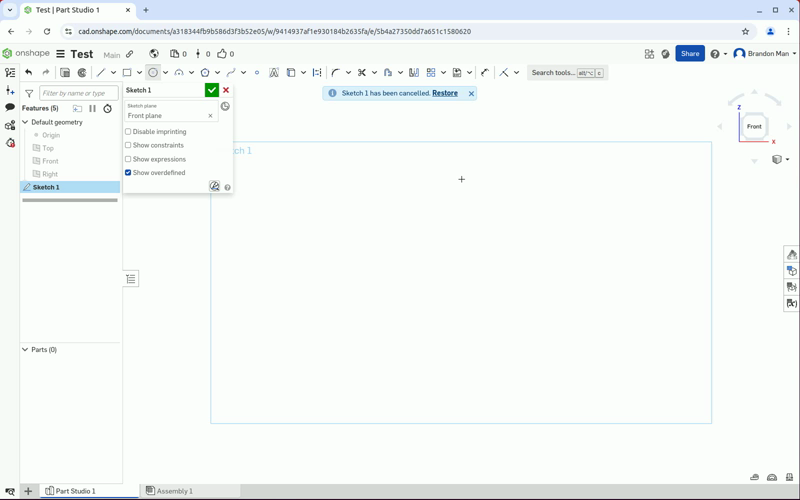
key_up(shift)
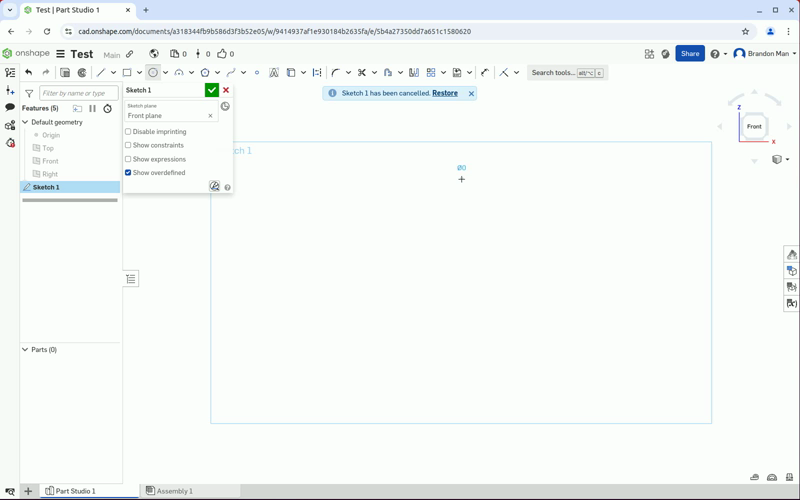
mouse_move(471, 178)
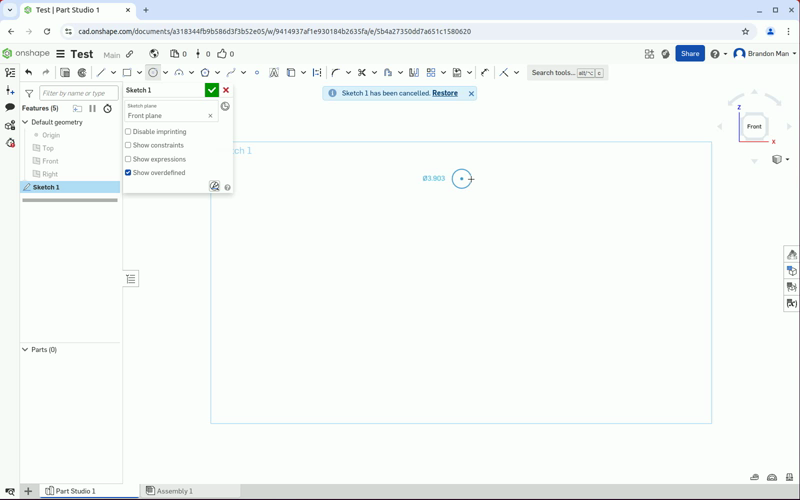
click(471, 178)
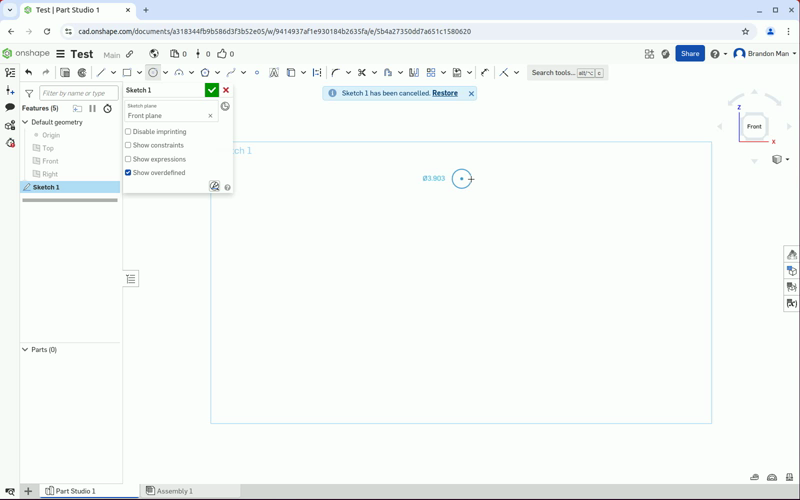
key(esc)
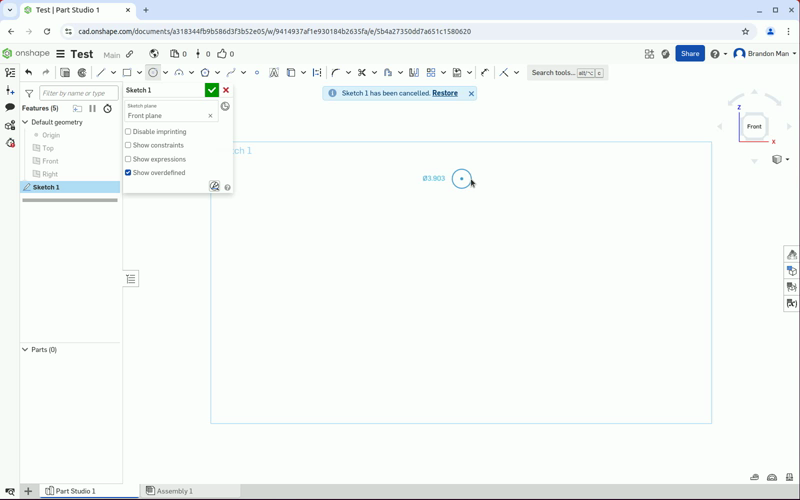
key(c)
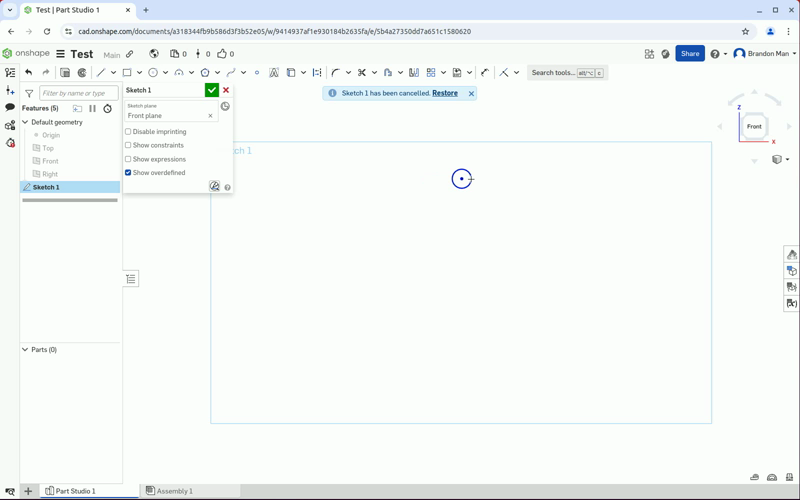
key_down(shift)
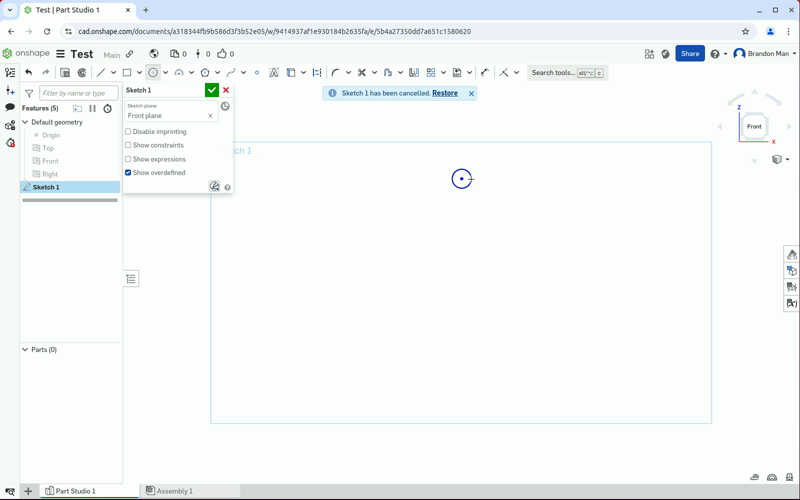
mouse_move(461, 178)
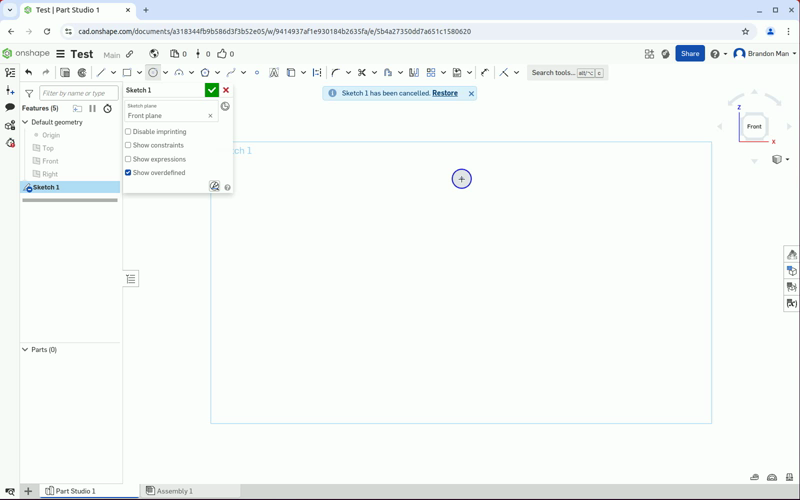
click(461, 178)
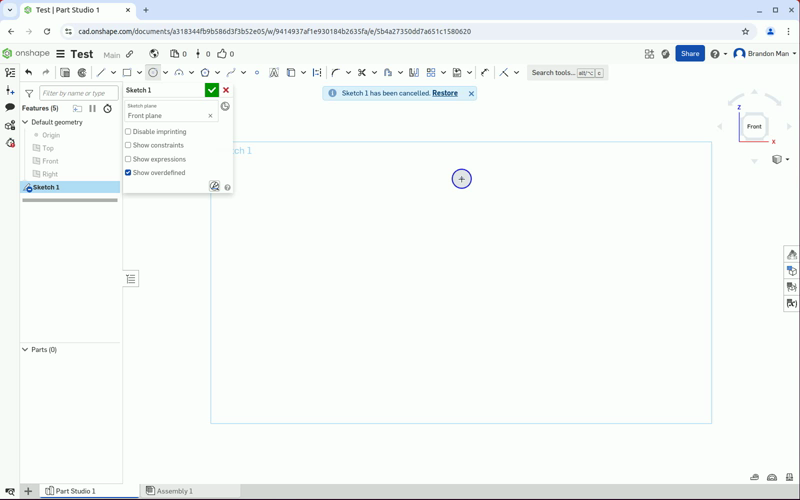
key_up(shift)
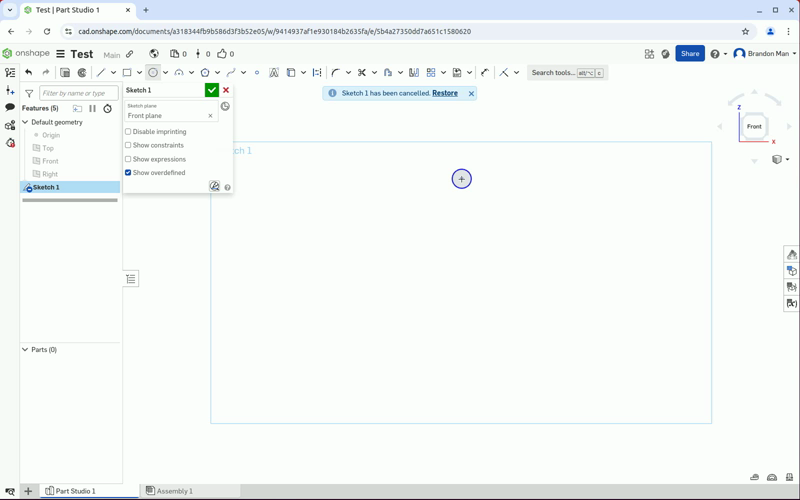
mouse_move(464, 178)
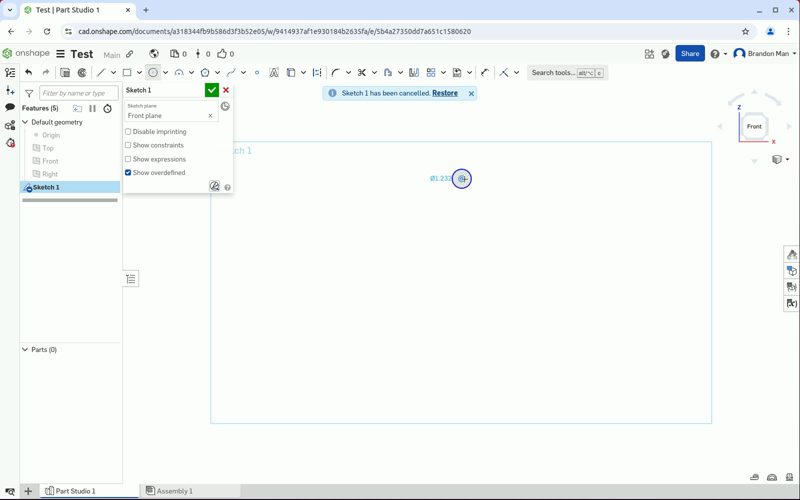
scroll(6)
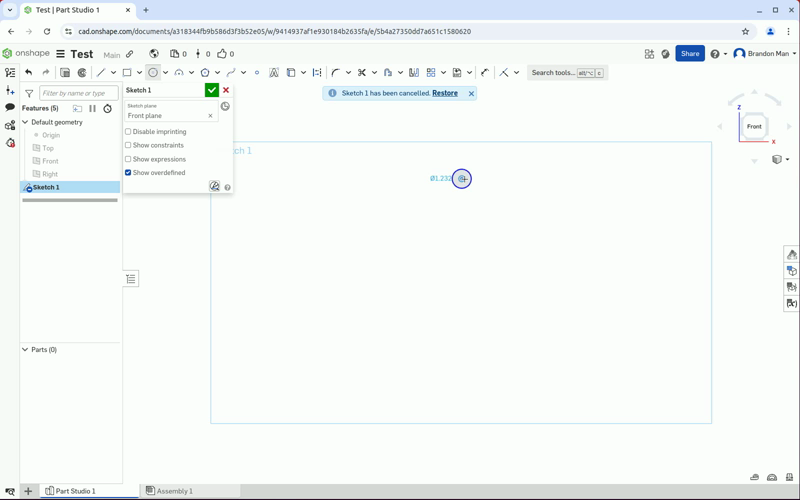
scroll(6)
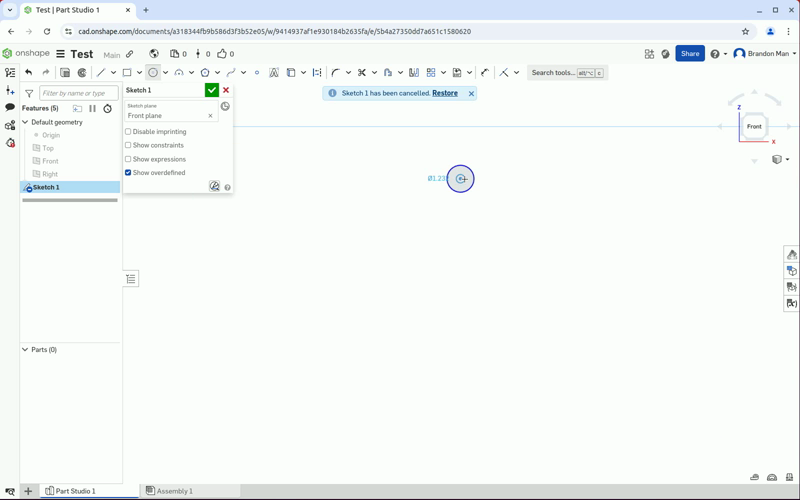
scroll(6)
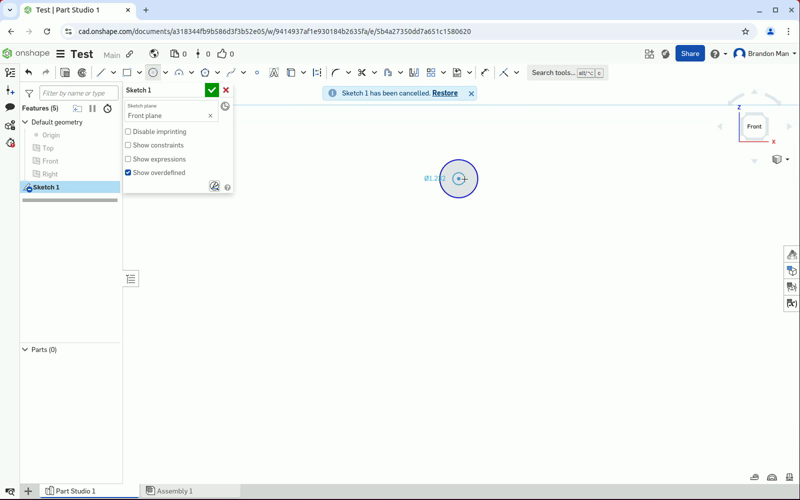
scroll(6)
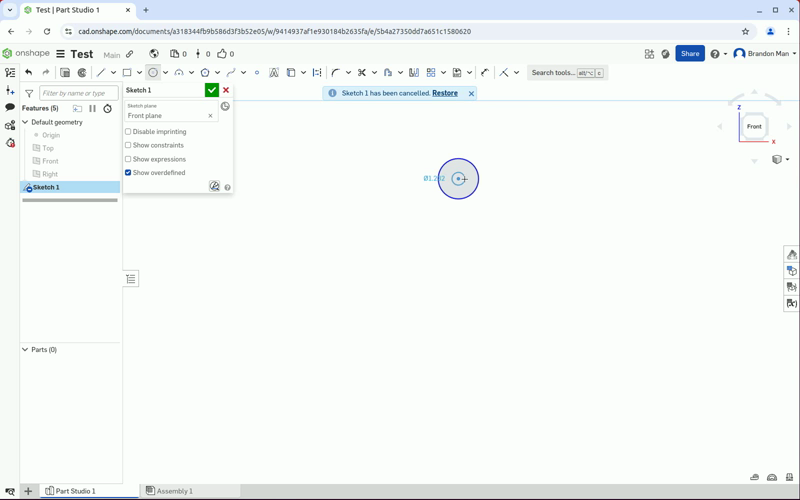
scroll(6)
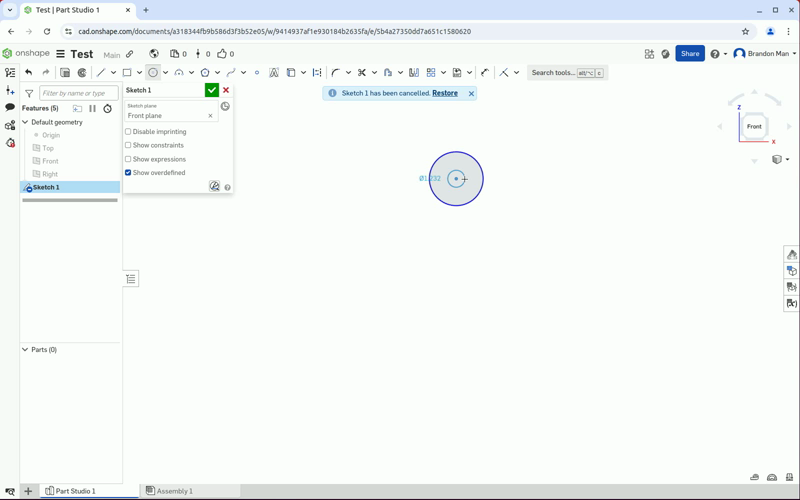
scroll(6)
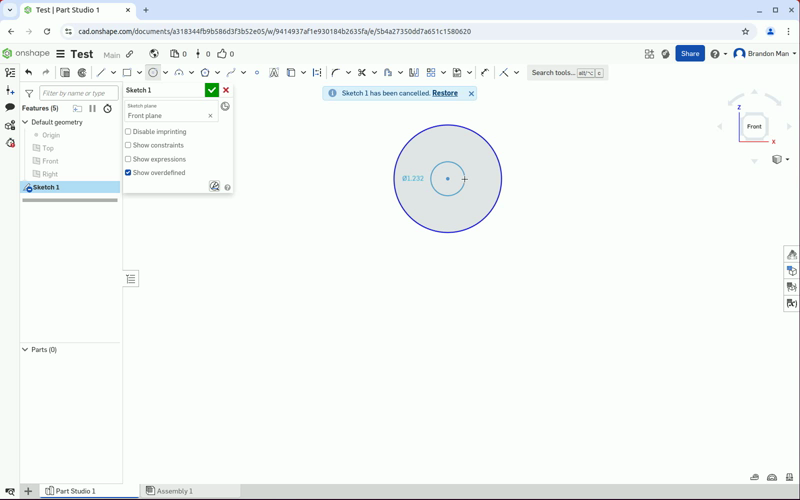
scroll(6)
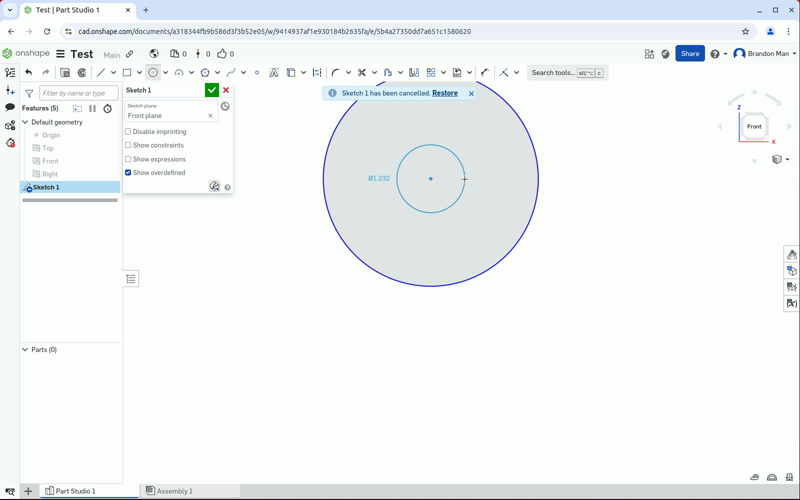
click(464, 178)
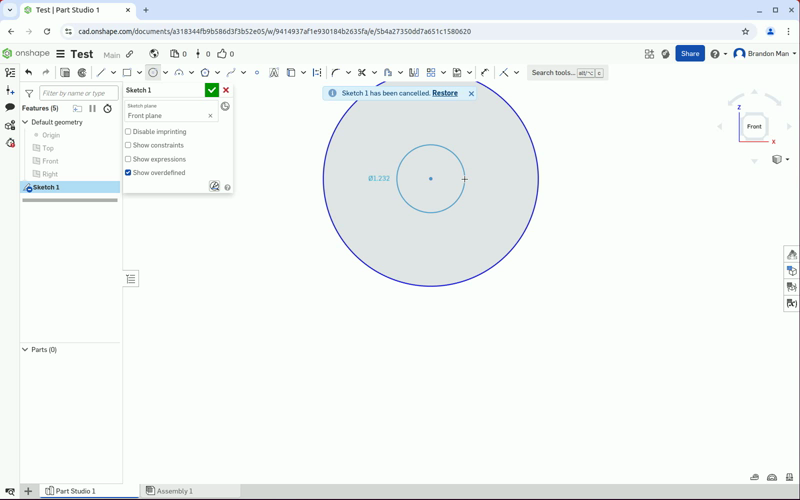
scroll(-6)
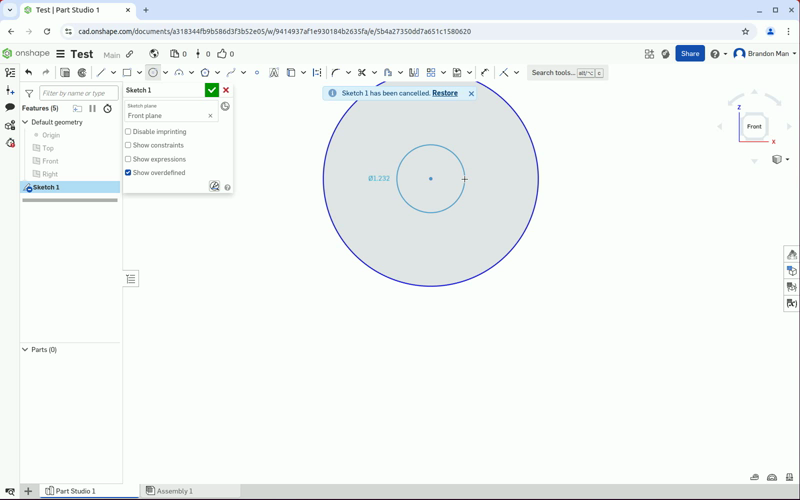
scroll(-6)
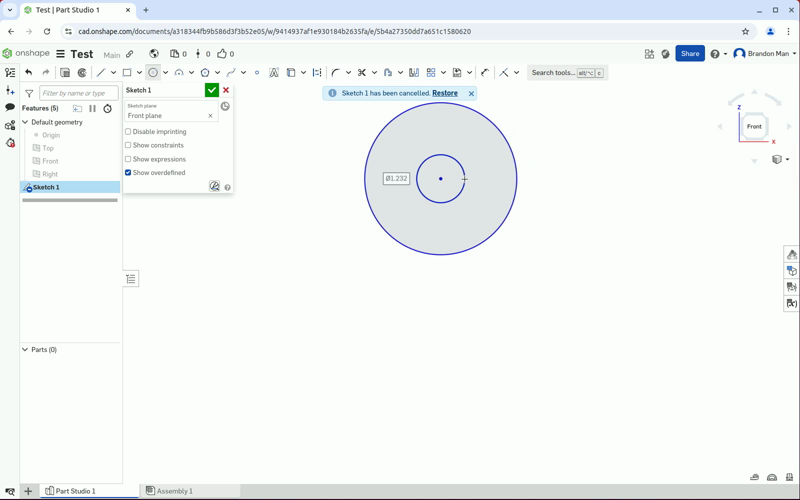
scroll(-6)
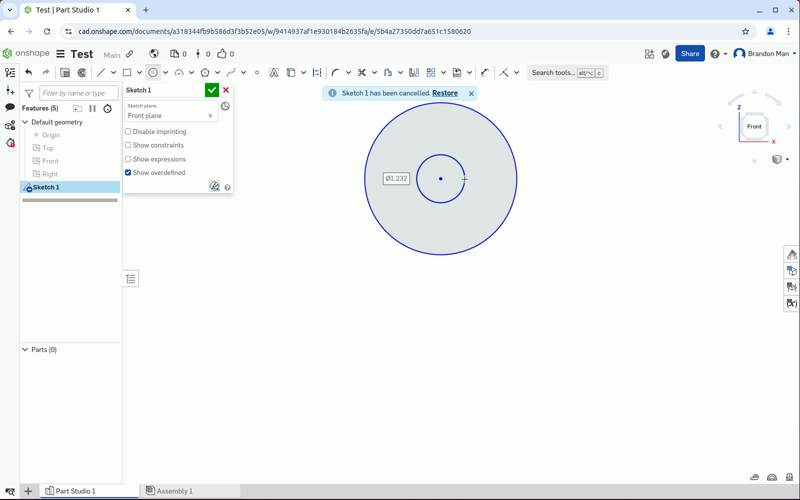
scroll(-6)
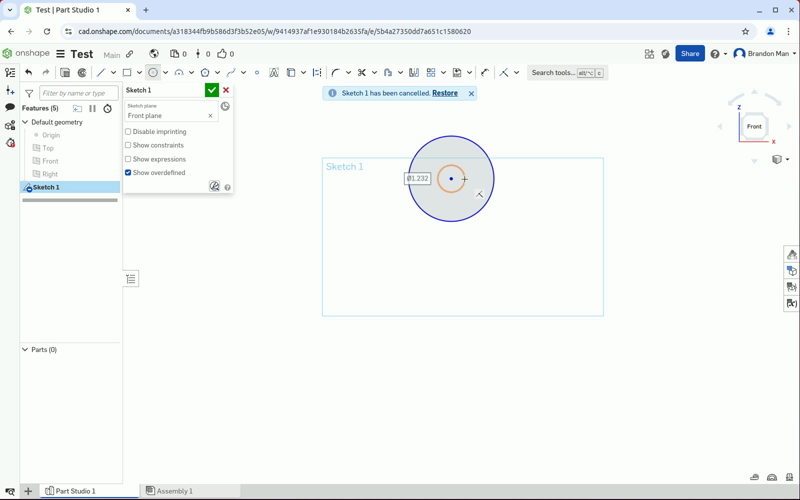
scroll(-6)
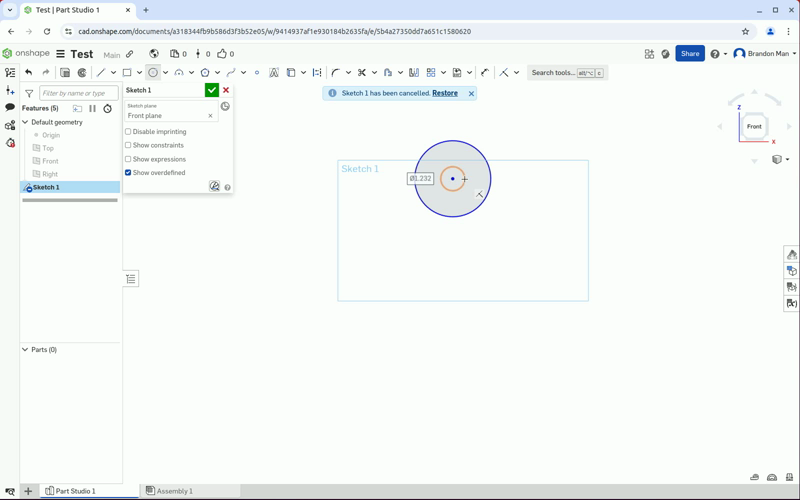
scroll(-6)
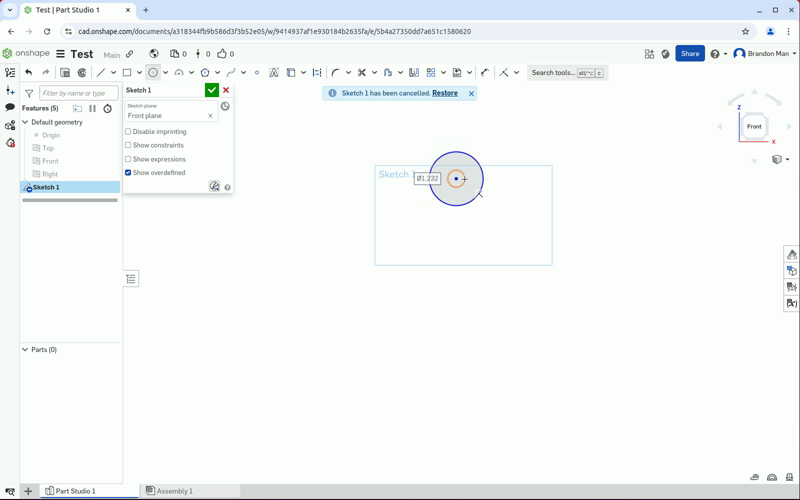
scroll(-6)
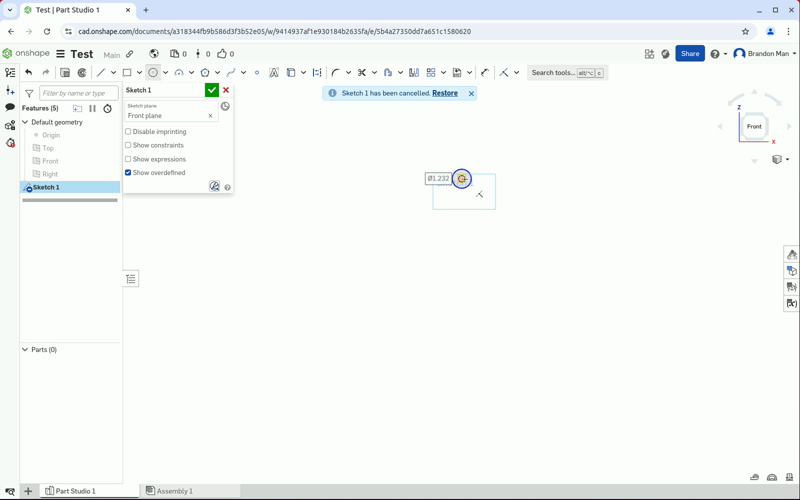
key(esc)
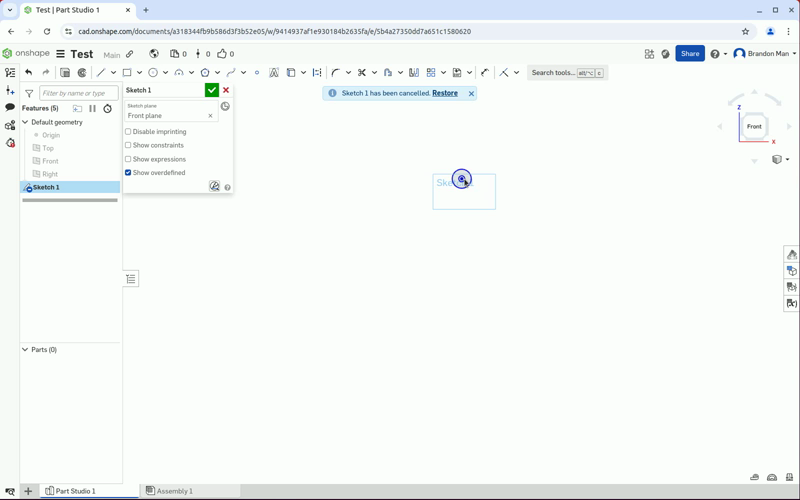
mouse_move(458, 172)
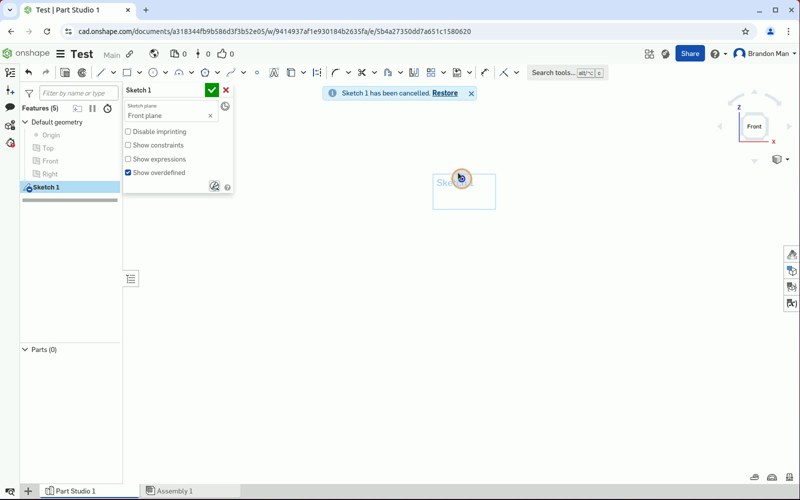
scroll(6)
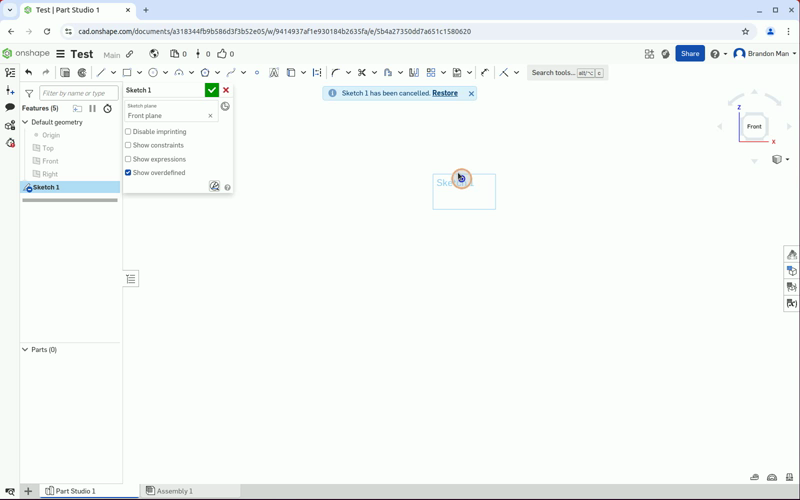
scroll(6)
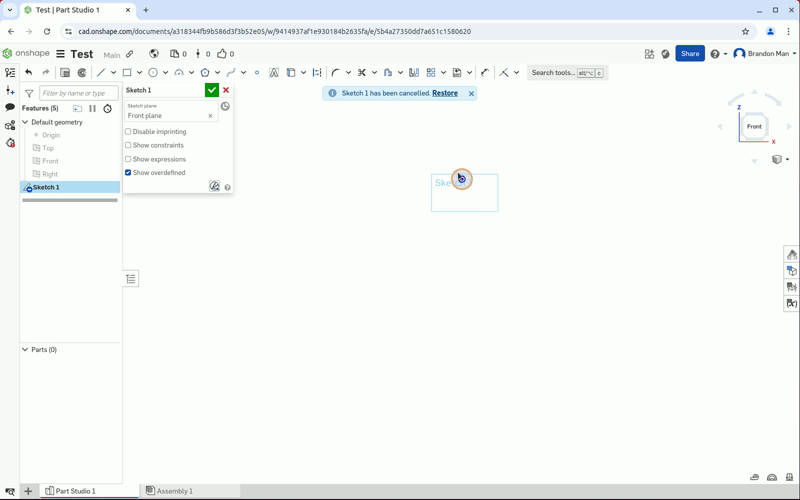
scroll(6)
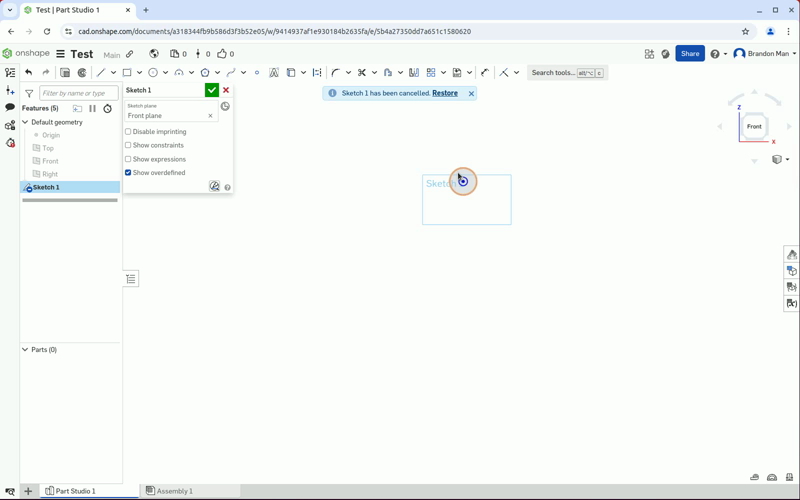
scroll(6)
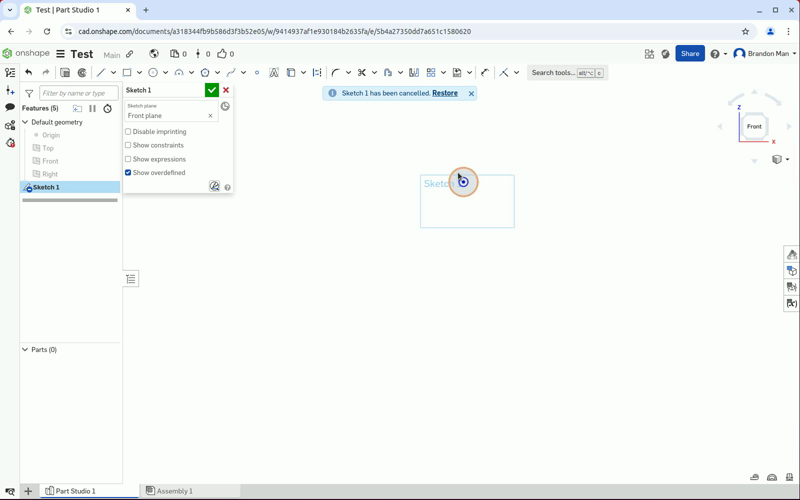
scroll(6)
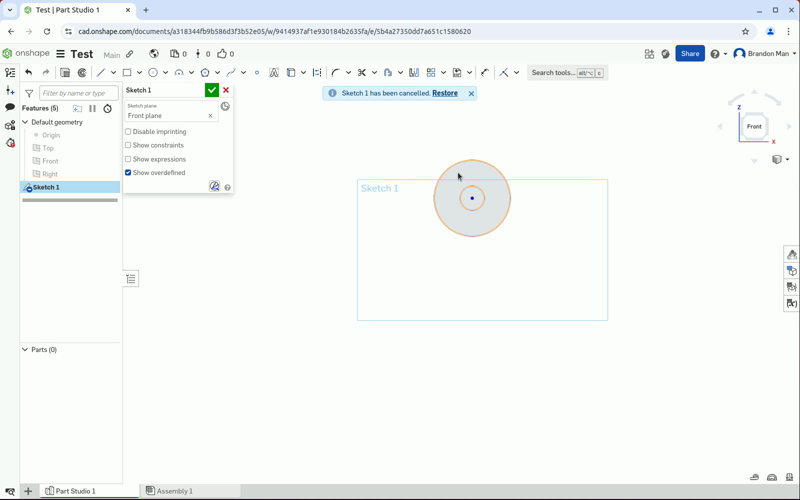
scroll(6)
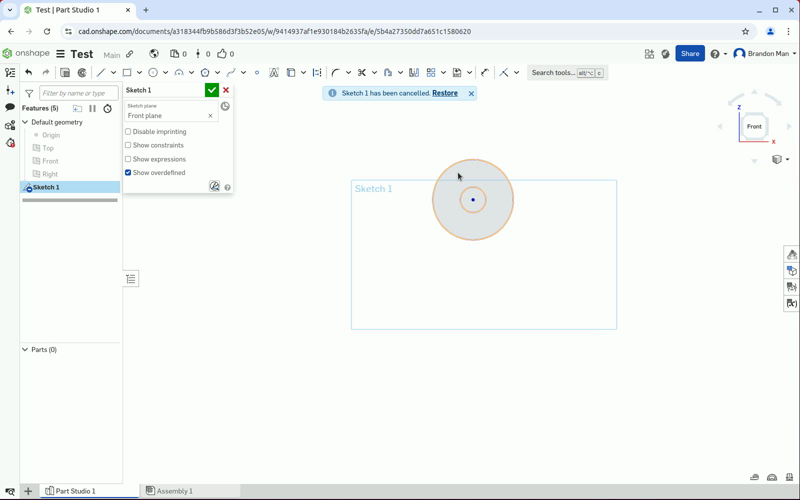
scroll(6)
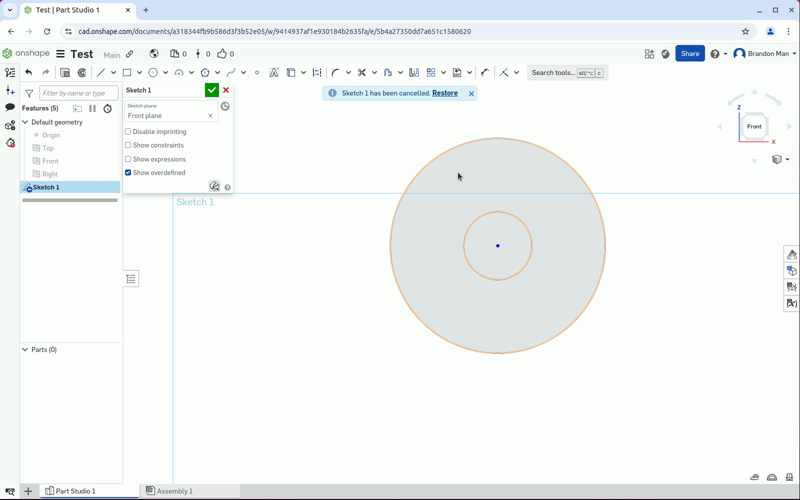
click(458, 172)
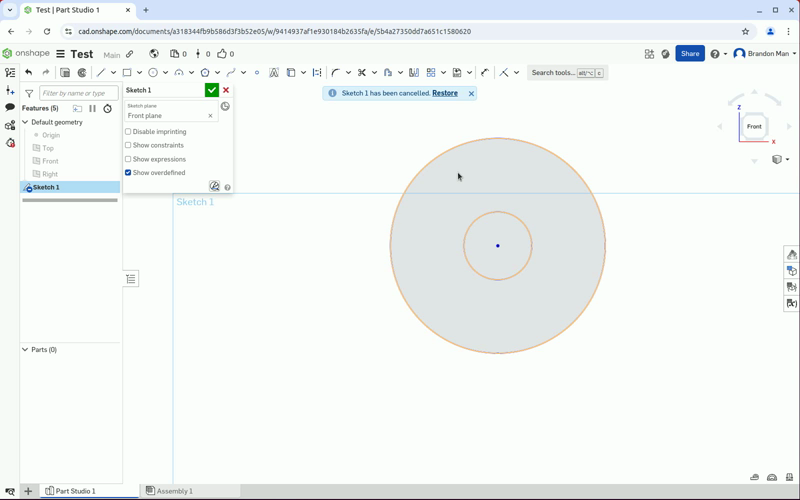
scroll(-6)
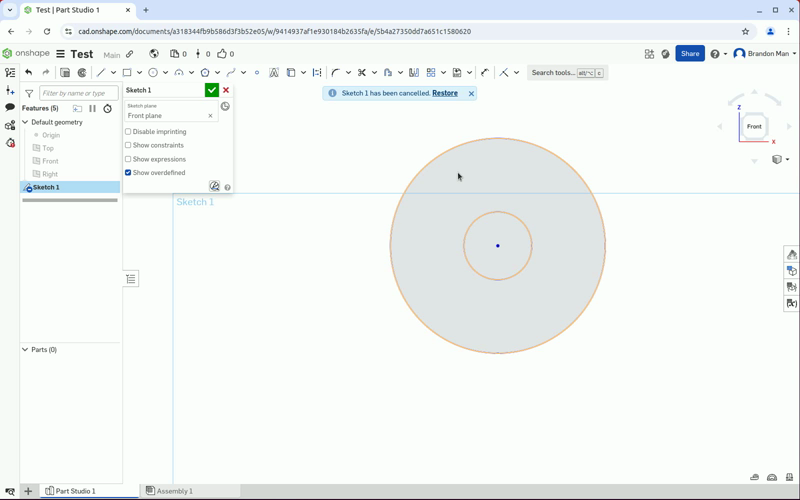
scroll(-6)
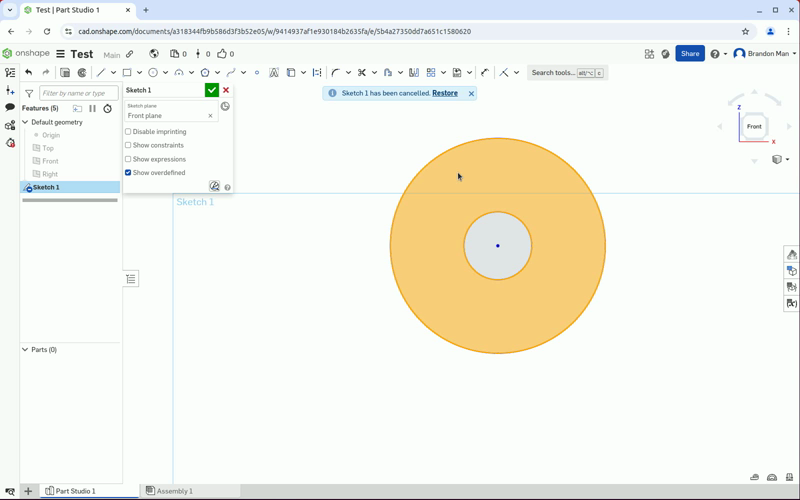
scroll(-6)
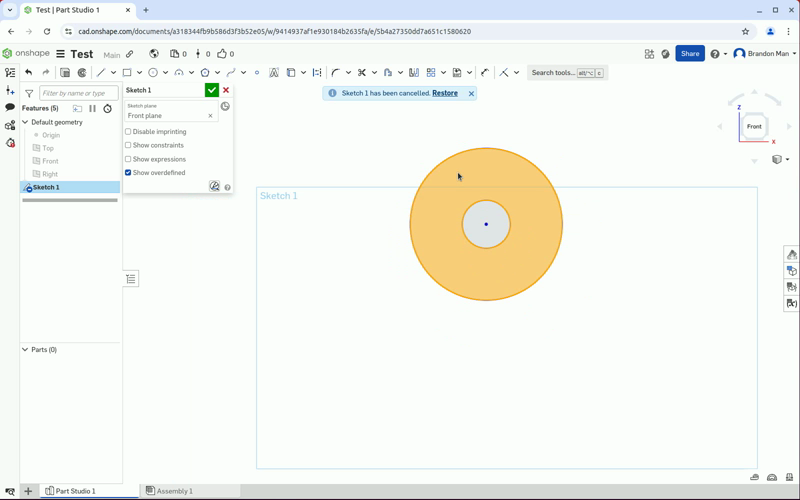
scroll(-6)
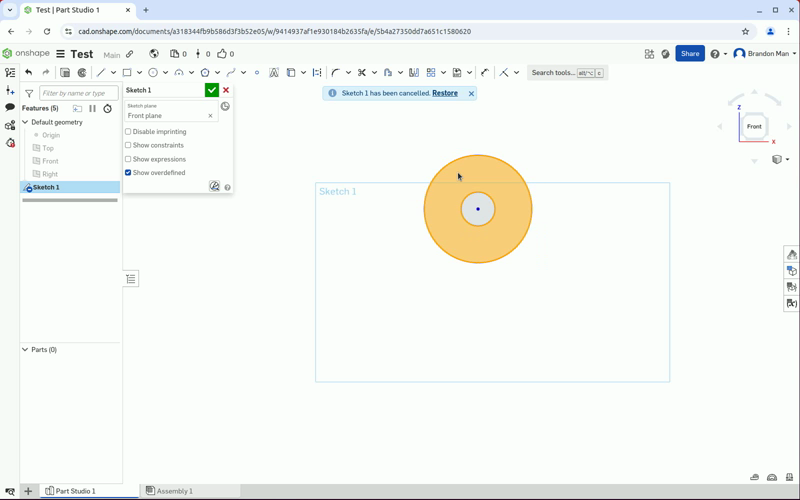
scroll(-6)
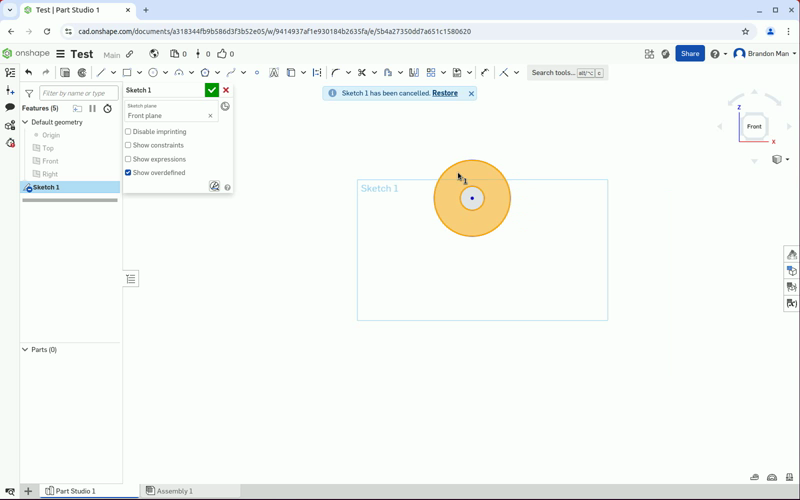
scroll(-6)
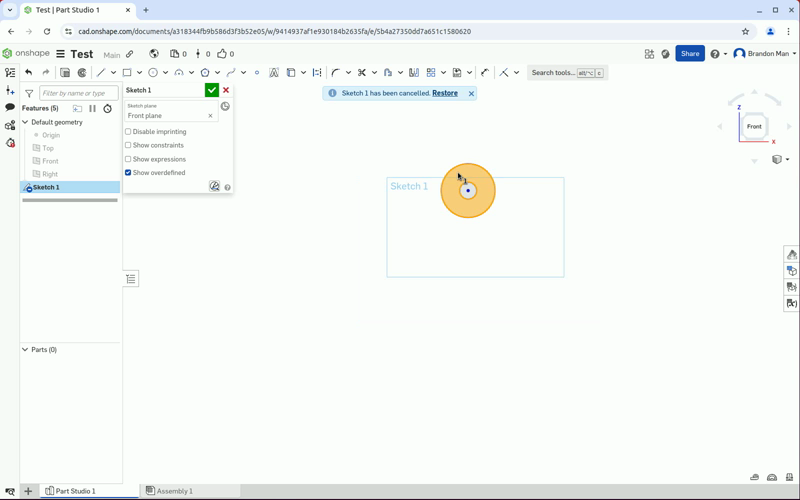
scroll(-6)
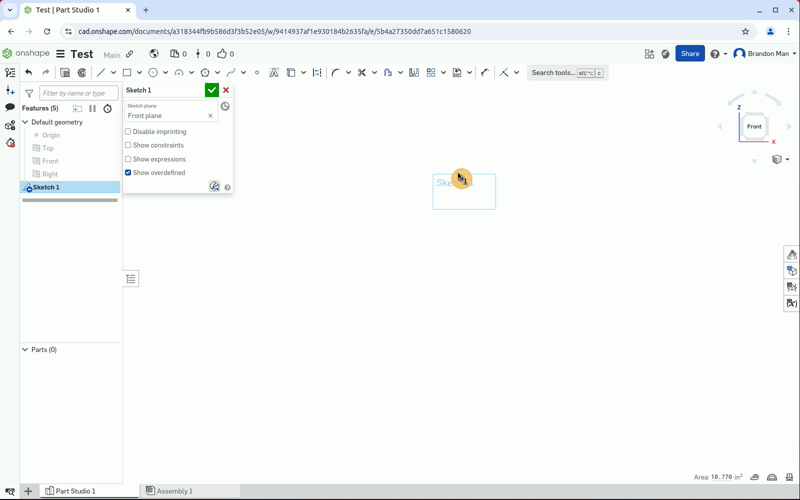
mouse_move(73, 352)
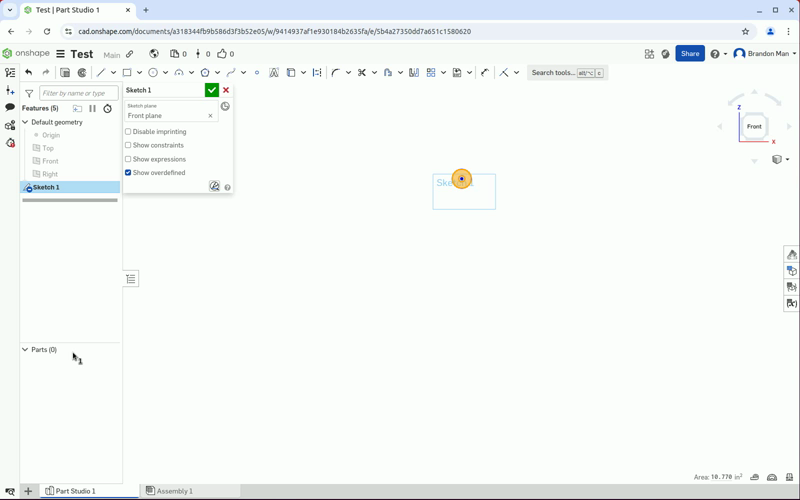
key(shift+y)
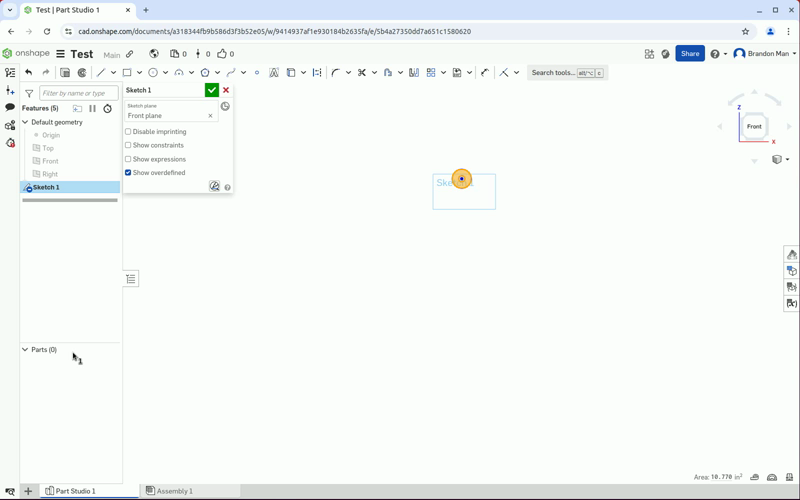
key(shift+e)
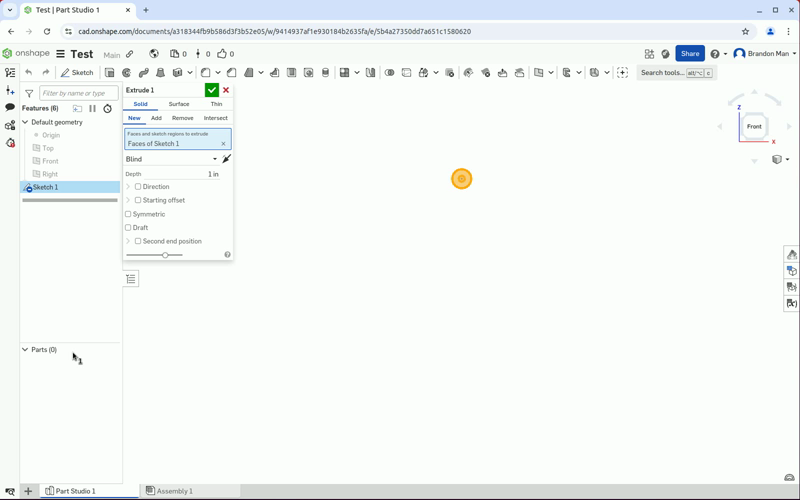
mouse_move(143, 106)
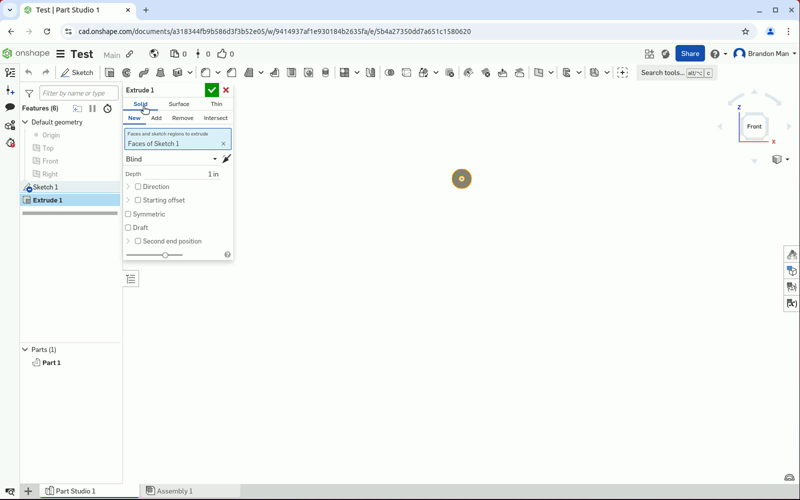
click(143, 106)
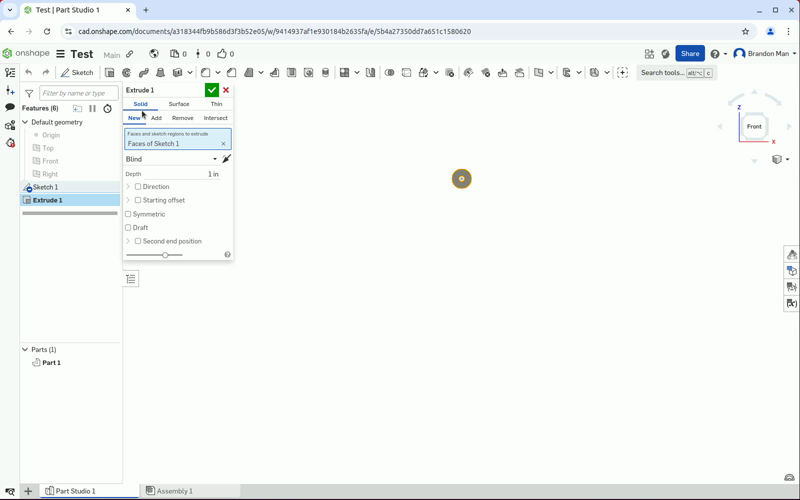
mouse_move(137, 120)
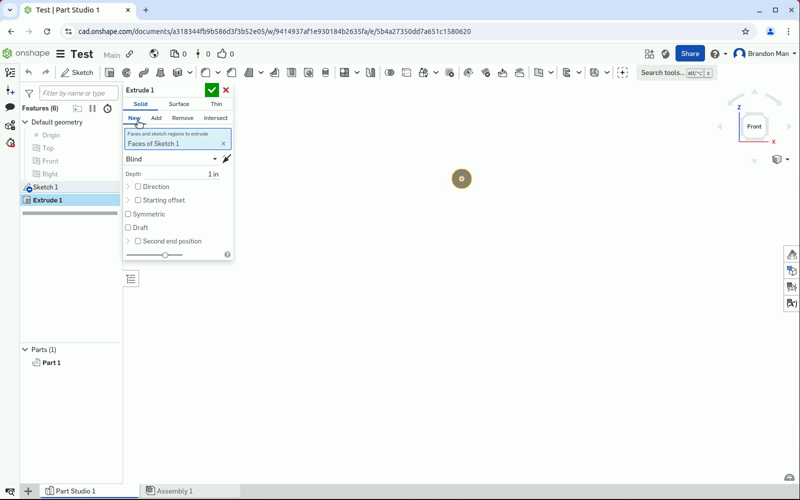
click(137, 120)
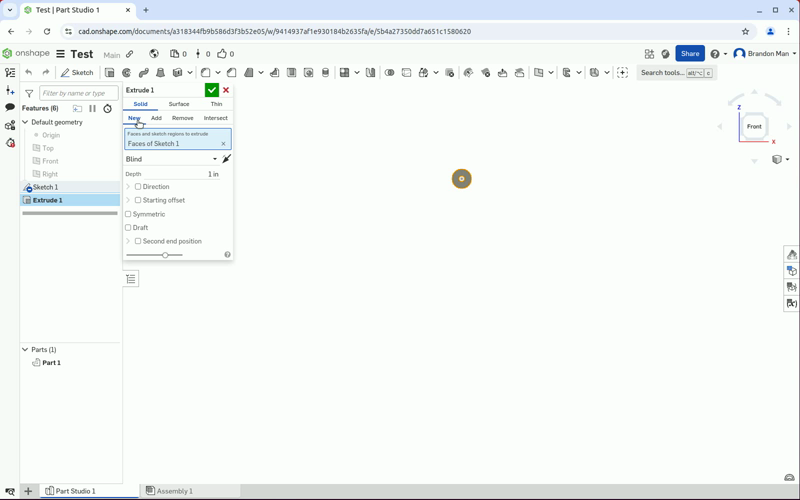
key(tab, 4)
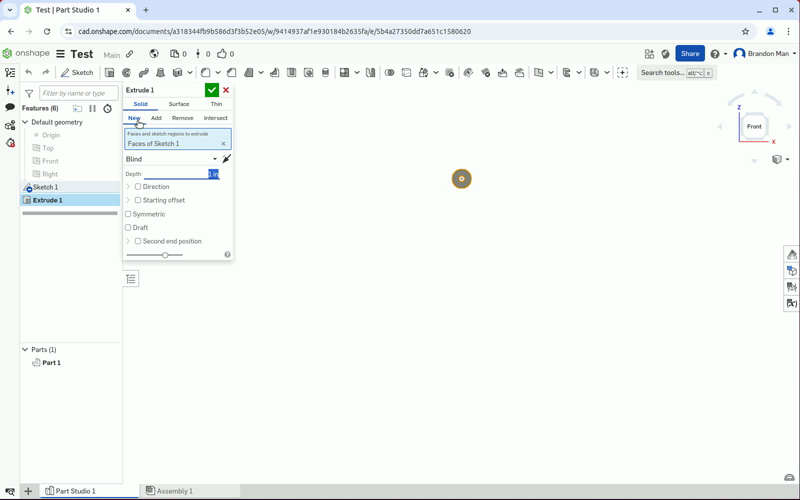
text(0.481)
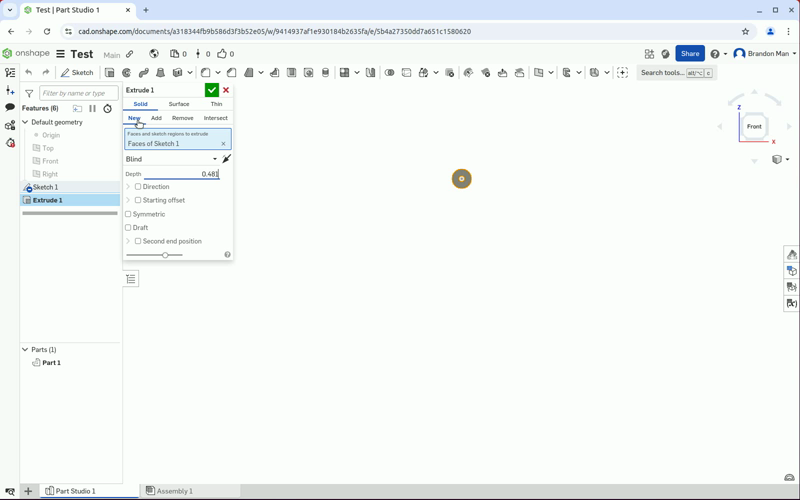
key(enter)
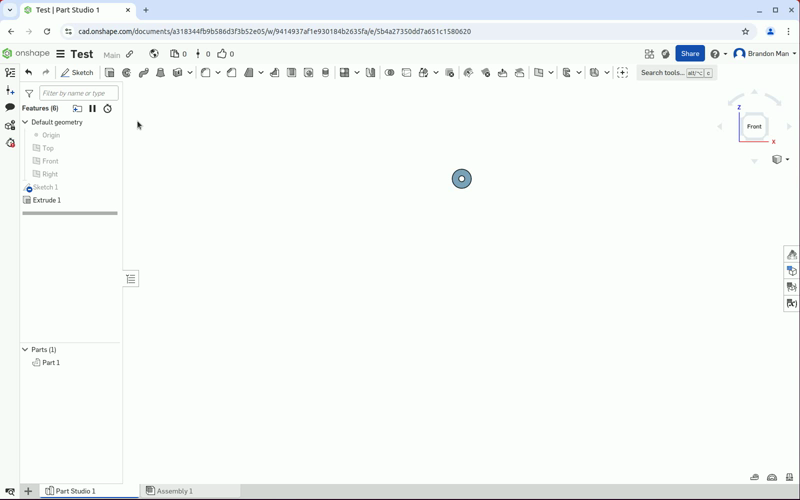
key(shift+h)
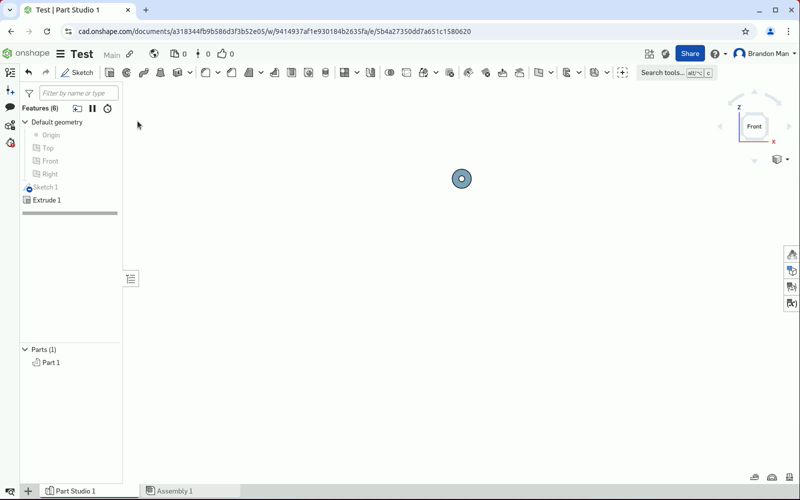
key(shift+h)
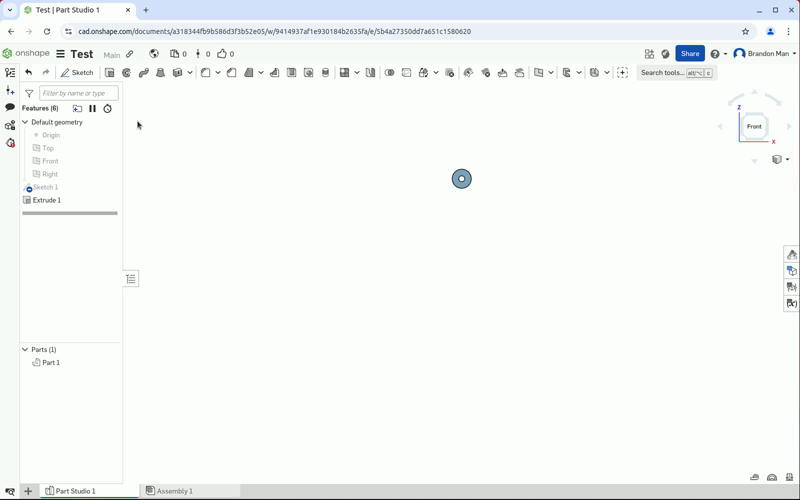
mouse_move(73, 189)
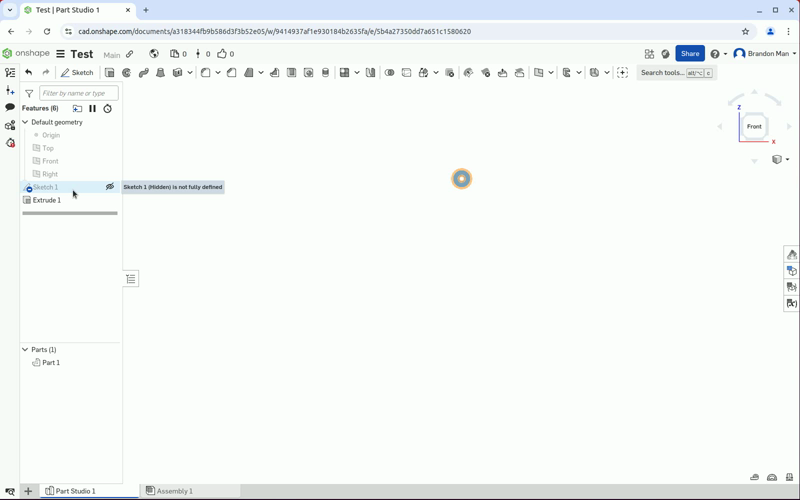
click(73, 189)
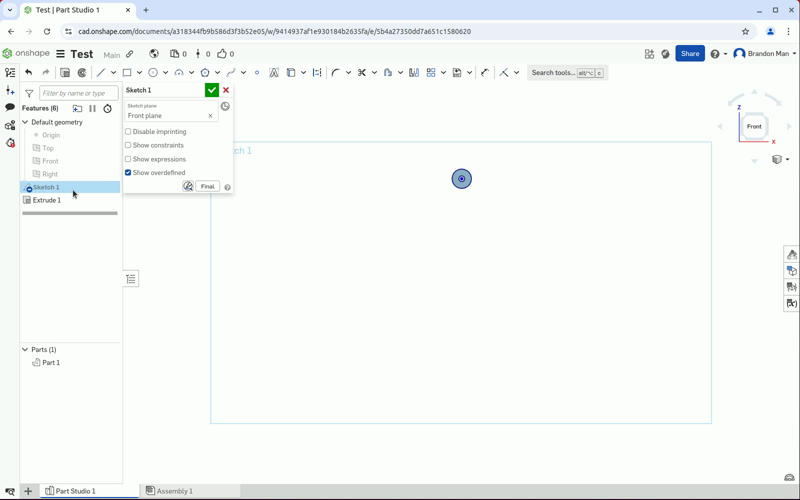
mouse_move(229, 92)
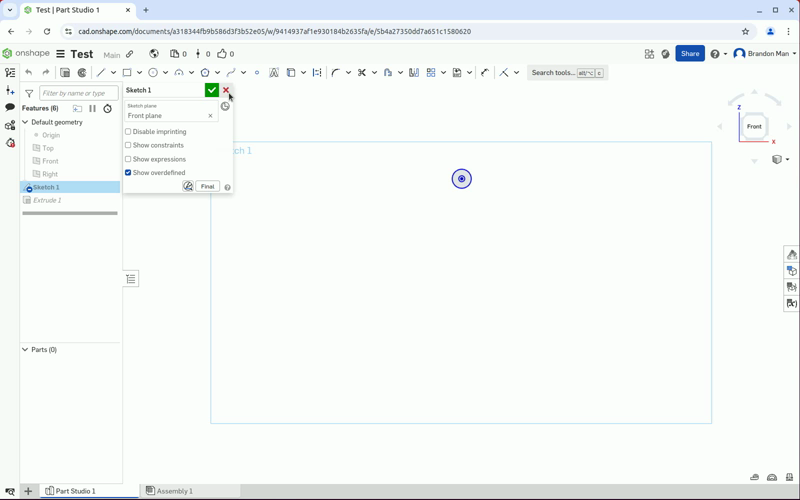
click(229, 92)
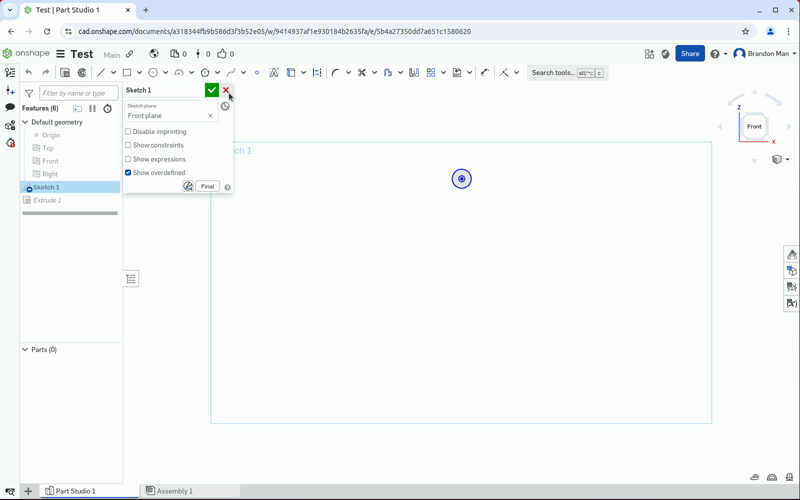
key(shift+s)
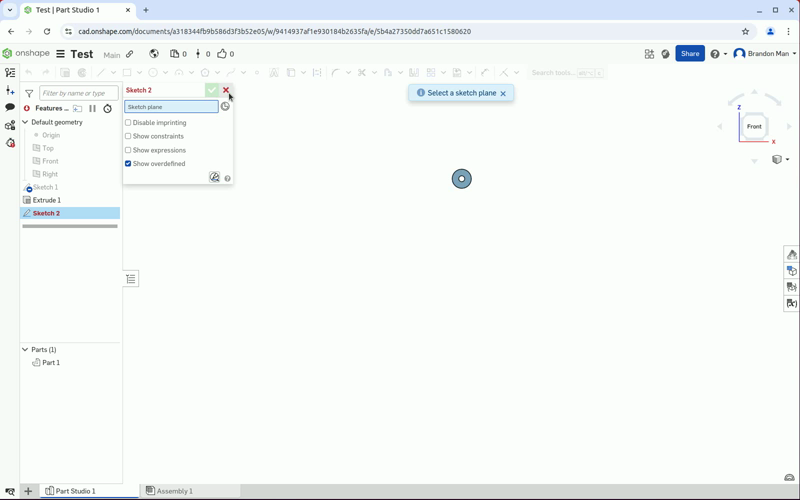
mouse_move(73, 163)
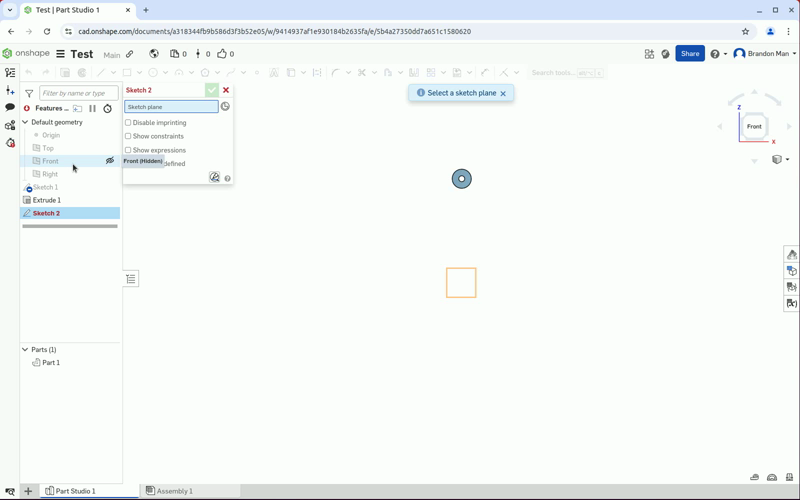
click(73, 163)
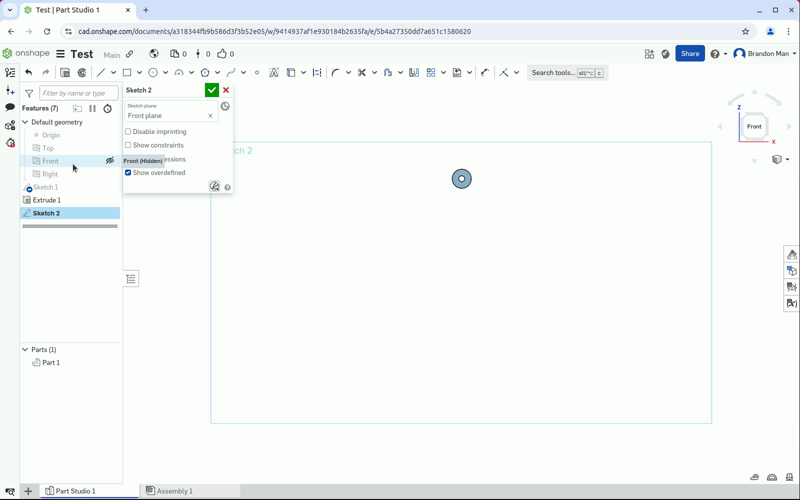
mouse_move(73, 352)
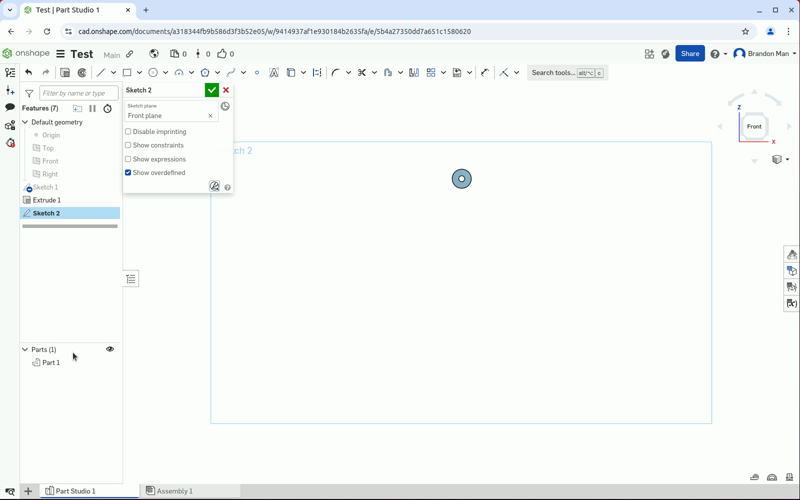
key(y)
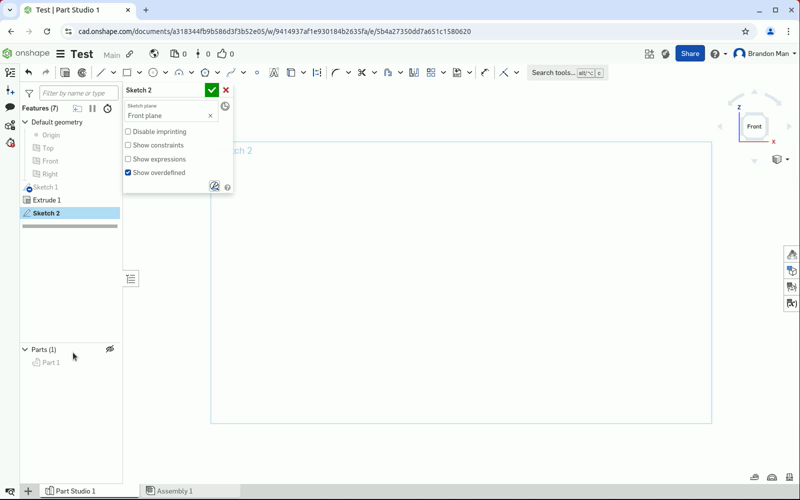
key(c)
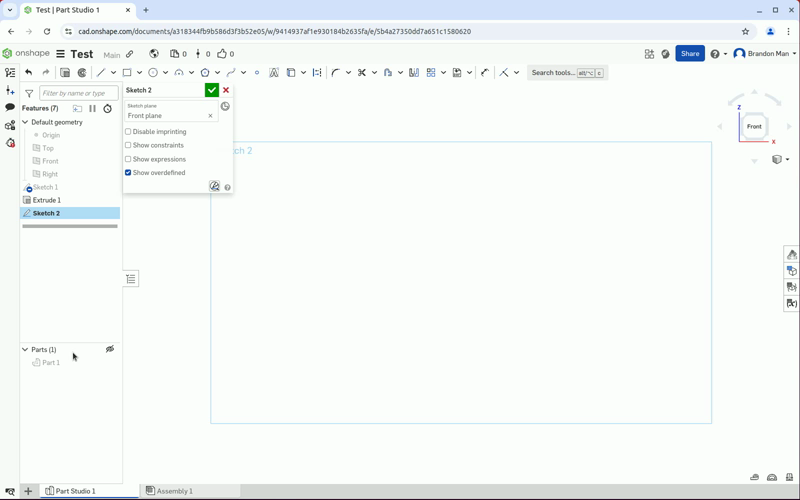
key_down(shift)
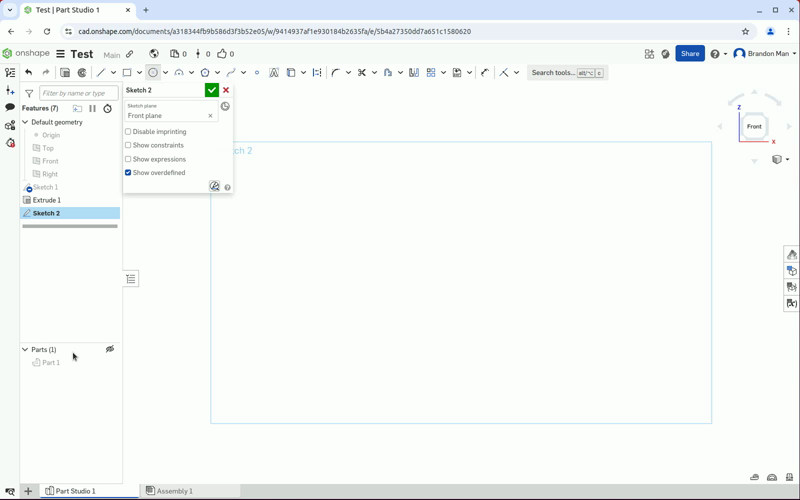
mouse_move(501, 282)
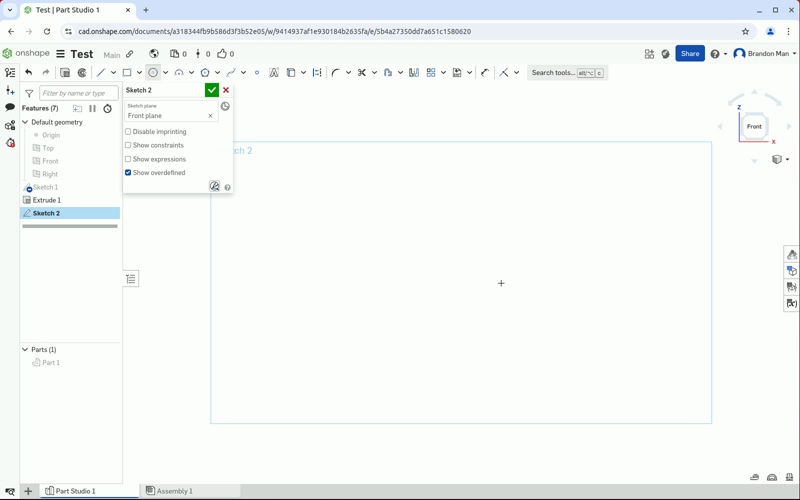
click(501, 282)
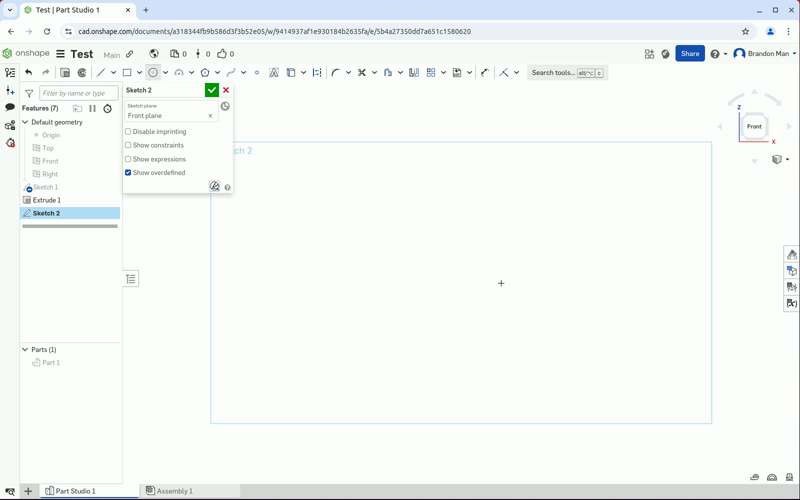
key_up(shift)
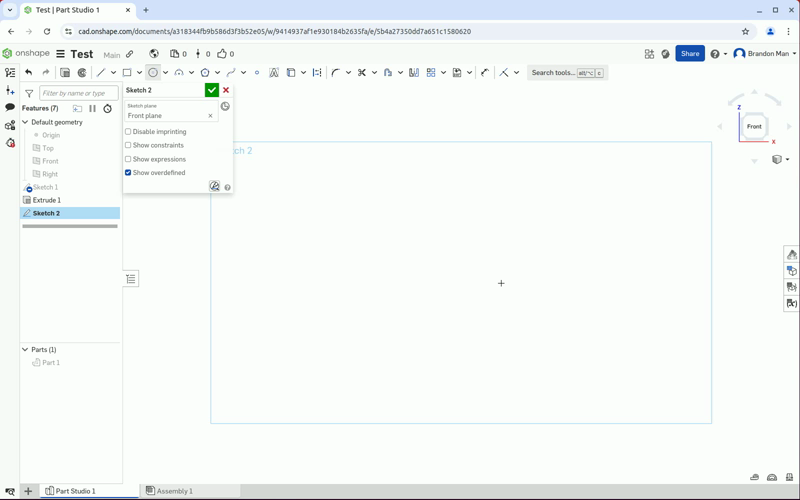
mouse_move(508, 282)
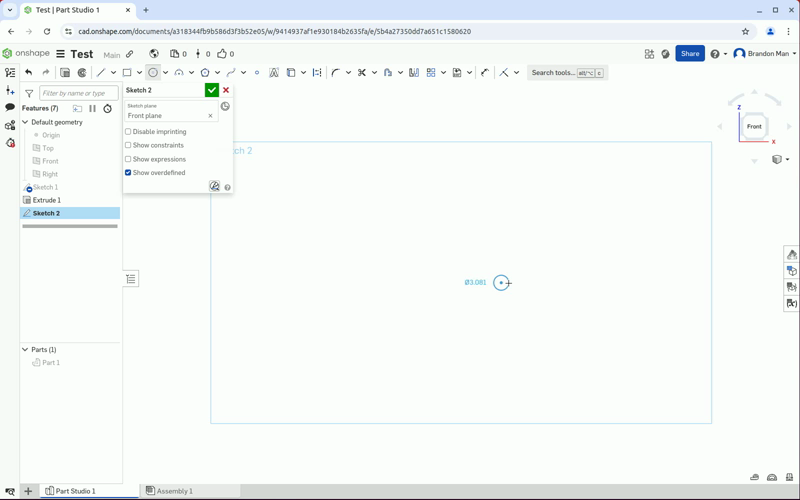
click(508, 282)
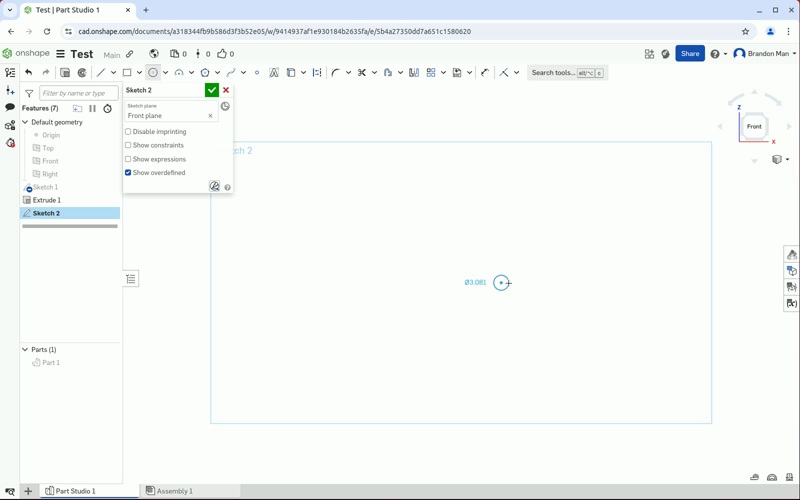
key(esc)
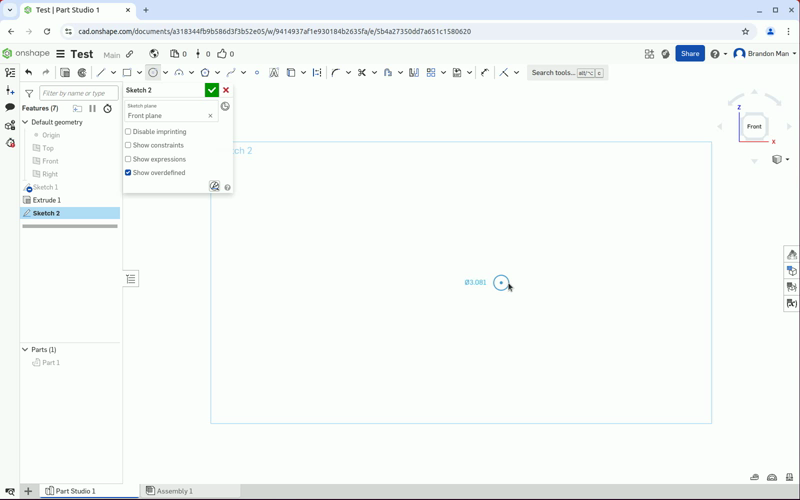
key(c)
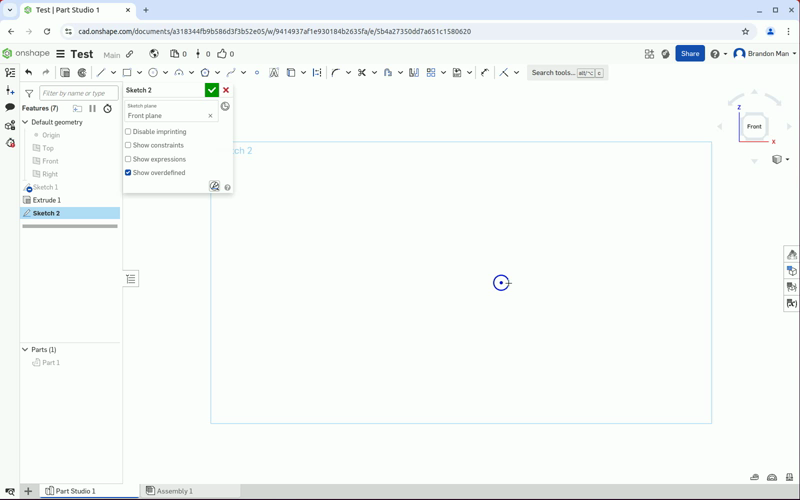
key_down(shift)
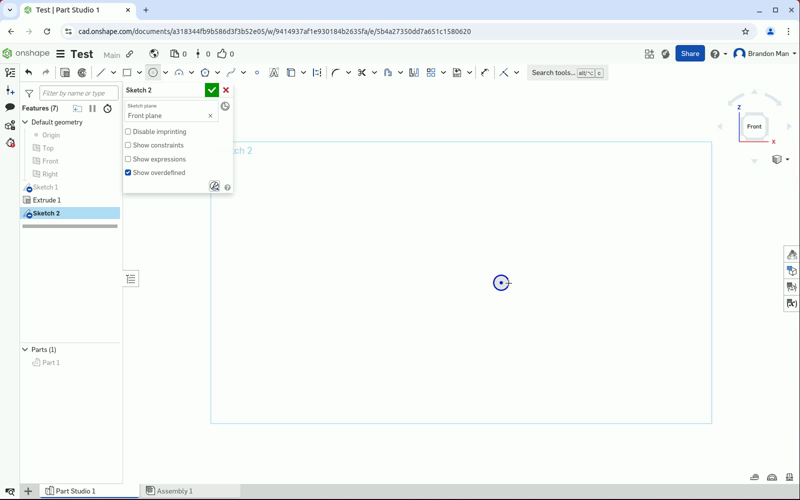
mouse_move(501, 282)
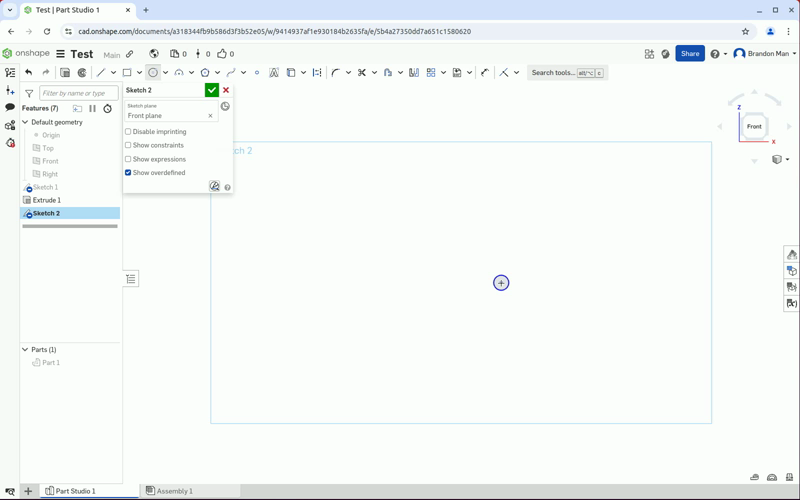
click(501, 282)
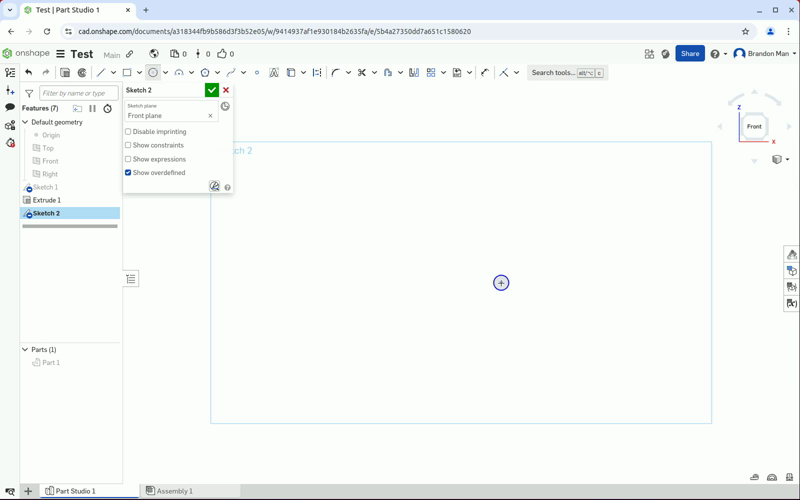
key_up(shift)
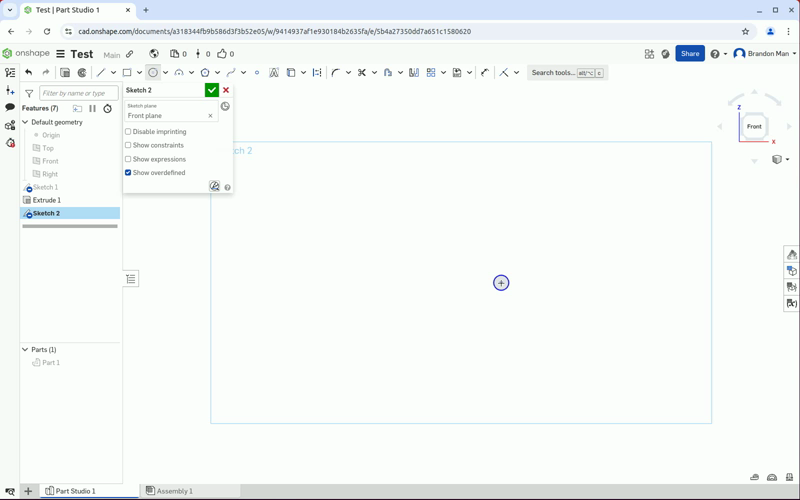
mouse_move(504, 282)
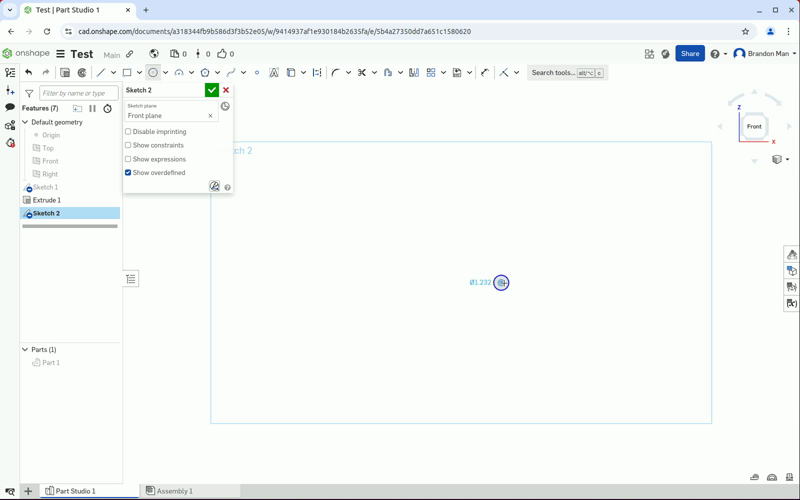
scroll(6)
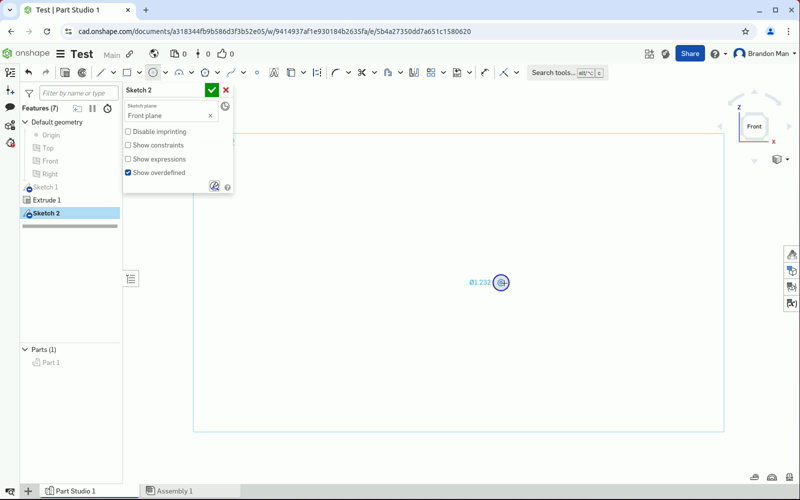
scroll(6)
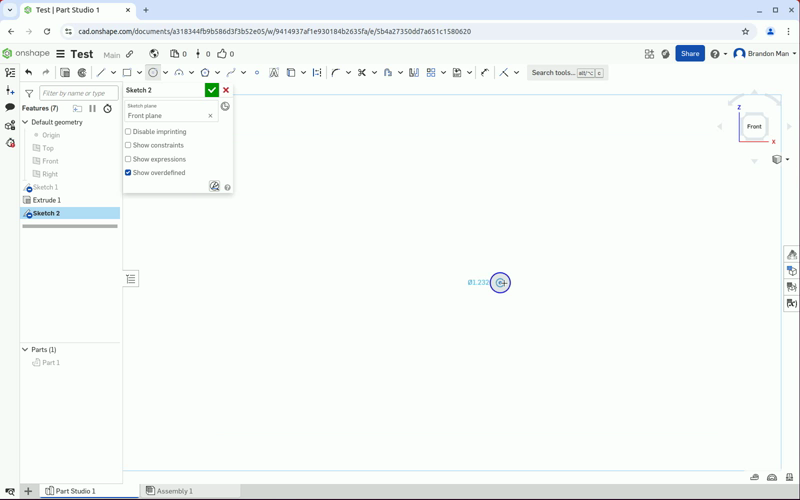
scroll(6)
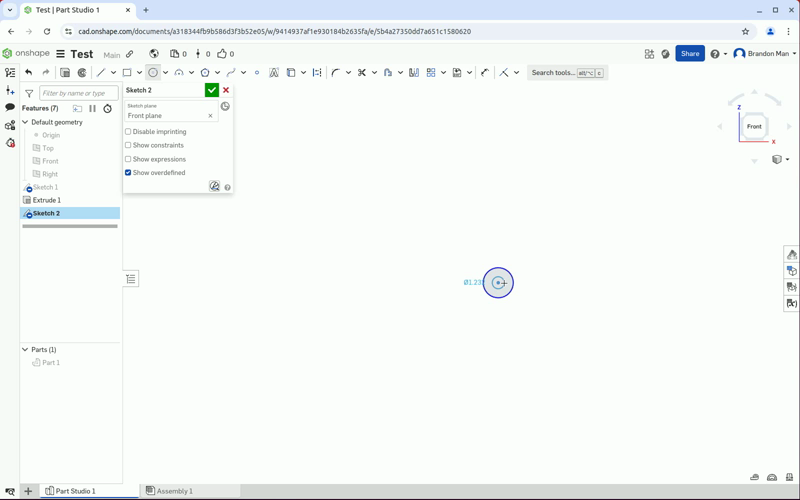
scroll(6)
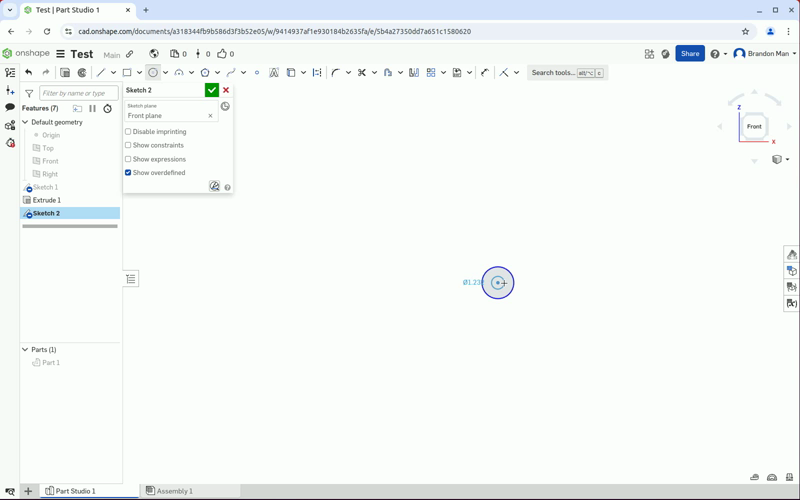
scroll(6)
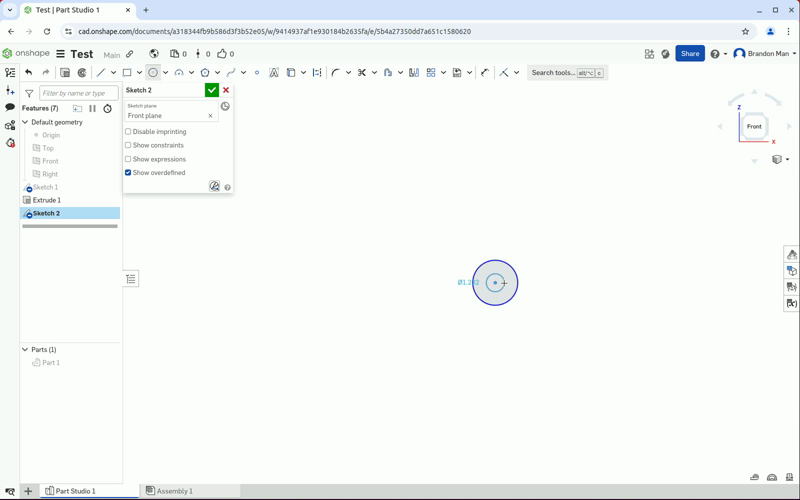
scroll(6)
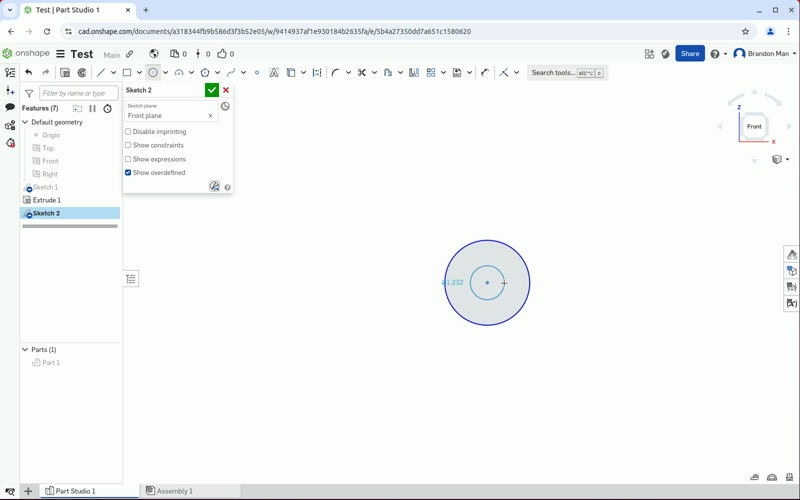
scroll(6)
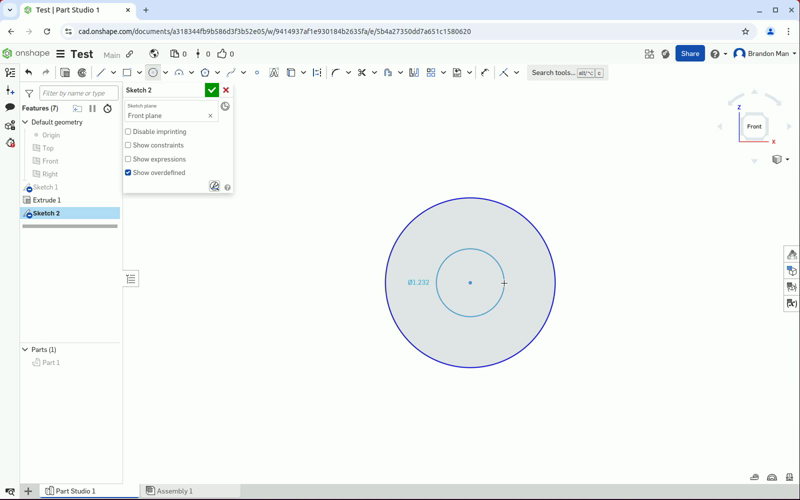
click(504, 282)
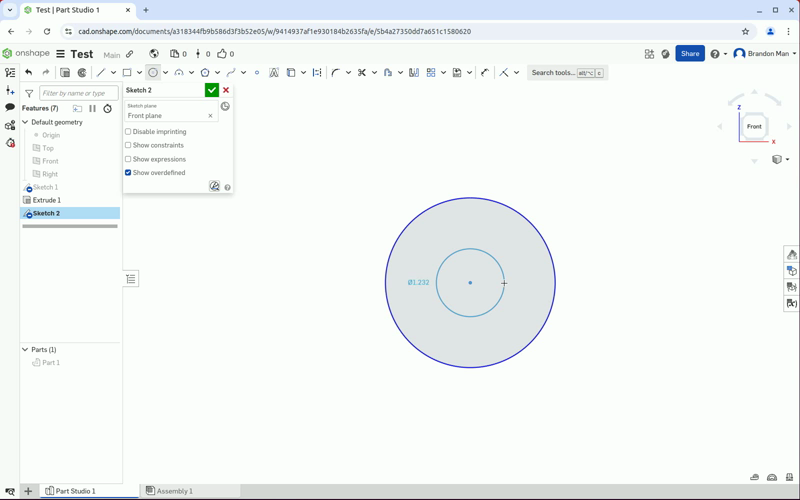
scroll(-6)
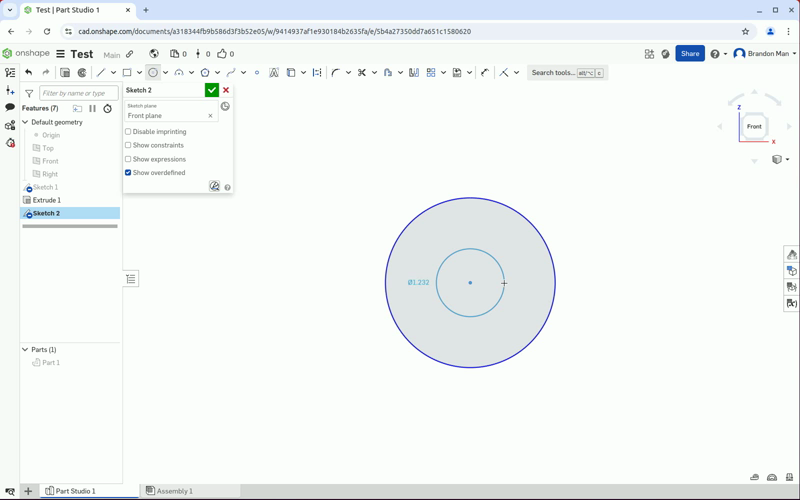
scroll(-6)
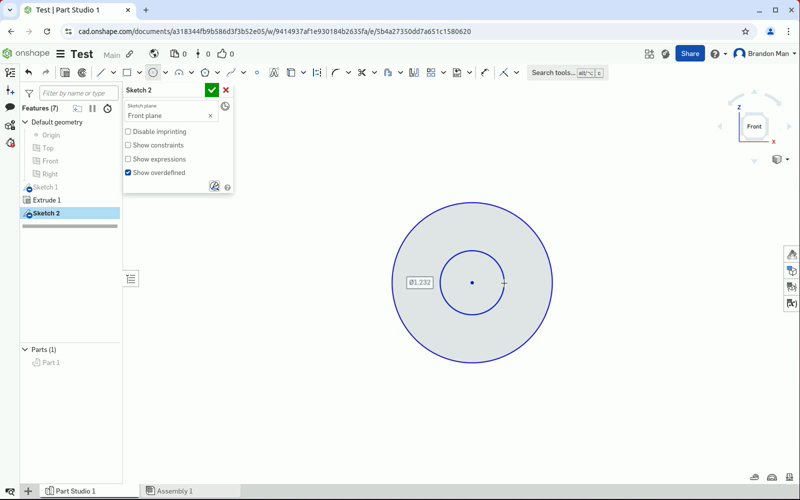
scroll(-6)
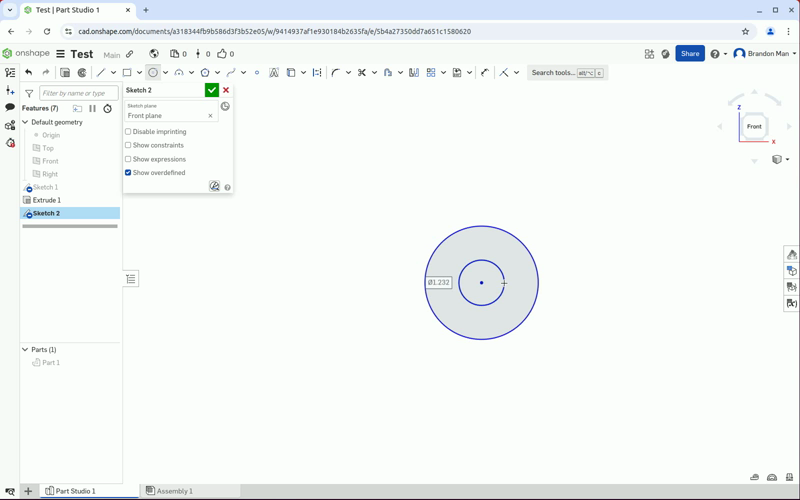
scroll(-6)
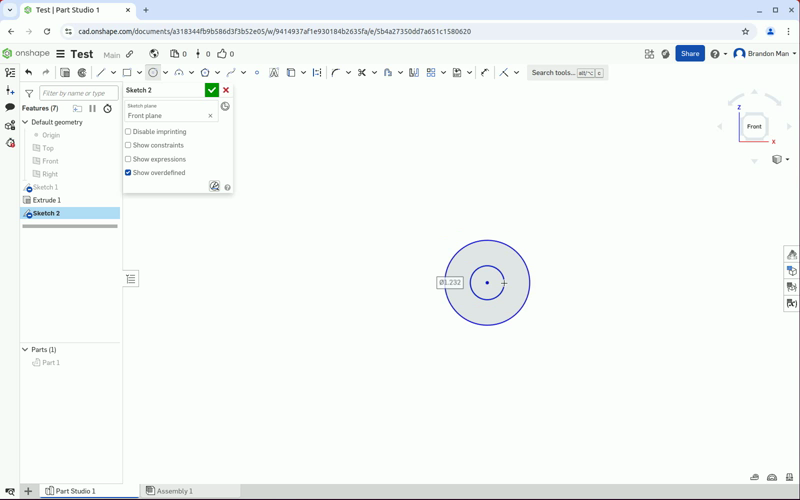
scroll(-6)
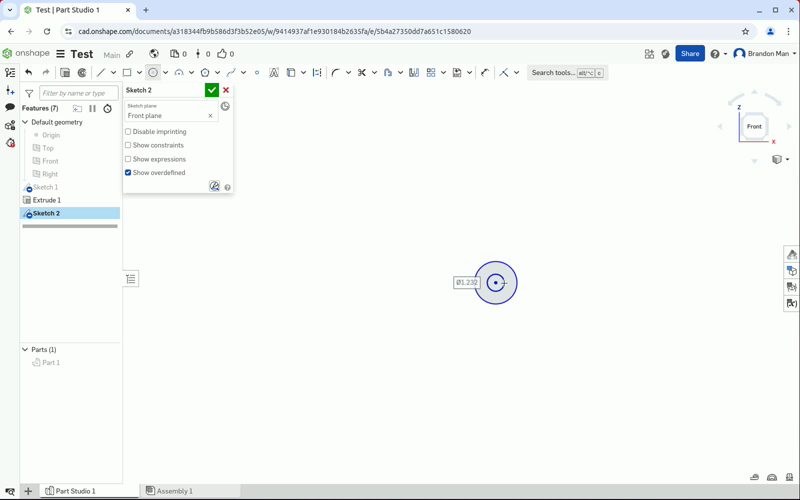
scroll(-6)
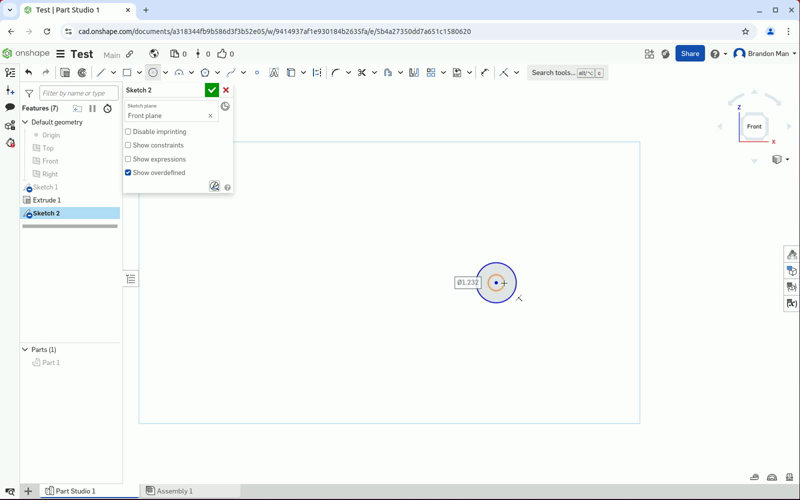
scroll(-6)
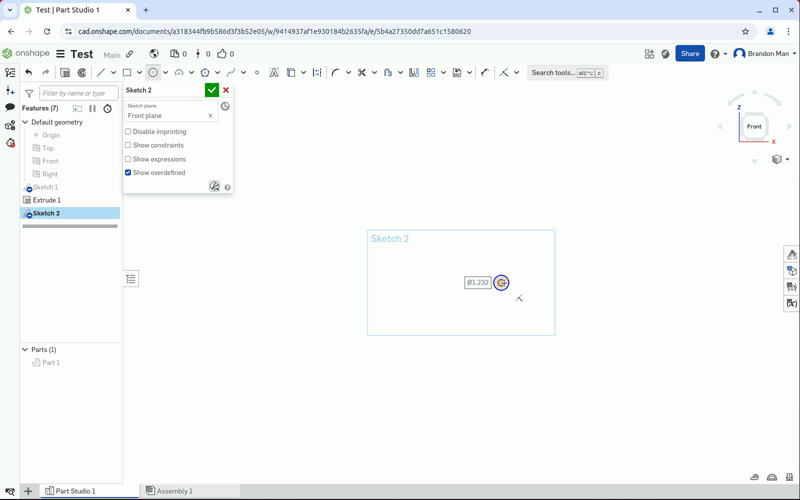
key(esc)
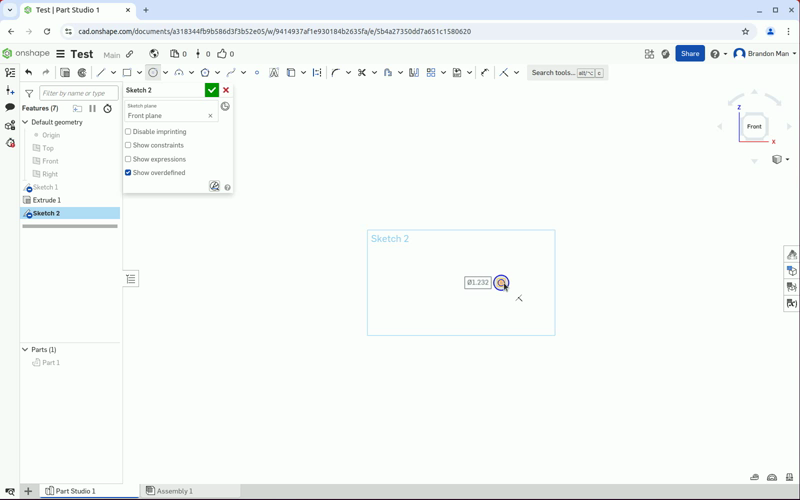
mouse_move(494, 284)
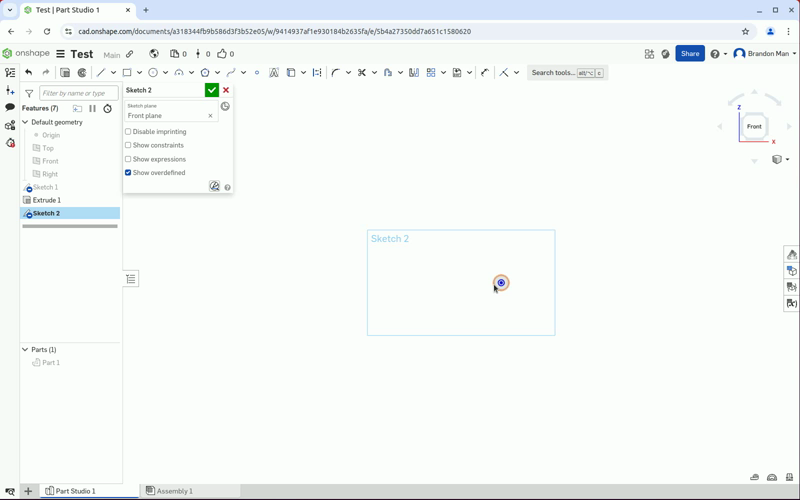
scroll(6)
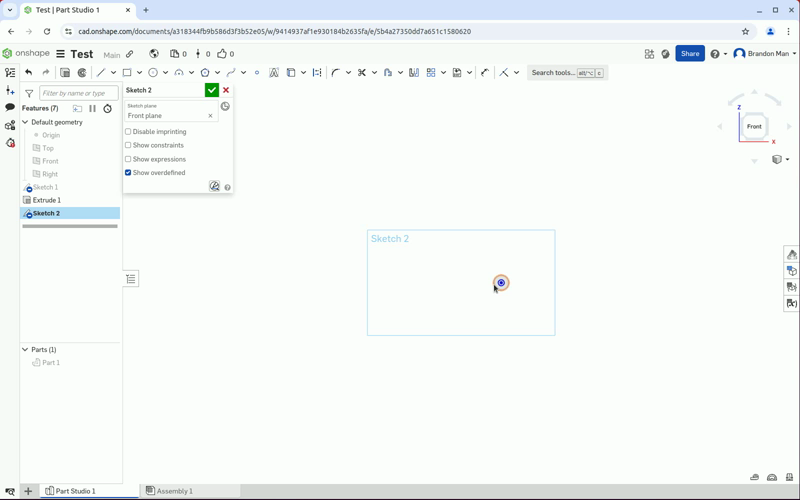
scroll(6)
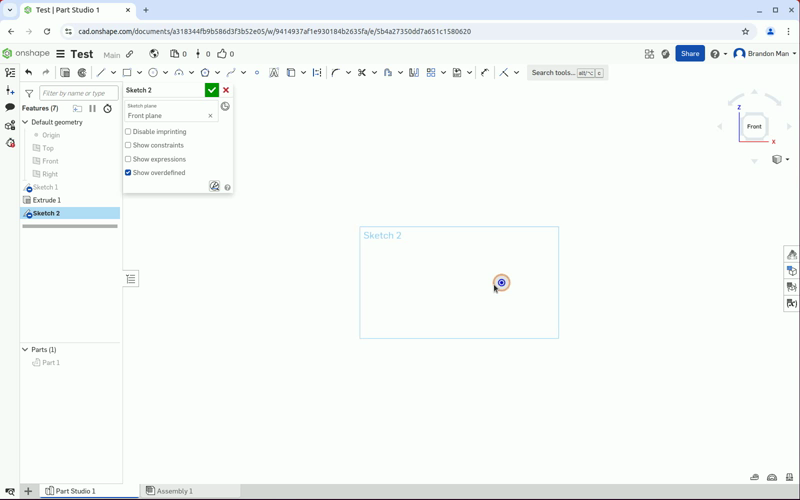
scroll(6)
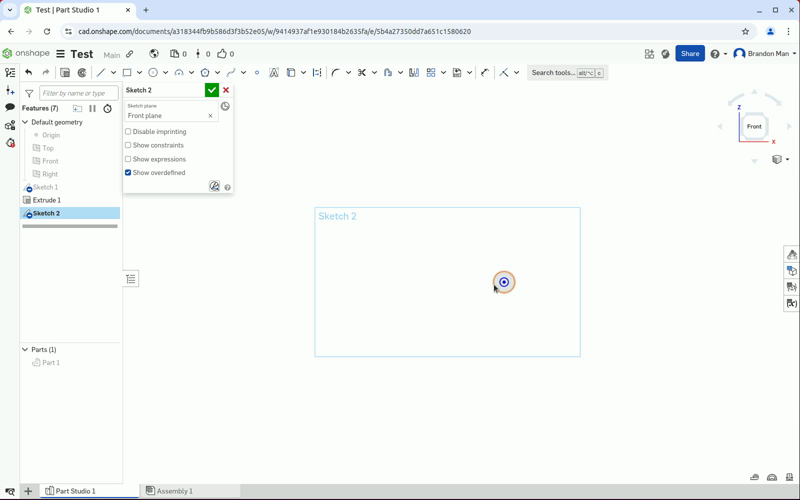
scroll(6)
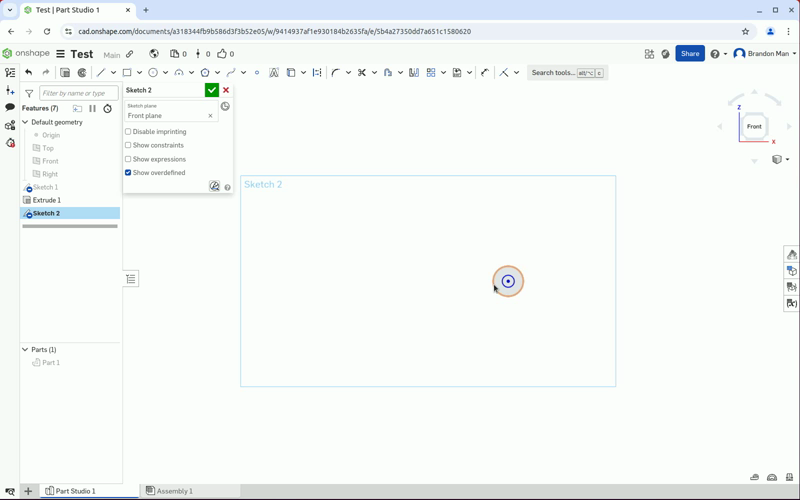
scroll(6)
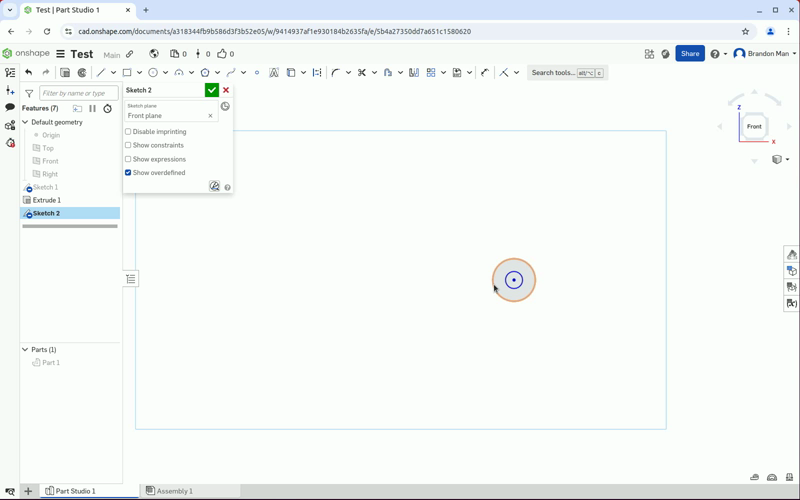
scroll(6)
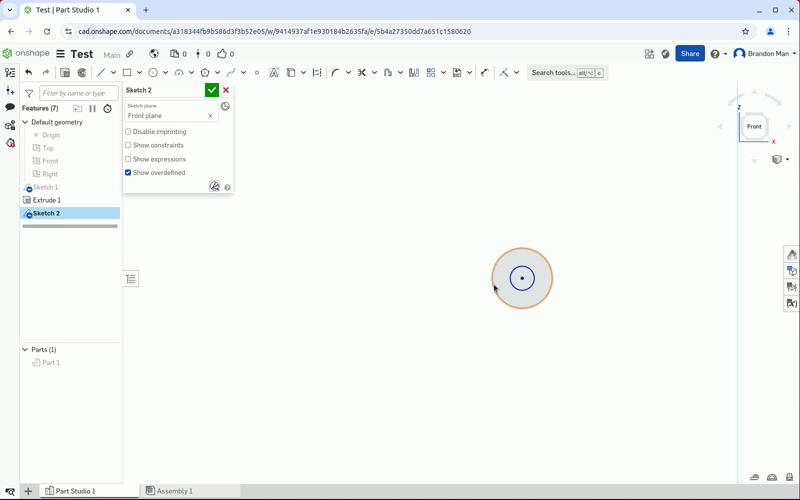
scroll(6)
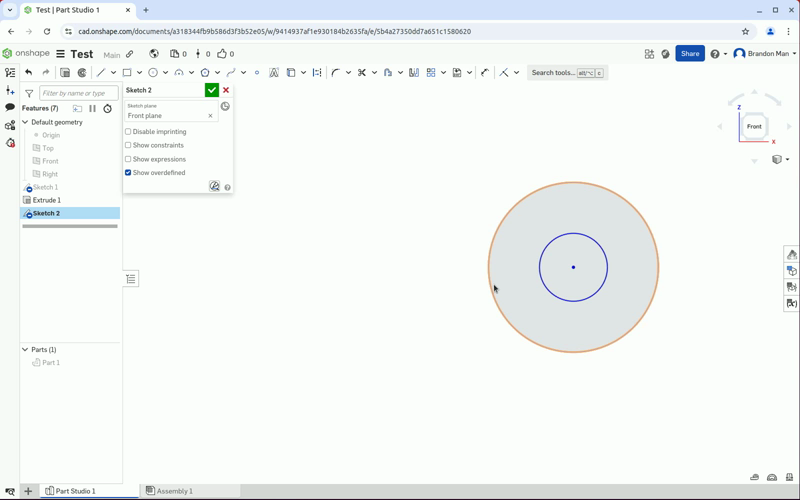
click(494, 284)
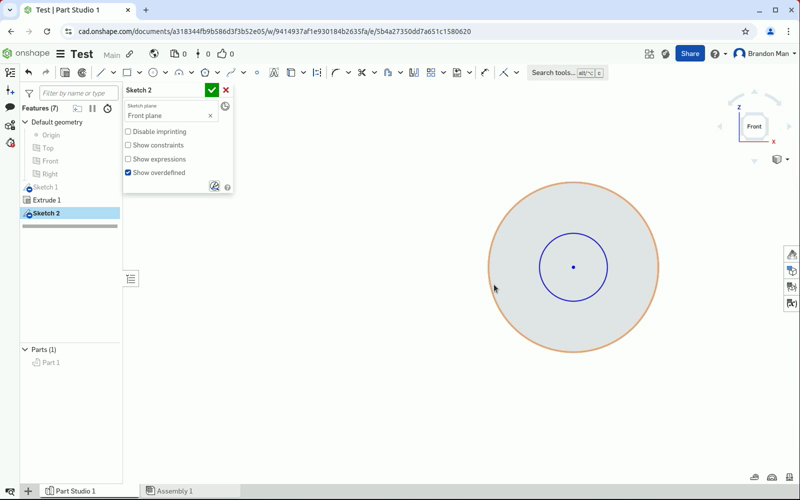
scroll(-6)
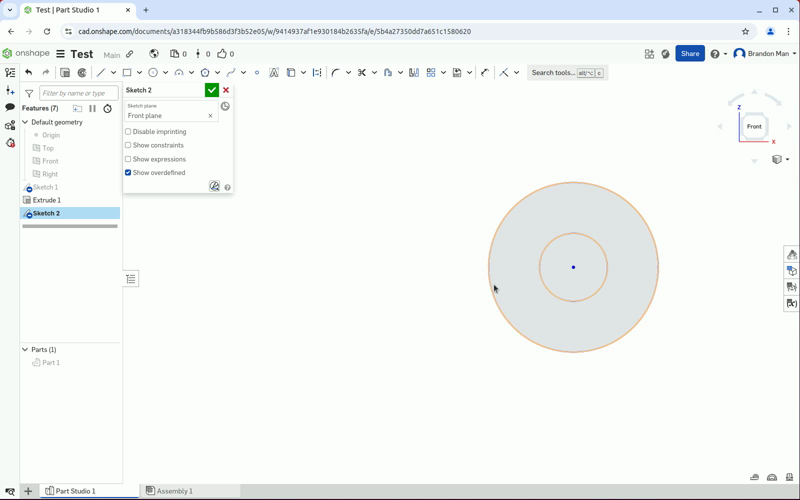
scroll(-6)
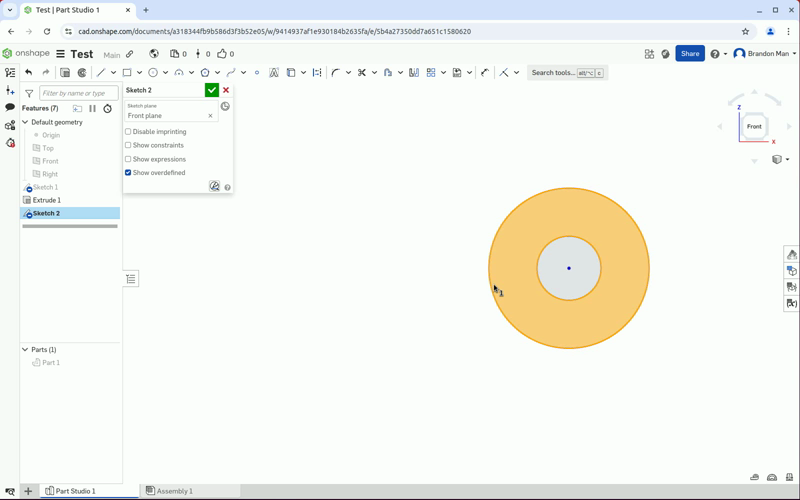
scroll(-6)
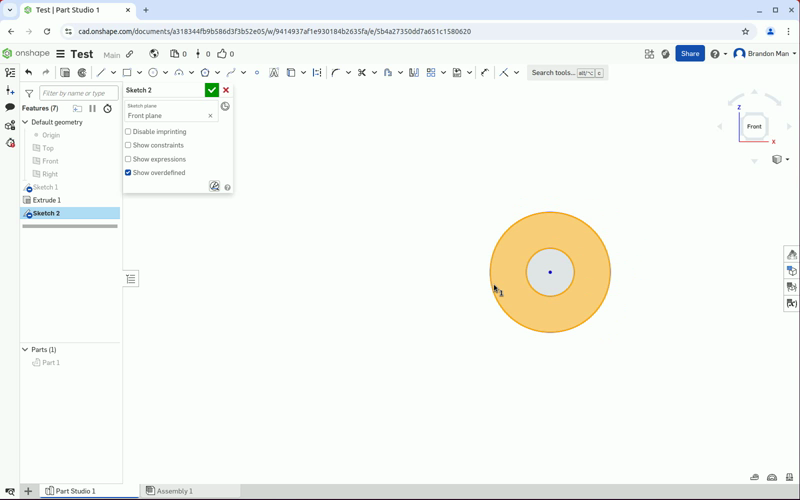
scroll(-6)
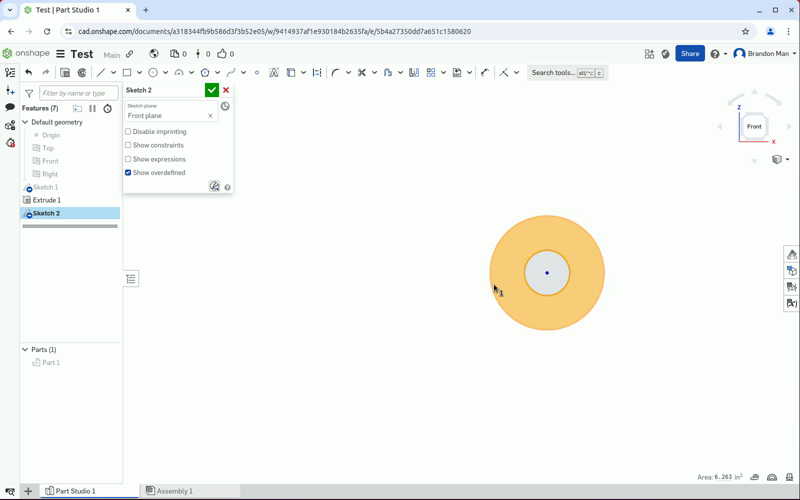
scroll(-6)
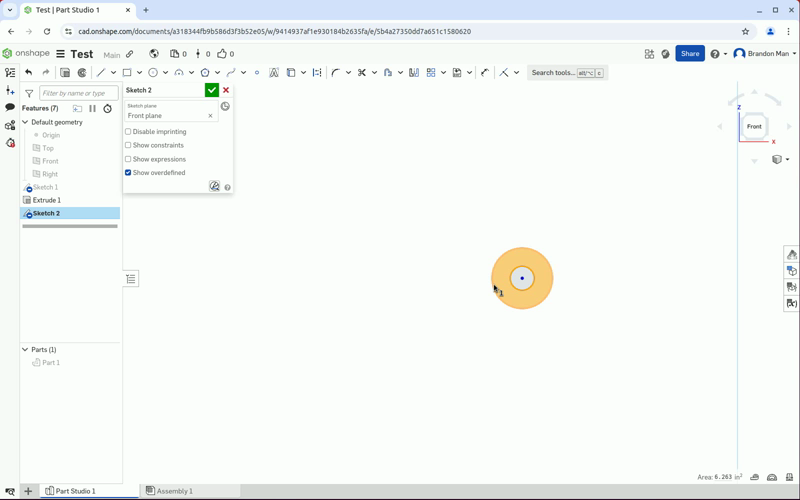
scroll(-6)
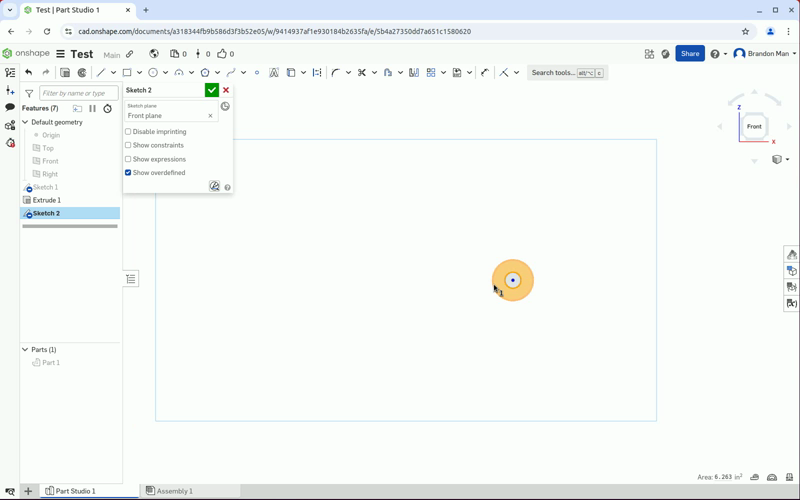
scroll(-6)
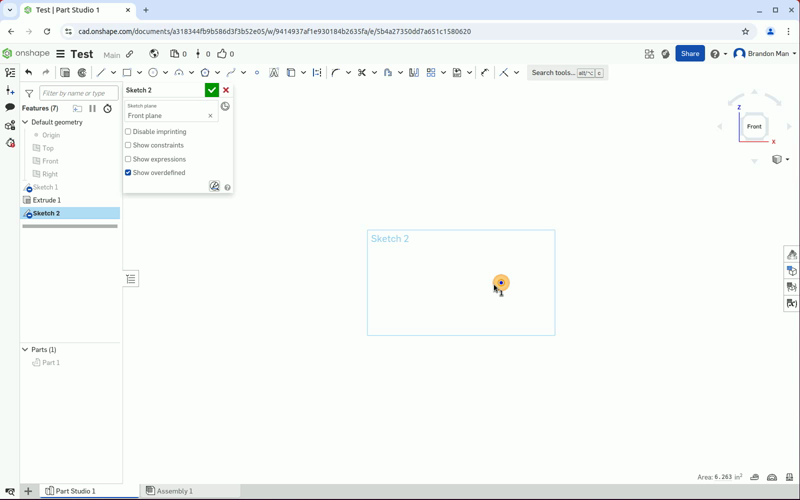
mouse_move(73, 352)
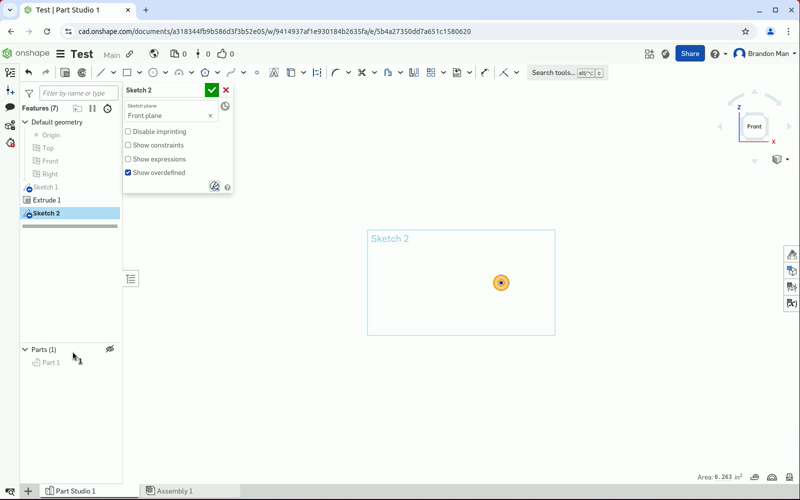
key(shift+y)
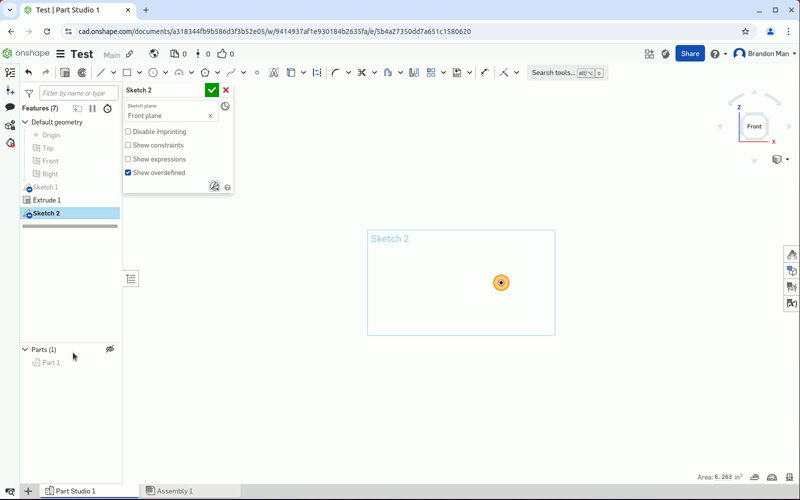
key(shift+e)
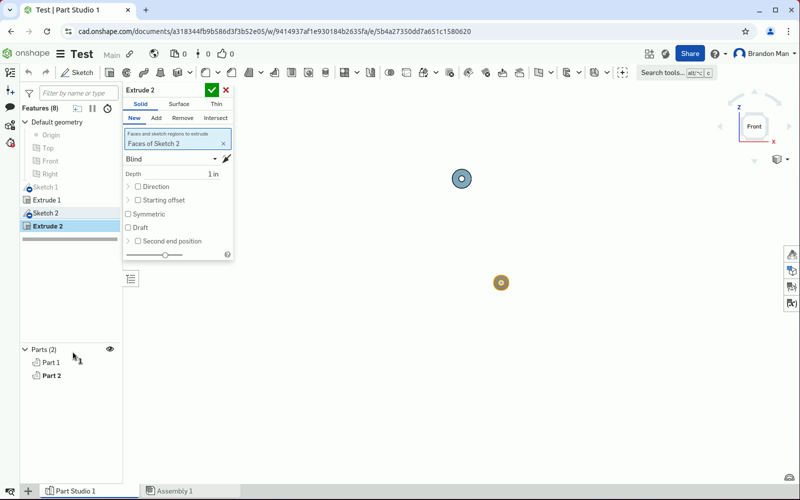
mouse_move(143, 106)
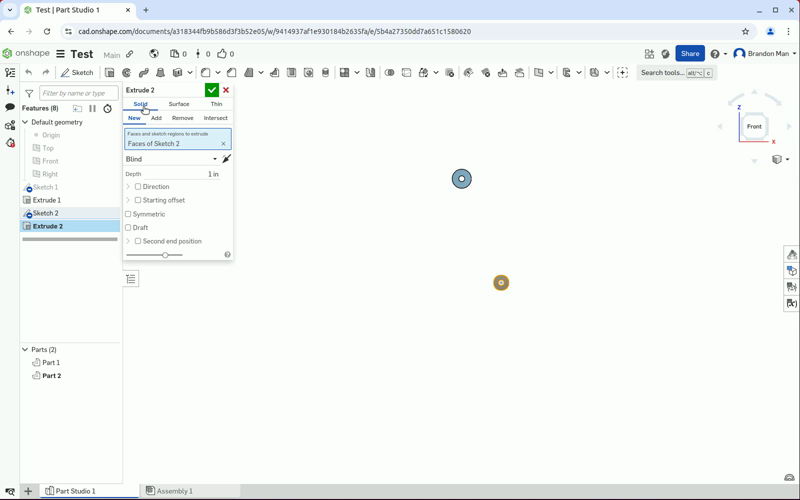
click(143, 106)
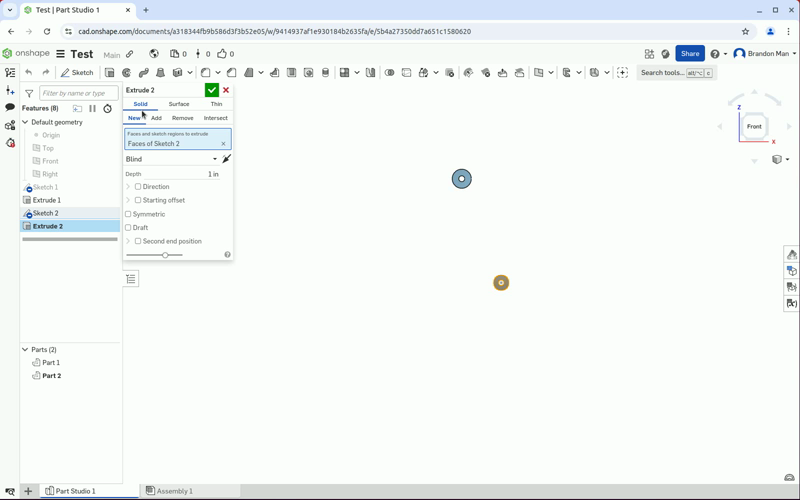
mouse_move(137, 120)
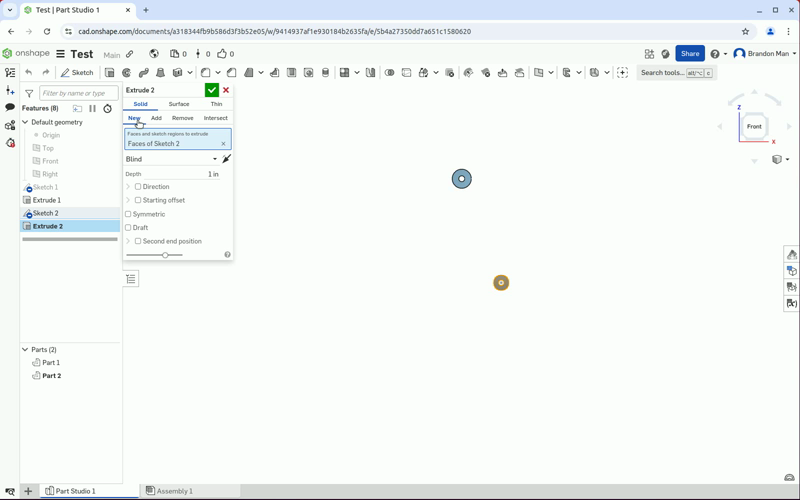
click(137, 120)
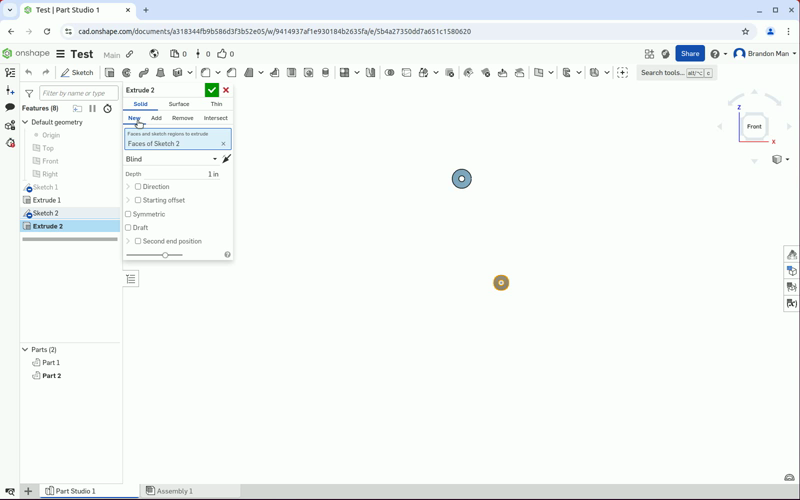
key(tab, 4)
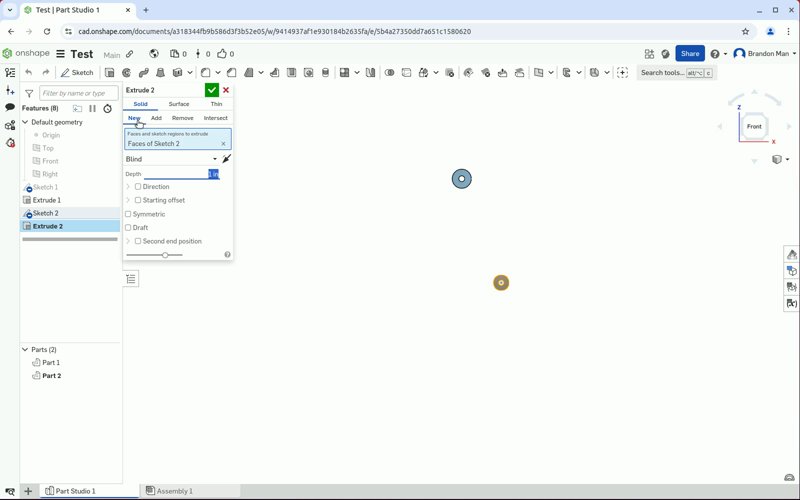
text(0.481)
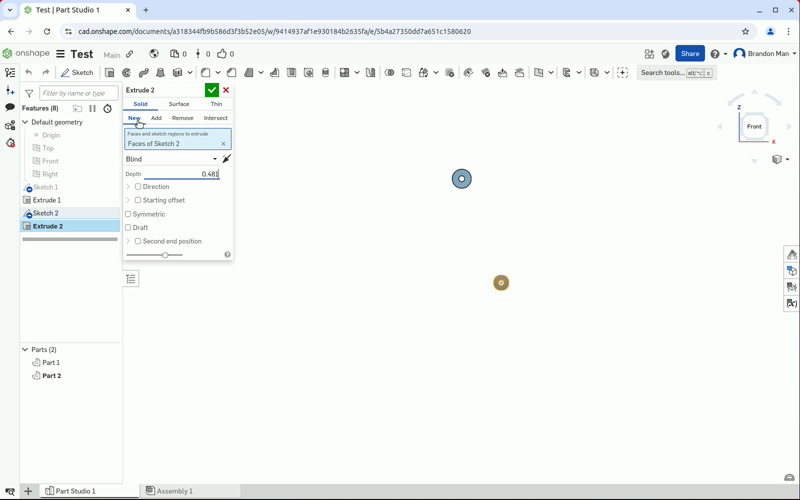
key(enter)
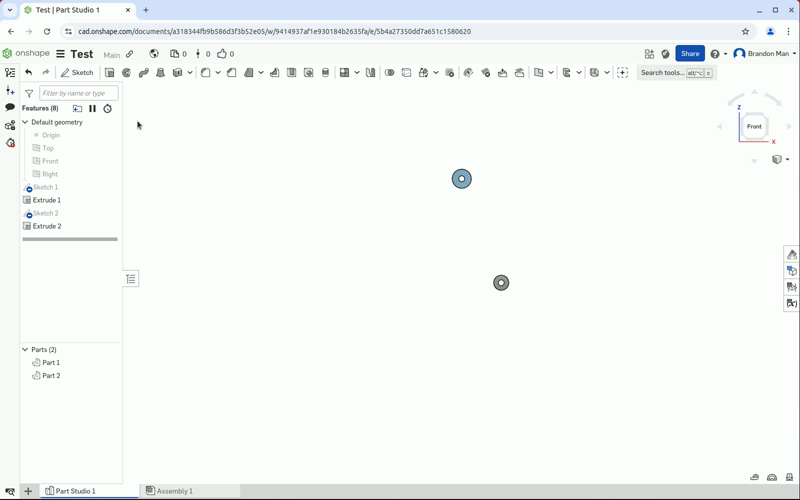
key(shift+h)
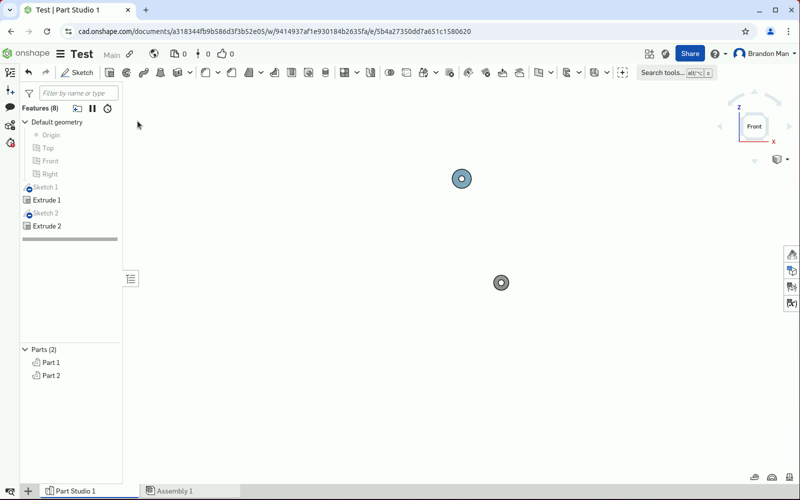
key(shift+h)
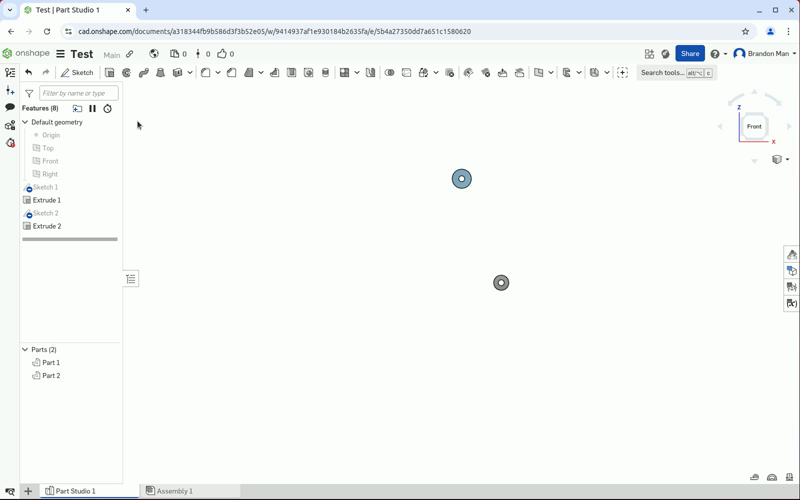
mouse_move(73, 189)
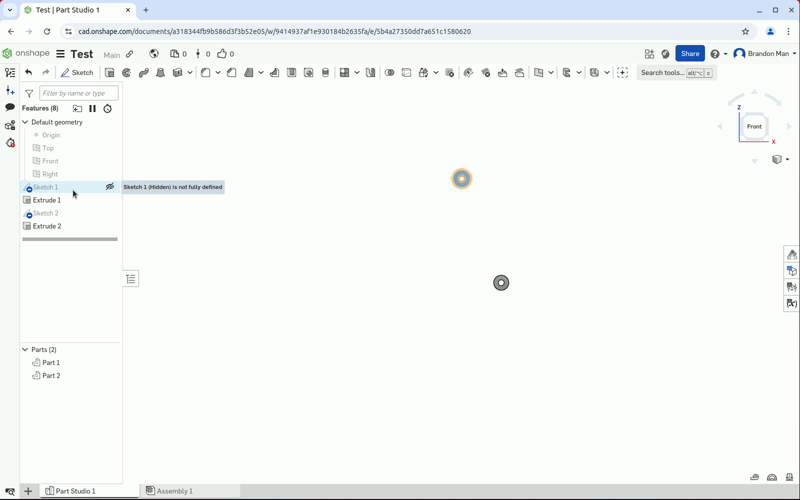
click(73, 189)
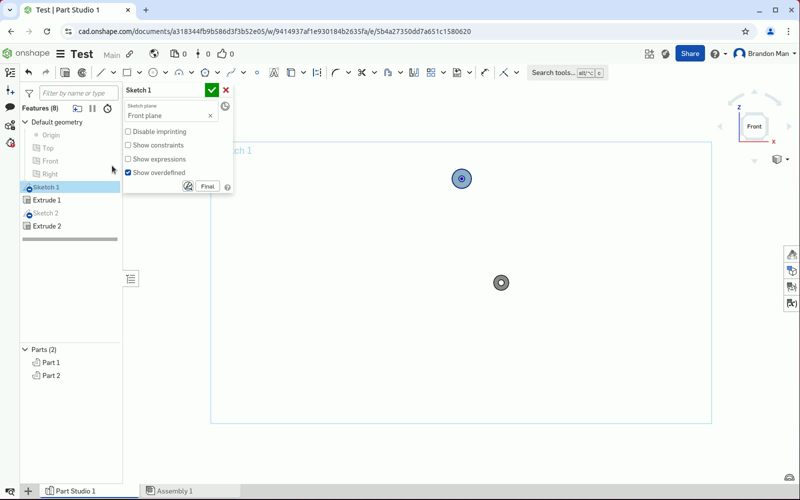
mouse_move(229, 92)
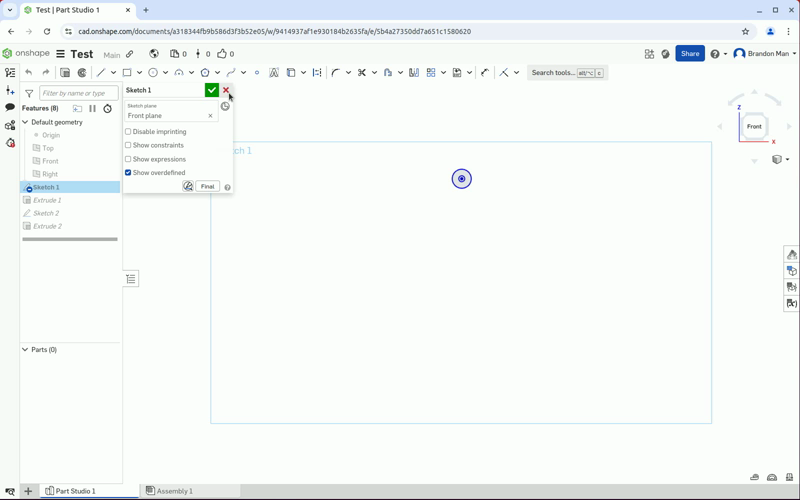
click(229, 92)
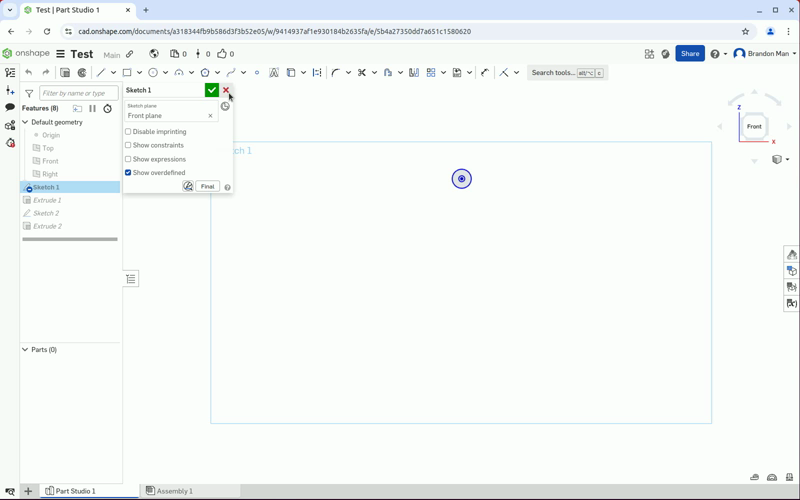
key(shift+s)
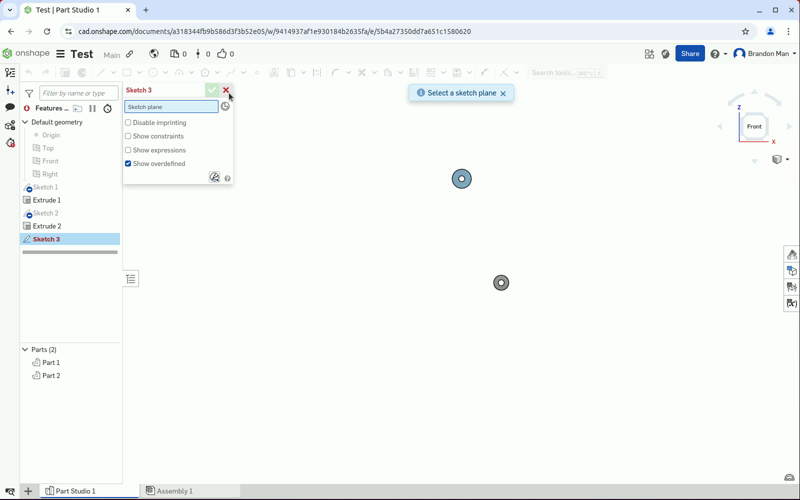
mouse_move(73, 163)
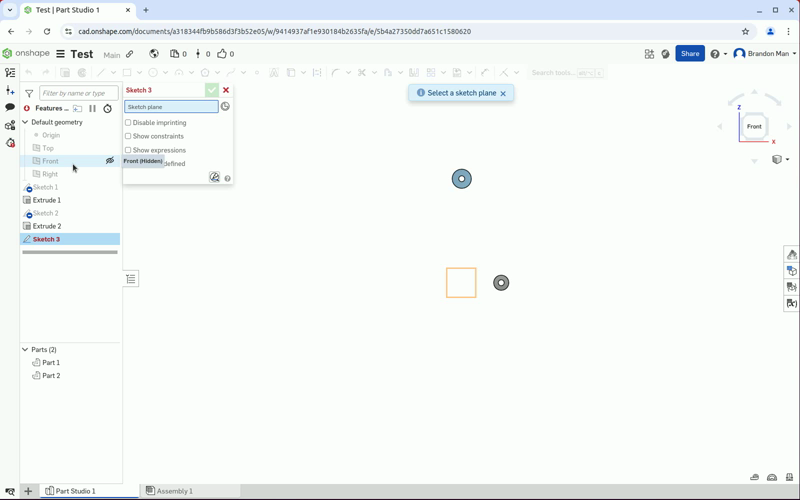
click(73, 163)
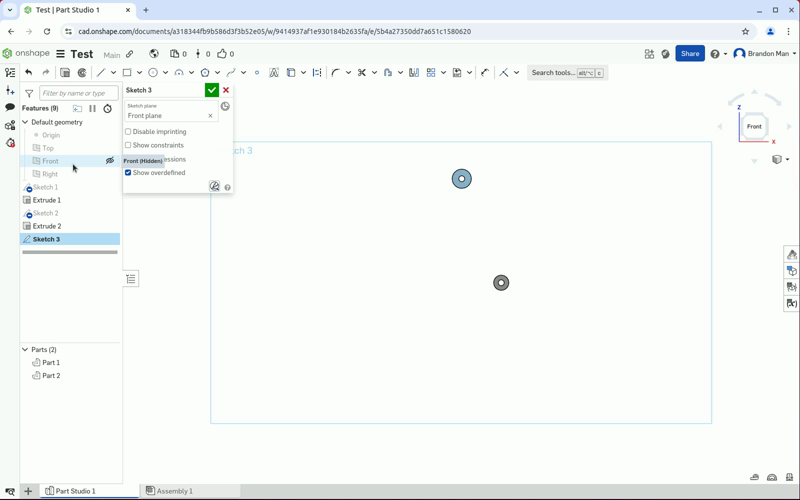
mouse_move(73, 352)
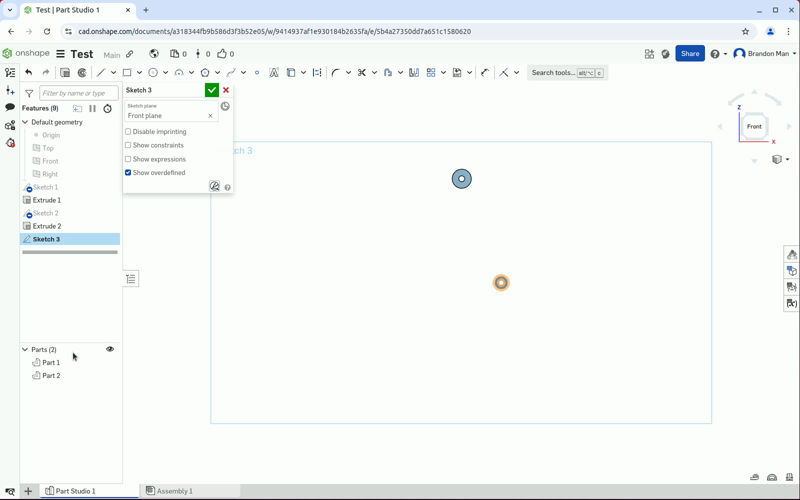
key(y)
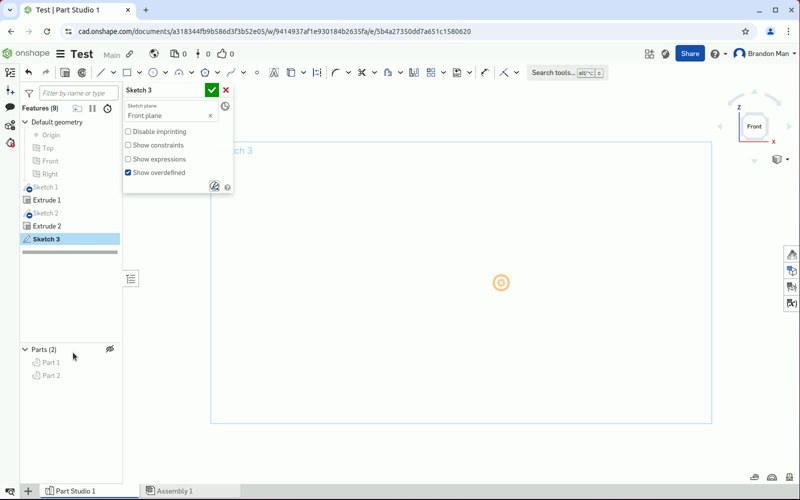
key(a)
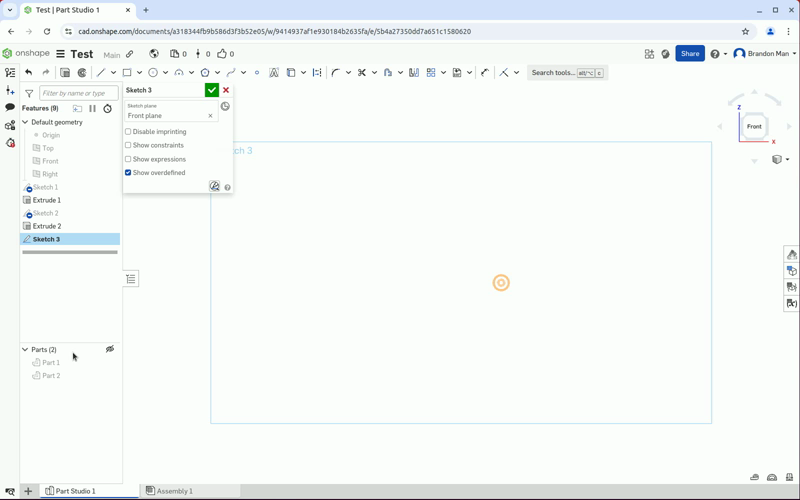
key_down(shift)
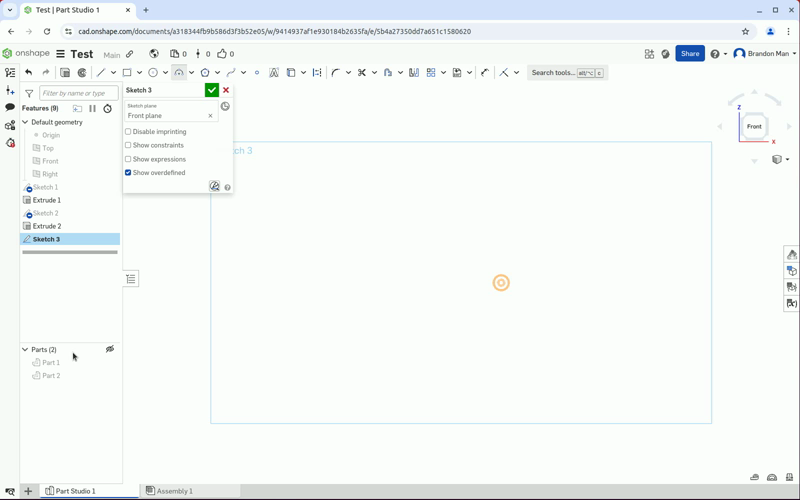
mouse_move(446, 228)
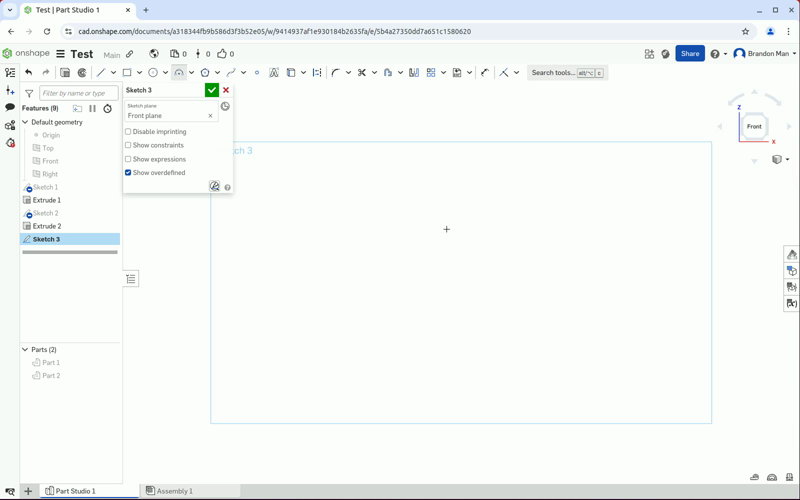
click(446, 228)
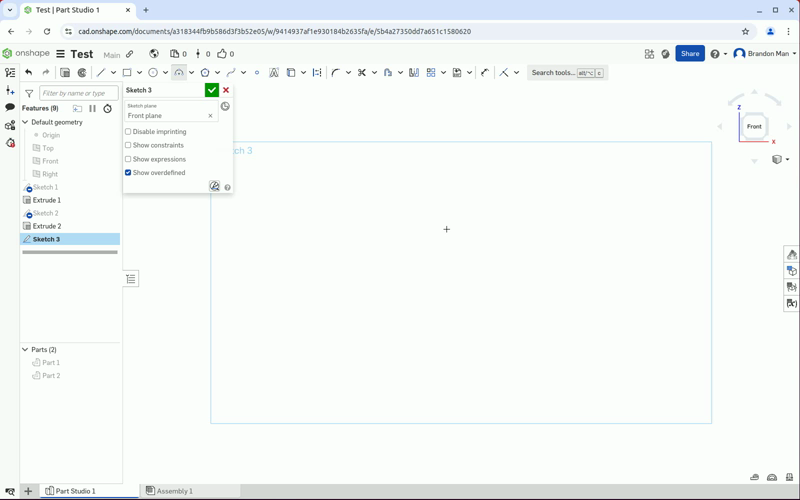
key_up(shift)
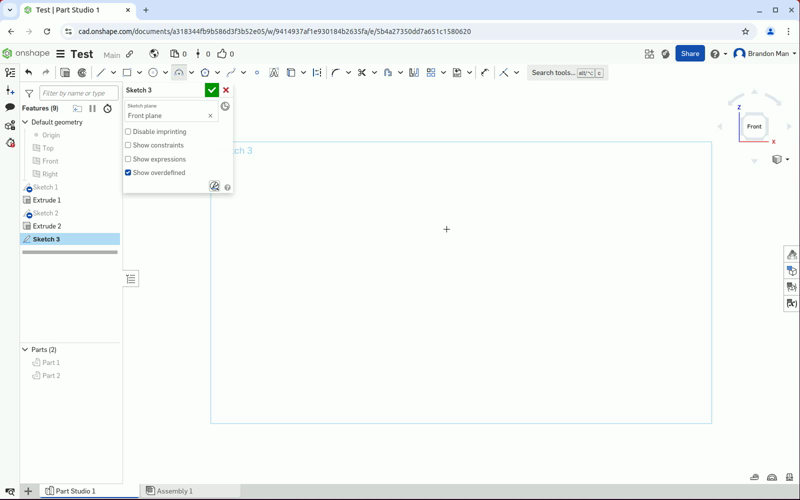
key_down(shift)
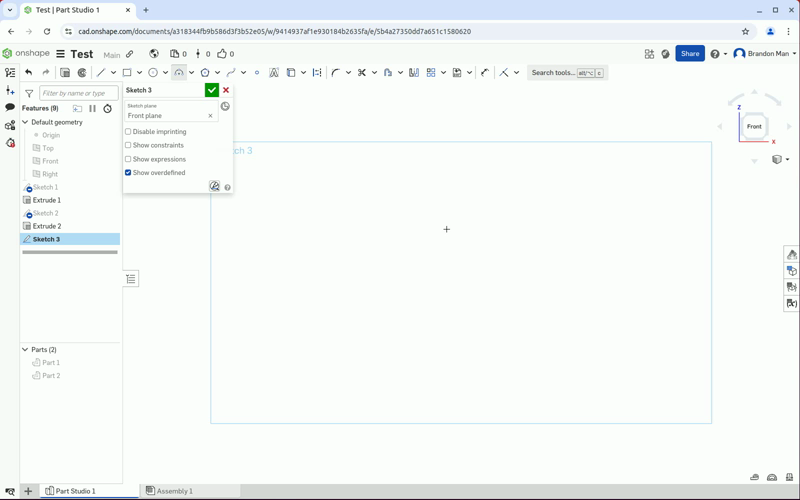
mouse_move(475, 228)
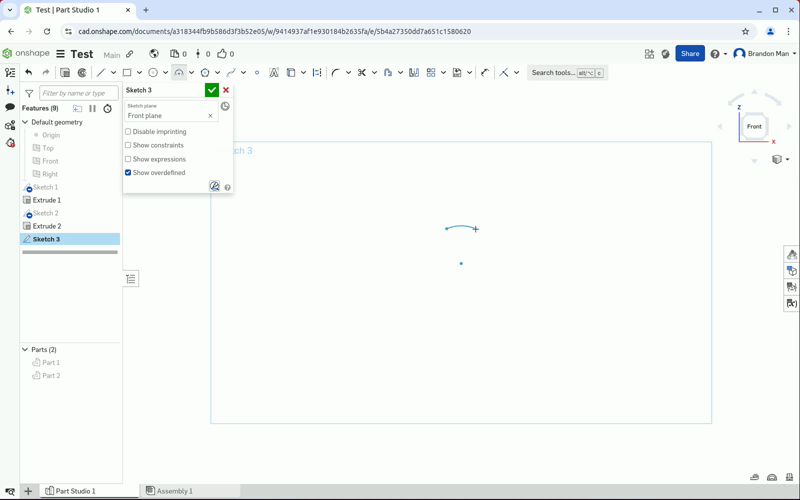
click(475, 228)
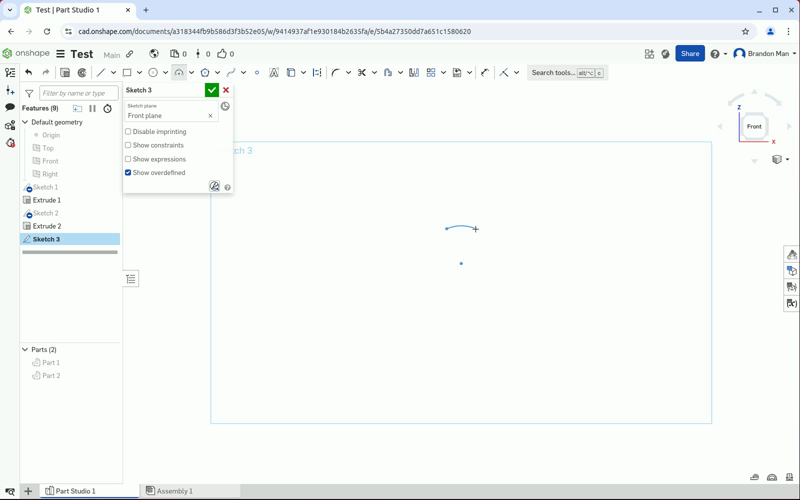
mouse_move(461, 216)
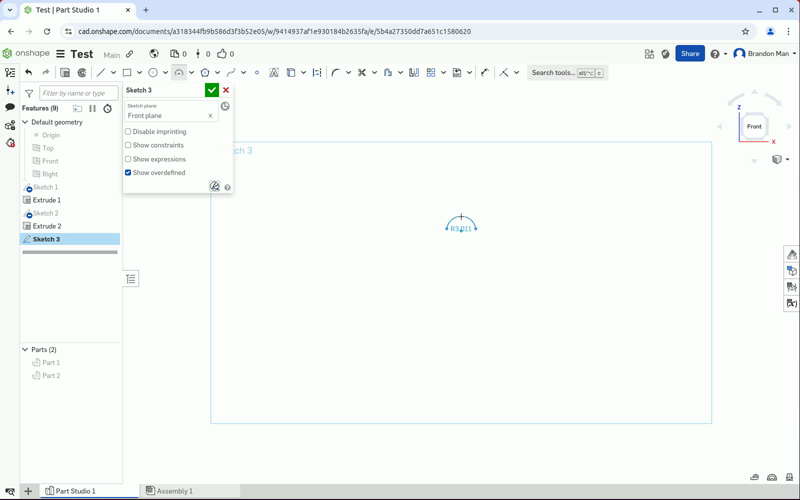
click(461, 216)
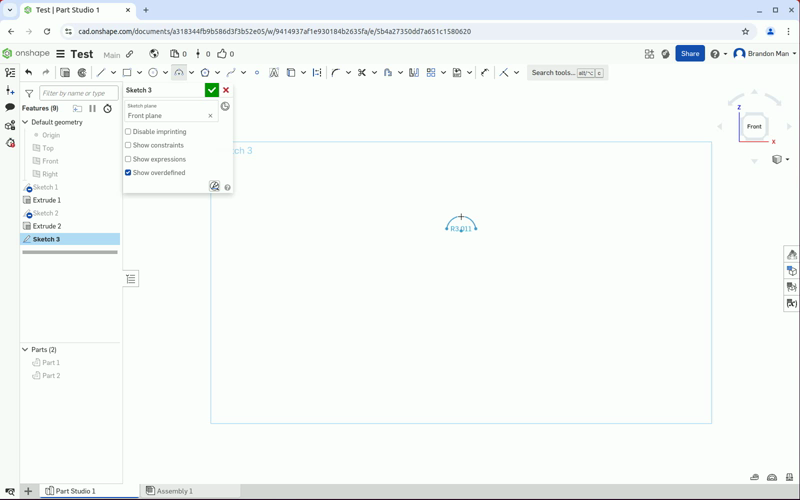
key_up(shift)
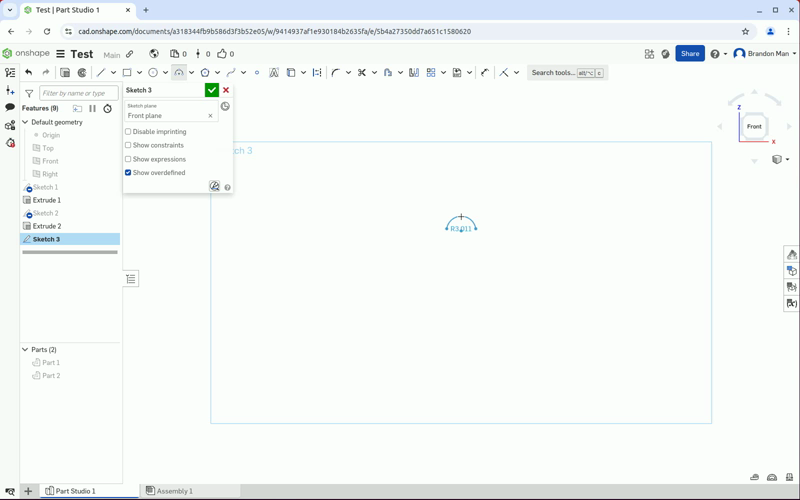
key(esc)
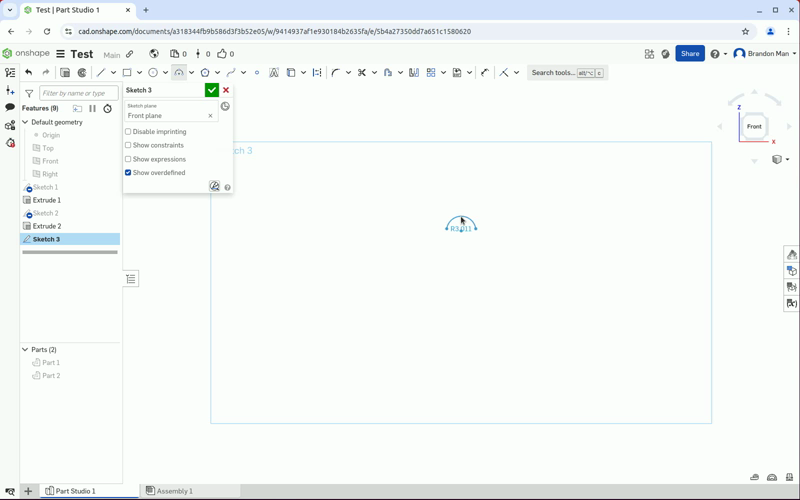
key(l)
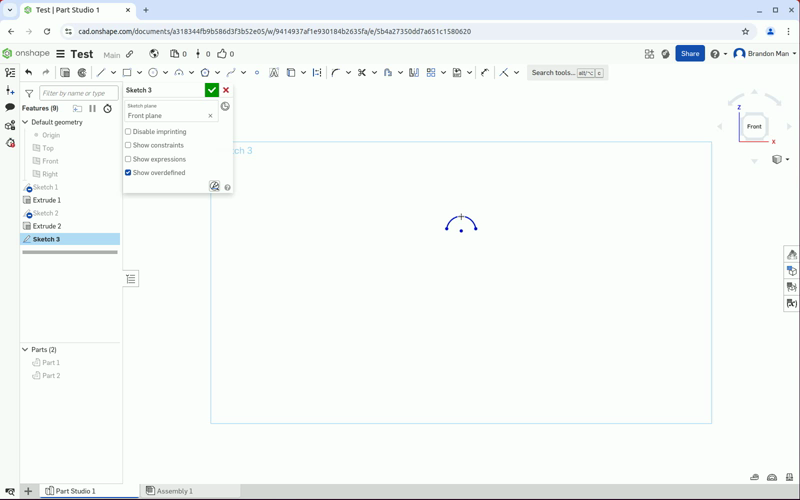
mouse_move(475, 228)
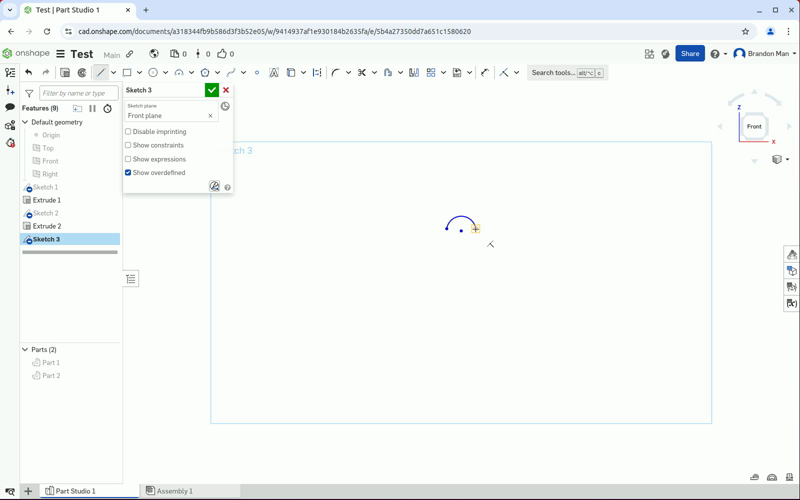
click(475, 228)
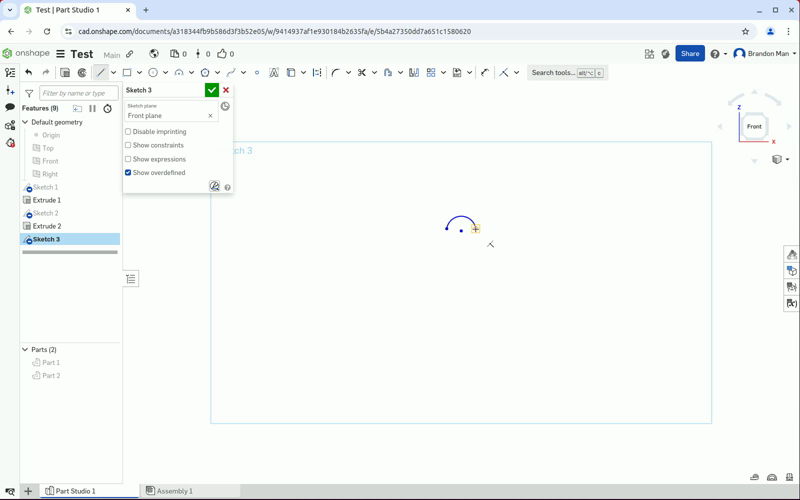
key_down(shift)
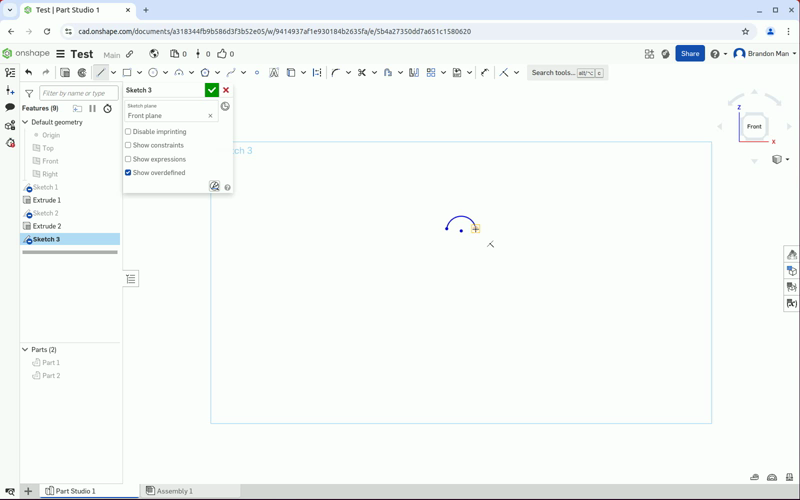
mouse_move(505, 228)
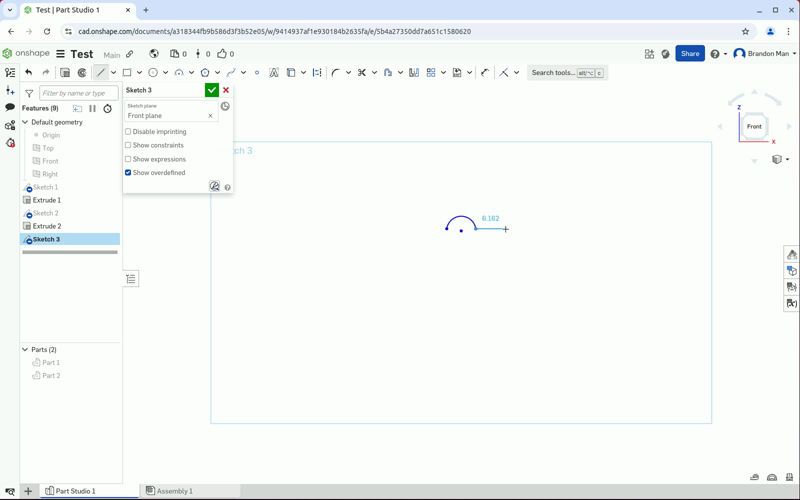
mouse_move(469, 177)
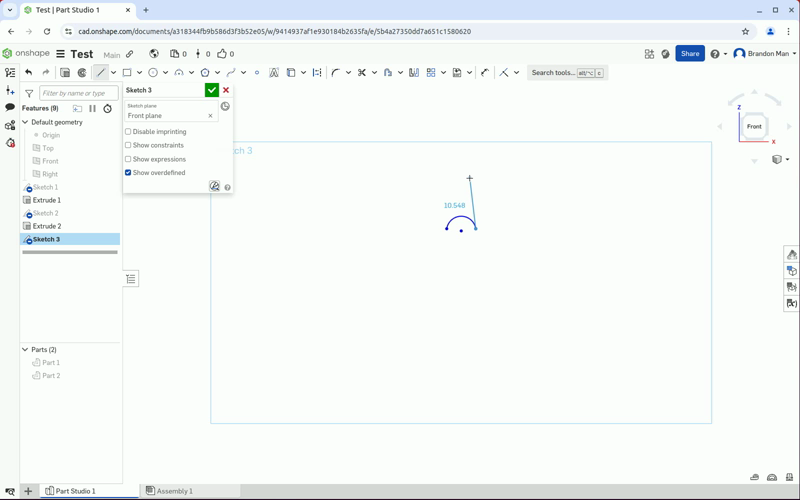
click(469, 177)
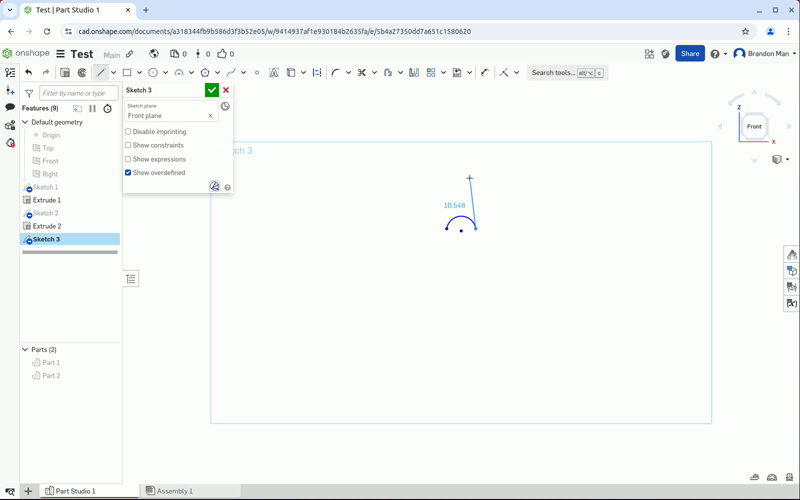
key_up(shift)
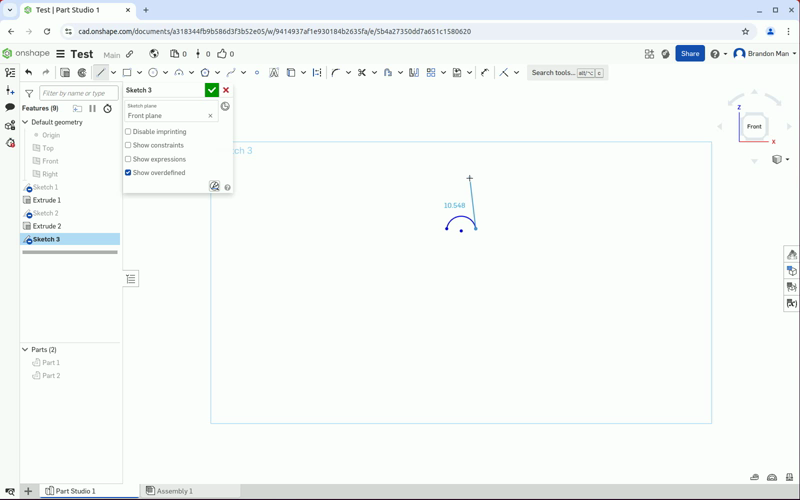
key(esc)
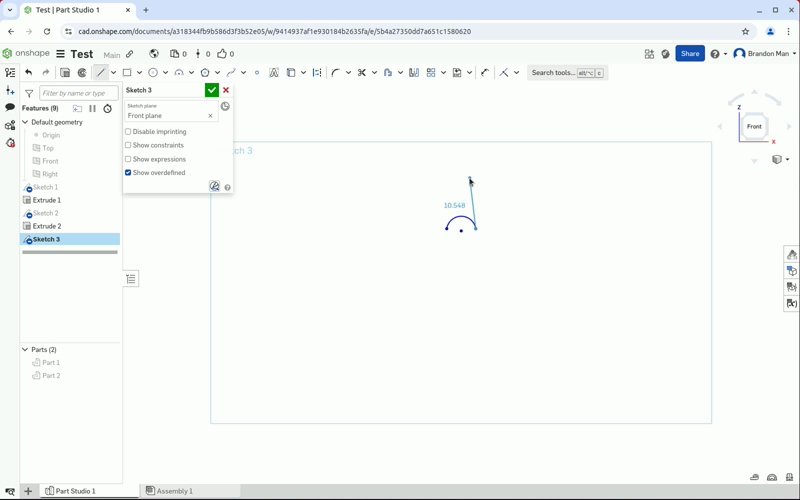
key(a)
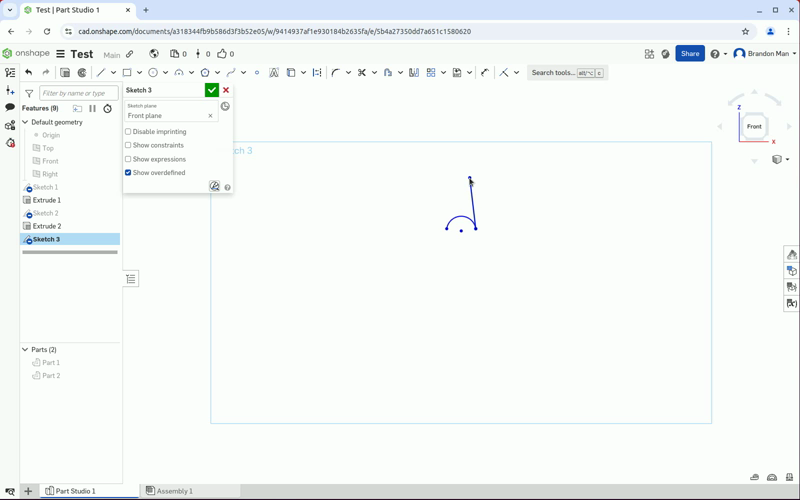
mouse_move(469, 177)
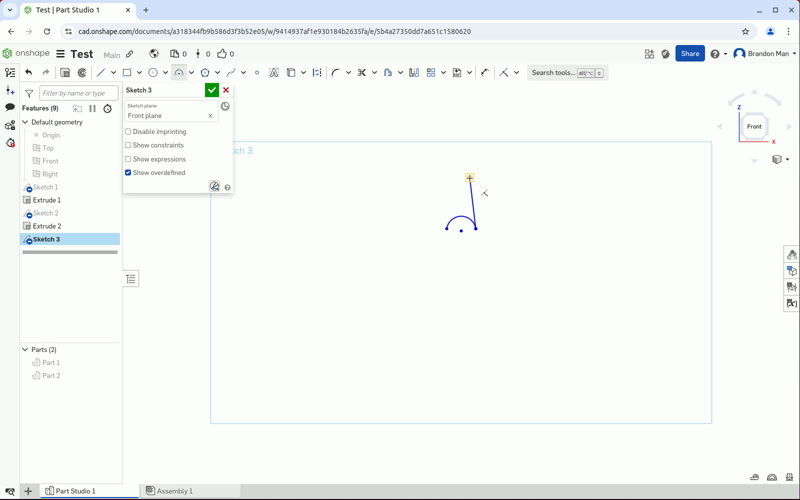
click(469, 177)
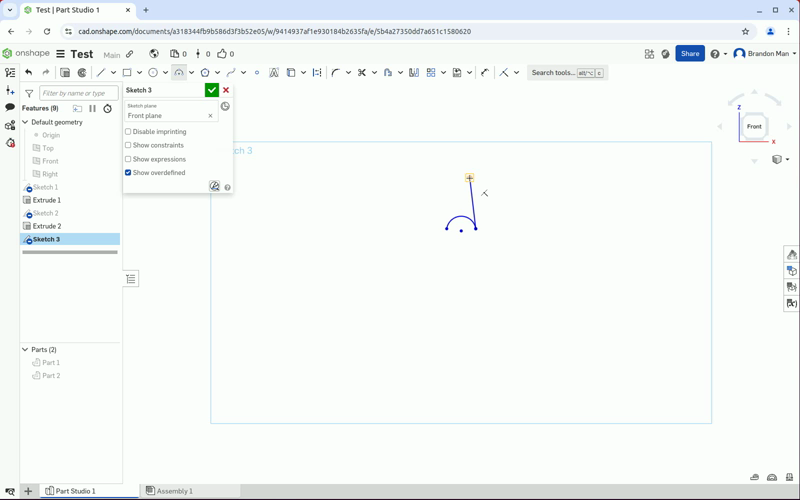
key_down(shift)
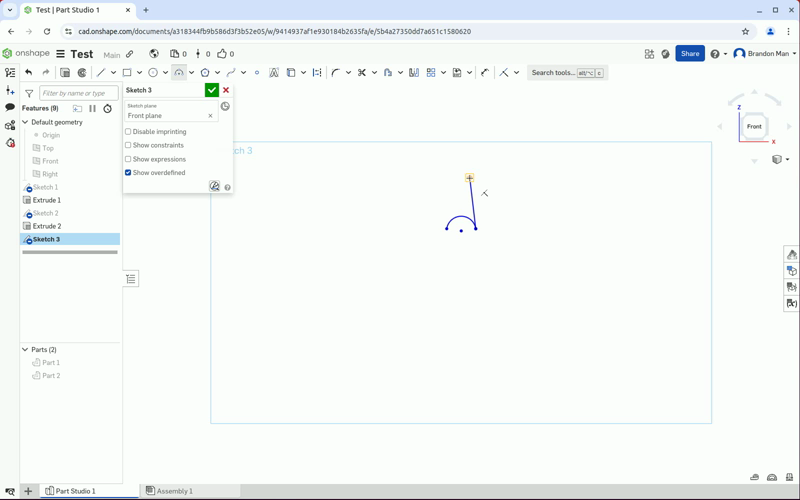
mouse_move(452, 177)
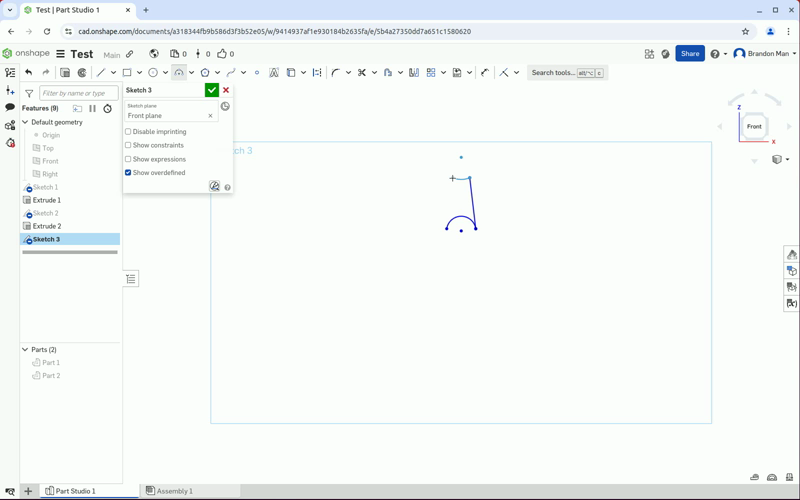
click(452, 177)
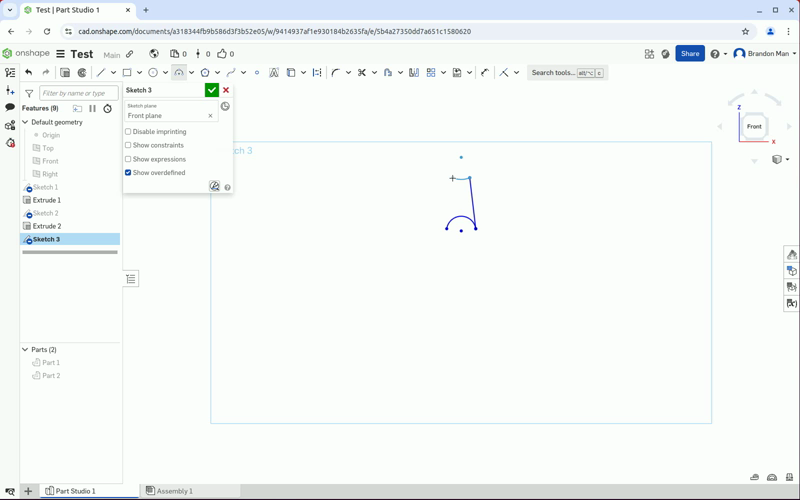
mouse_move(461, 186)
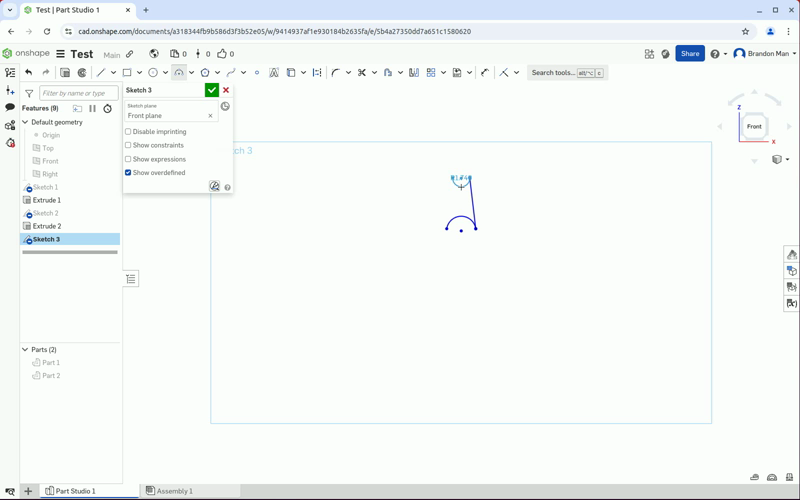
click(461, 186)
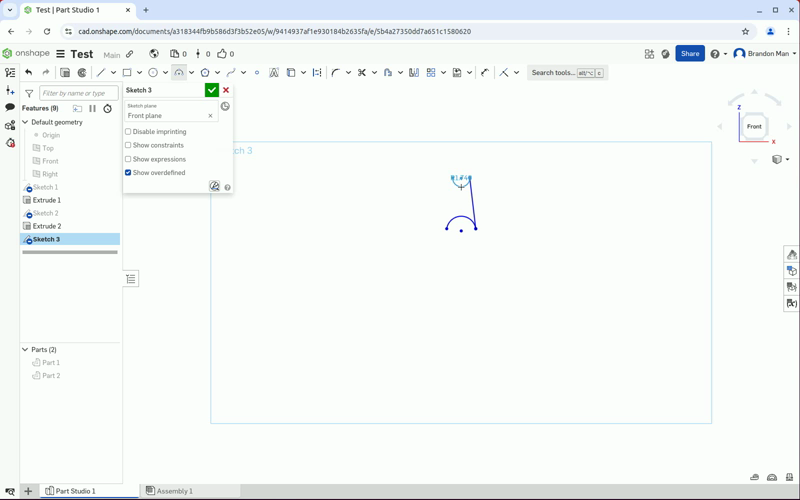
key_up(shift)
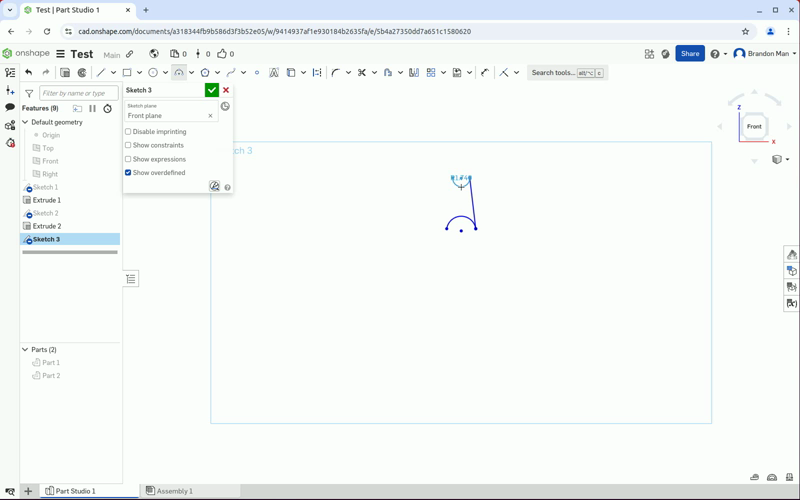
key(esc)
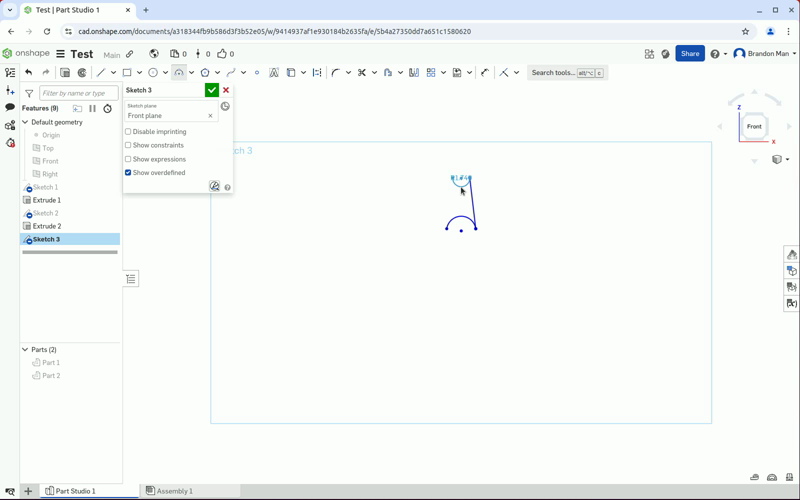
key(l)
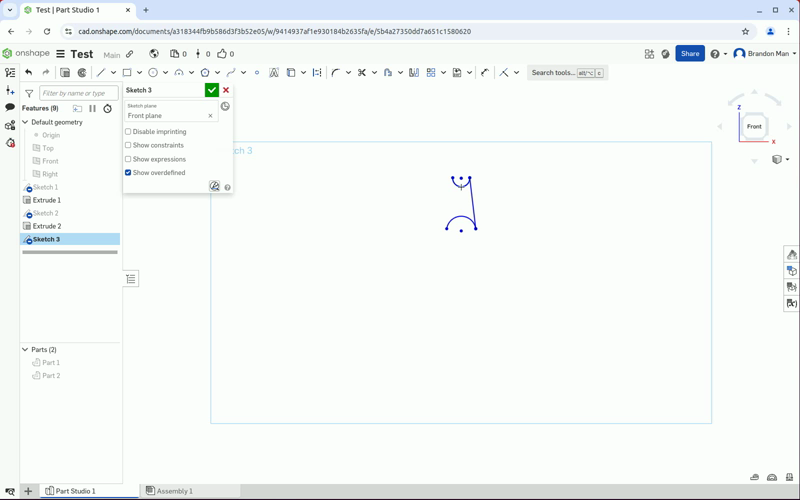
mouse_move(452, 177)
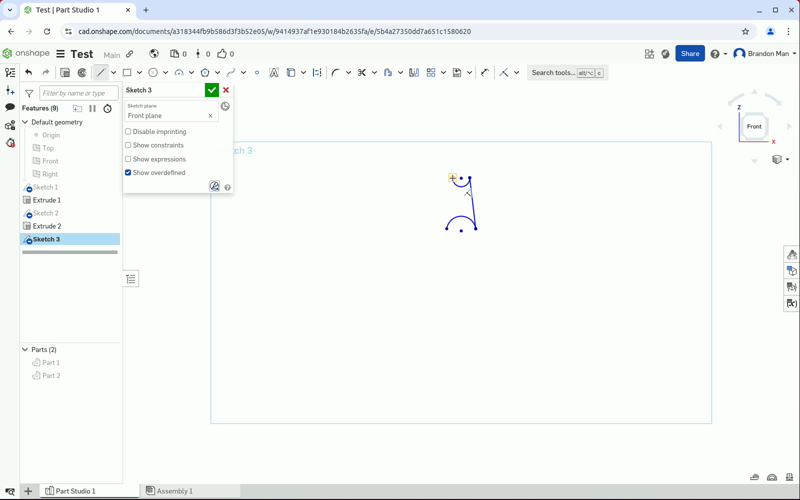
click(452, 177)
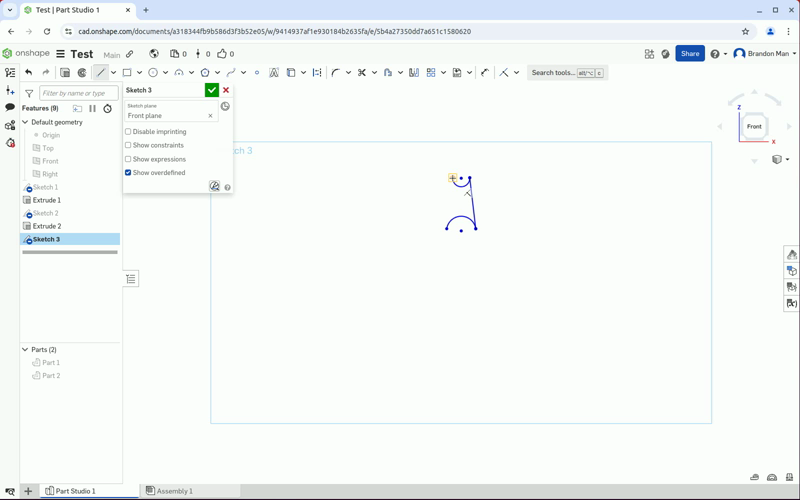
mouse_move(482, 177)
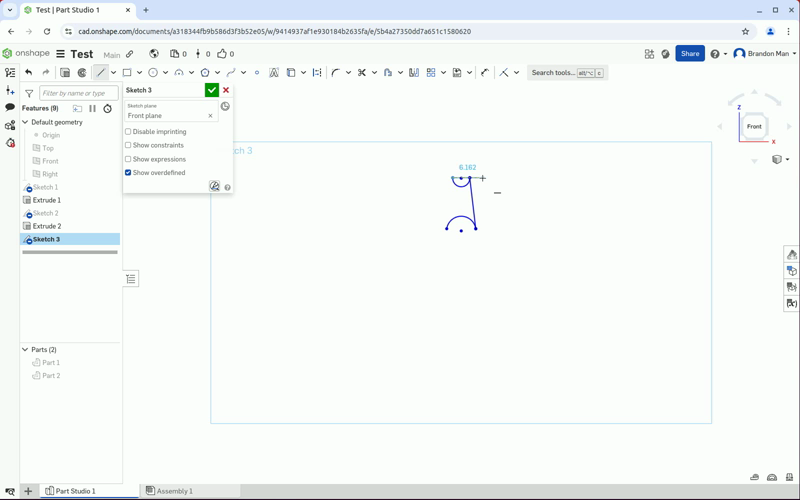
key_down(shift)
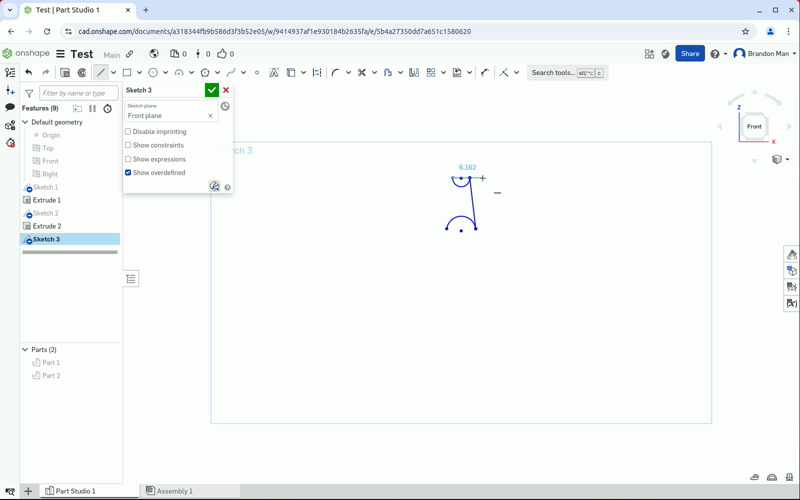
mouse_move(446, 228)
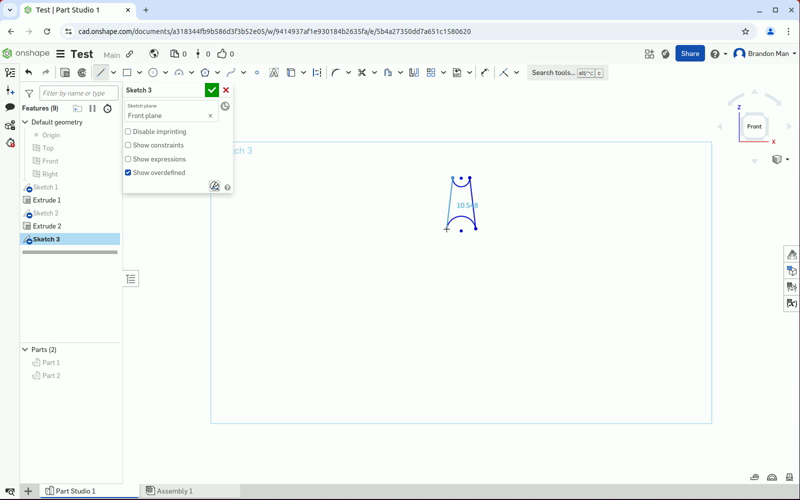
key_up(shift)
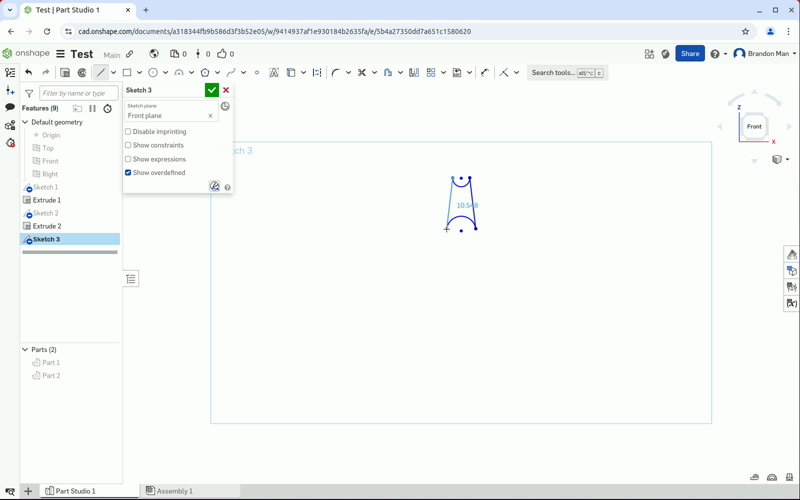
click(446, 228)
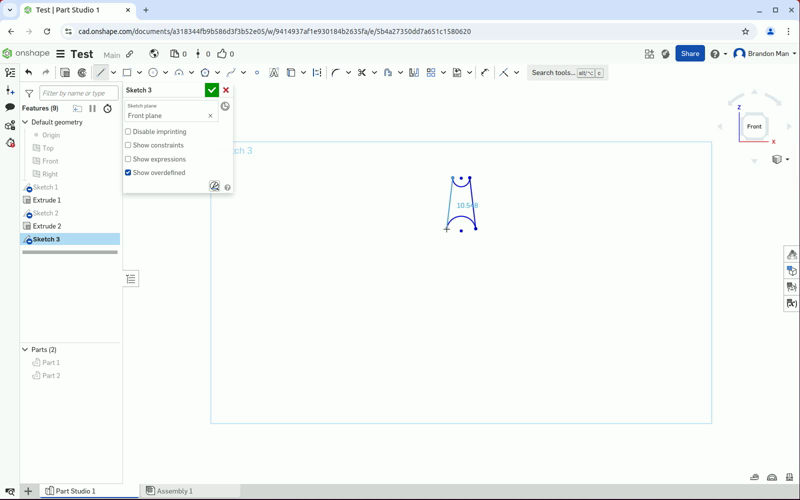
key(esc)
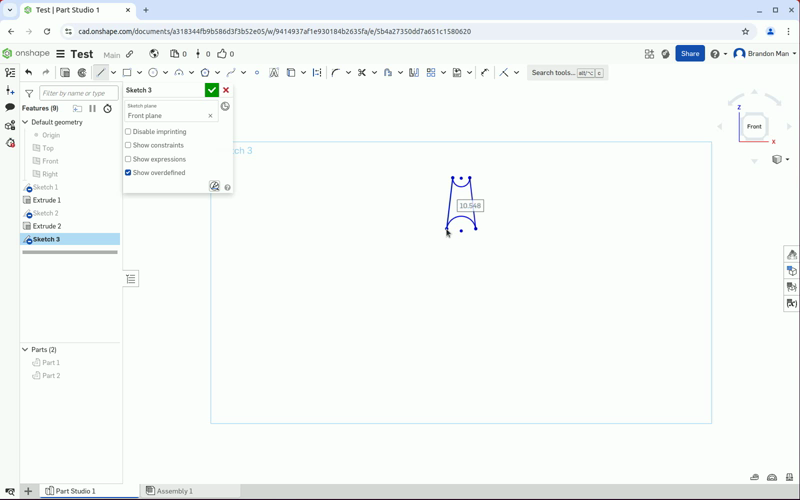
key(c)
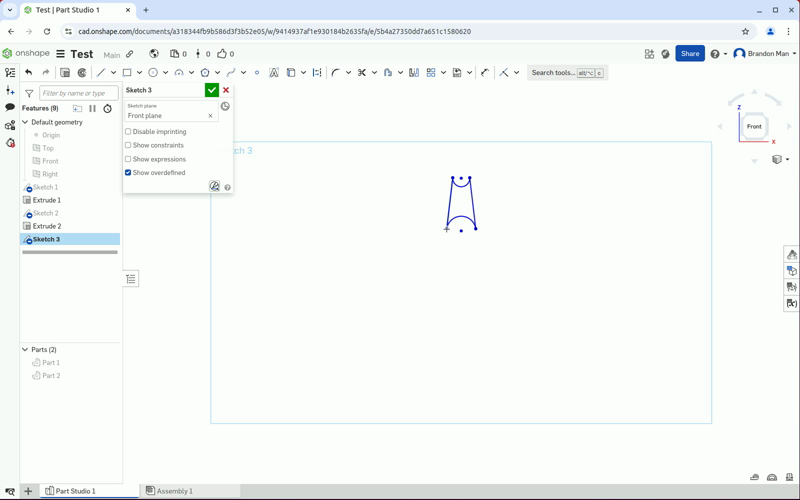
key_down(shift)
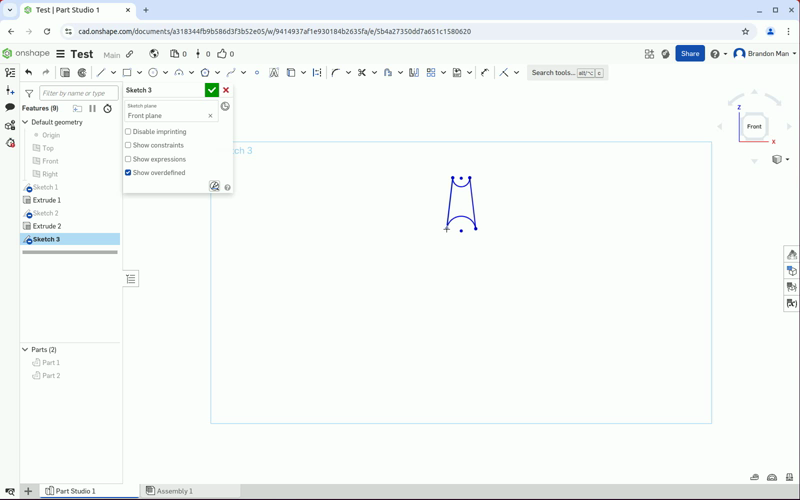
mouse_move(458, 196)
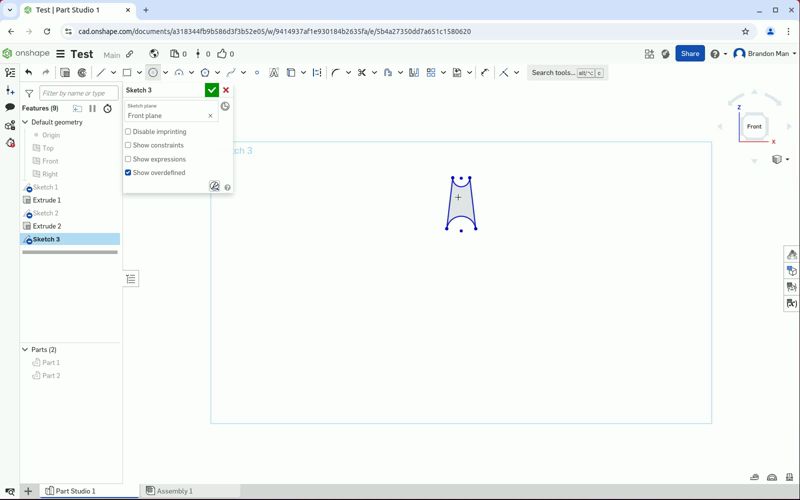
click(458, 196)
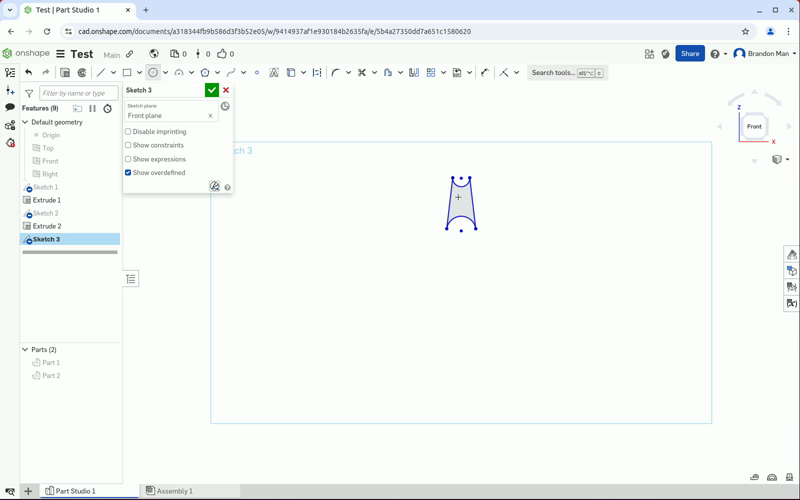
key_up(shift)
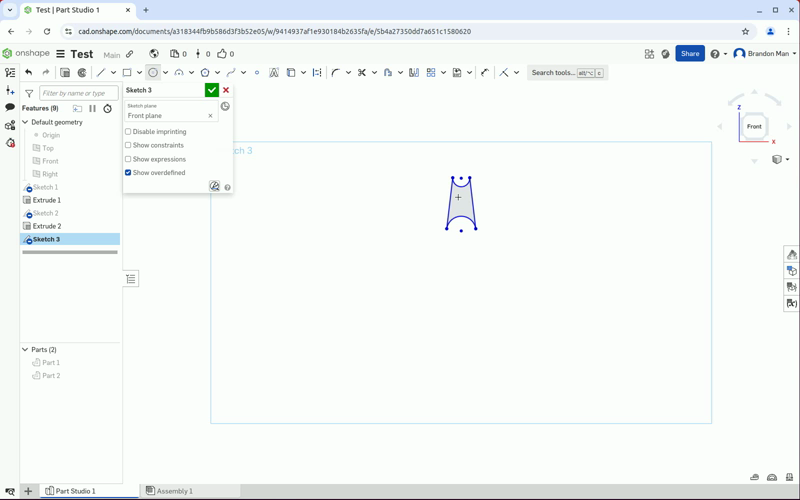
mouse_move(461, 196)
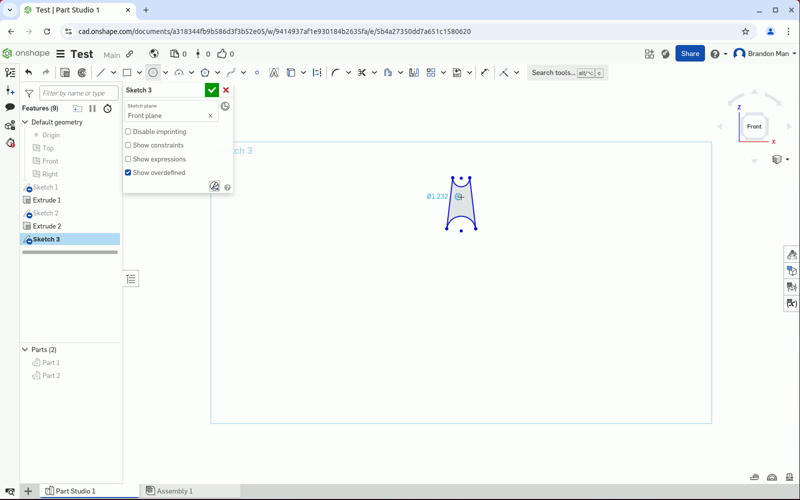
scroll(6)
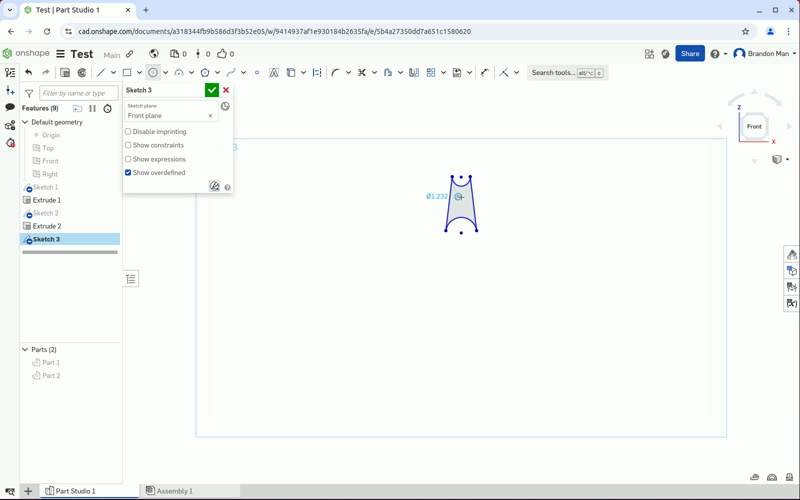
scroll(6)
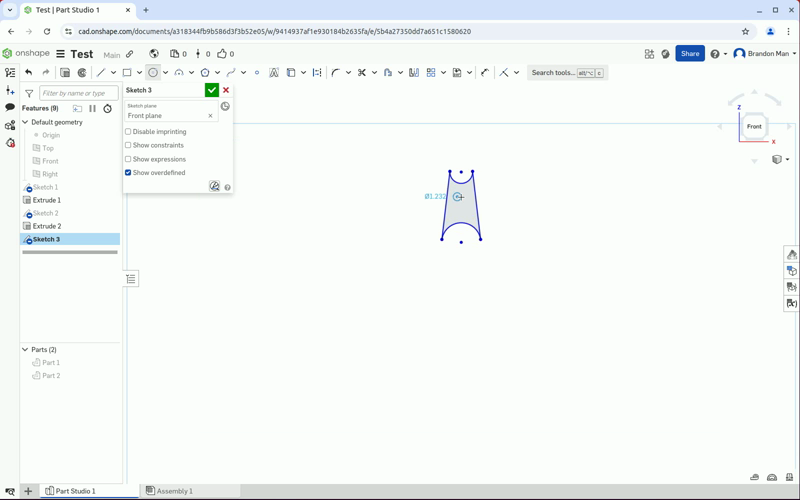
scroll(6)
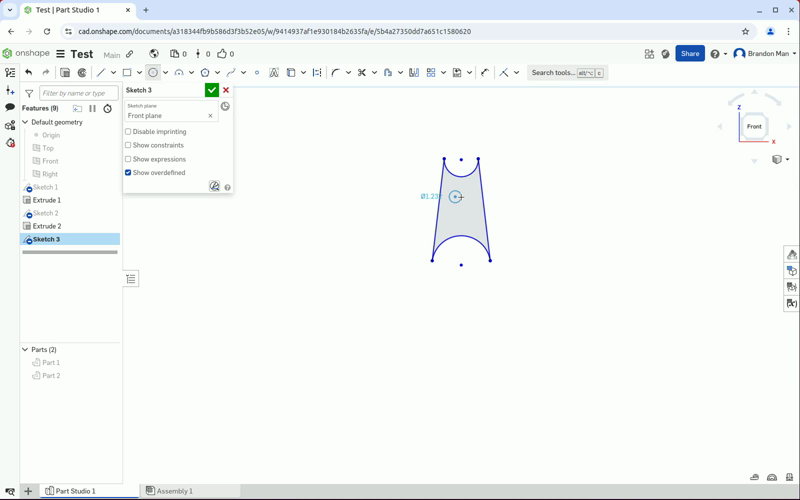
scroll(6)
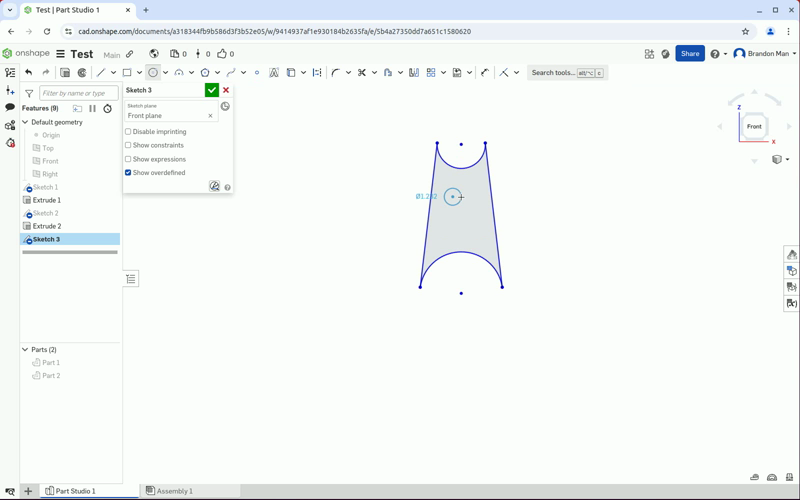
scroll(6)
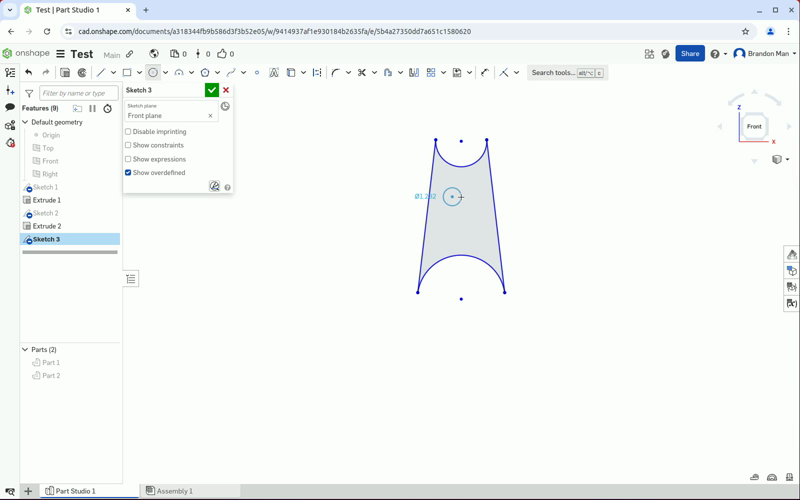
scroll(6)
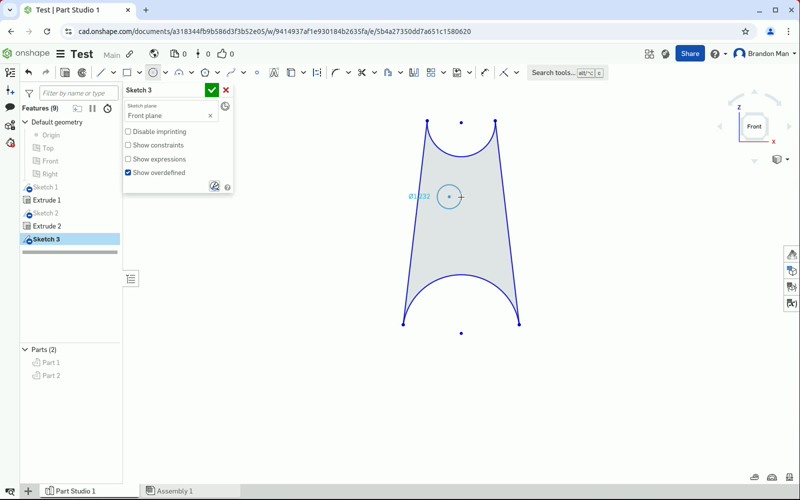
scroll(6)
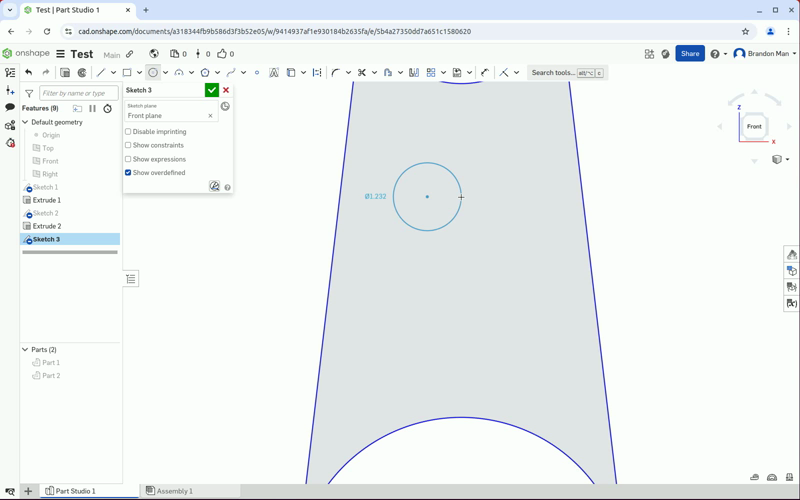
click(461, 196)
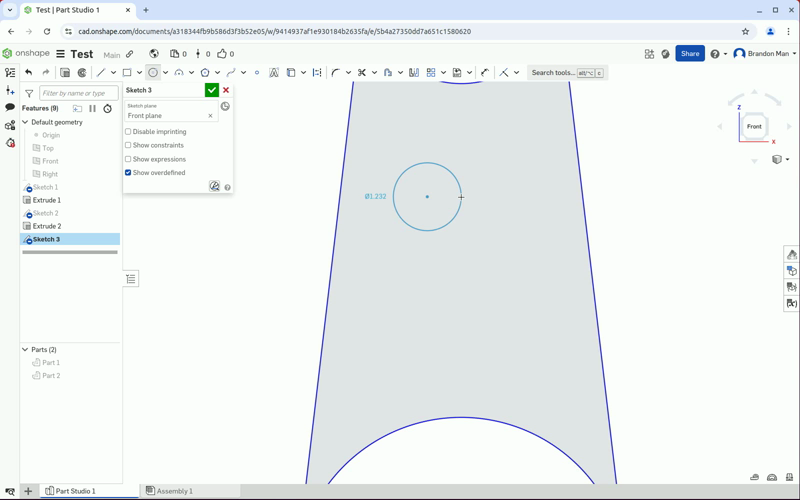
scroll(-6)
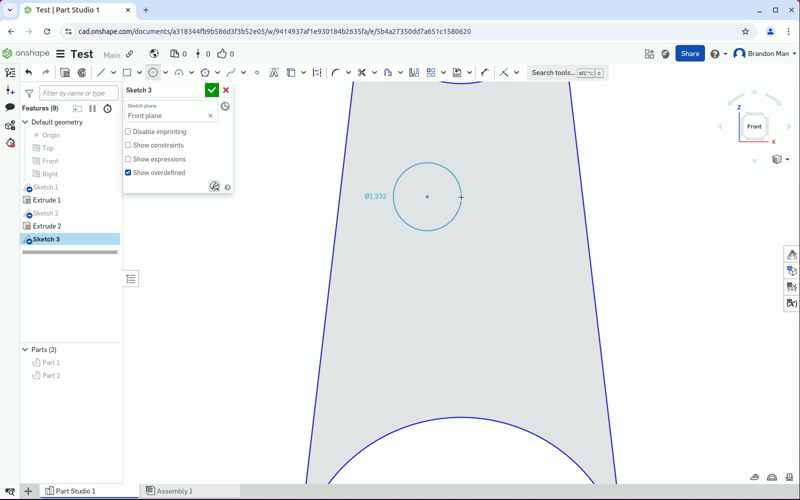
scroll(-6)
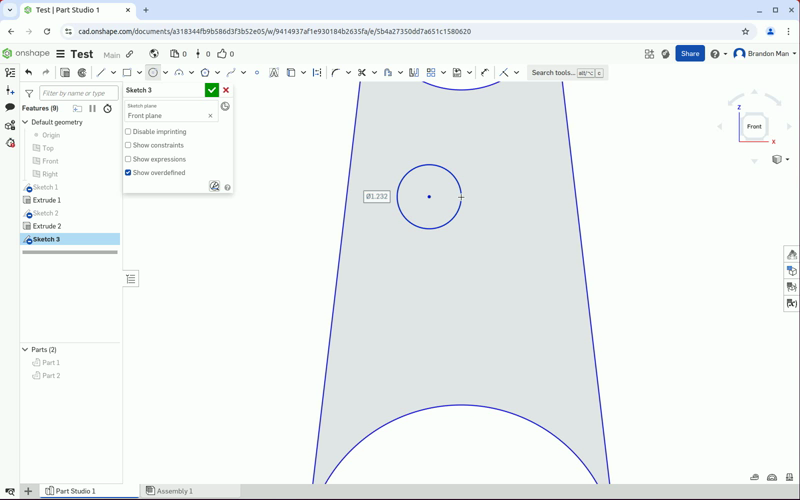
scroll(-6)
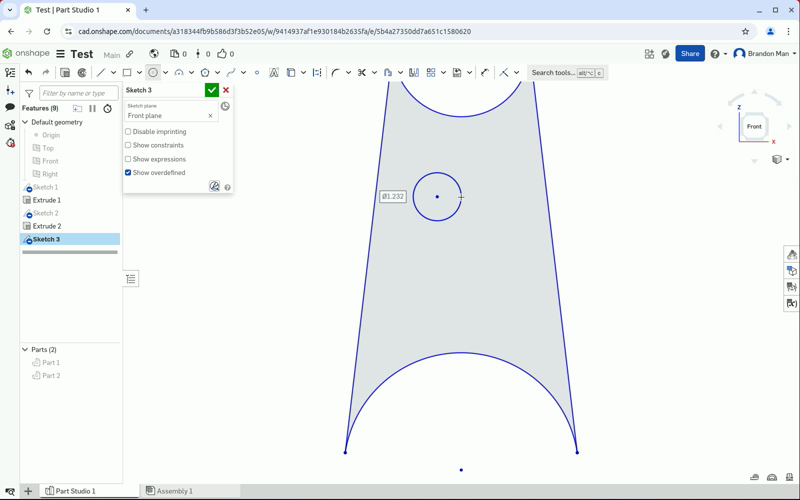
scroll(-6)
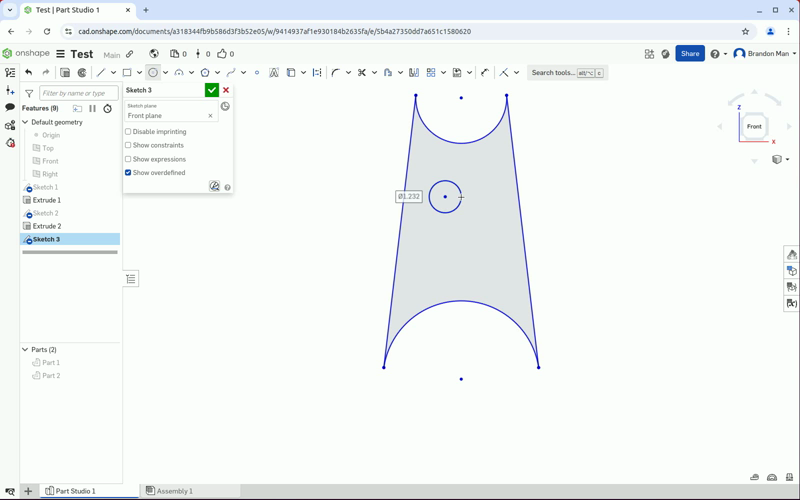
scroll(-6)
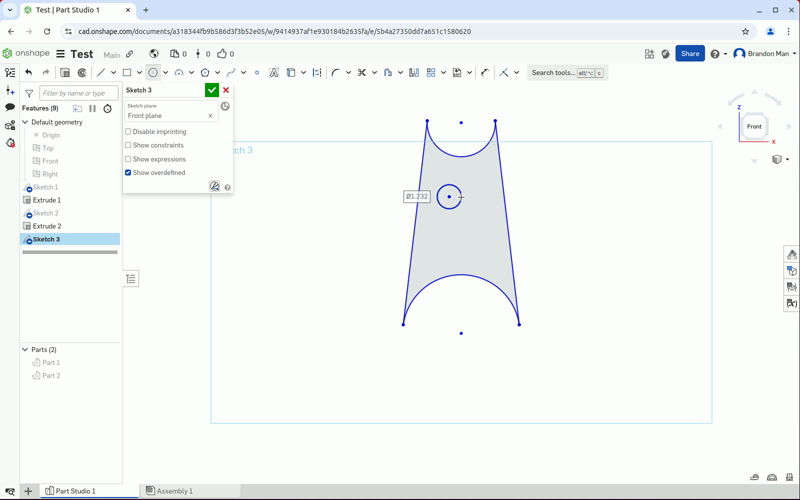
scroll(-6)
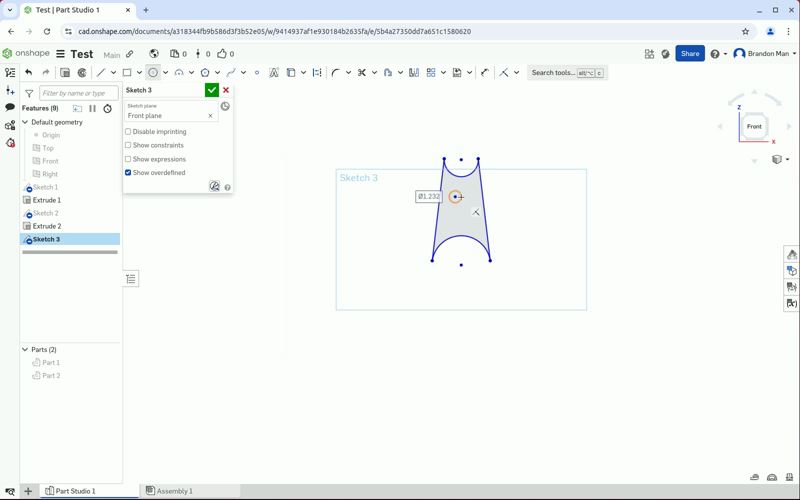
scroll(-6)
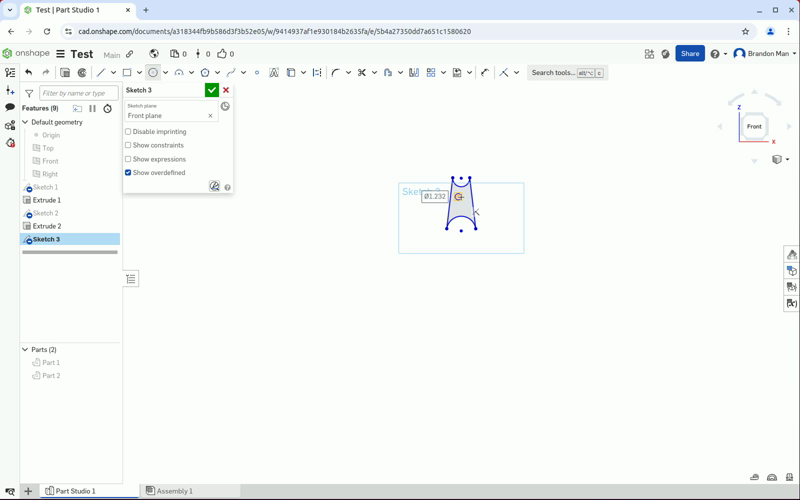
key(esc)
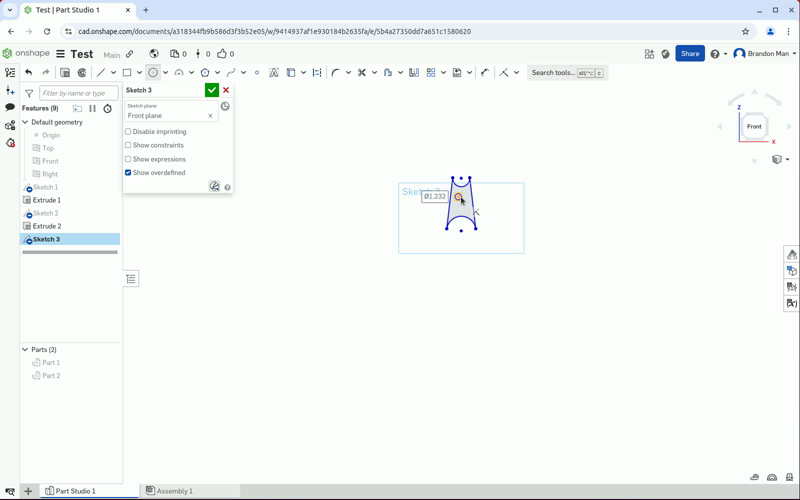
mouse_move(469, 185)
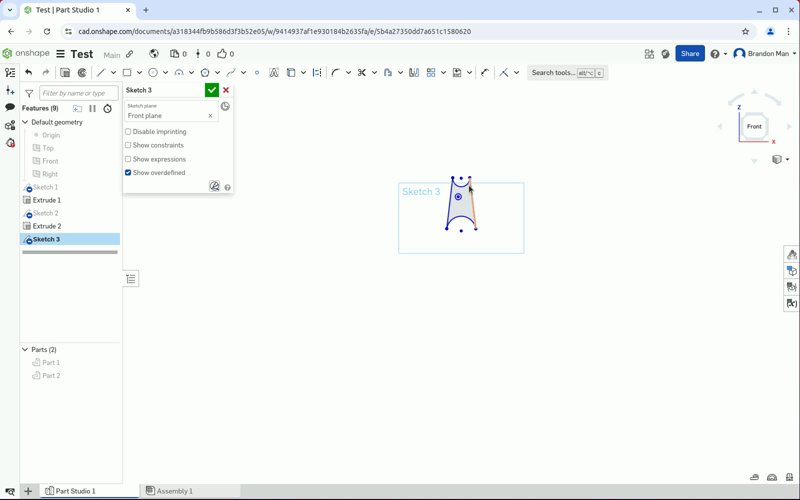
scroll(6)
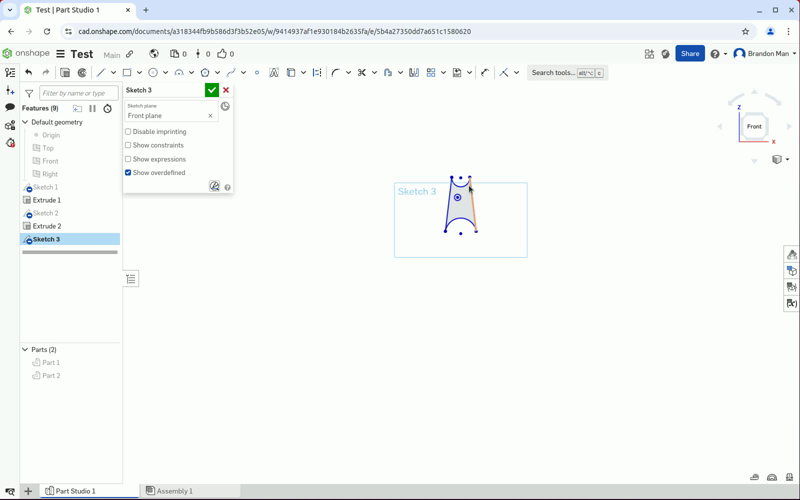
scroll(6)
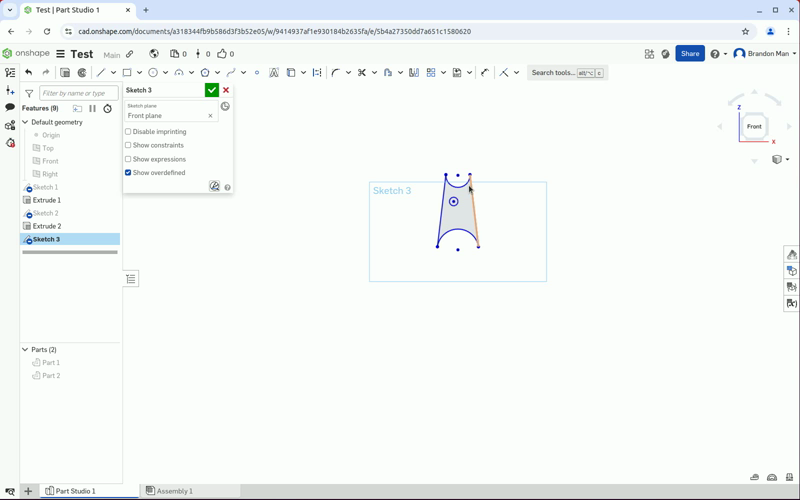
scroll(6)
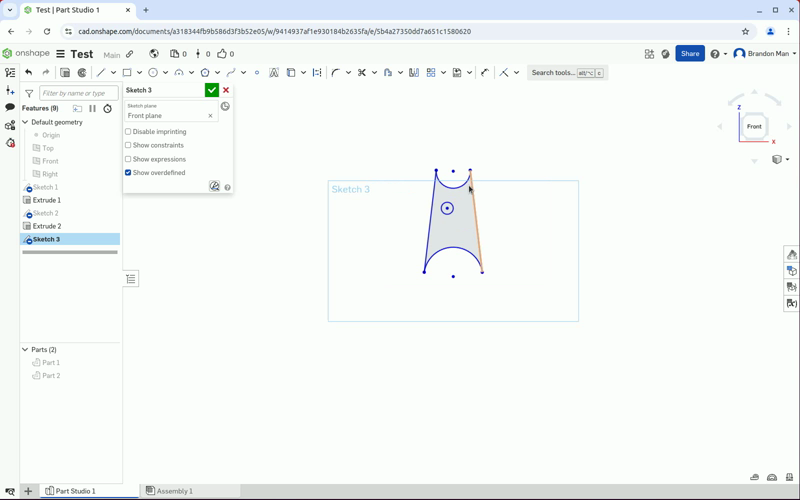
scroll(6)
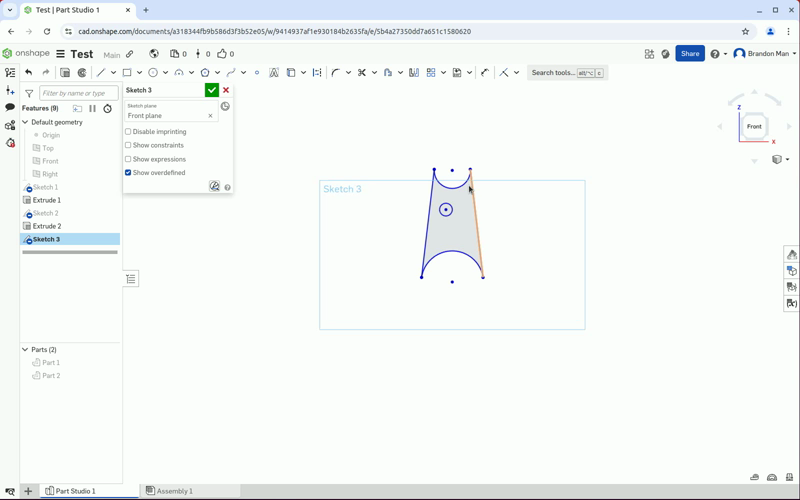
scroll(6)
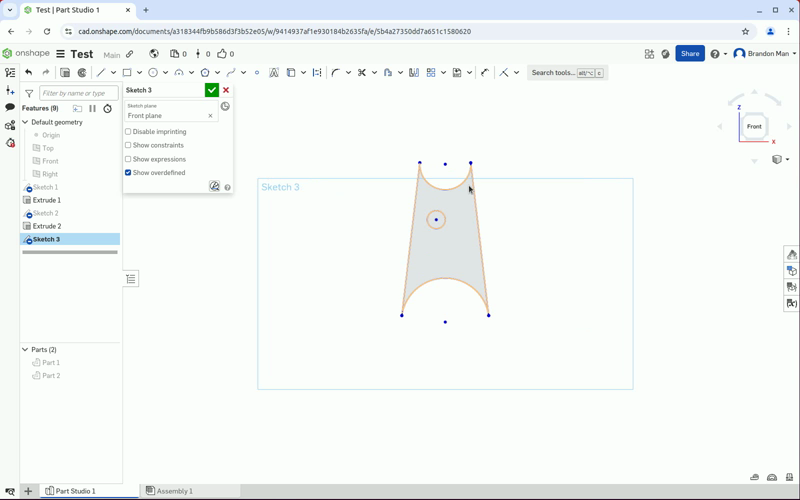
scroll(6)
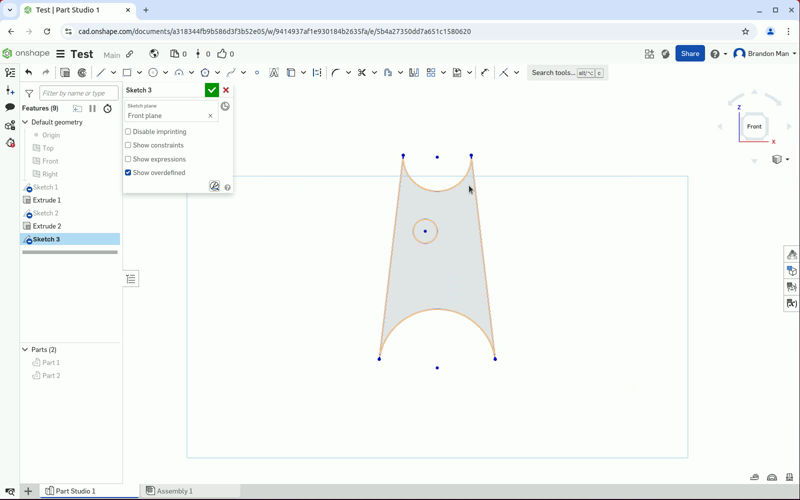
scroll(6)
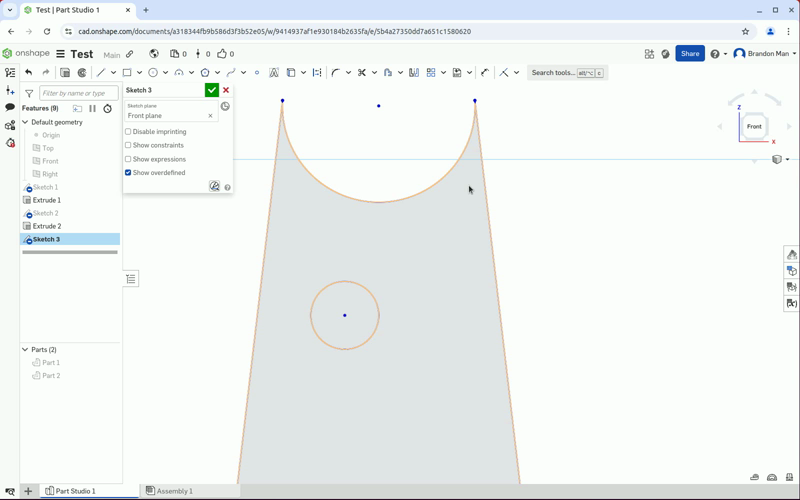
click(469, 185)
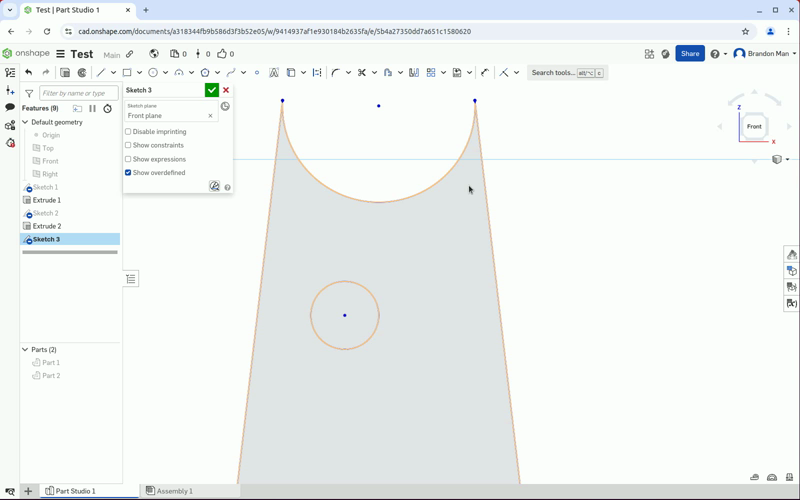
scroll(-6)
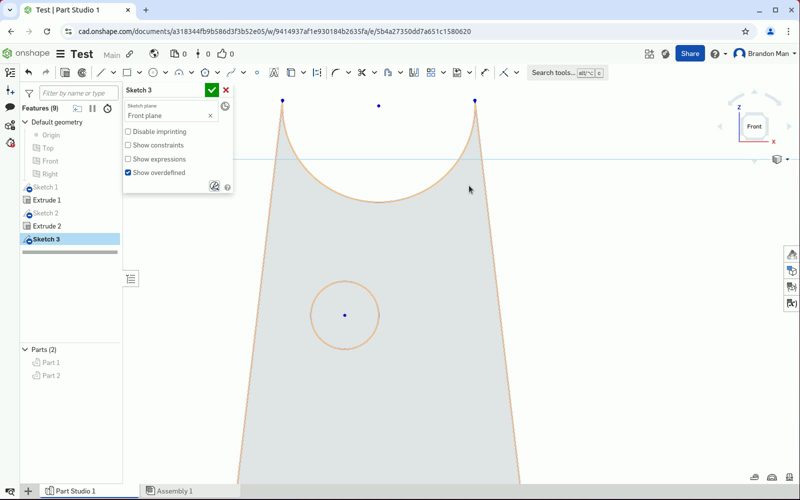
scroll(-6)
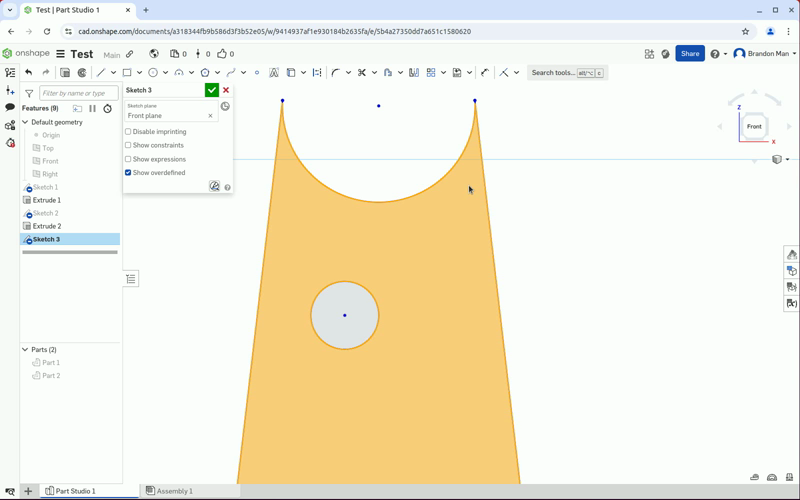
scroll(-6)
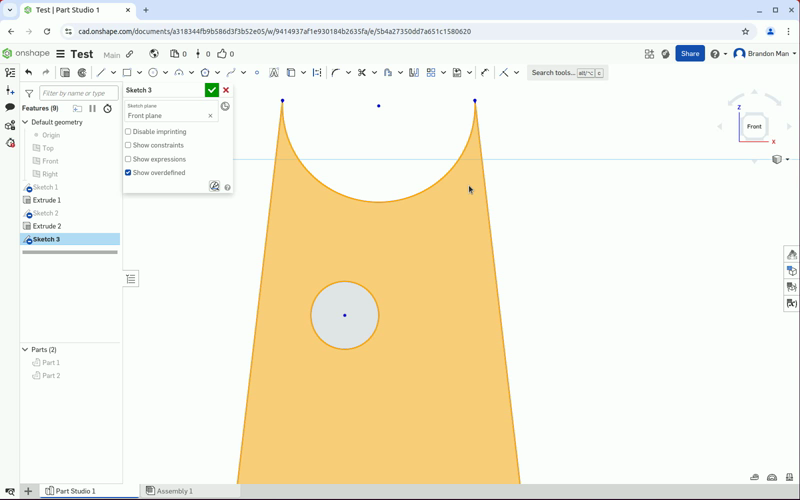
scroll(-6)
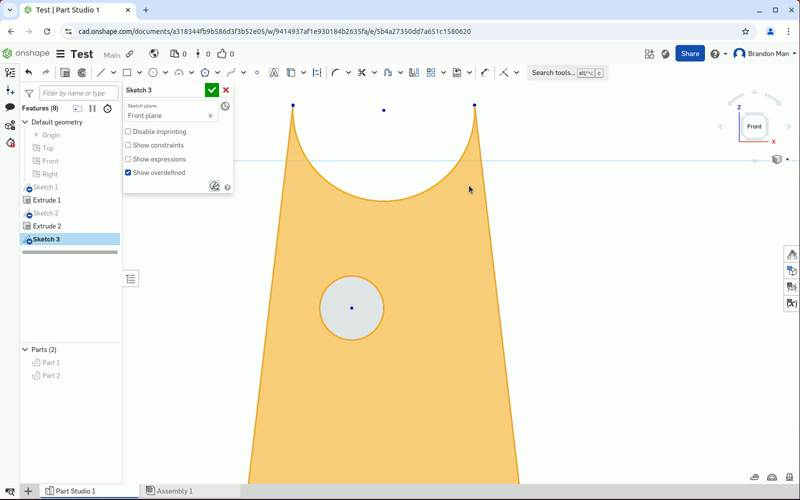
scroll(-6)
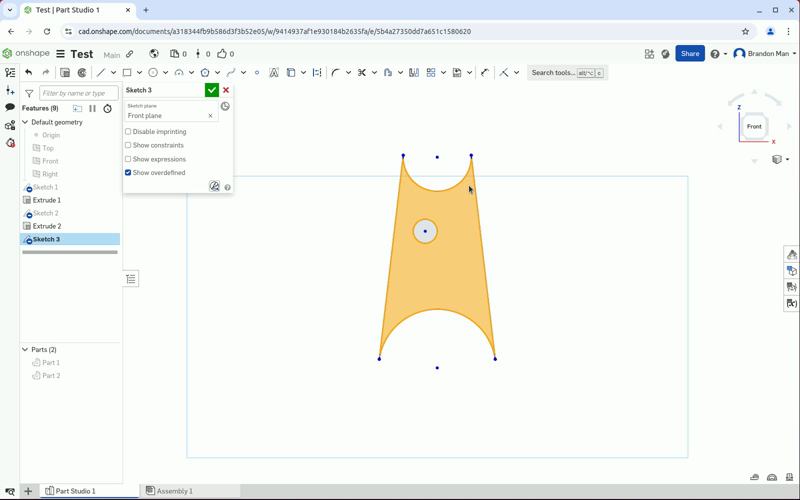
scroll(-6)
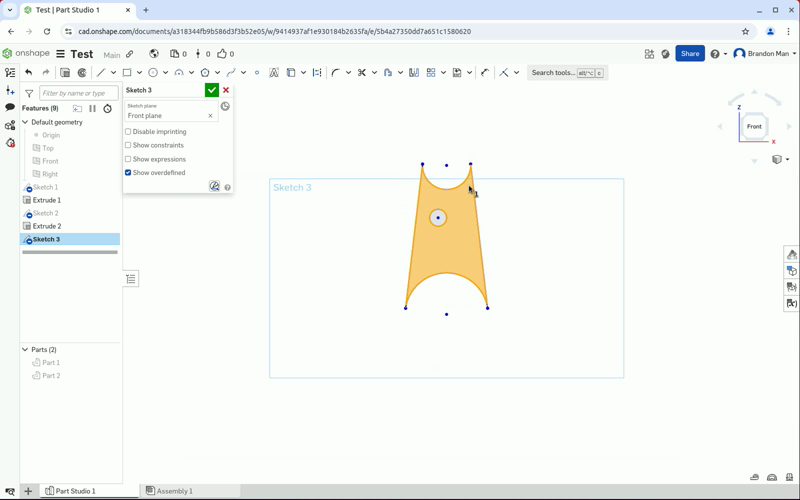
scroll(-6)
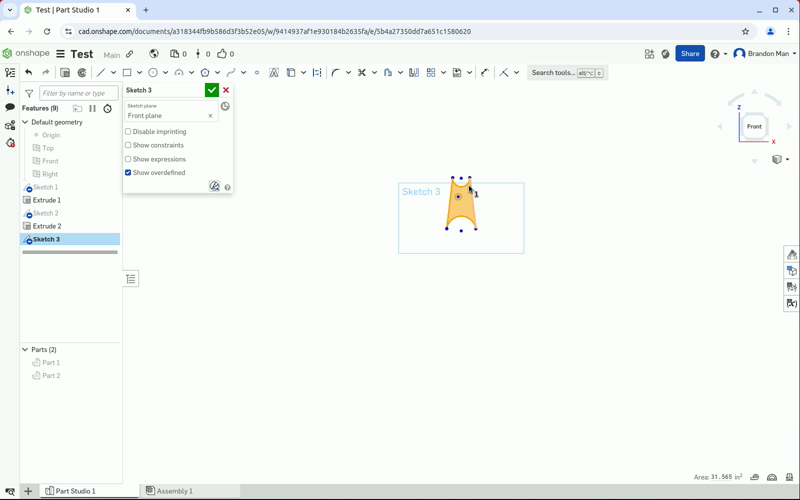
mouse_move(73, 352)
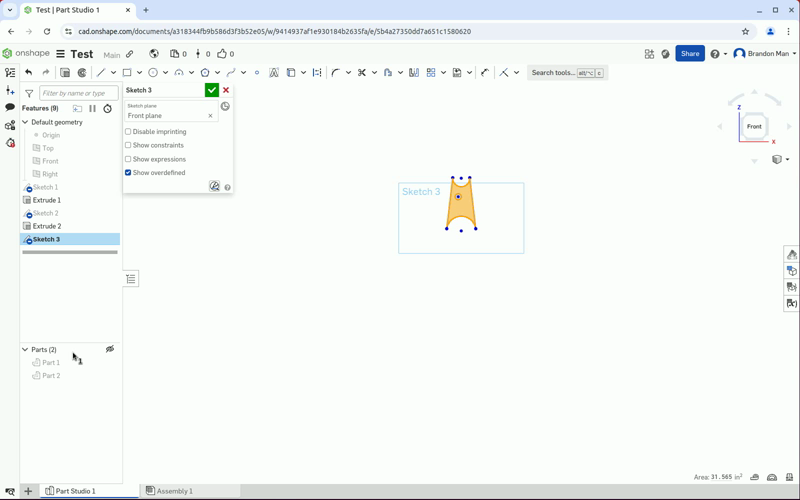
key(shift+y)
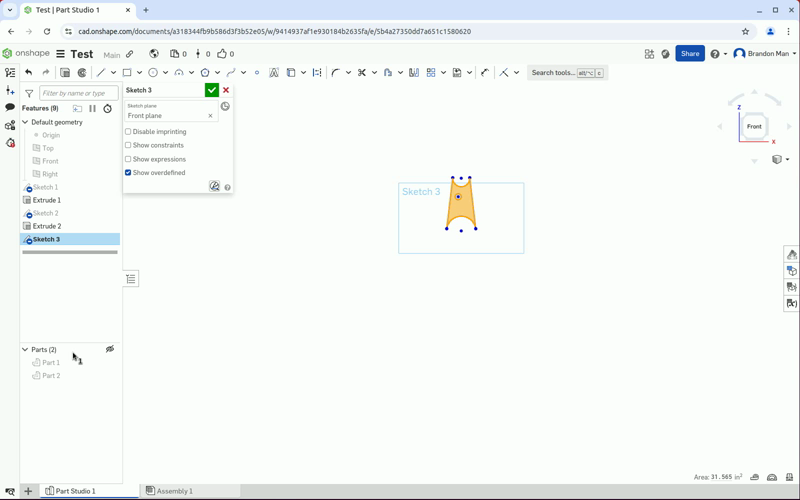
key(shift+e)
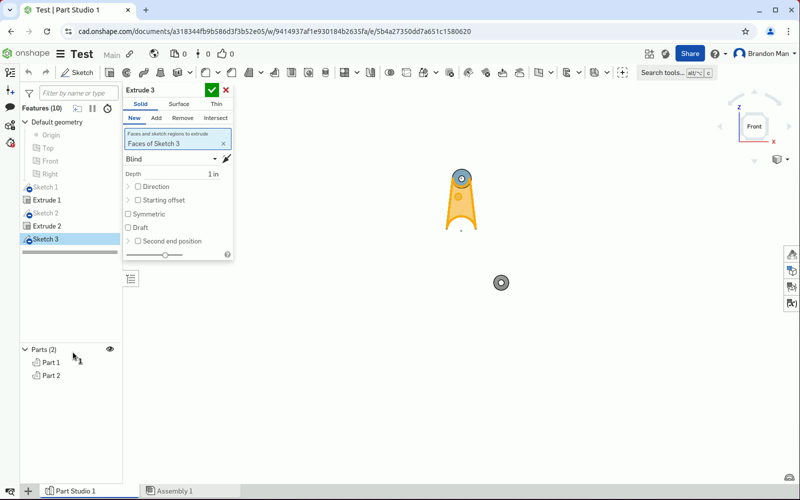
mouse_move(143, 106)
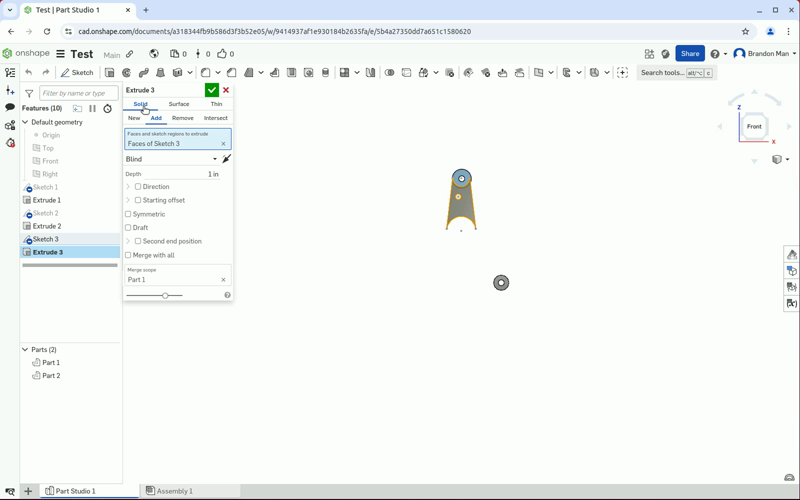
click(143, 106)
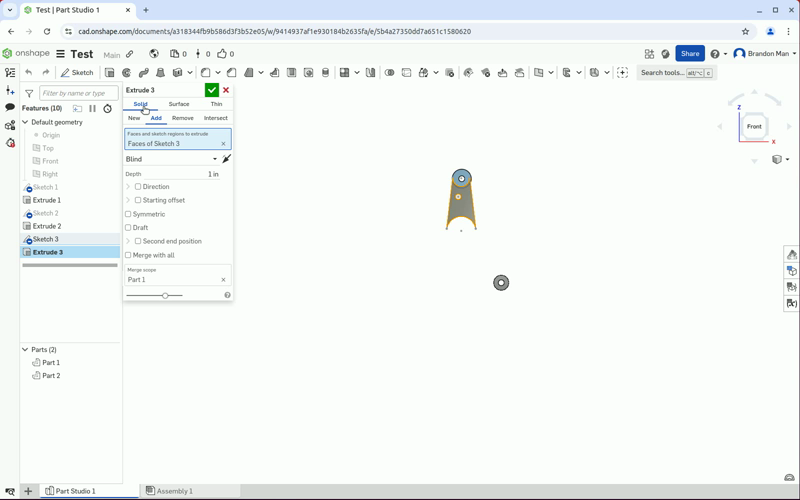
mouse_move(137, 120)
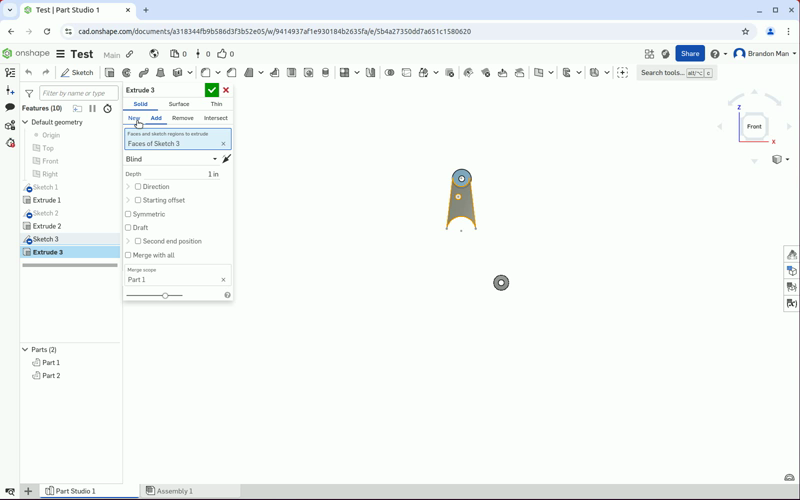
click(137, 120)
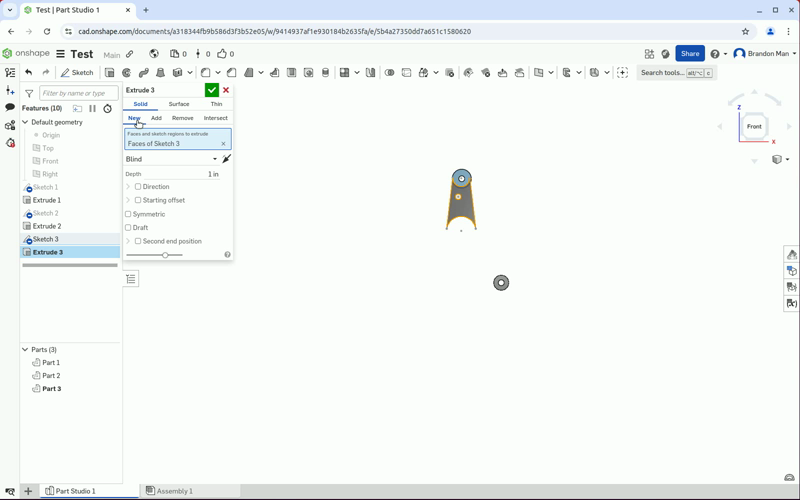
key(tab, 4)
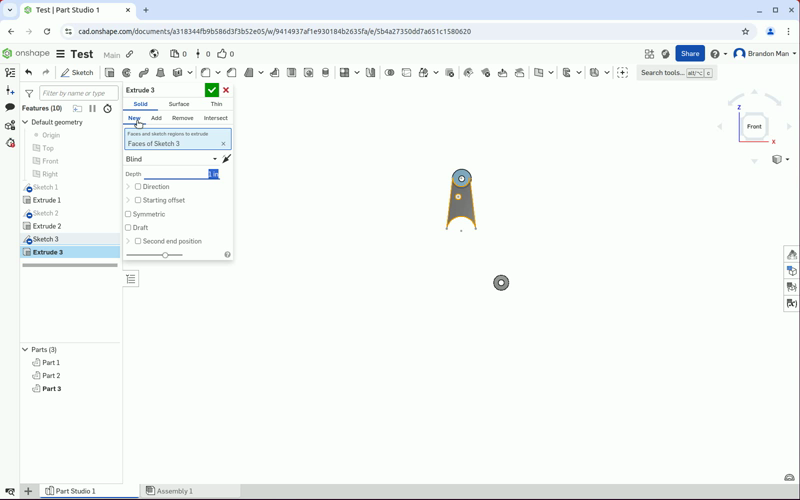
text(0.481)
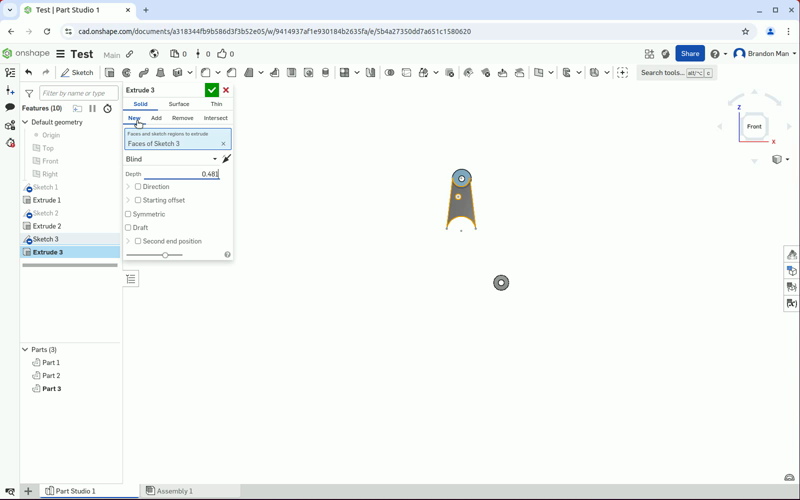
key(enter)
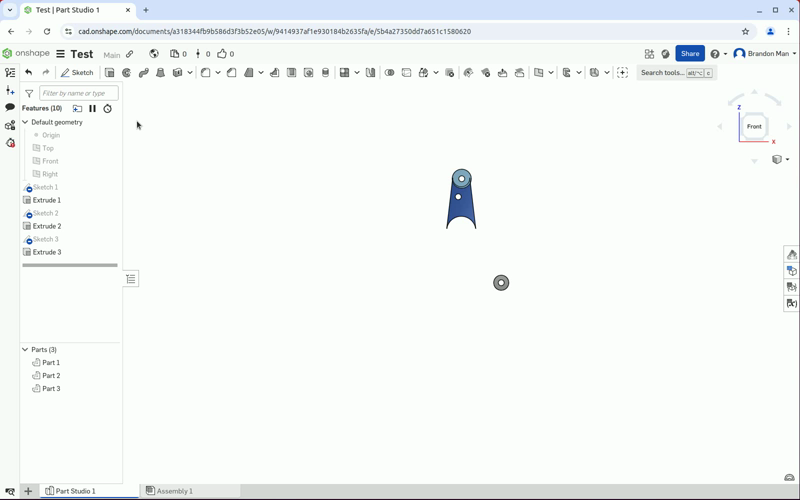
key(shift+h)
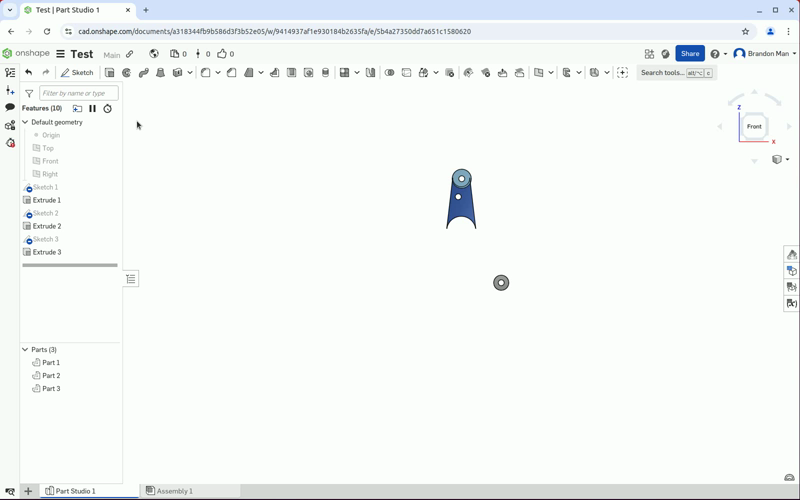
key(shift+h)
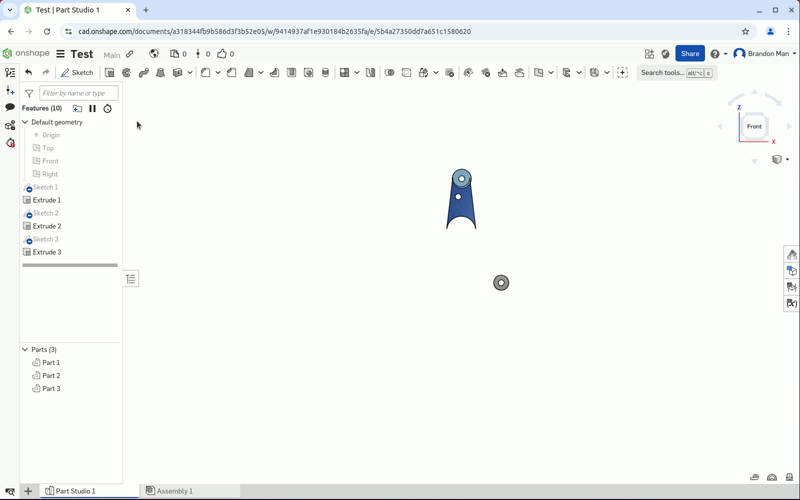
mouse_move(73, 189)
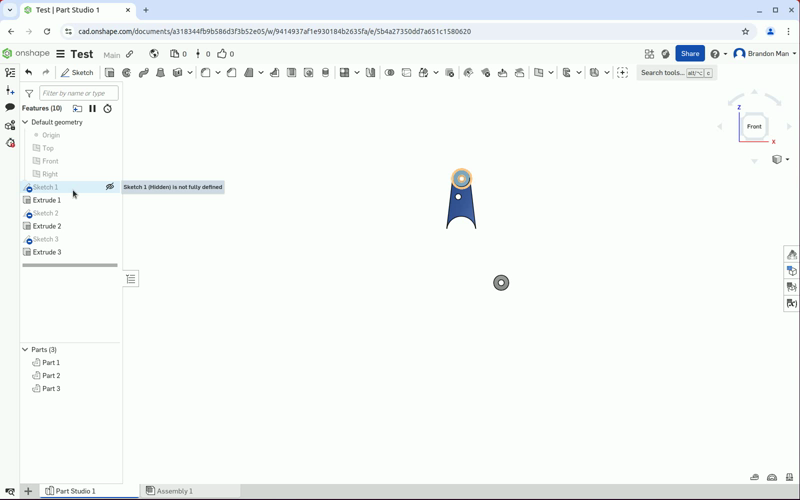
click(73, 189)
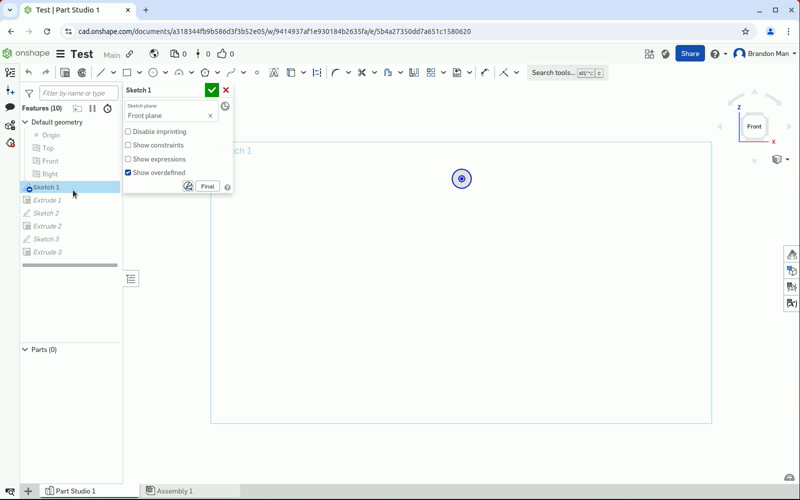
mouse_move(229, 92)
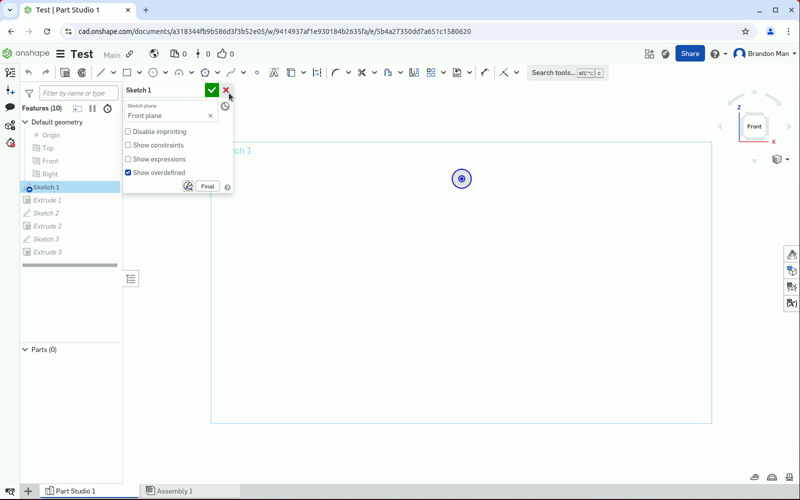
click(229, 92)
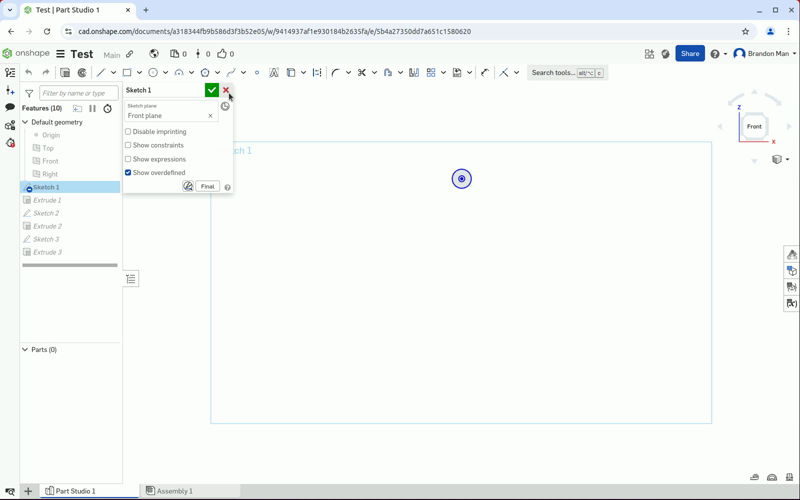
key(shift+s)
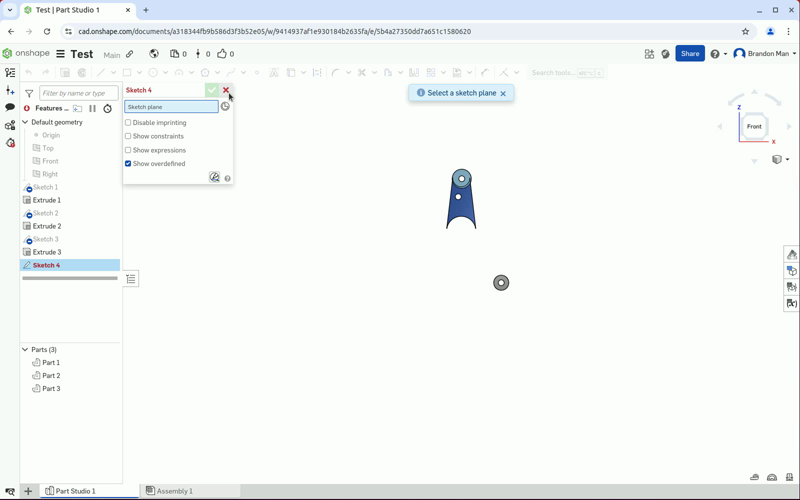
mouse_move(73, 163)
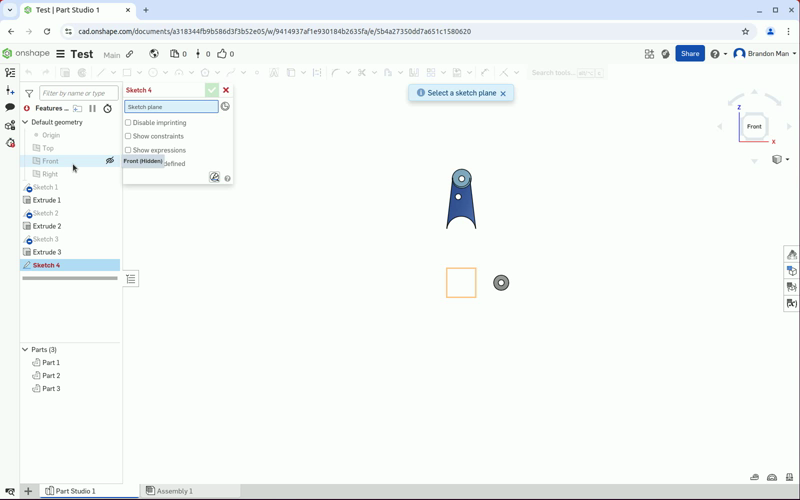
click(73, 163)
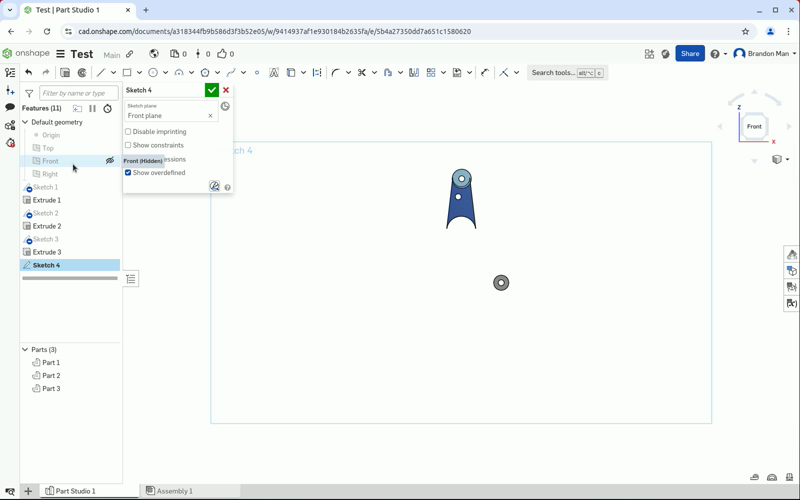
mouse_move(73, 352)
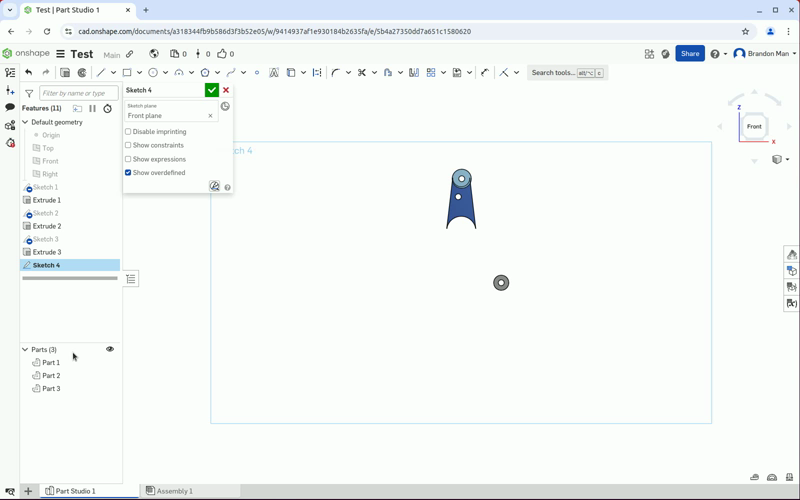
key(y)
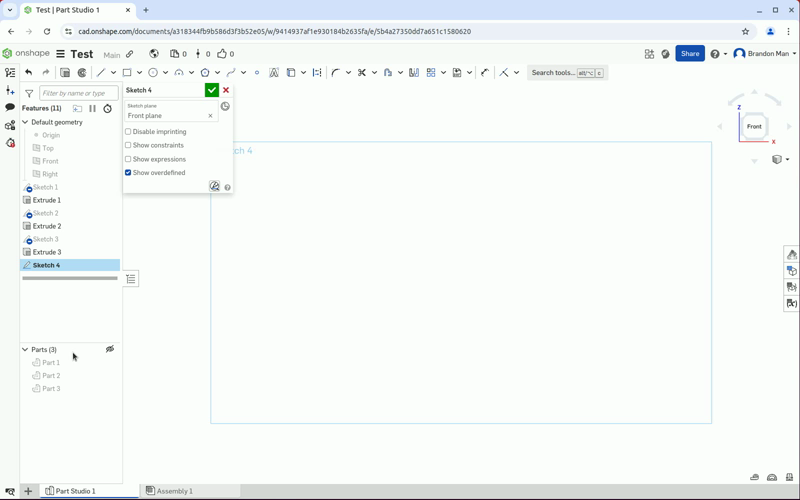
key(c)
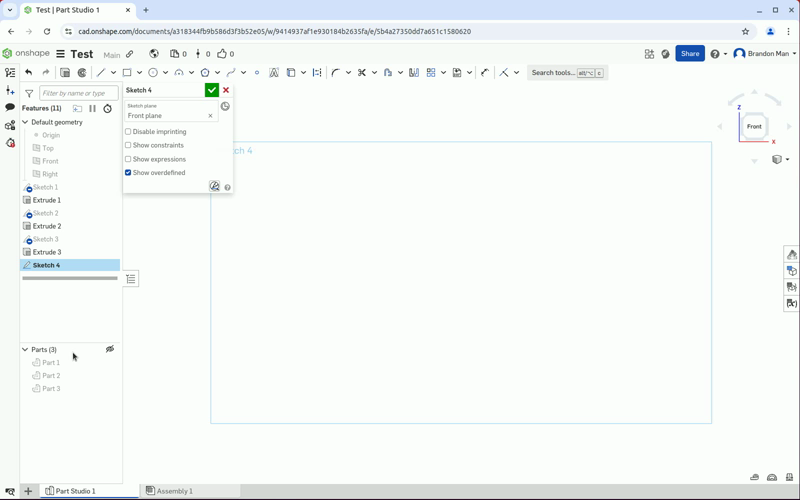
key_down(shift)
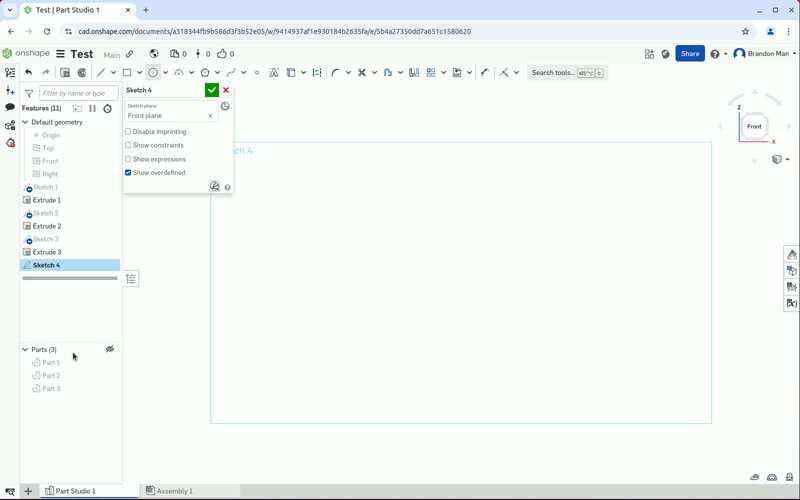
mouse_move(461, 231)
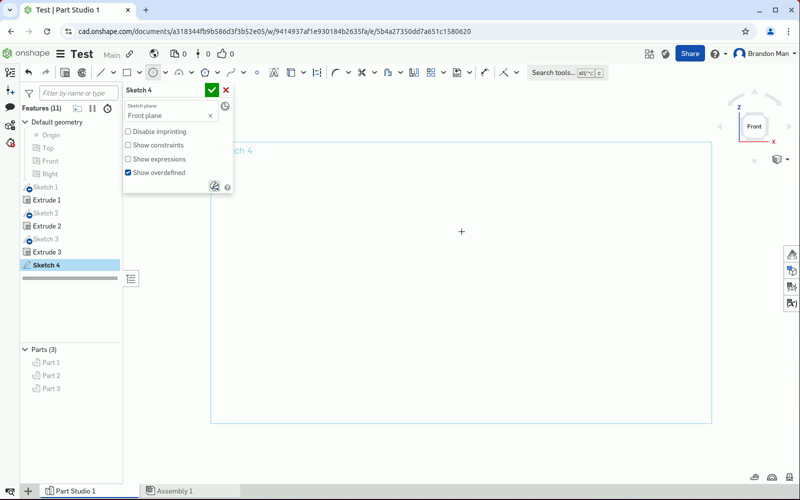
click(461, 231)
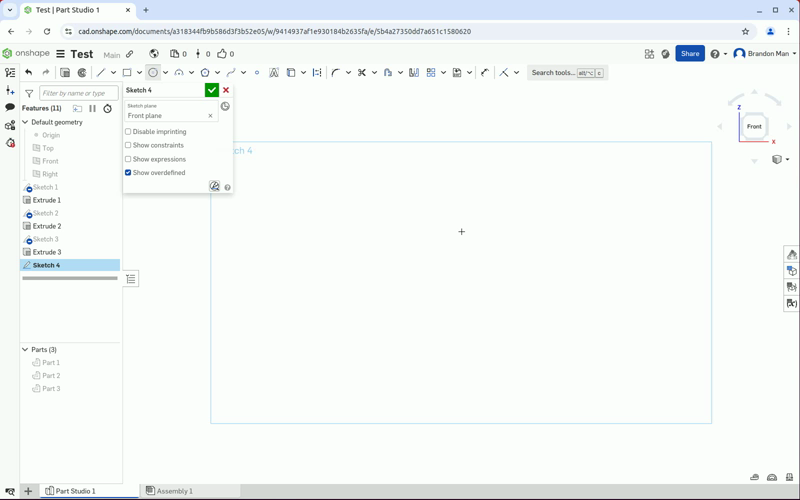
key_up(shift)
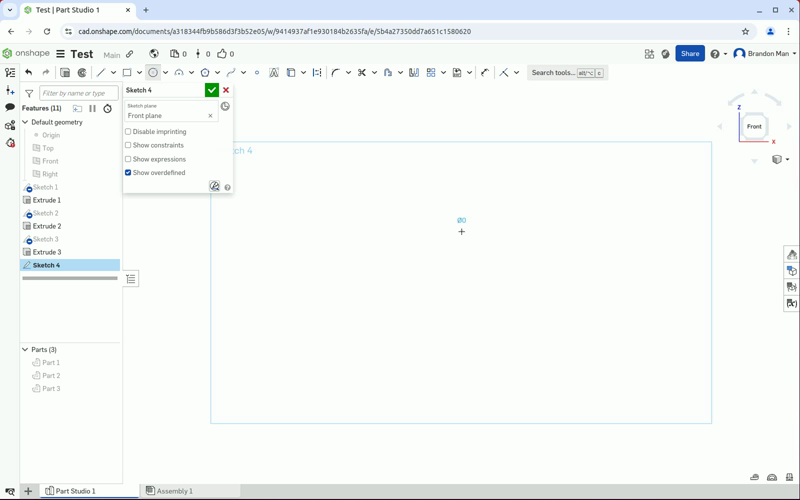
mouse_move(477, 231)
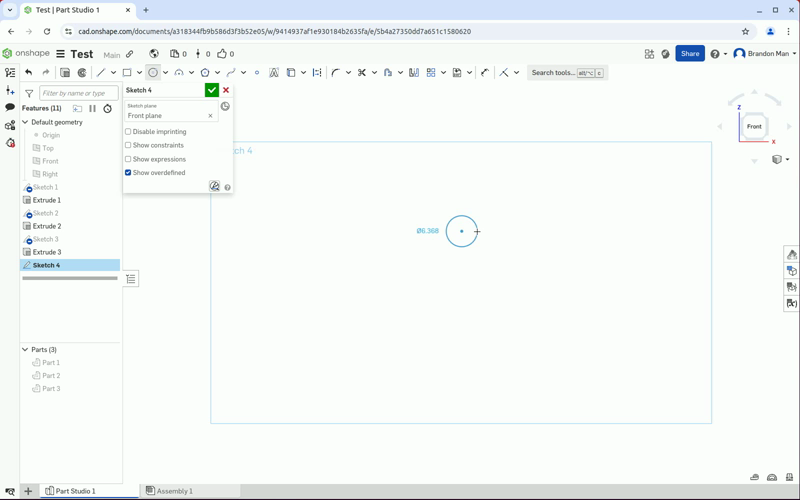
click(477, 231)
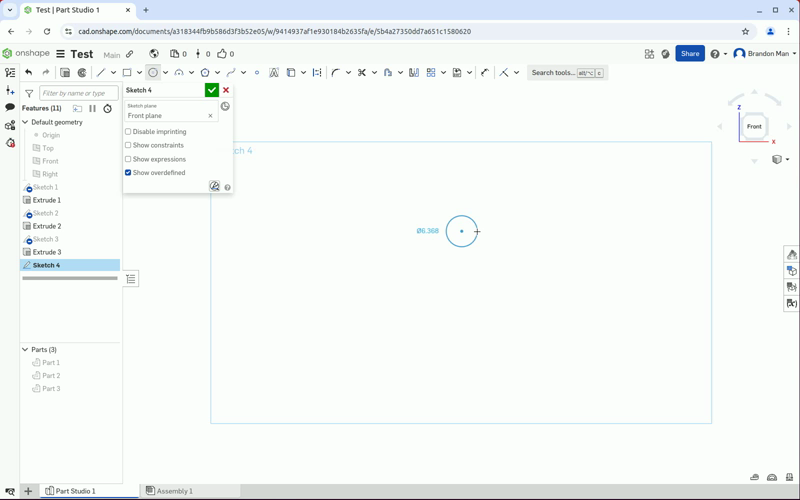
key(esc)
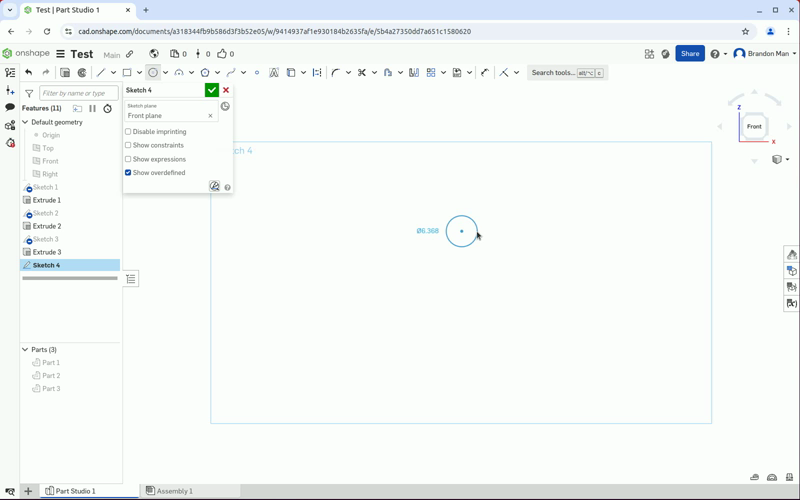
key(c)
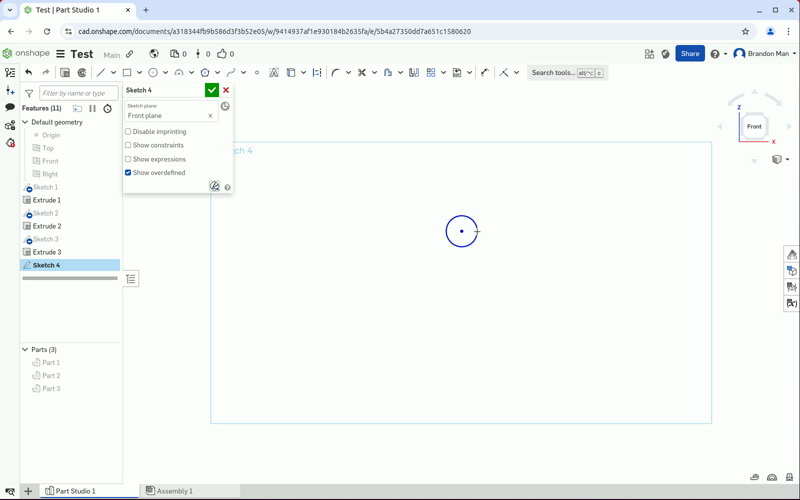
key_down(shift)
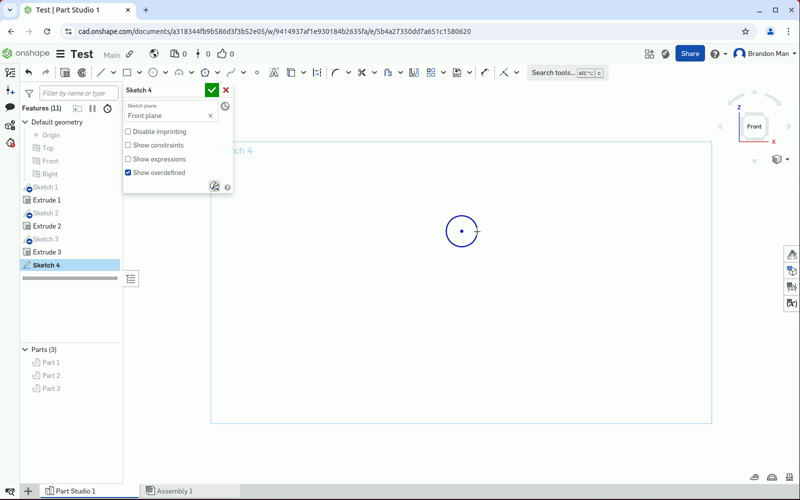
mouse_move(461, 231)
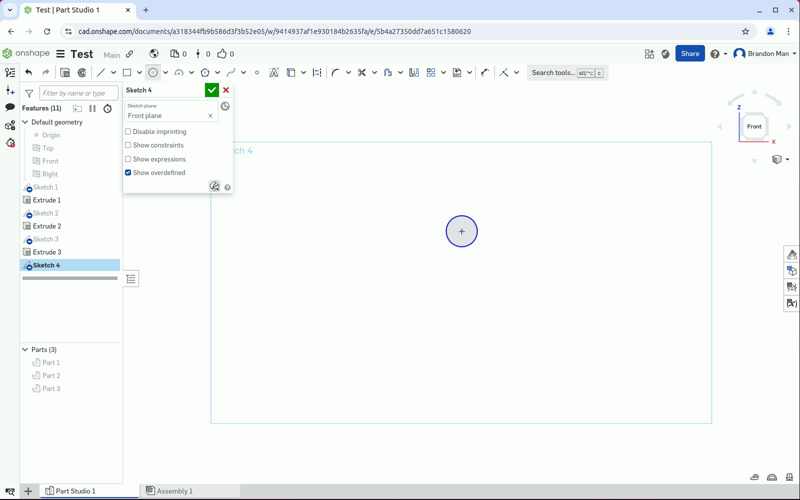
click(461, 231)
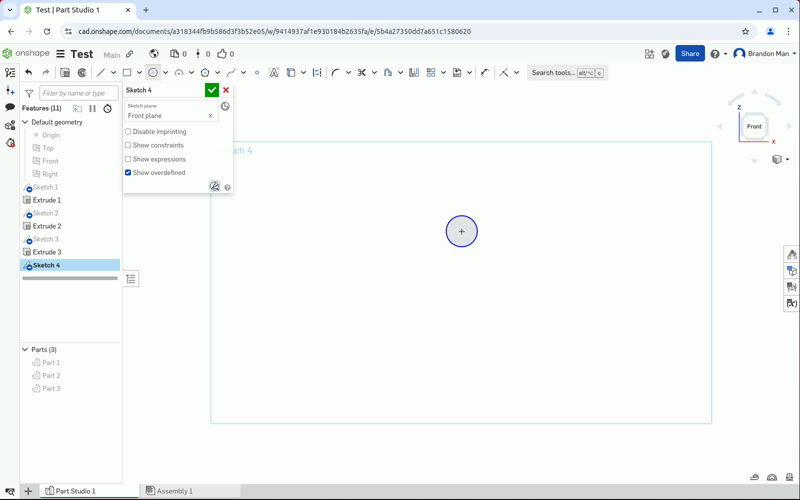
key_up(shift)
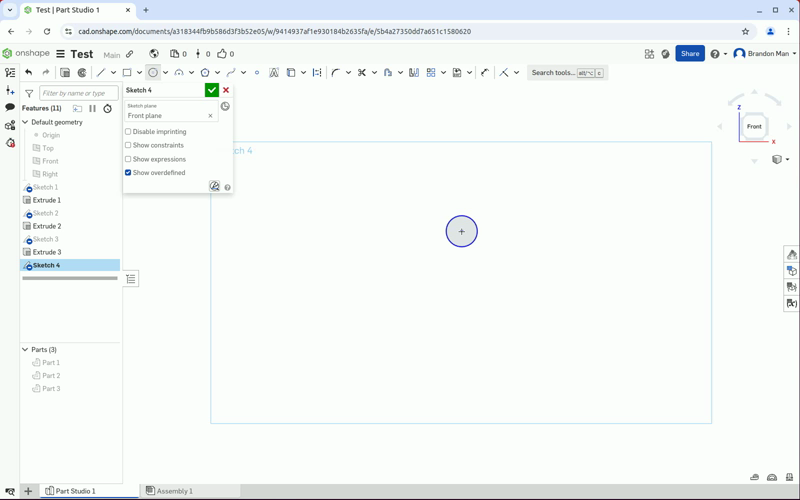
mouse_move(465, 231)
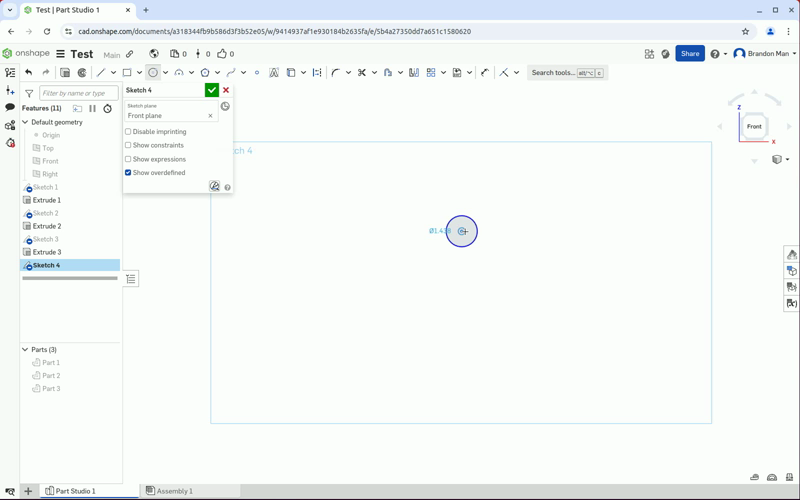
scroll(6)
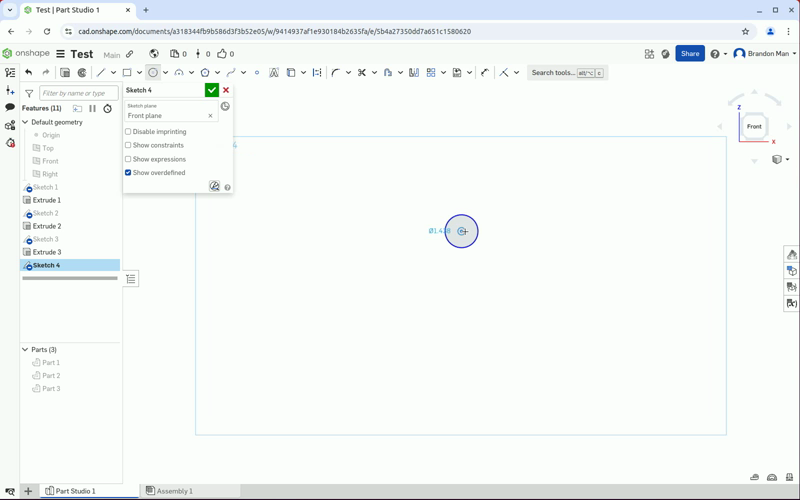
scroll(6)
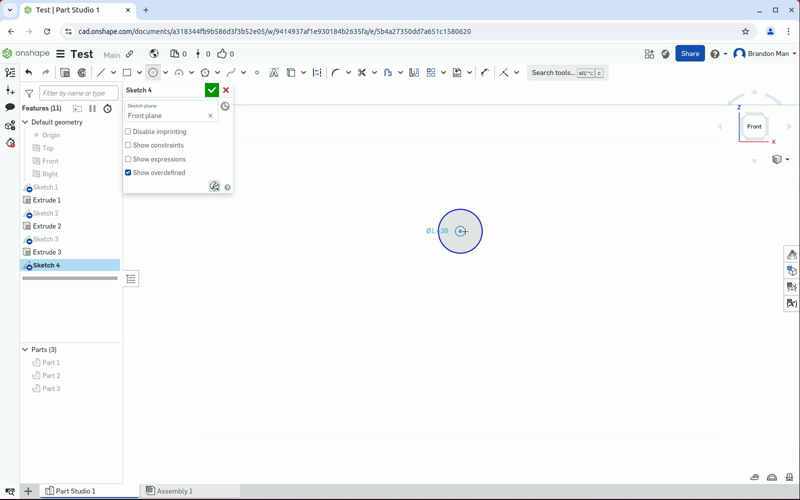
scroll(6)
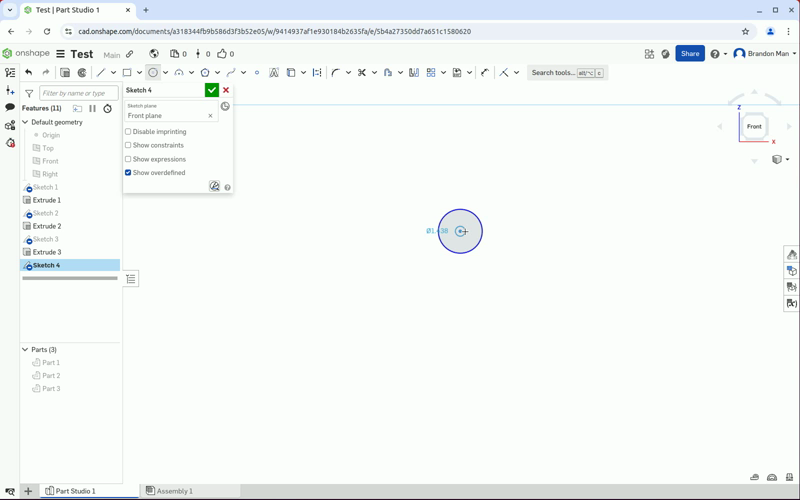
scroll(6)
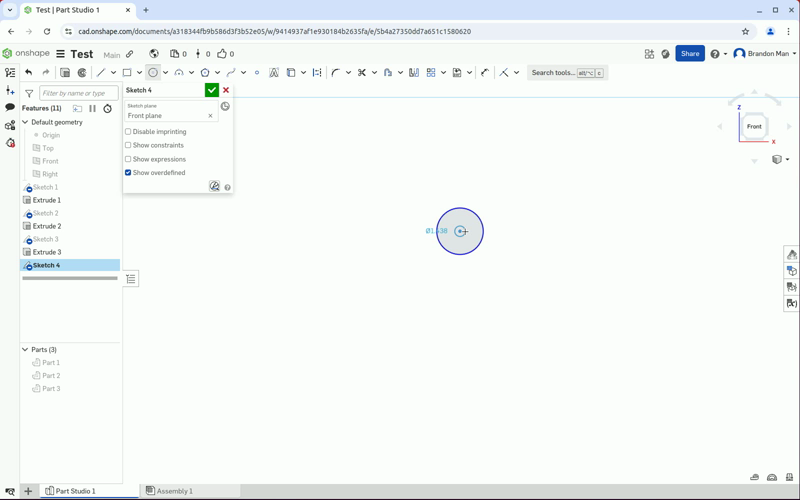
scroll(6)
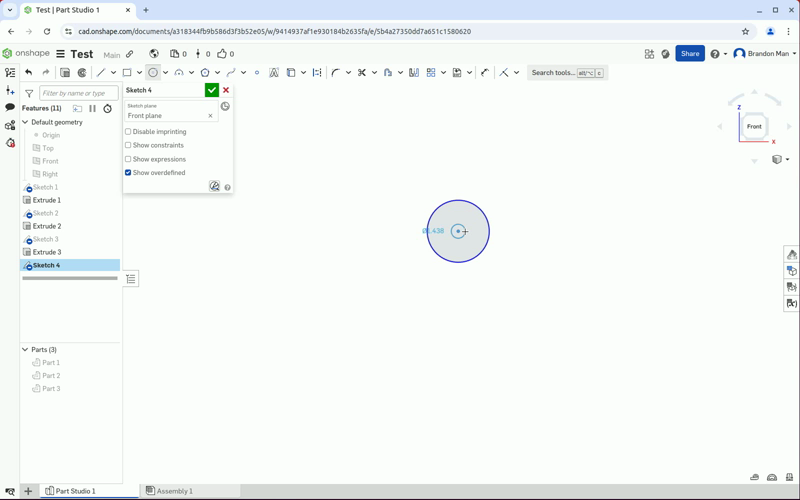
scroll(6)
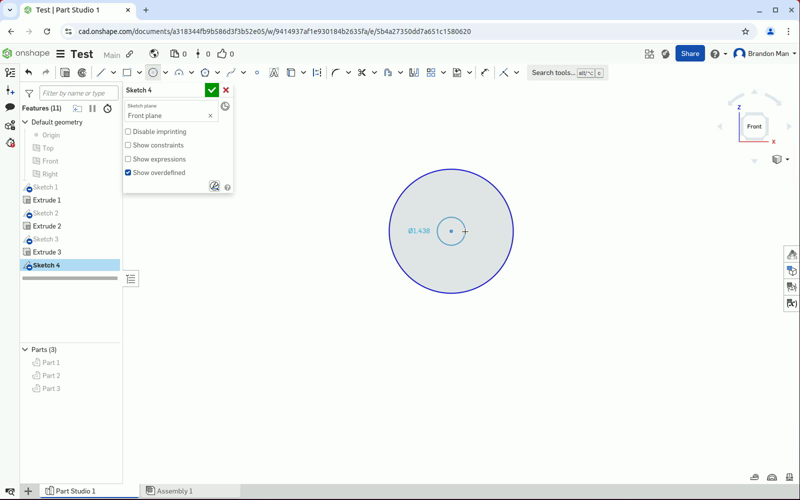
scroll(6)
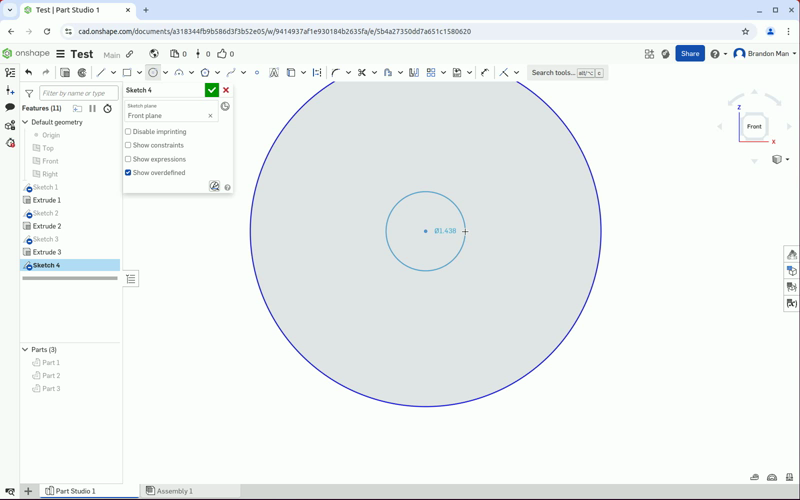
click(465, 231)
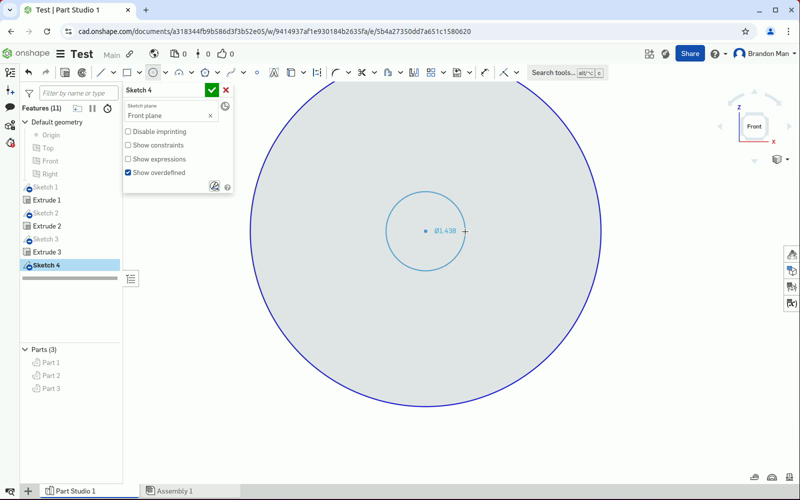
scroll(-6)
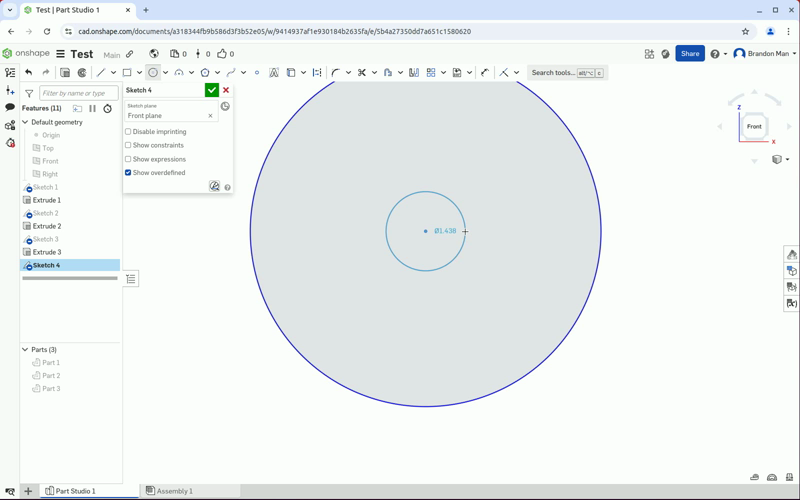
scroll(-6)
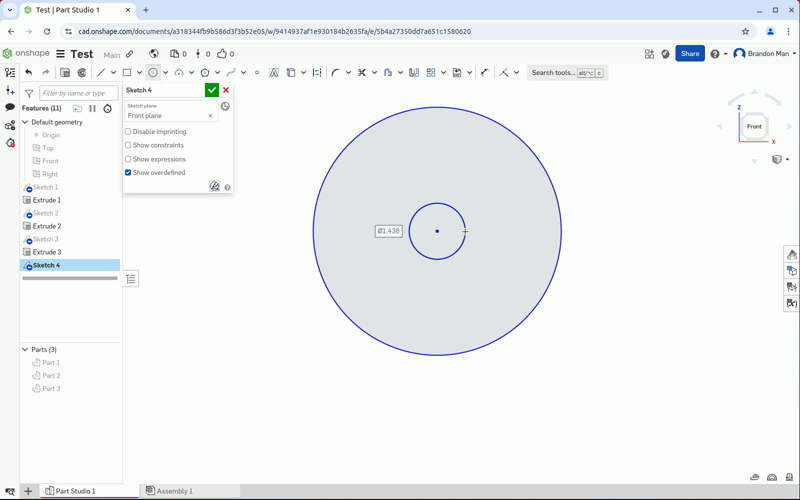
scroll(-6)
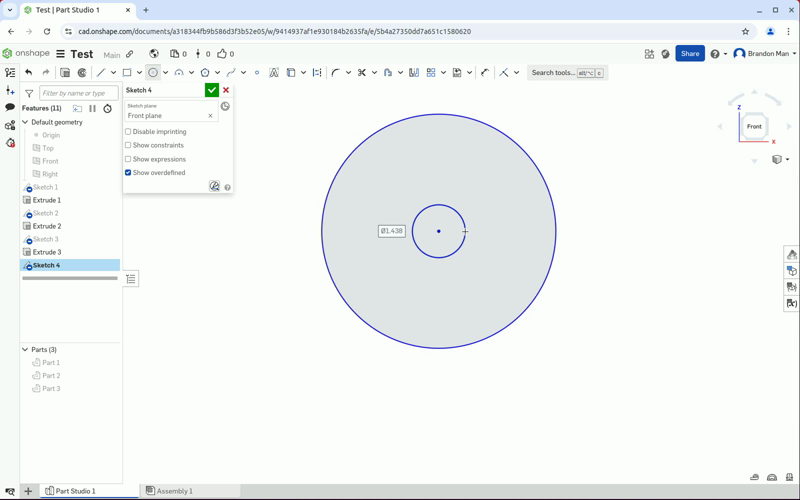
scroll(-6)
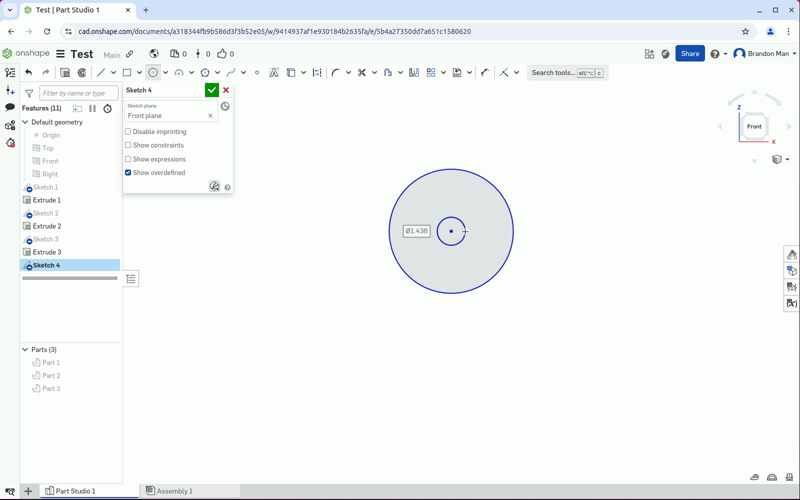
scroll(-6)
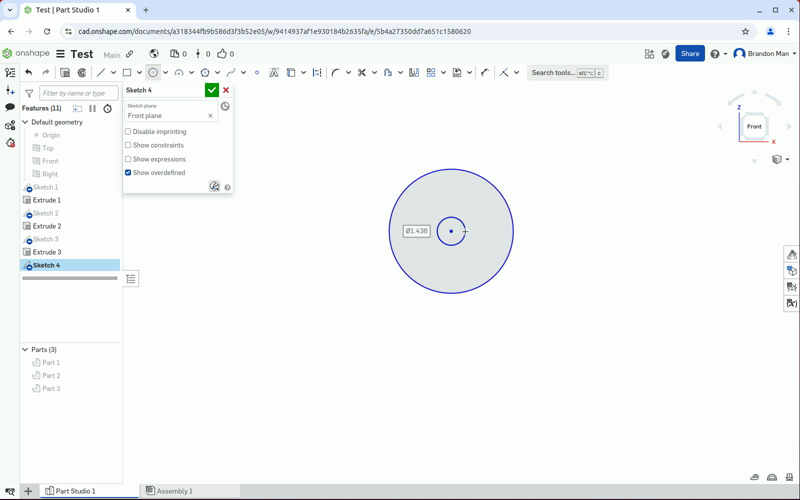
scroll(-6)
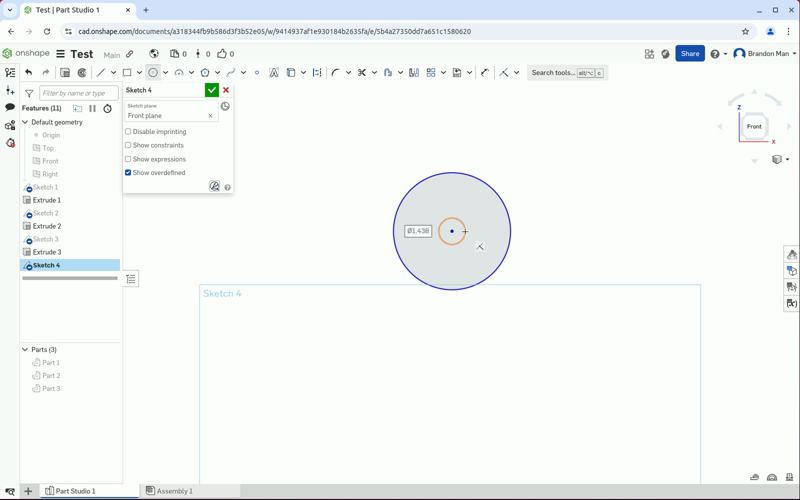
scroll(-6)
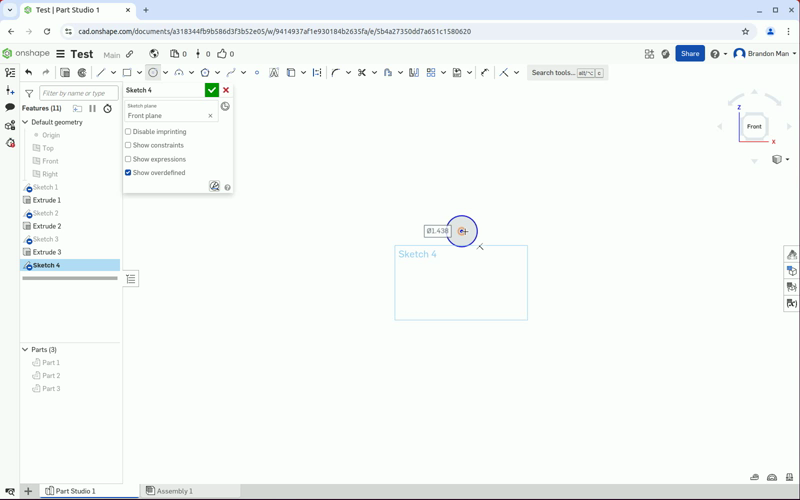
key(esc)
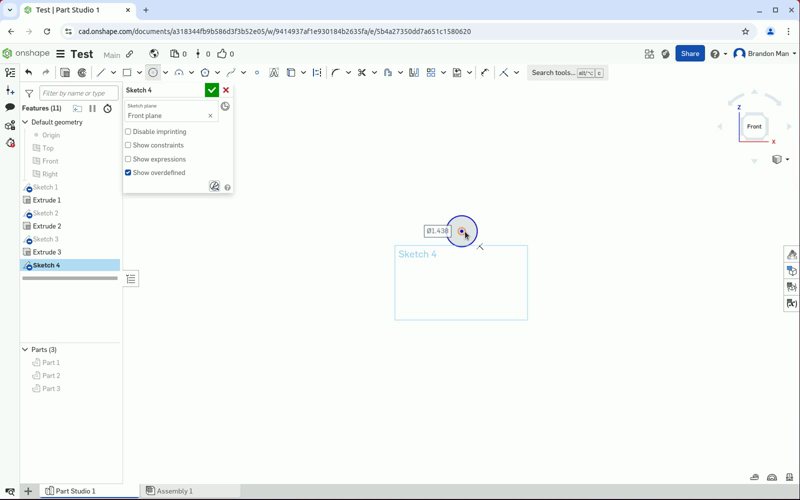
mouse_move(452, 222)
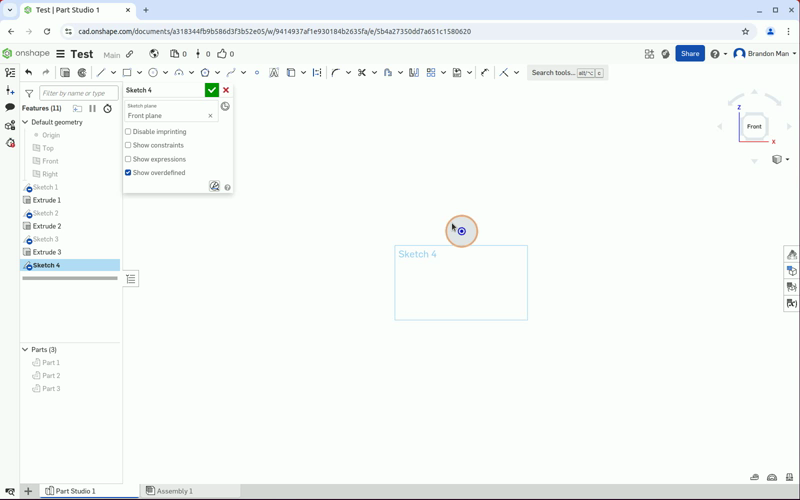
scroll(6)
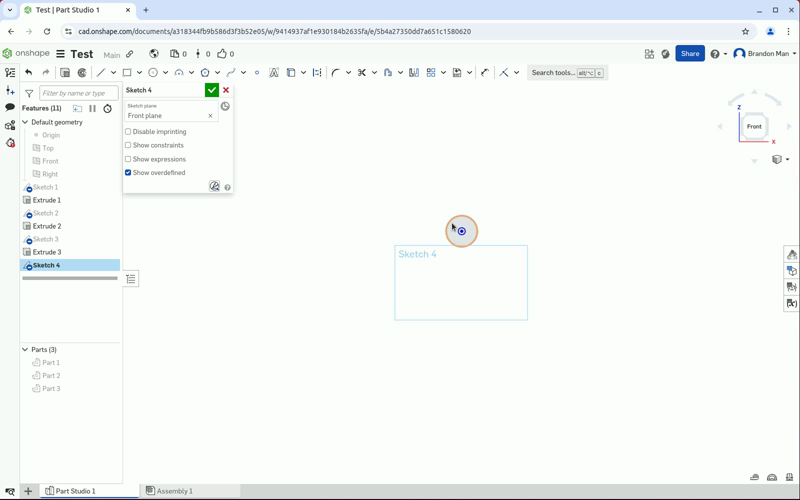
scroll(6)
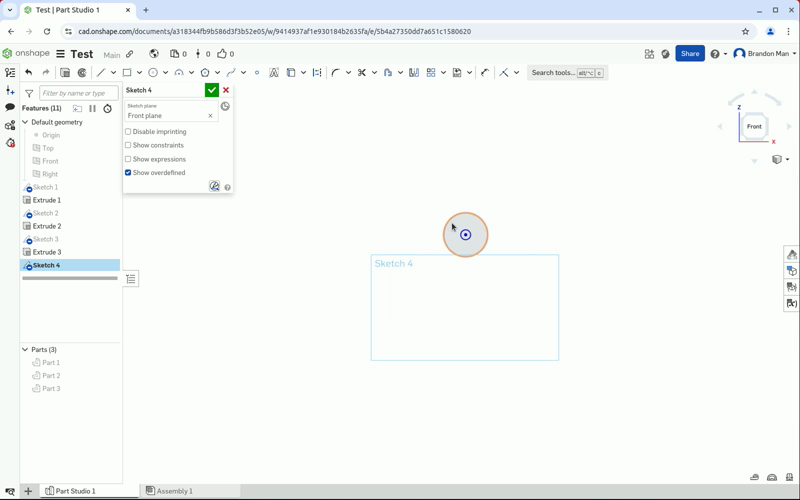
scroll(6)
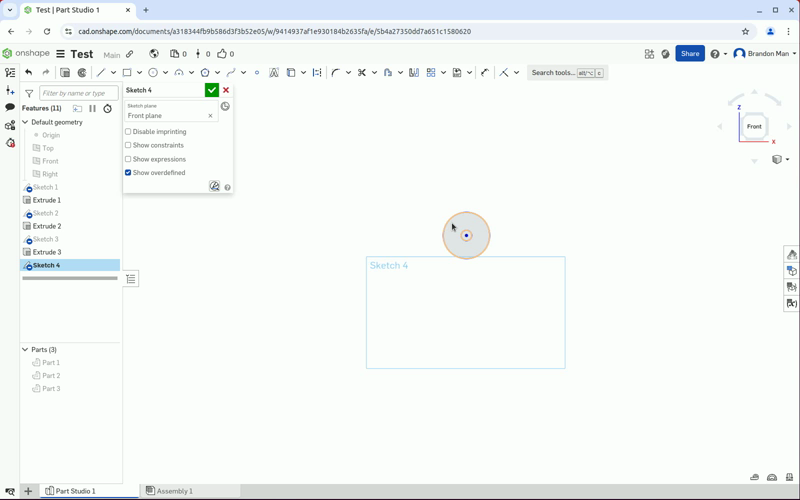
scroll(6)
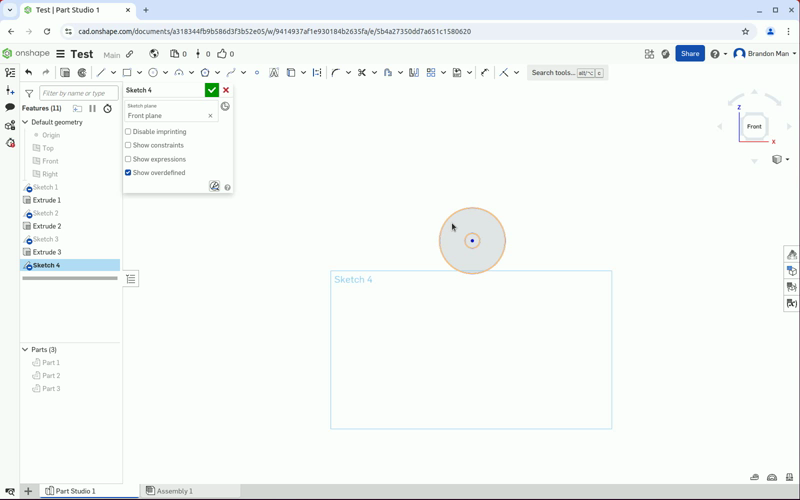
scroll(6)
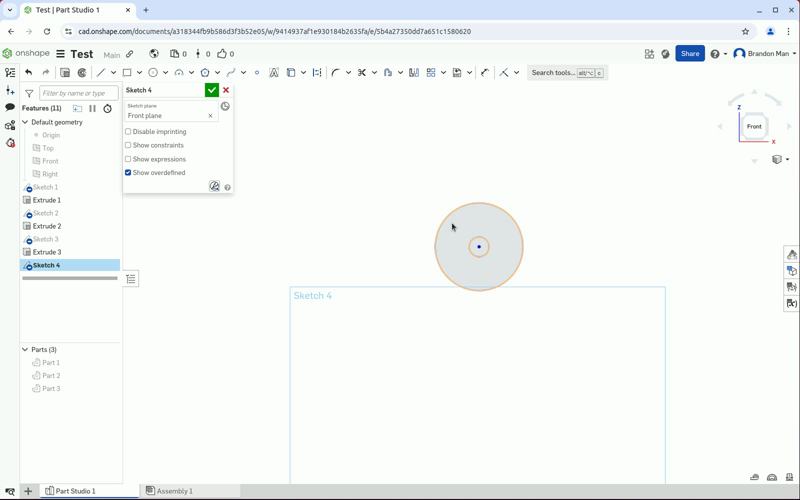
scroll(6)
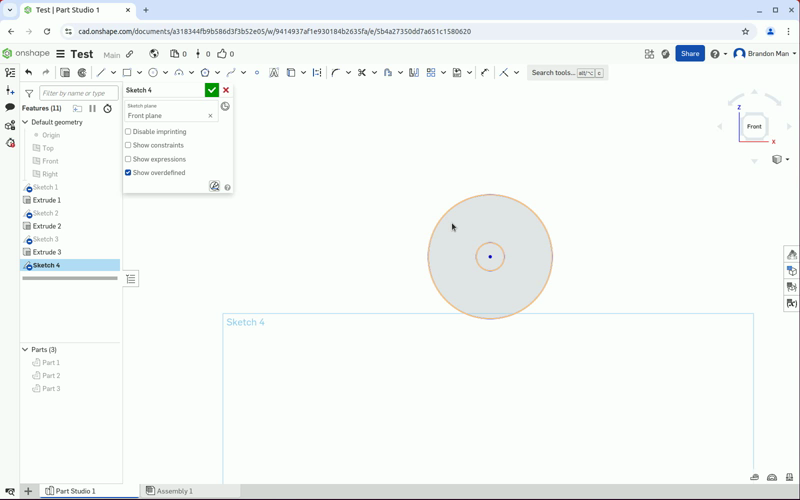
scroll(6)
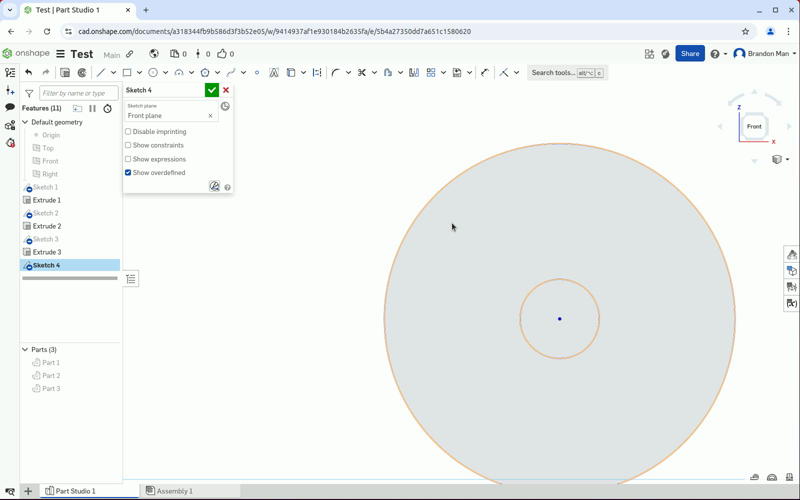
click(452, 222)
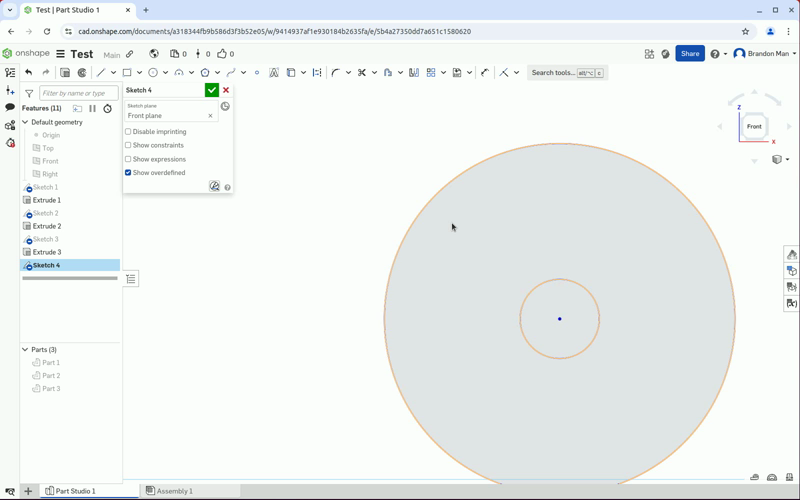
scroll(-6)
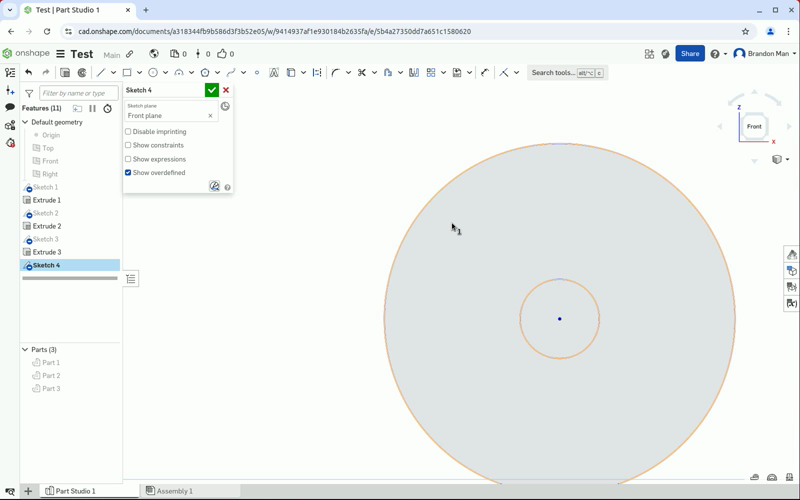
scroll(-6)
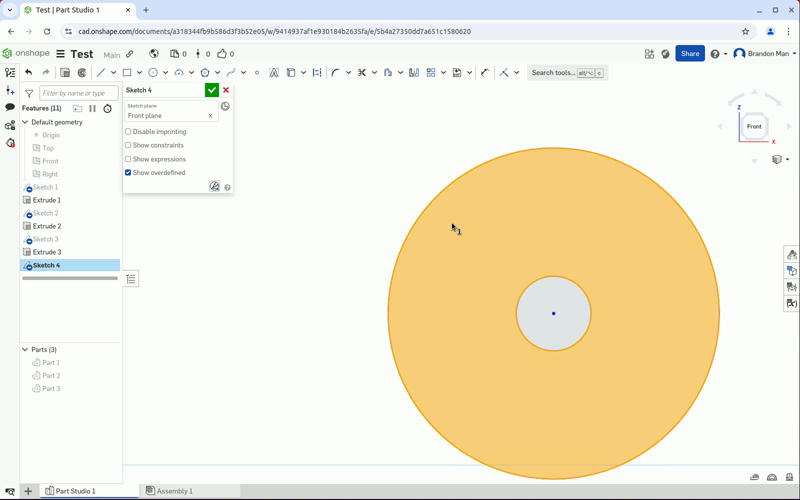
scroll(-6)
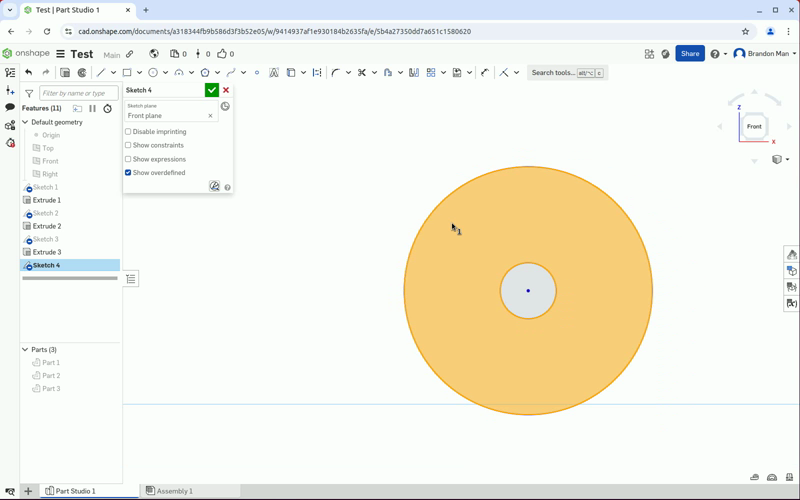
scroll(-6)
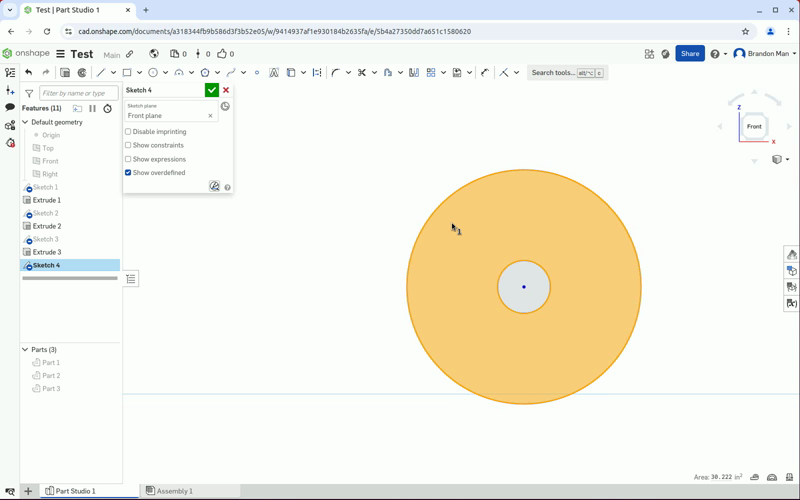
scroll(-6)
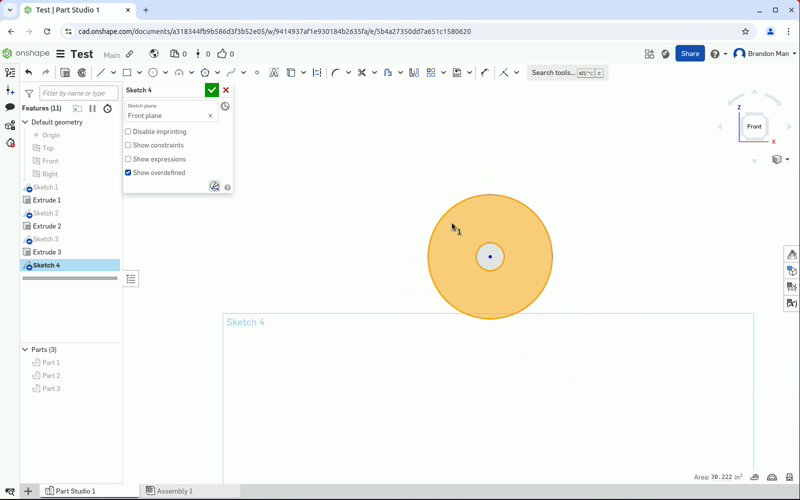
scroll(-6)
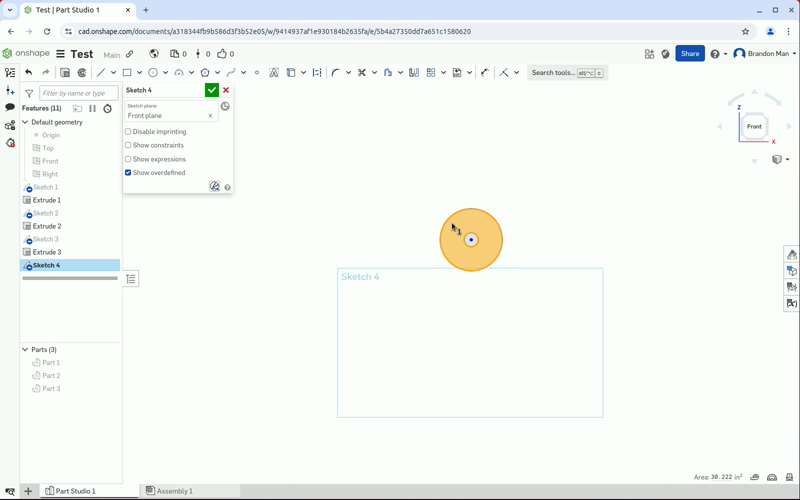
scroll(-6)
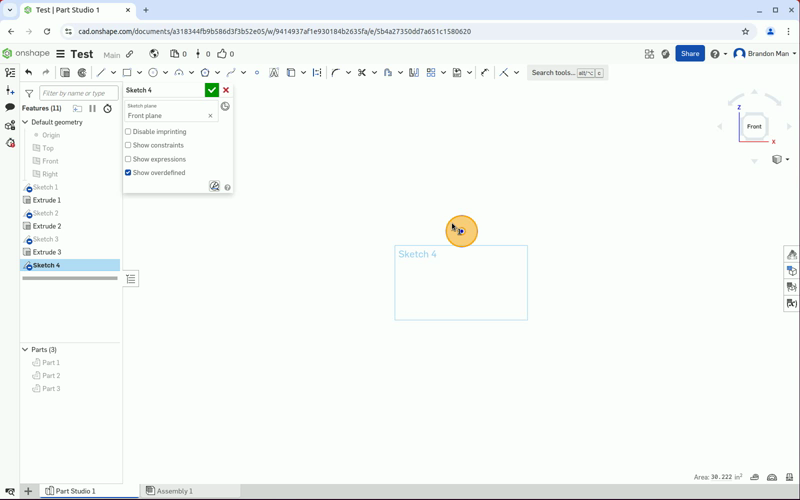
mouse_move(73, 352)
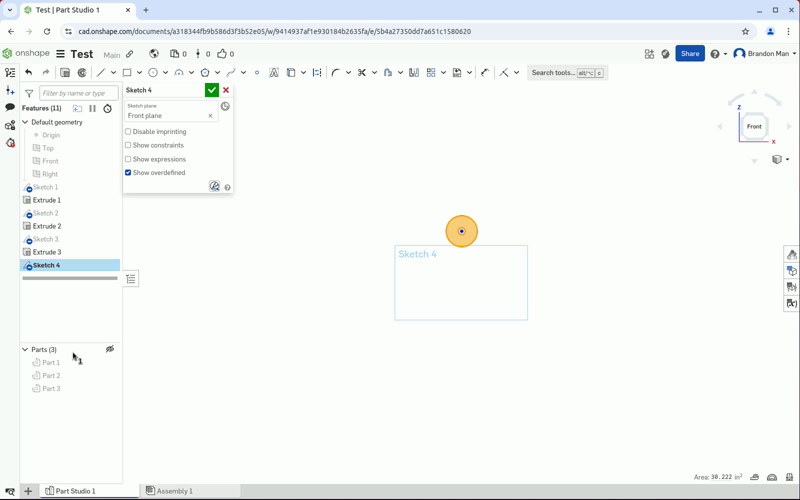
key(shift+y)
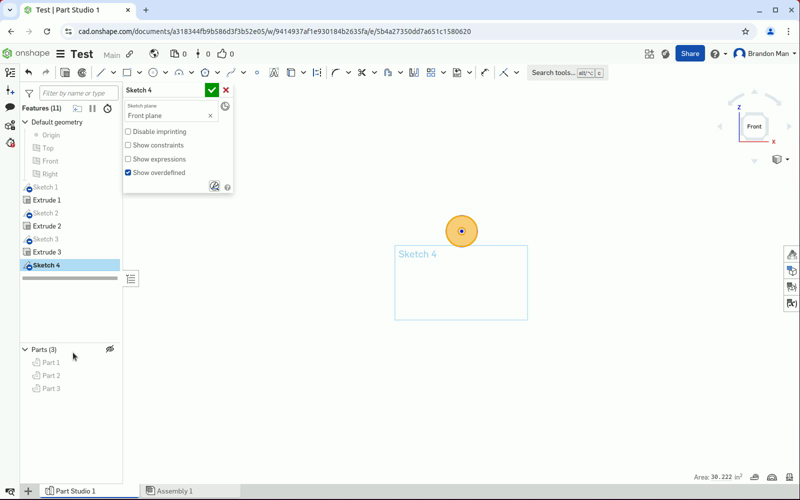
key(shift+e)
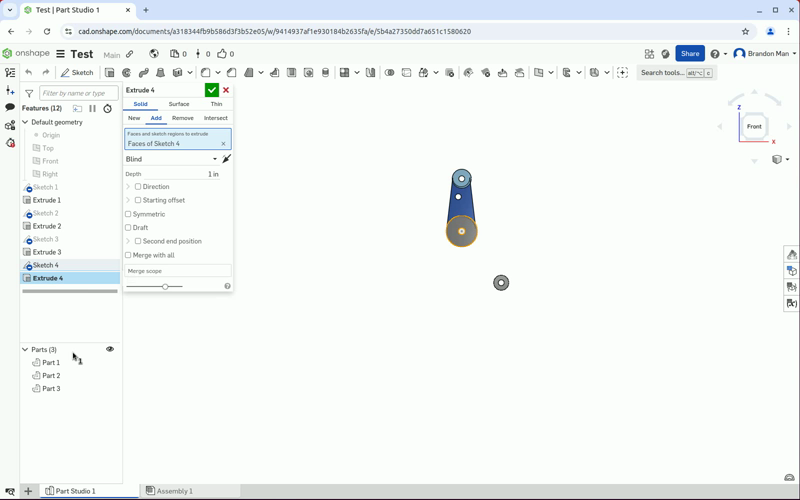
mouse_move(143, 106)
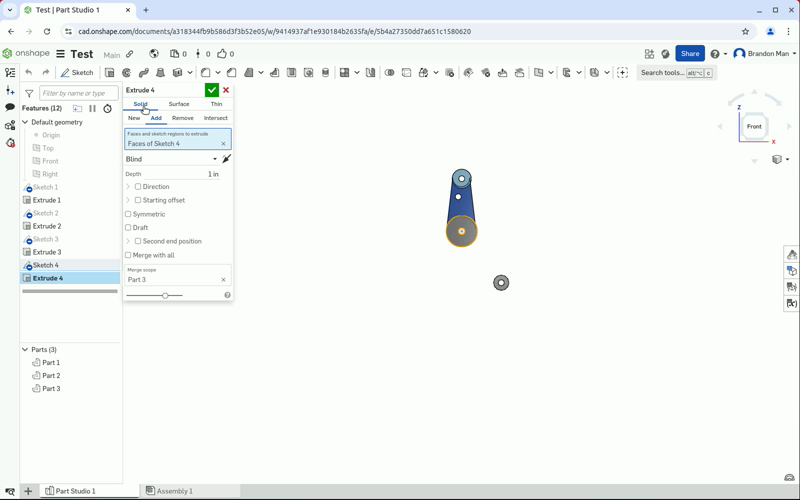
click(143, 106)
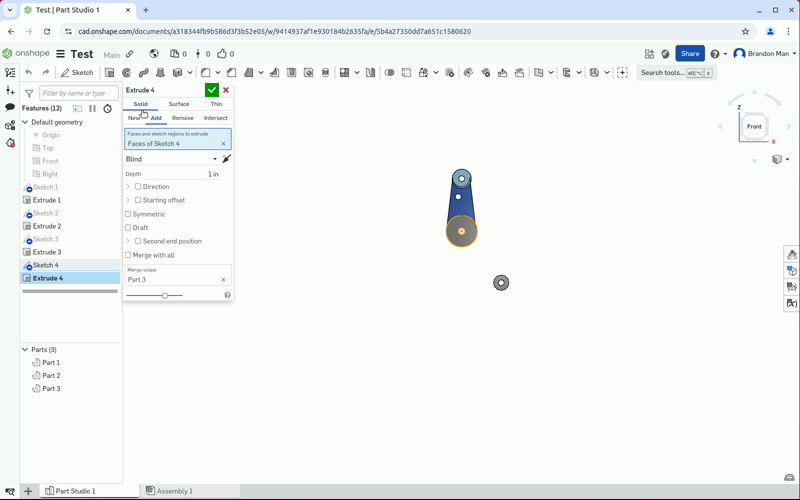
mouse_move(137, 120)
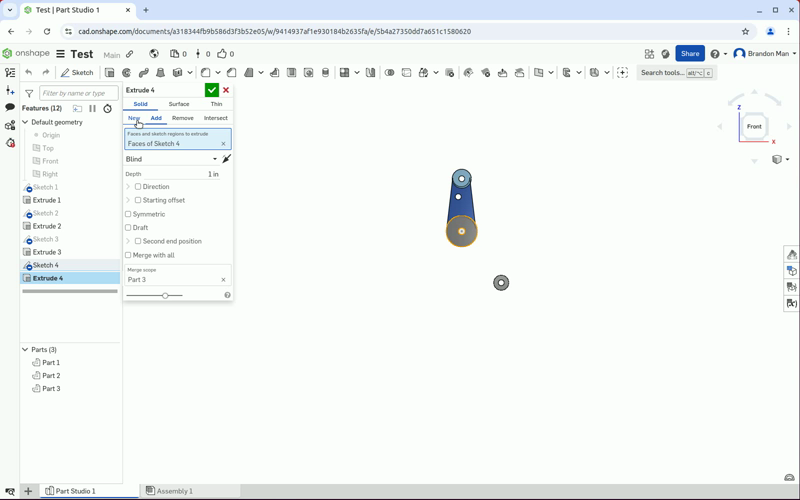
click(137, 120)
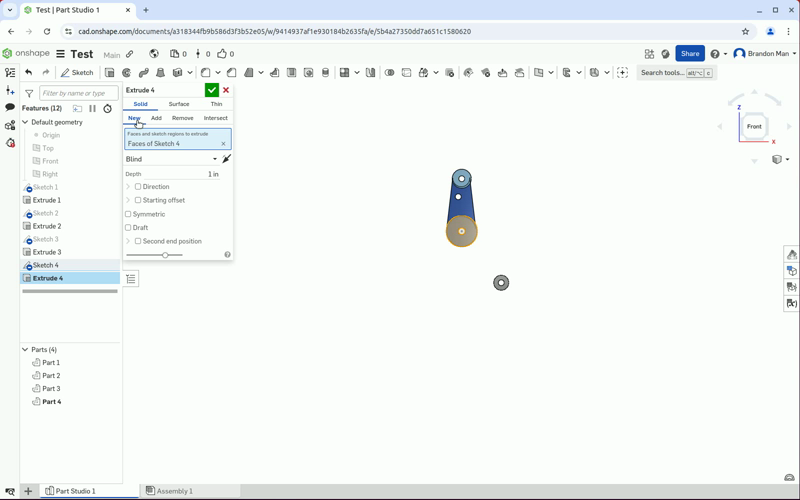
key(tab, 4)
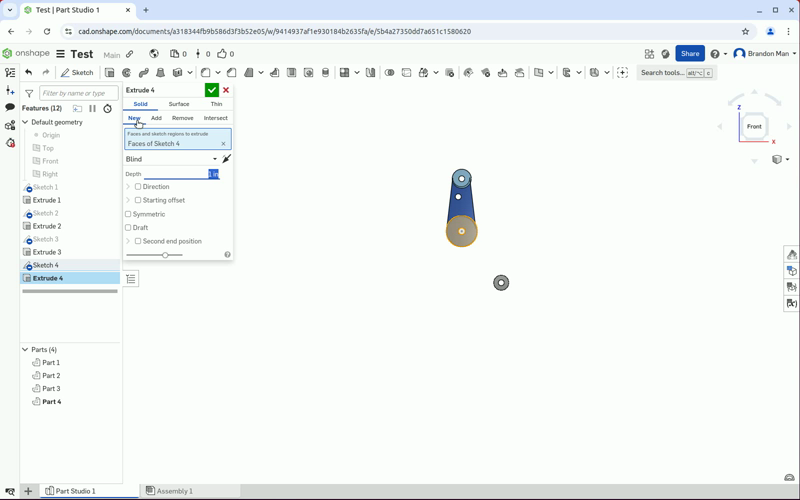
text(0.481)
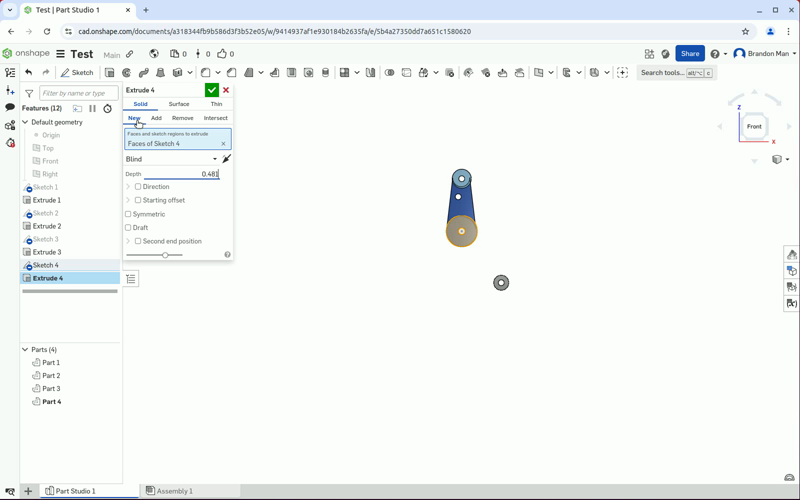
key(enter)
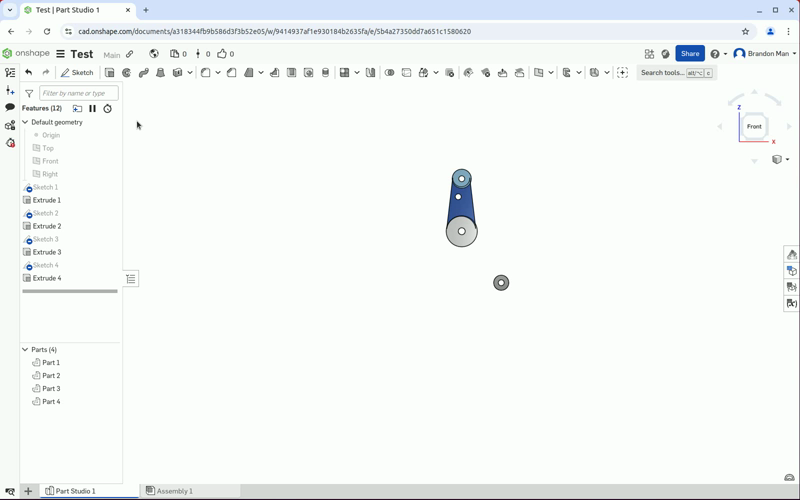
key(shift+h)
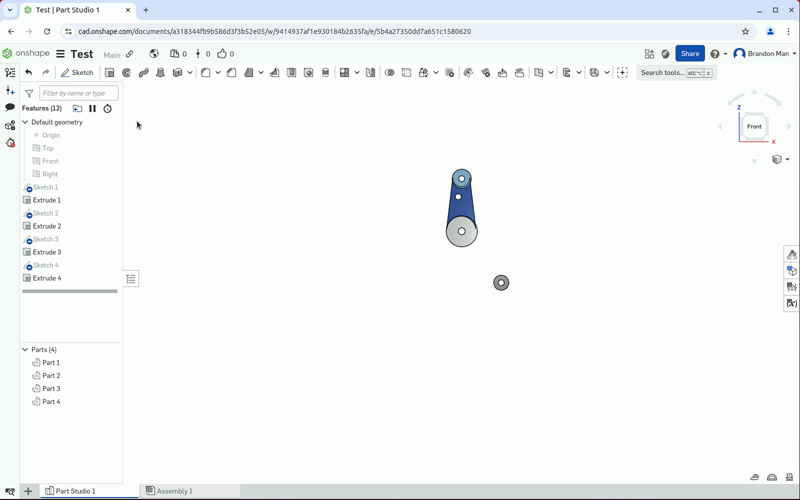
key(shift+h)
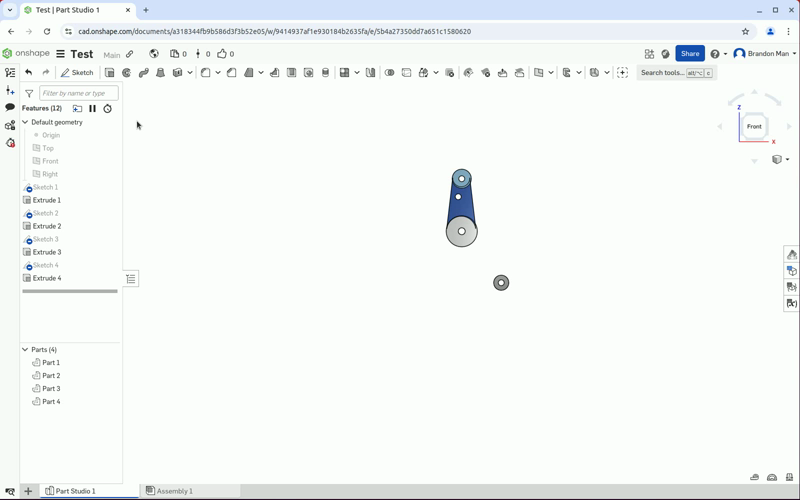
mouse_move(73, 189)
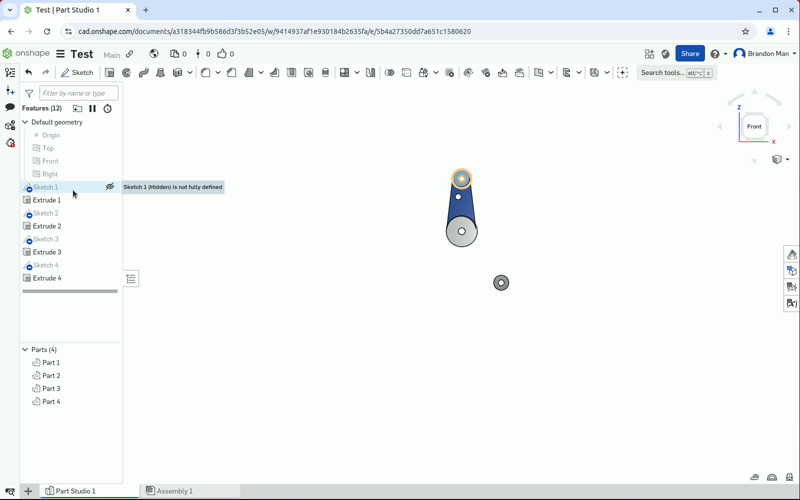
click(73, 189)
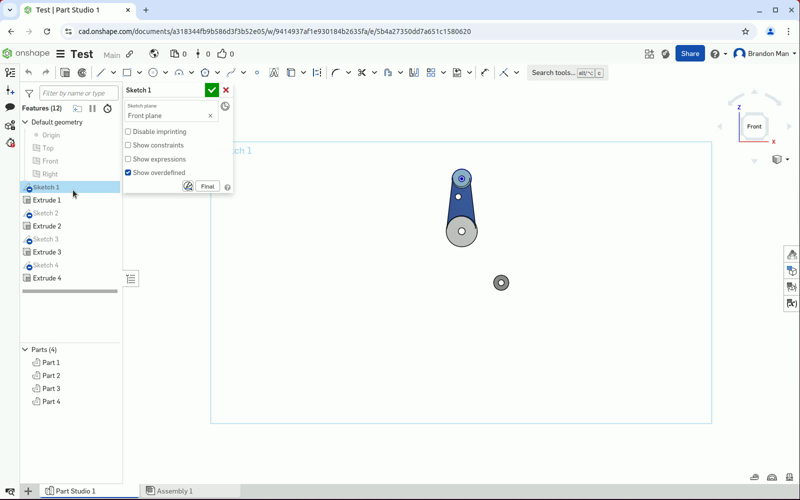
mouse_move(229, 92)
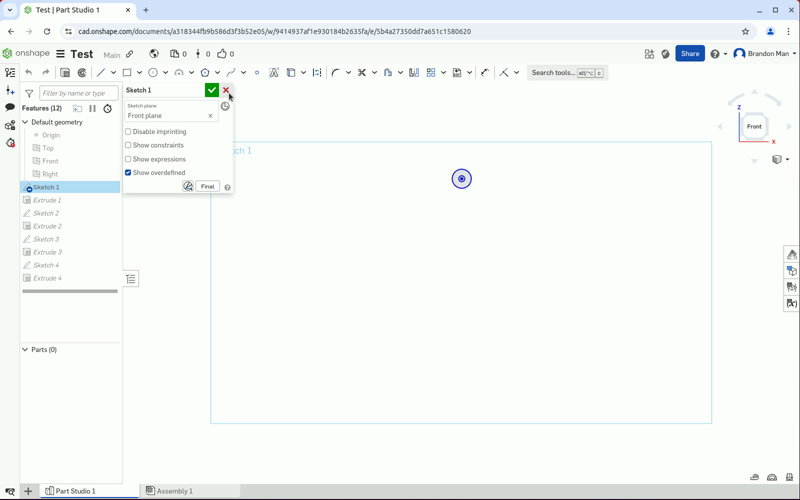
click(229, 92)
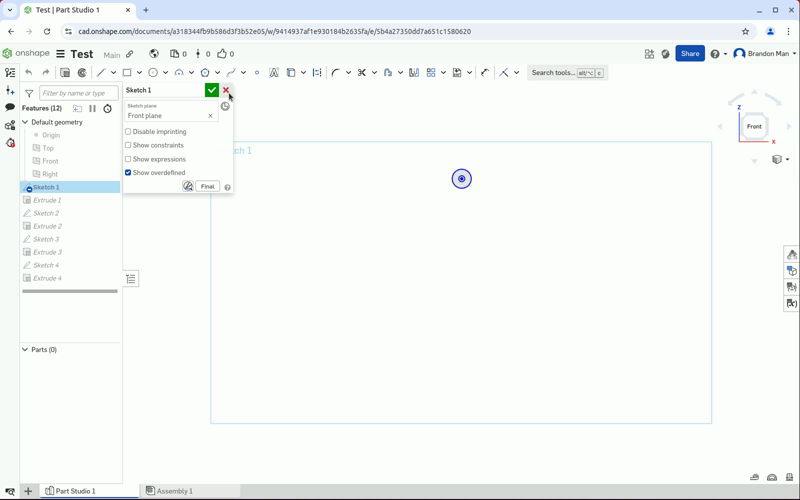
key(shift+s)
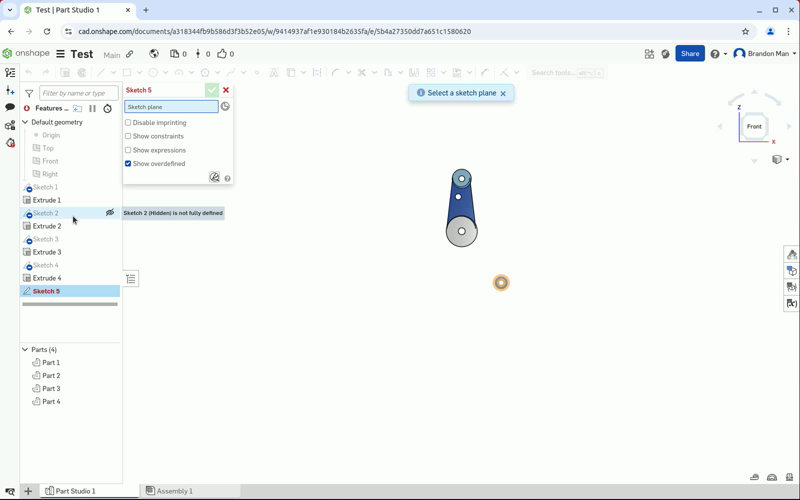
scroll(3)
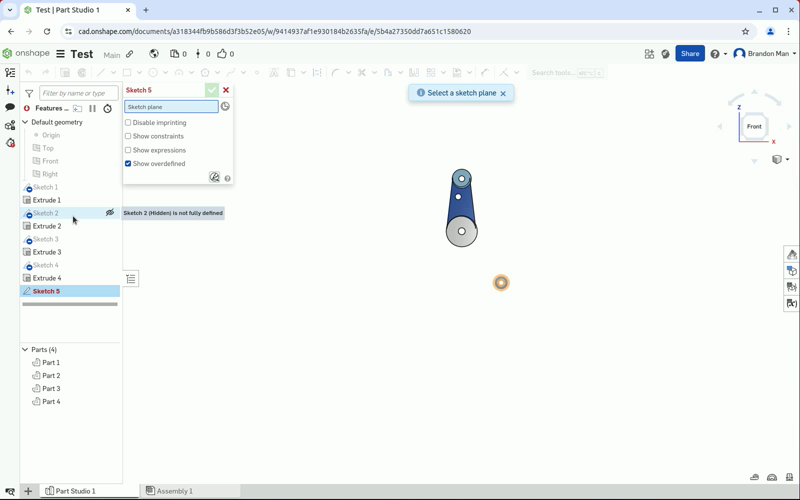
mouse_move(73, 163)
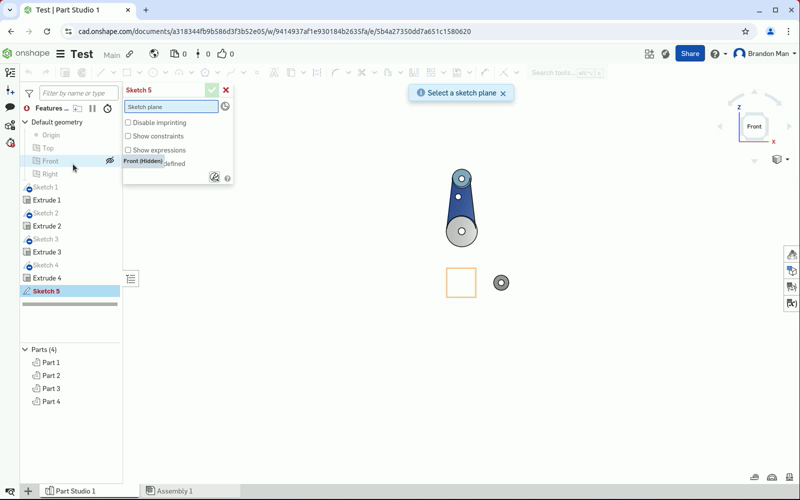
click(73, 163)
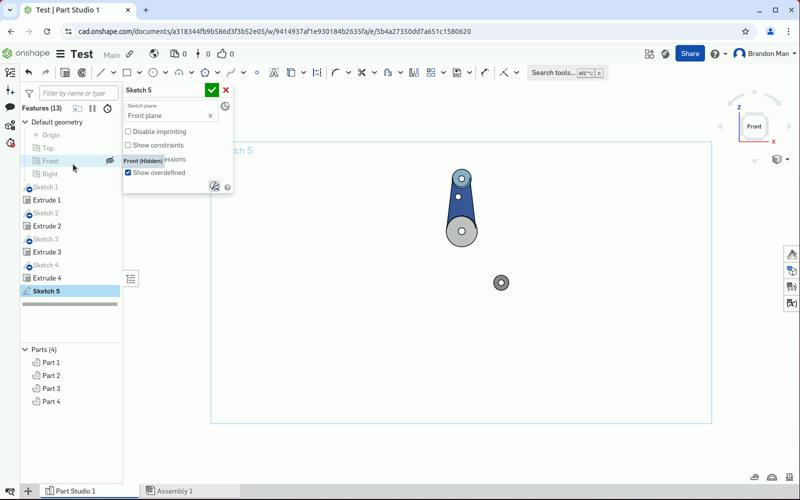
mouse_move(73, 352)
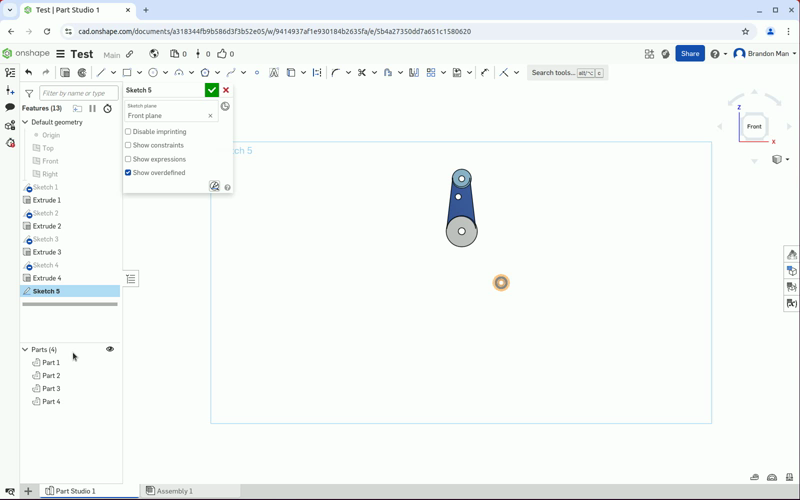
key(y)
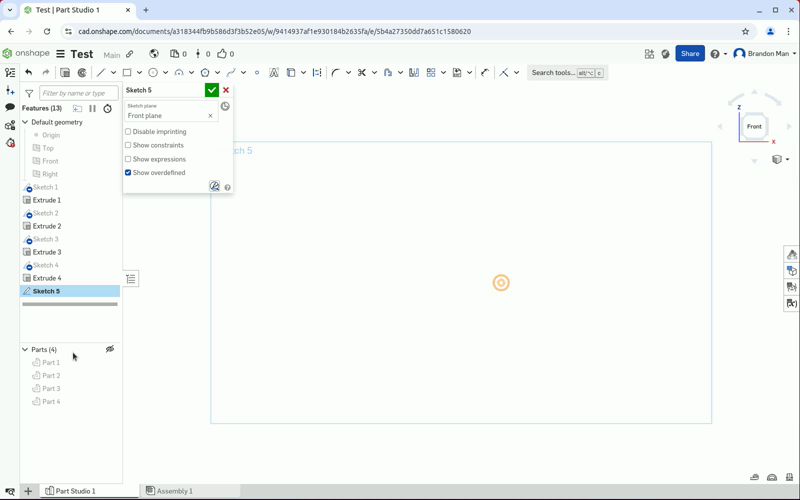
key(l)
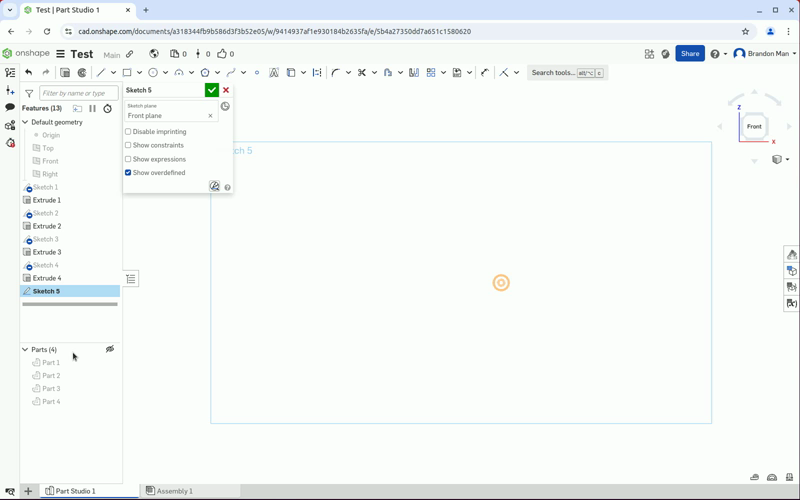
key_down(shift)
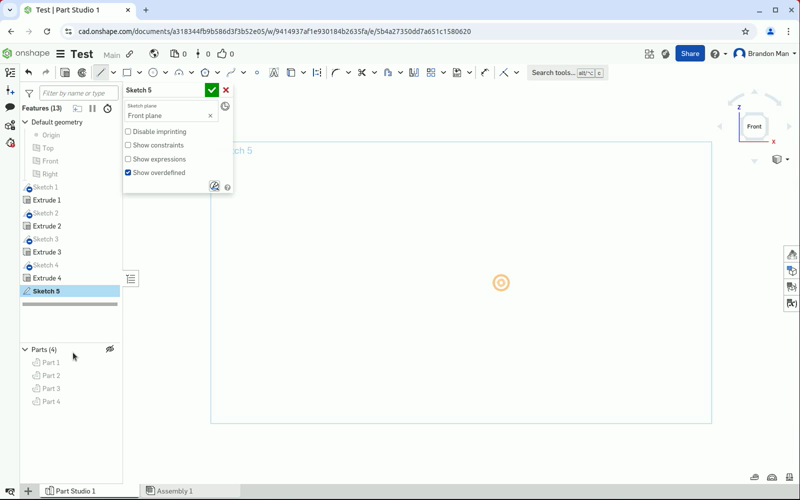
mouse_move(446, 232)
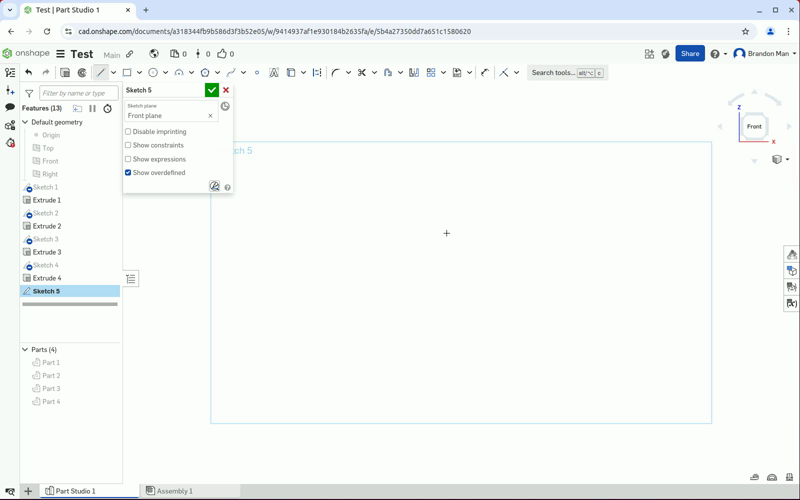
click(446, 232)
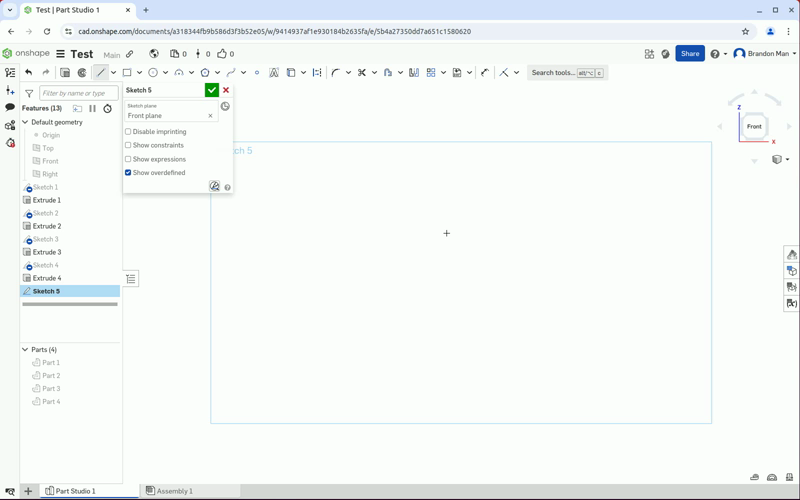
key_up(shift)
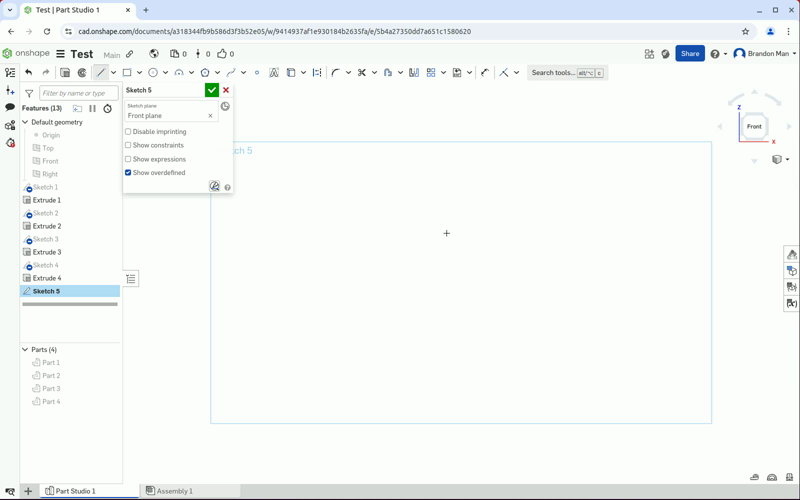
key_down(shift)
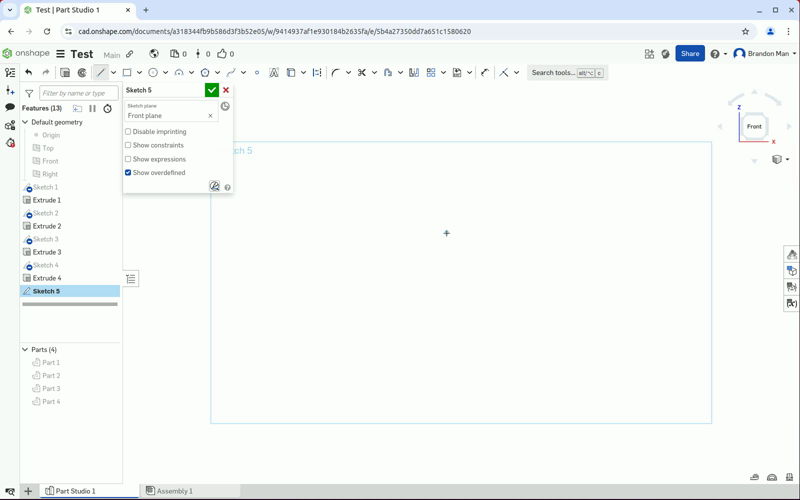
mouse_move(476, 232)
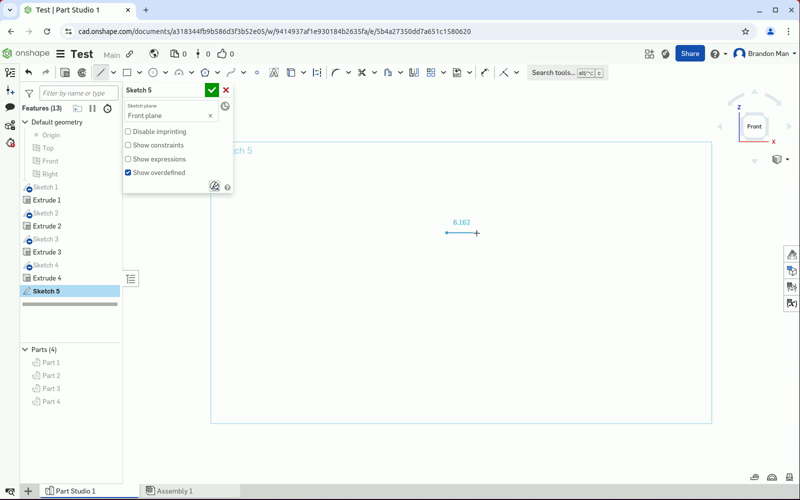
mouse_move(453, 283)
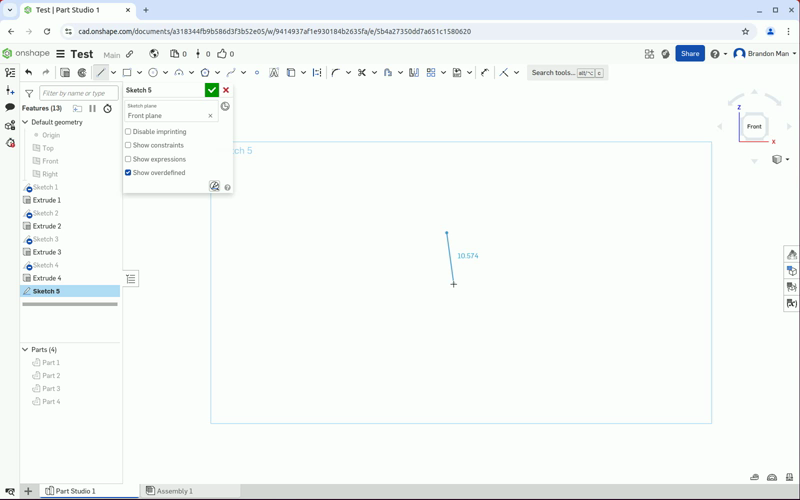
click(453, 283)
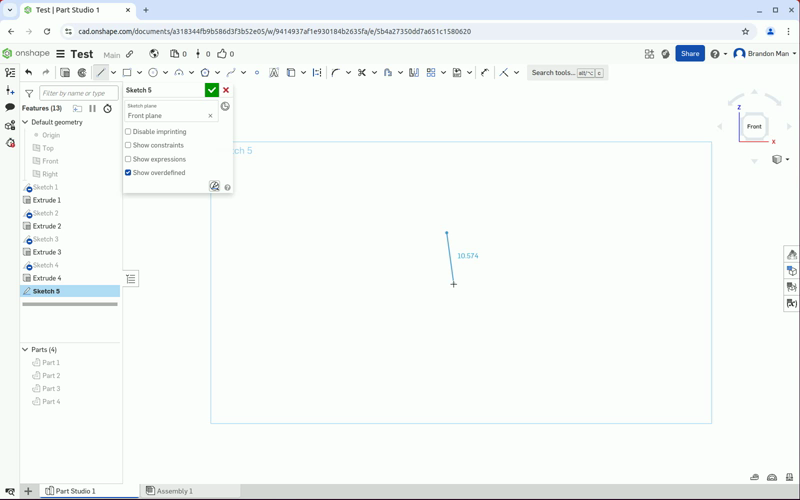
key_up(shift)
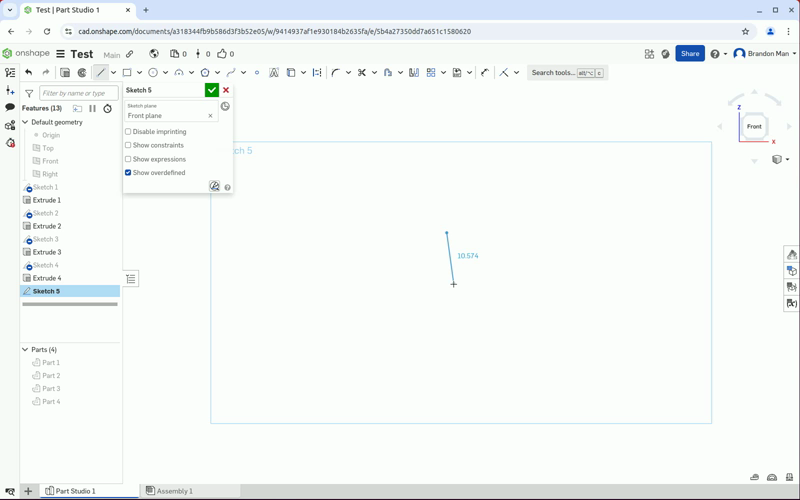
key(esc)
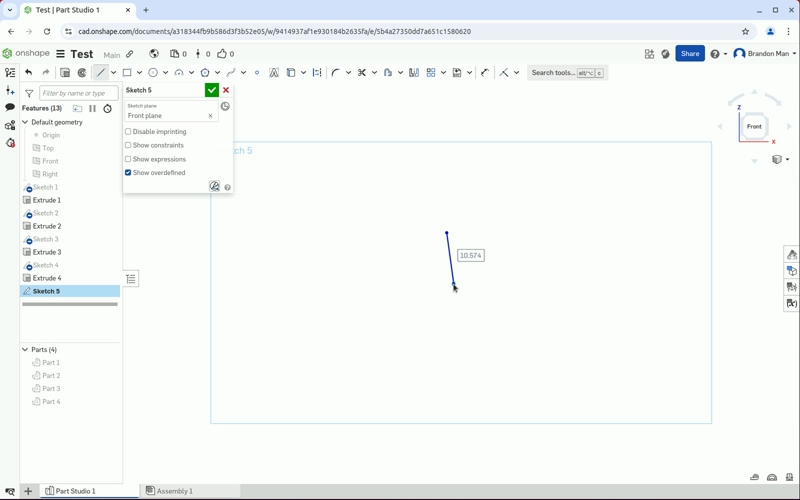
key(a)
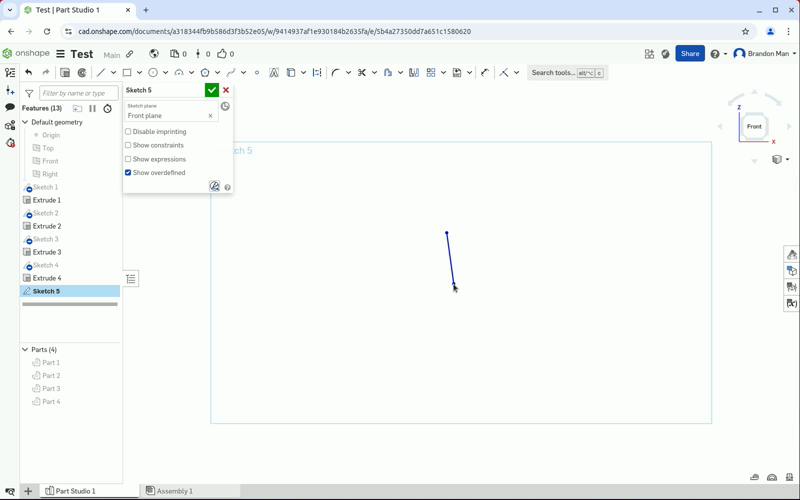
mouse_move(453, 283)
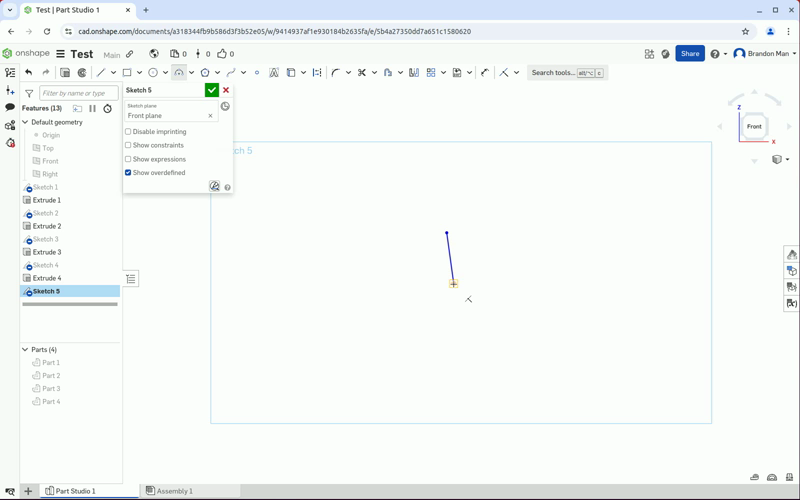
click(453, 283)
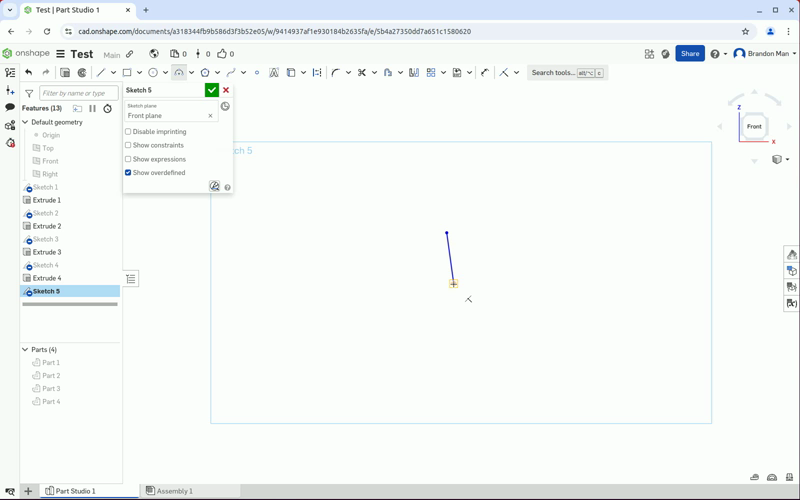
key_down(shift)
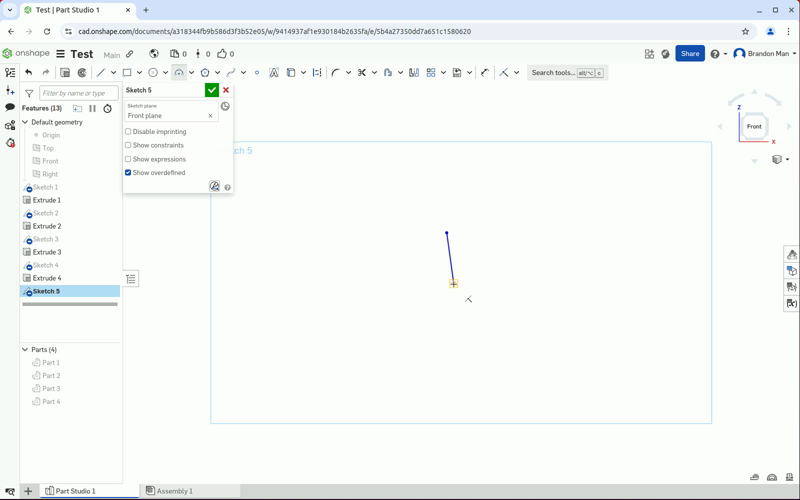
mouse_move(461, 276)
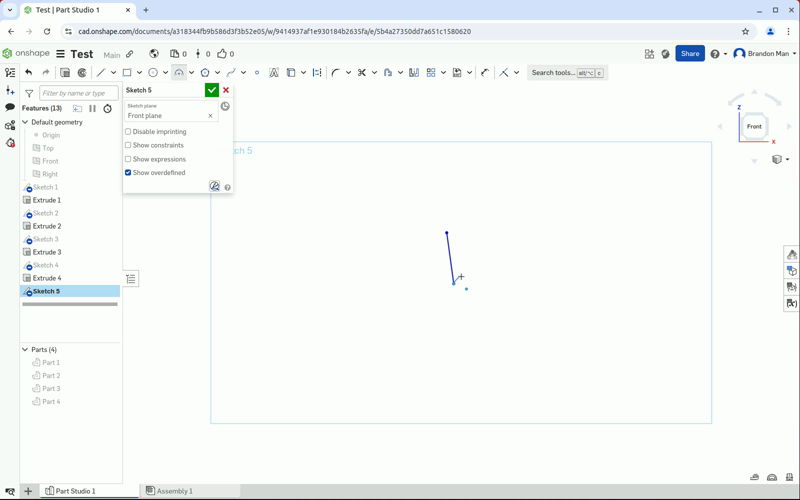
click(461, 276)
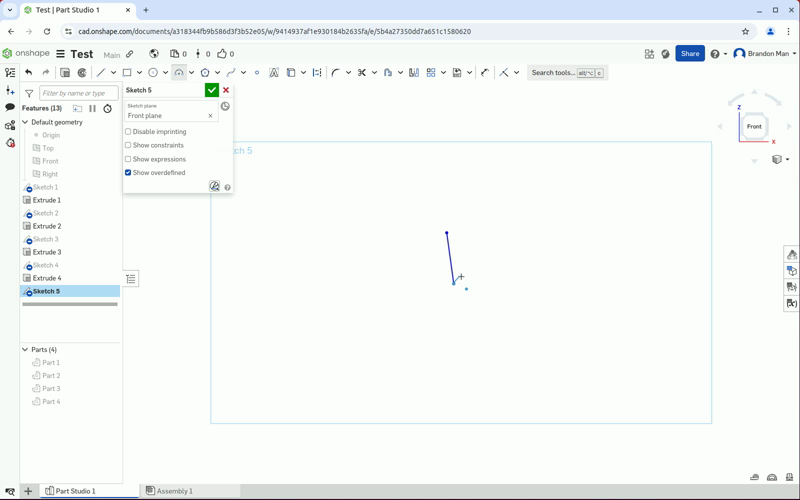
mouse_move(456, 278)
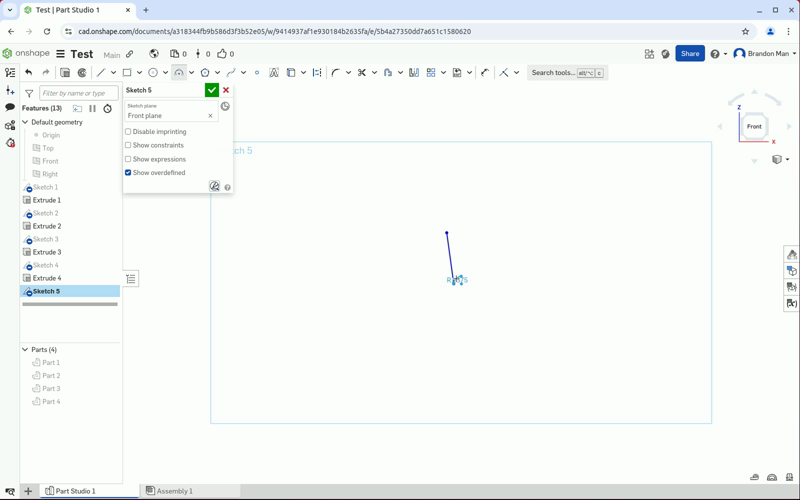
click(456, 278)
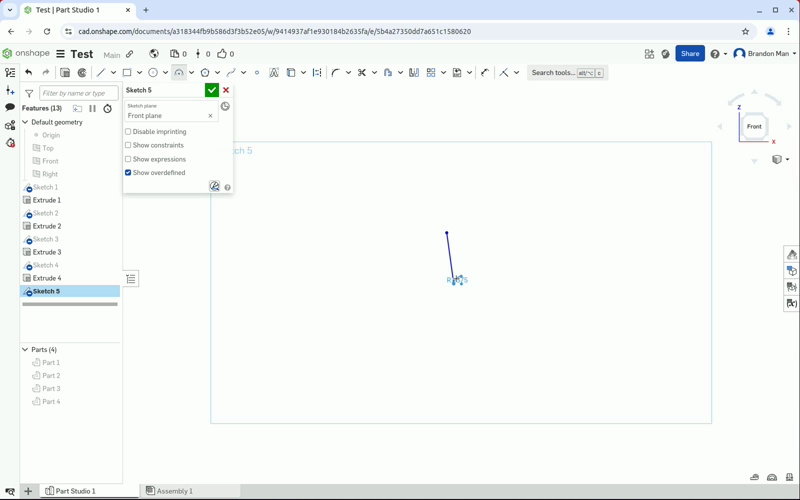
key_up(shift)
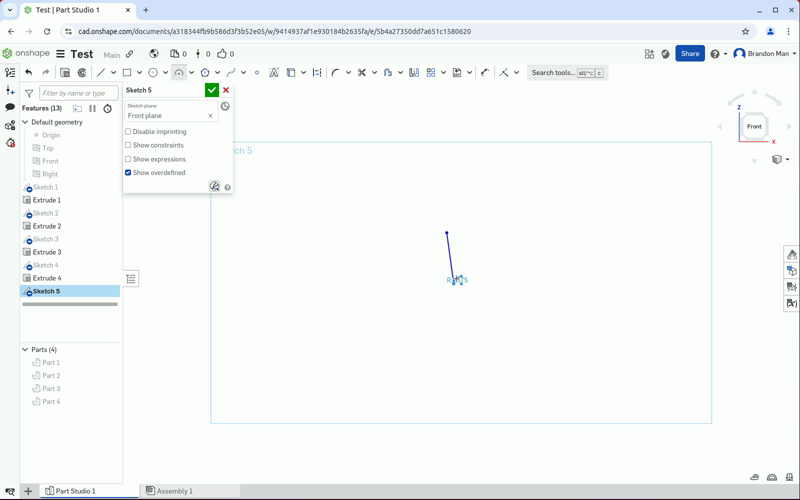
key(esc)
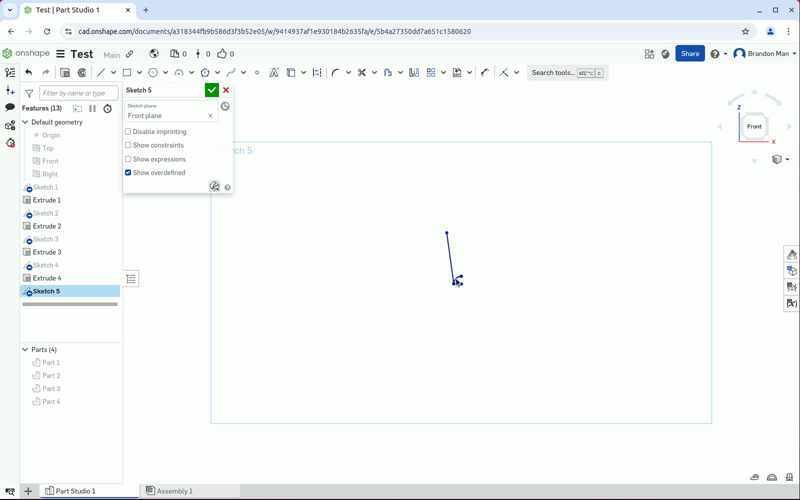
key(l)
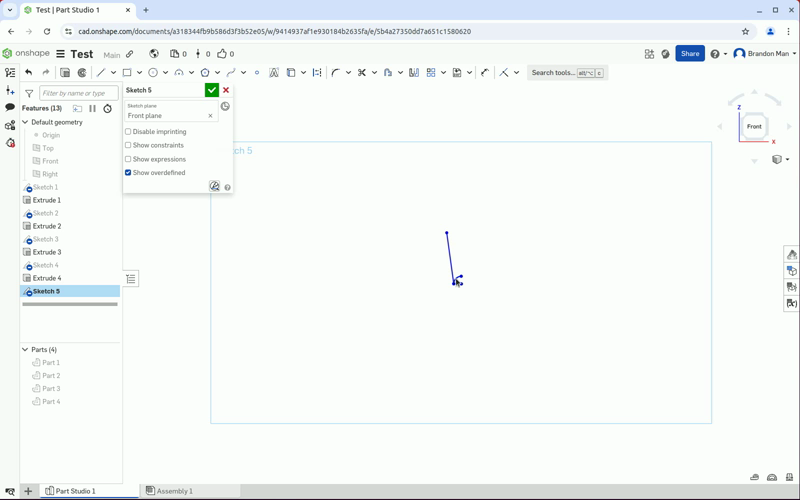
mouse_move(461, 276)
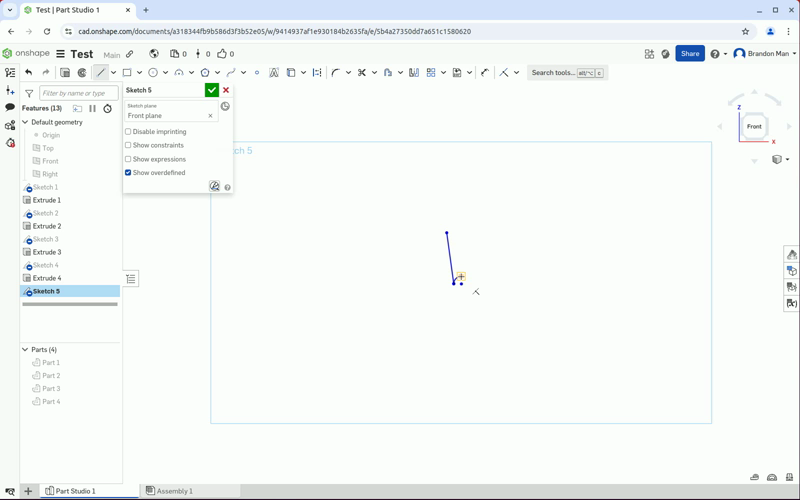
click(461, 276)
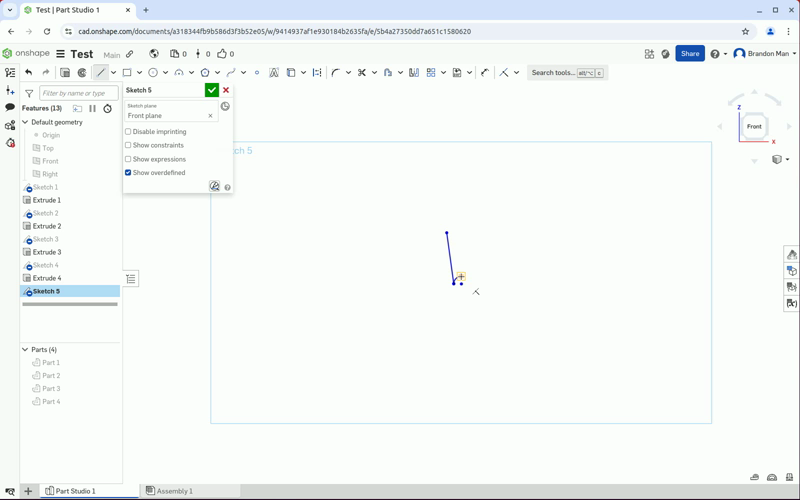
key_down(shift)
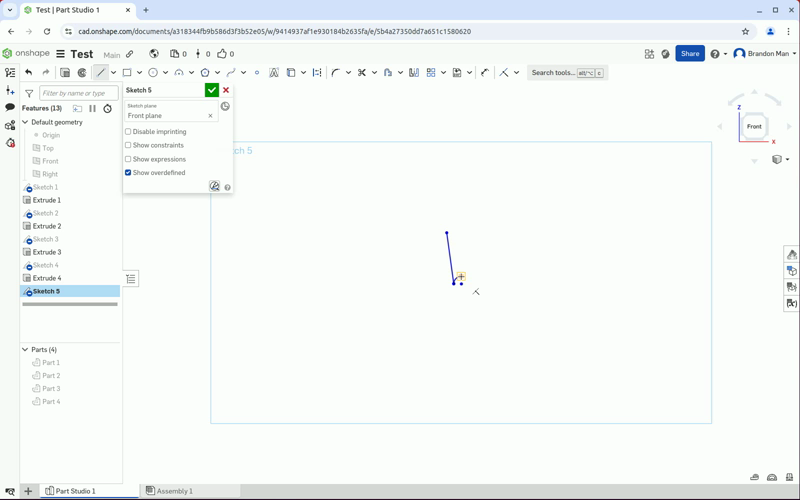
mouse_move(491, 276)
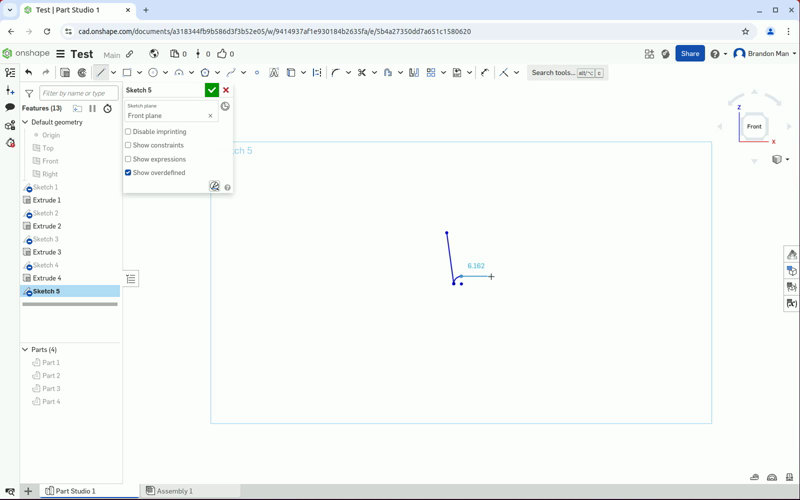
mouse_move(469, 276)
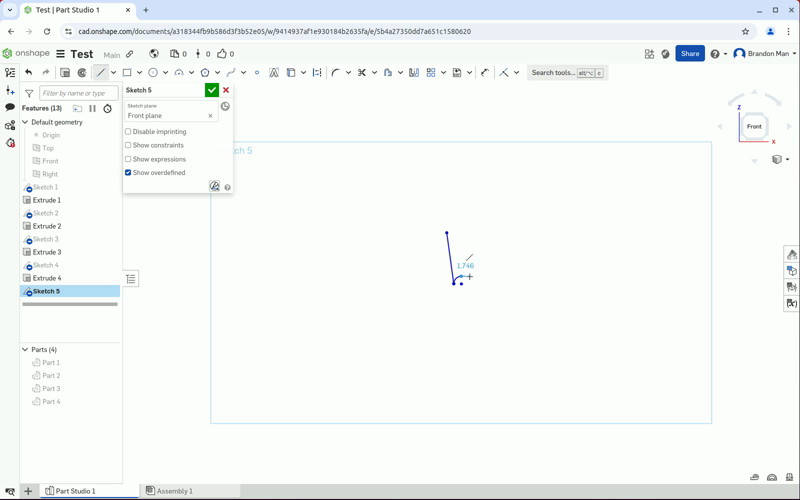
click(469, 276)
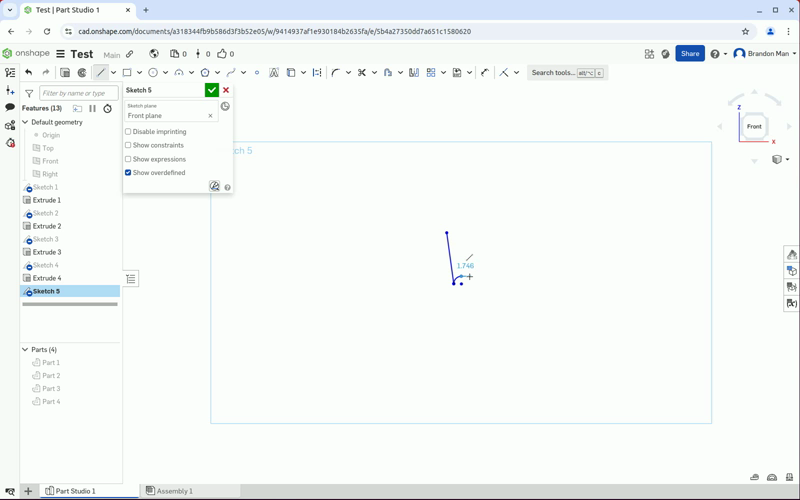
key_up(shift)
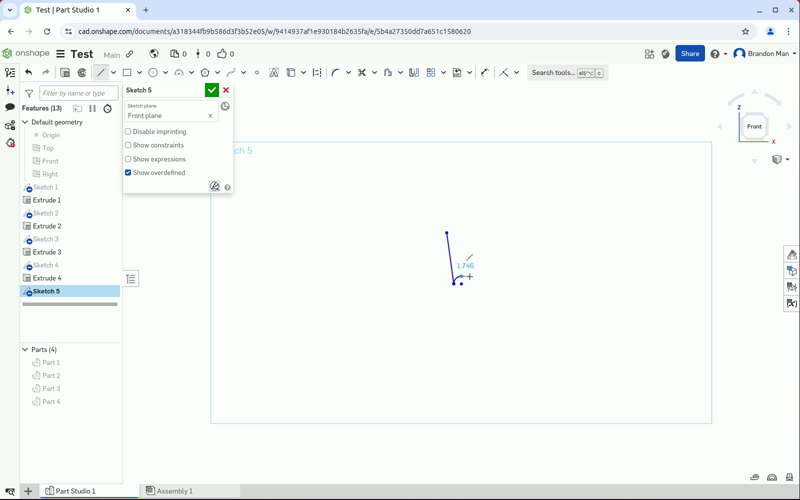
key_down(shift)
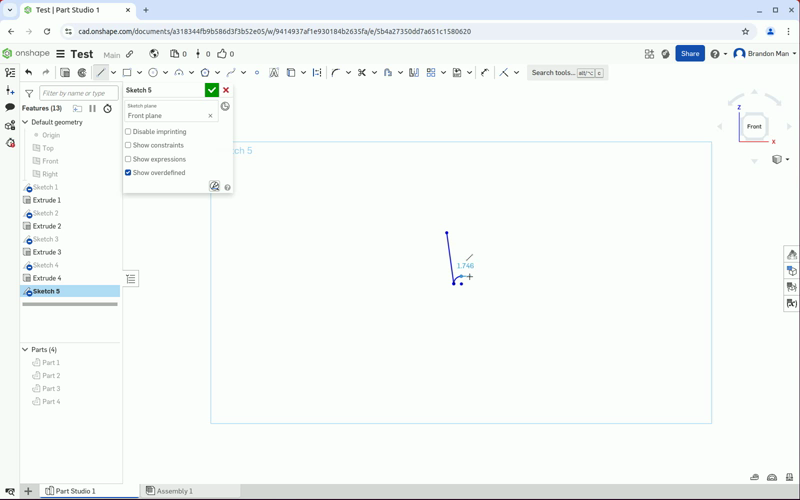
mouse_move(499, 276)
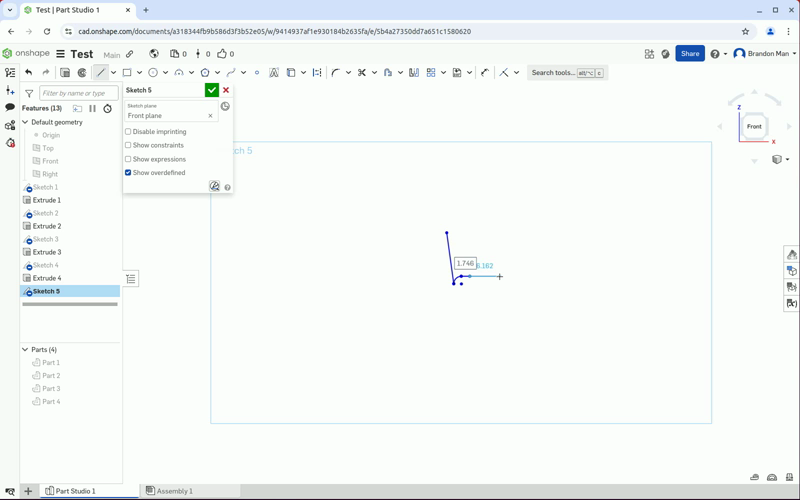
mouse_move(475, 232)
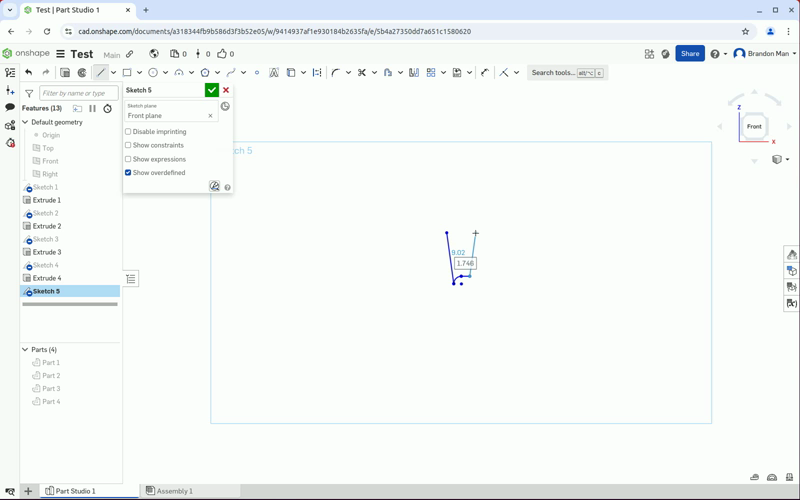
click(475, 232)
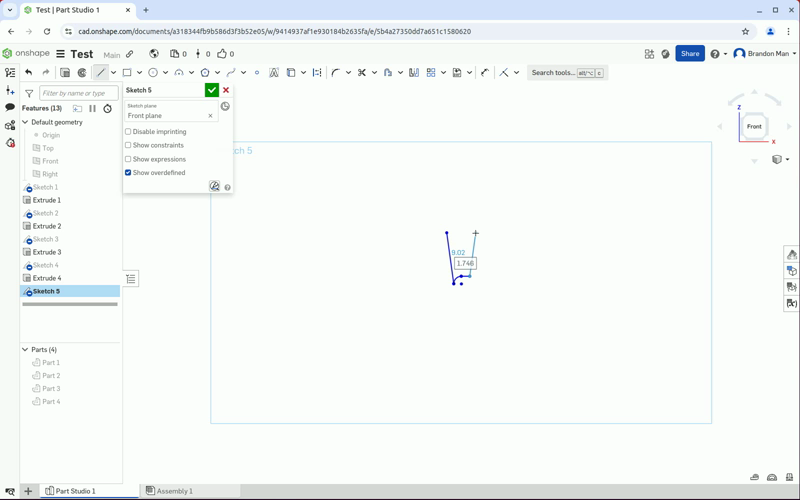
key_up(shift)
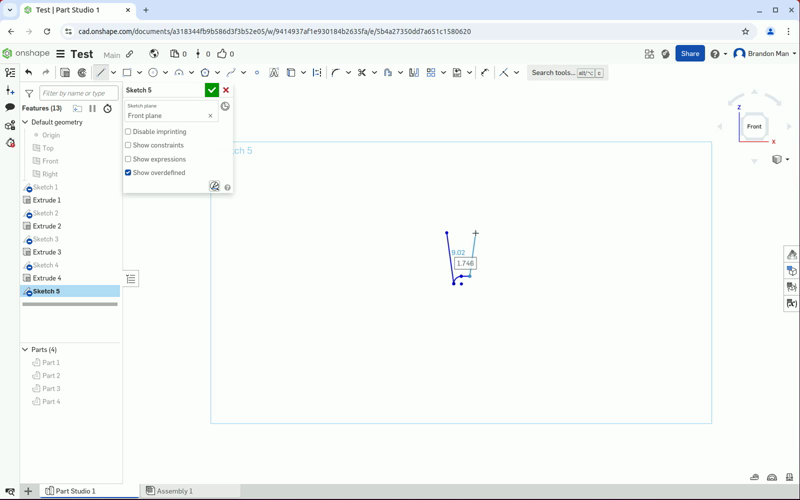
key(esc)
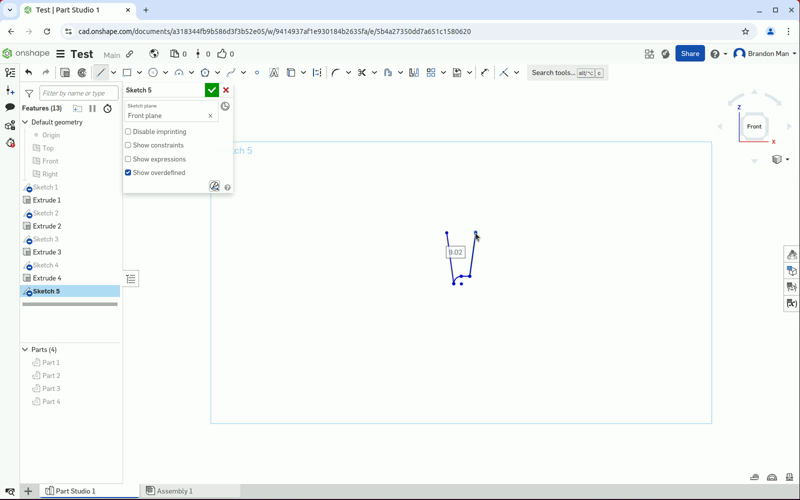
key(a)
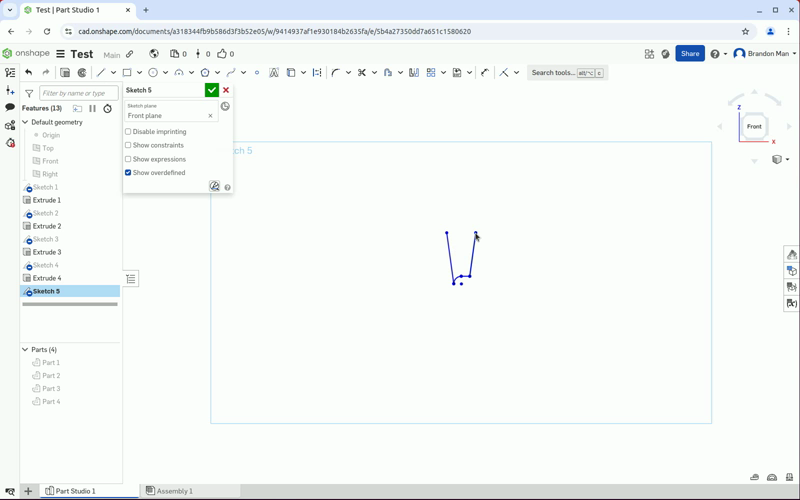
mouse_move(475, 232)
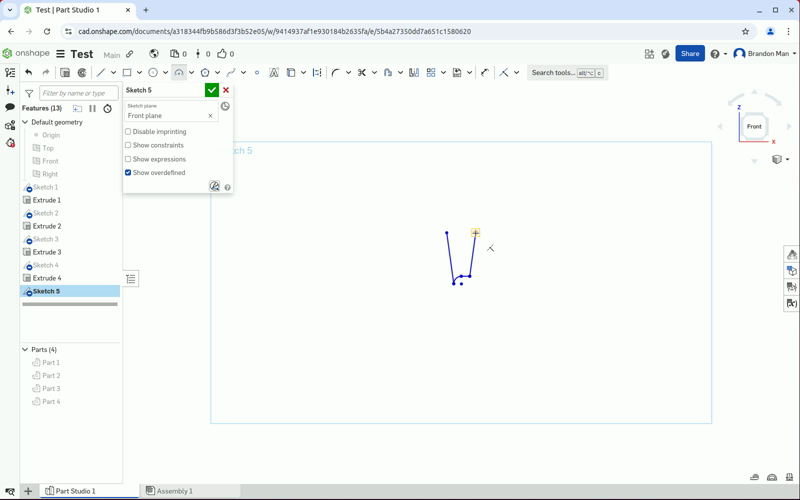
click(475, 232)
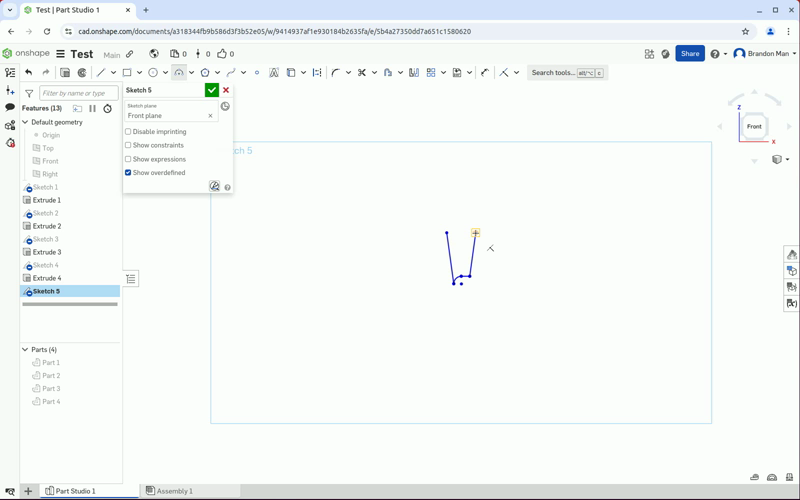
mouse_move(446, 232)
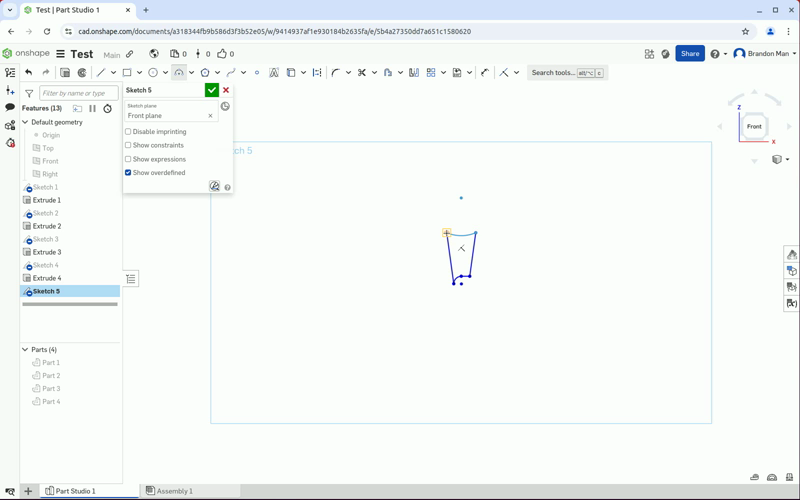
click(446, 232)
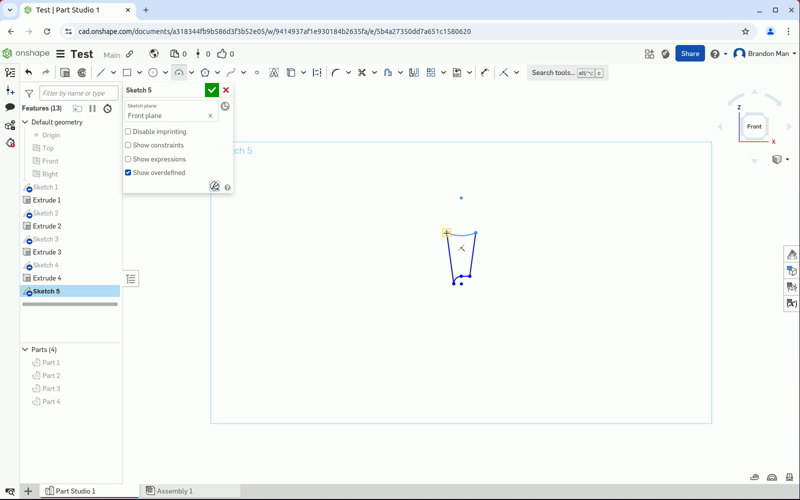
key_down(shift)
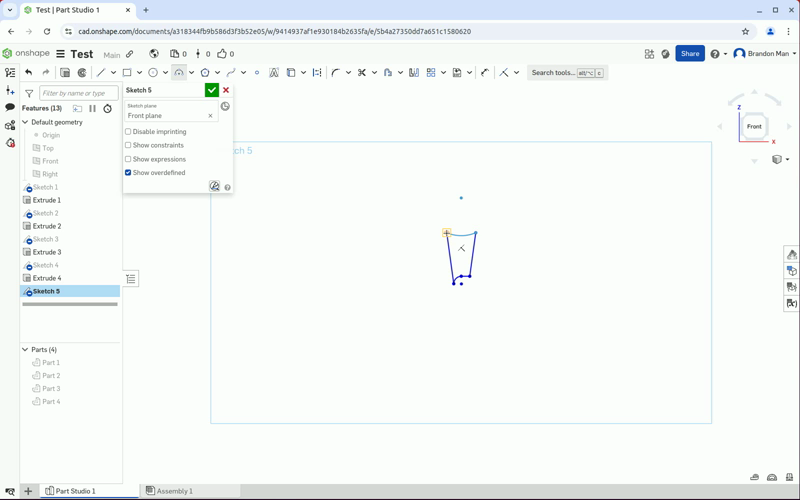
mouse_move(461, 245)
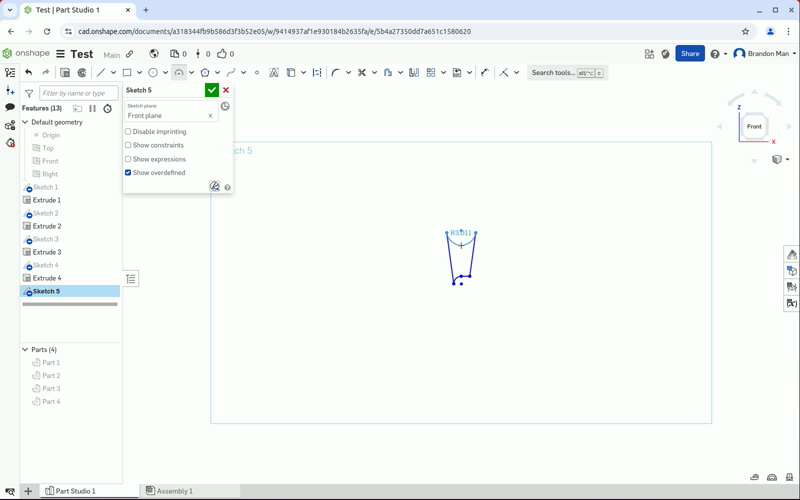
click(461, 245)
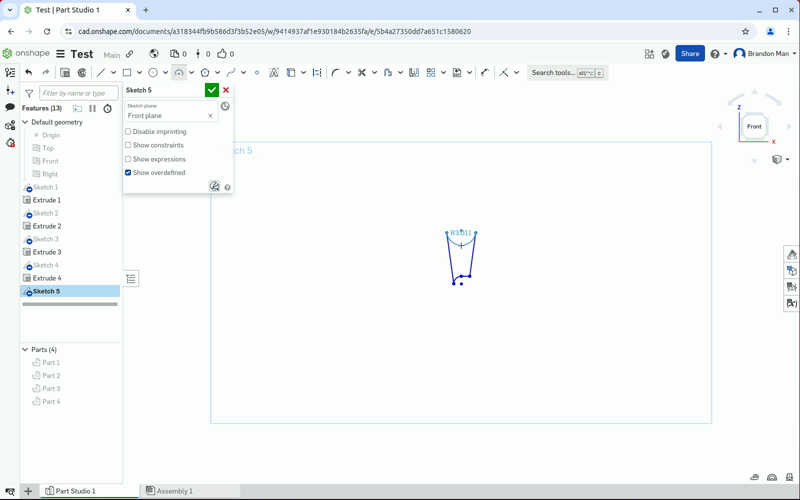
key_up(shift)
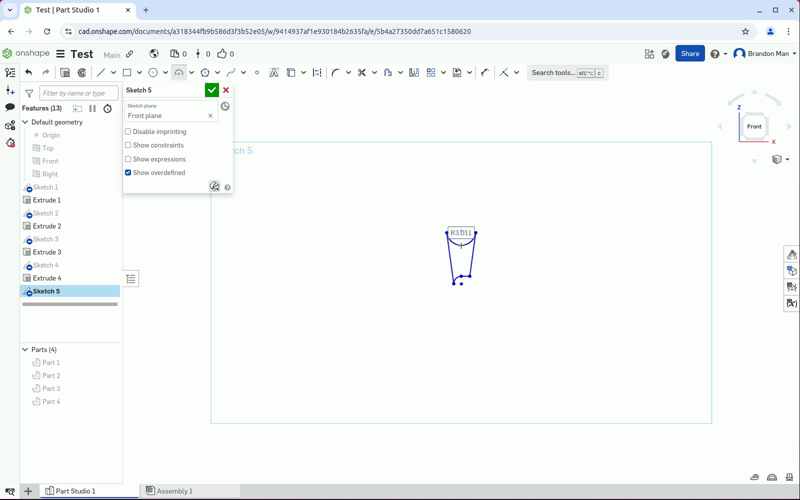
key(esc)
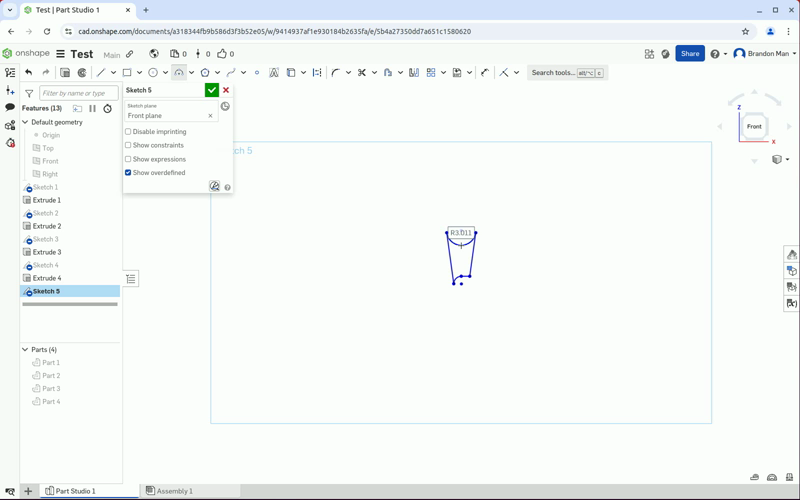
mouse_move(459, 256)
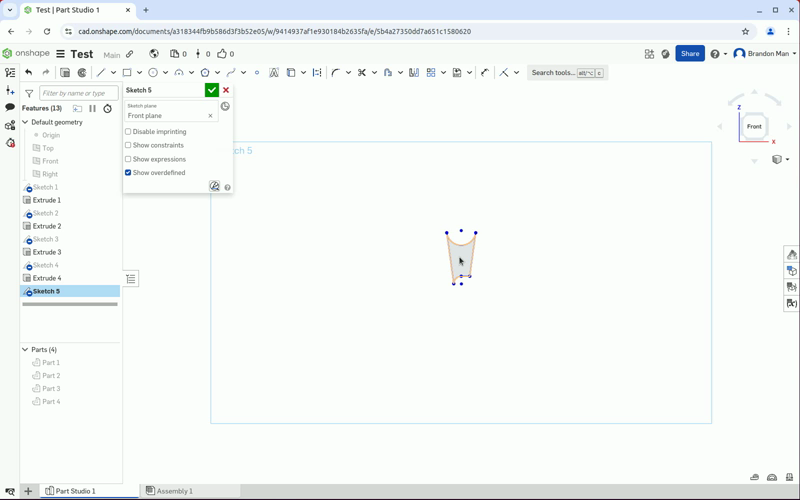
scroll(6)
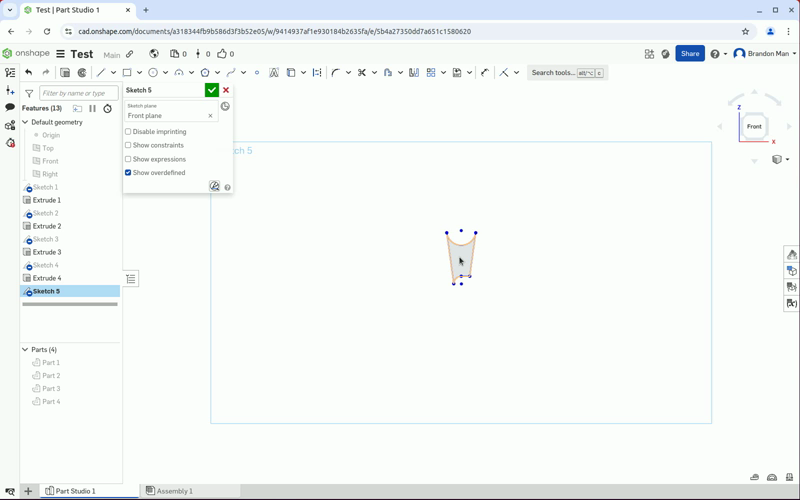
scroll(6)
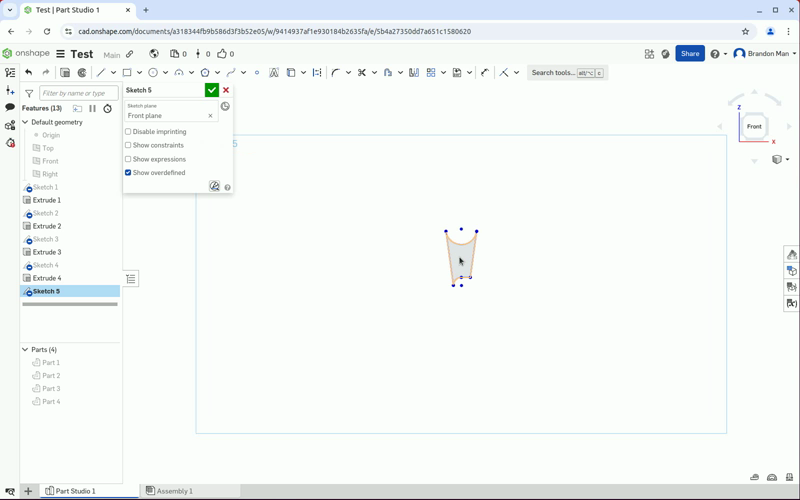
scroll(6)
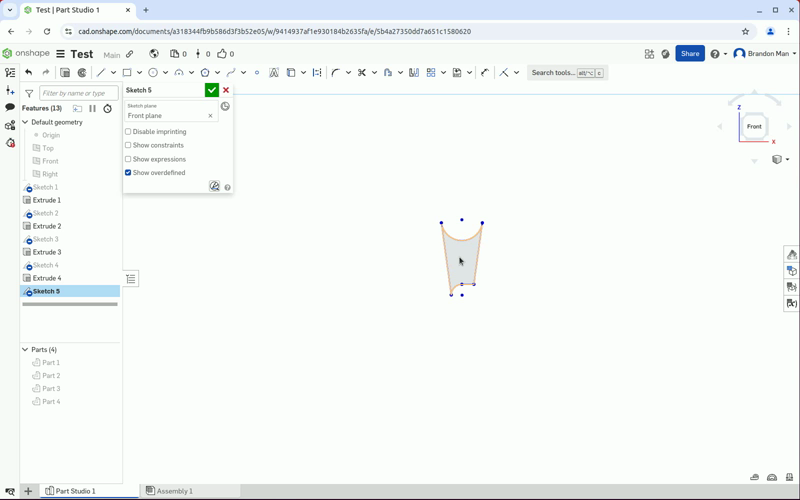
scroll(6)
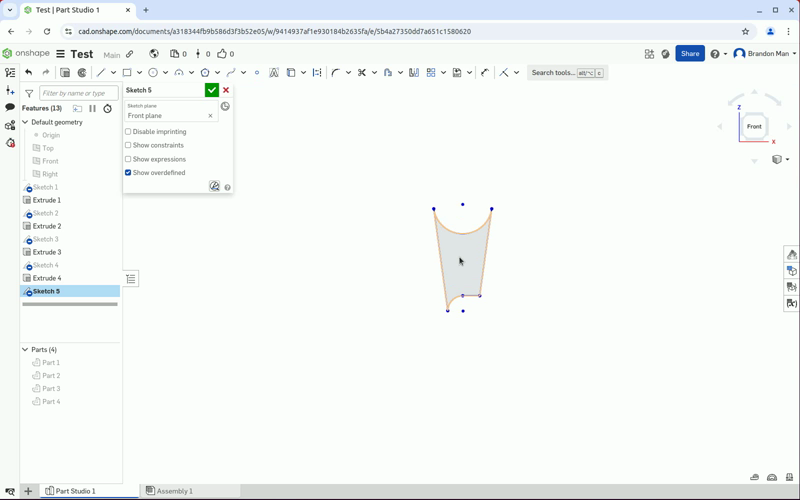
scroll(6)
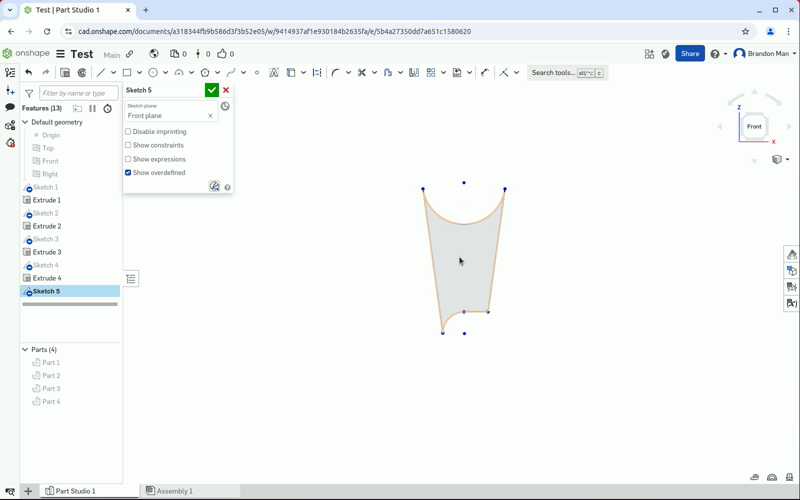
scroll(6)
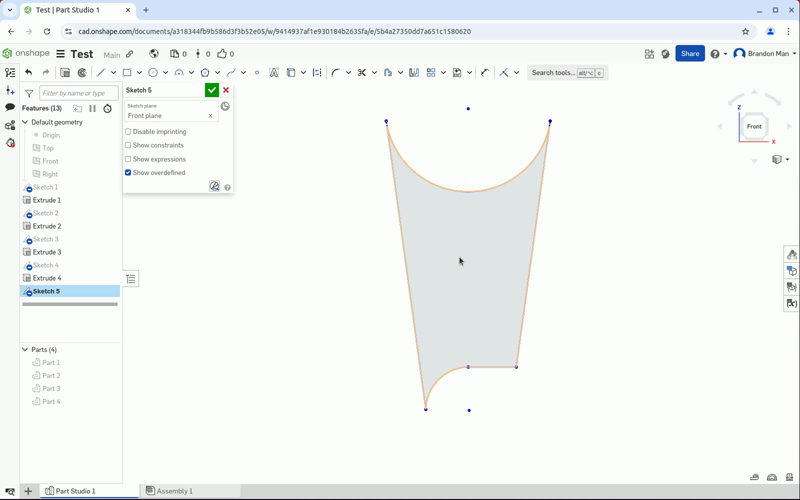
scroll(6)
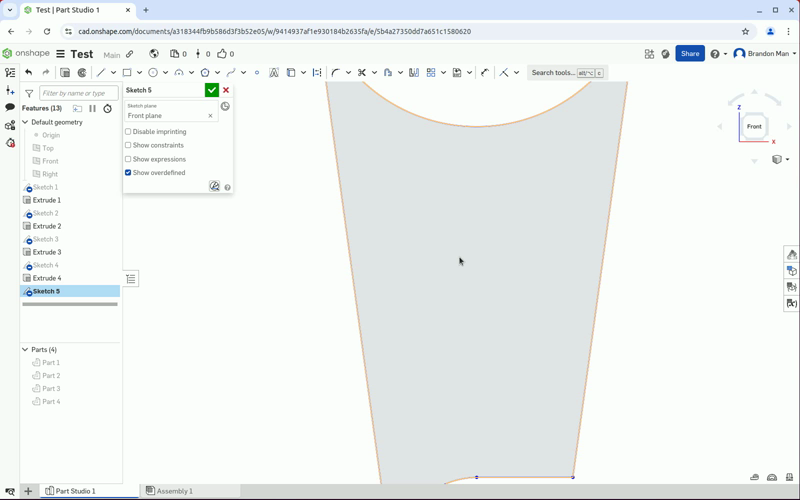
click(459, 256)
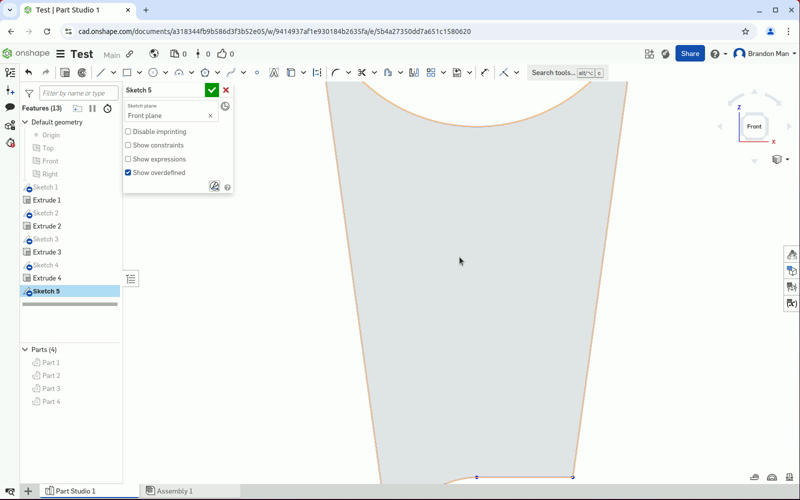
scroll(-6)
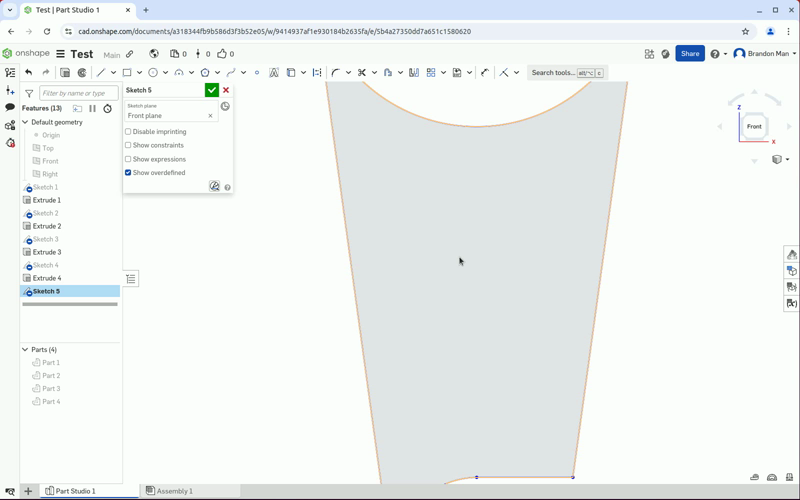
scroll(-6)
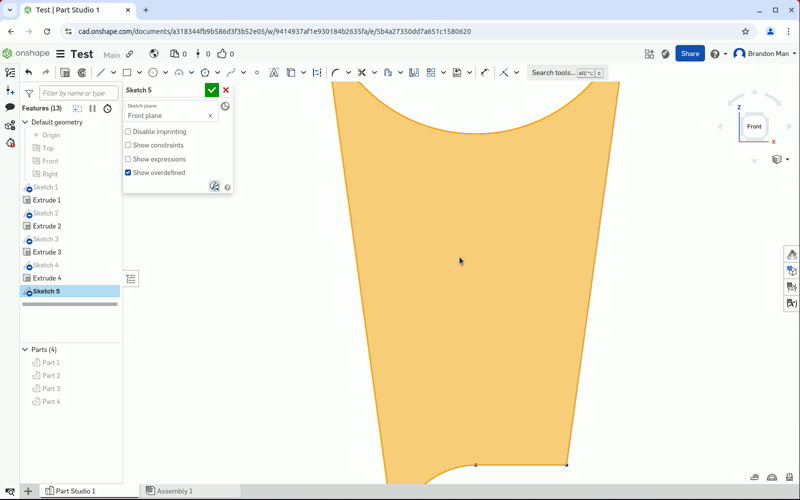
scroll(-6)
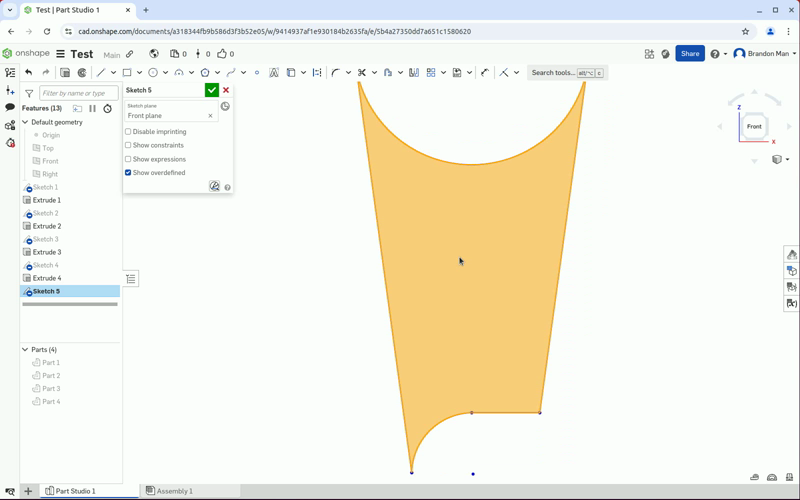
scroll(-6)
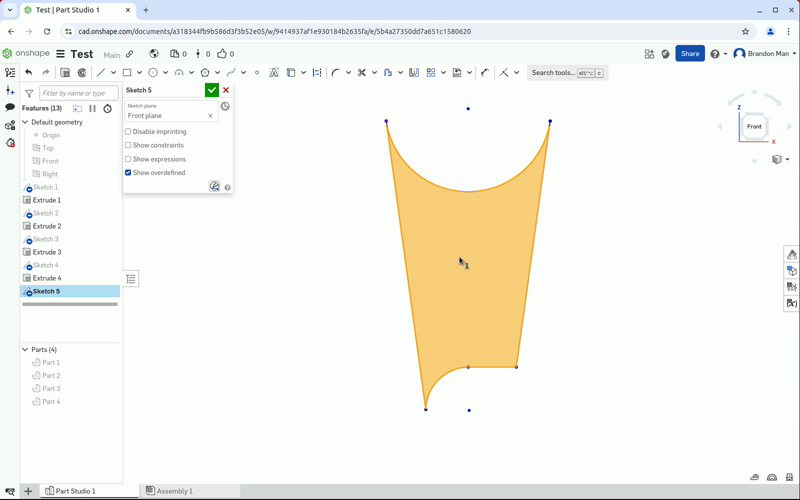
scroll(-6)
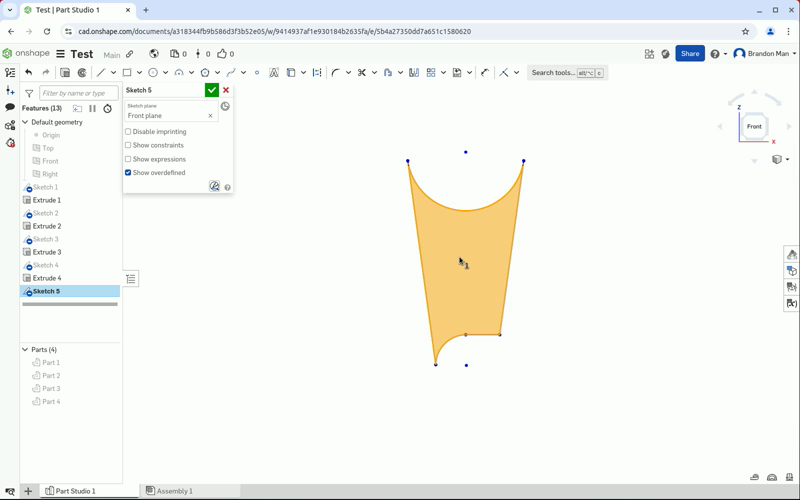
scroll(-6)
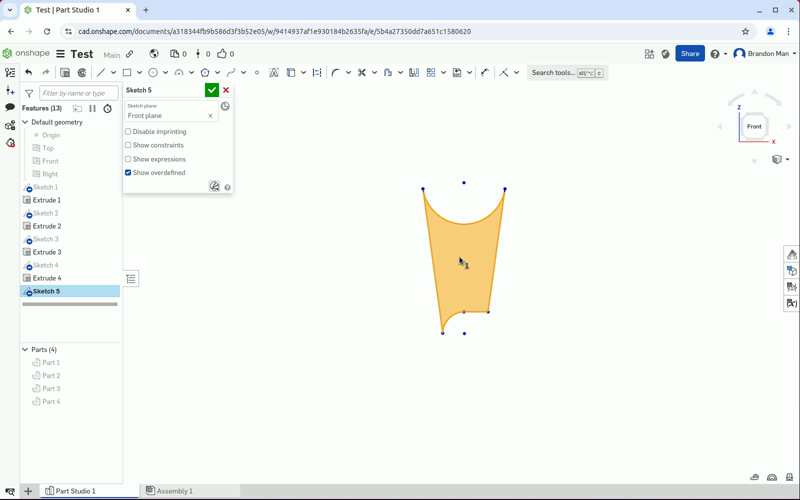
scroll(-6)
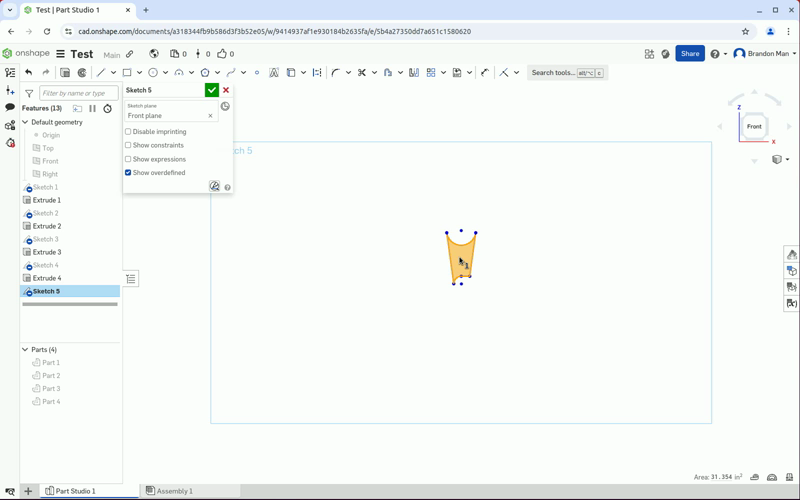
mouse_move(73, 352)
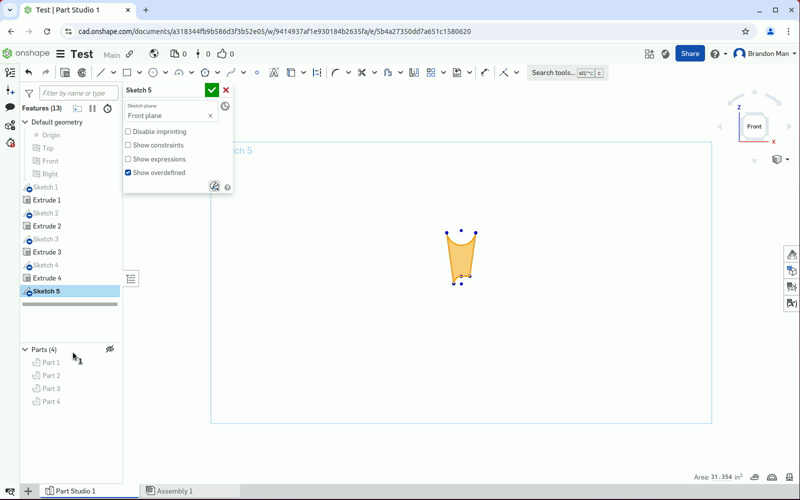
key(shift+y)
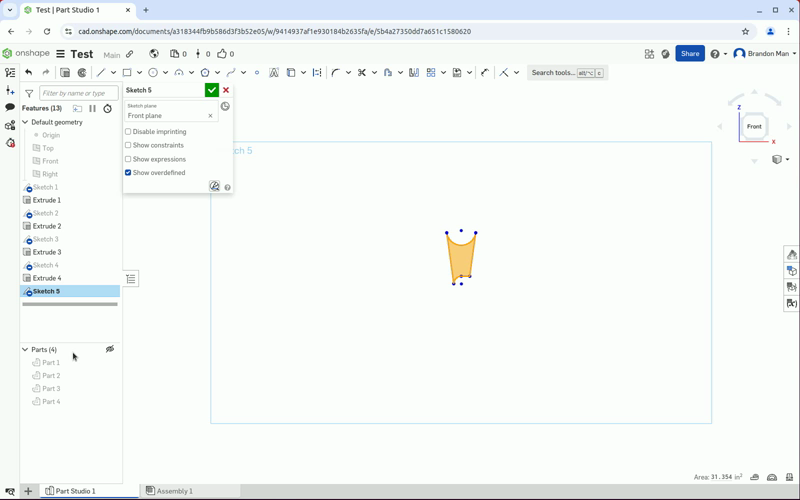
key(shift+e)
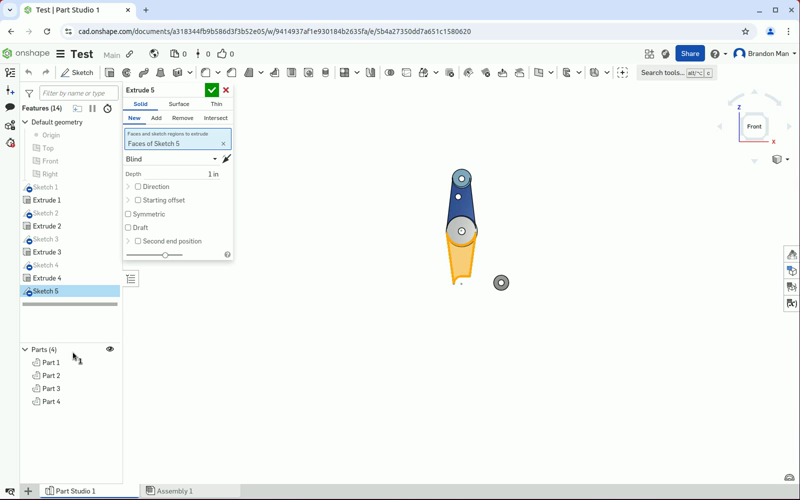
mouse_move(143, 106)
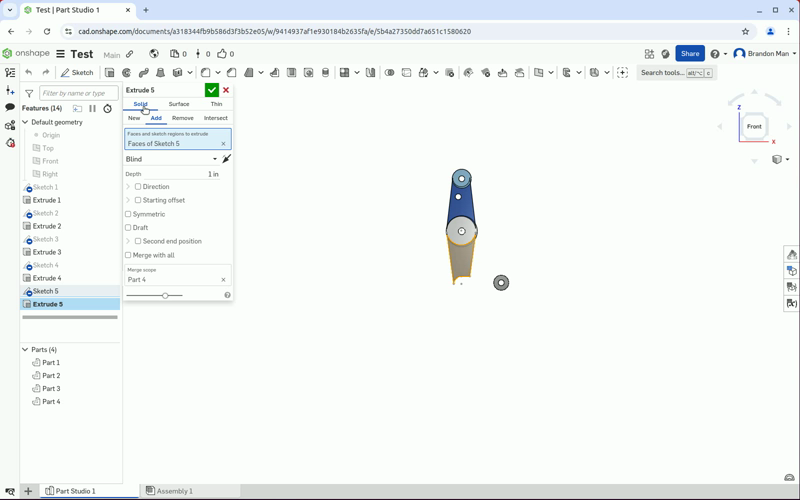
click(143, 106)
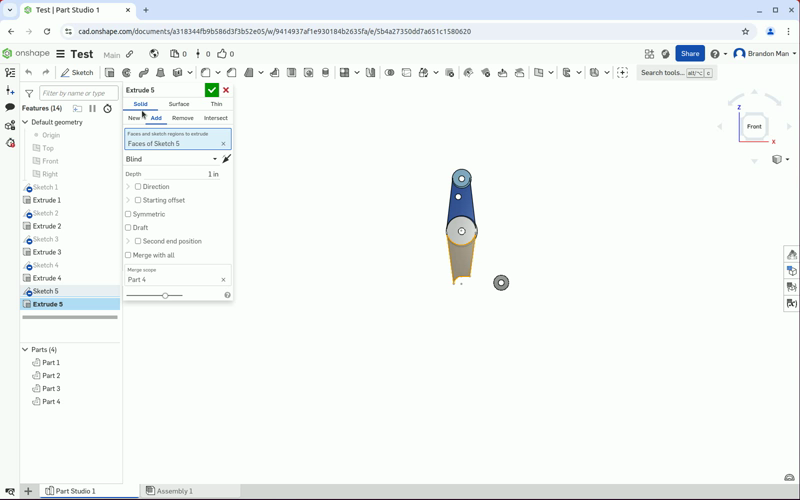
mouse_move(137, 120)
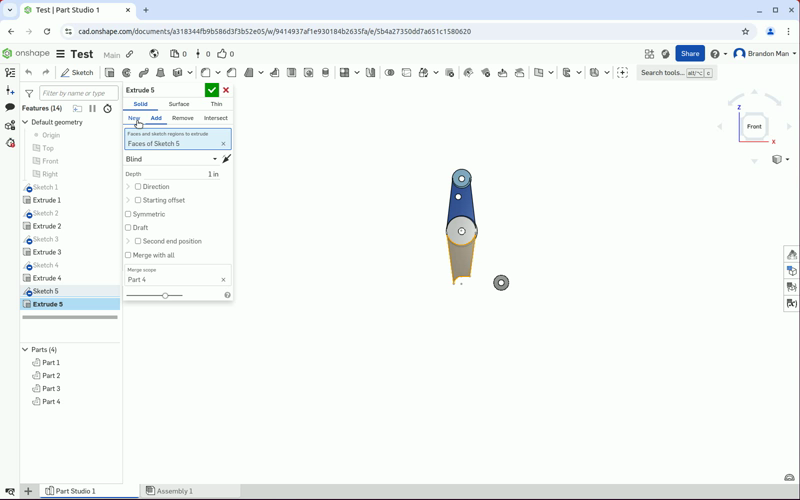
click(137, 120)
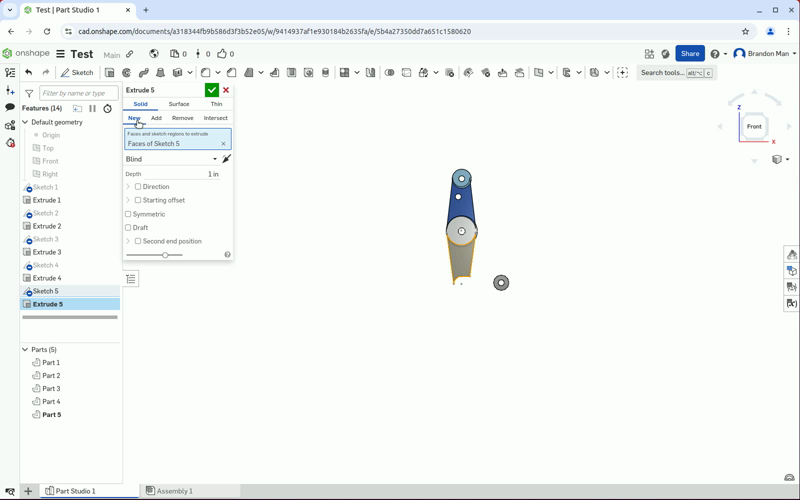
key(tab, 4)
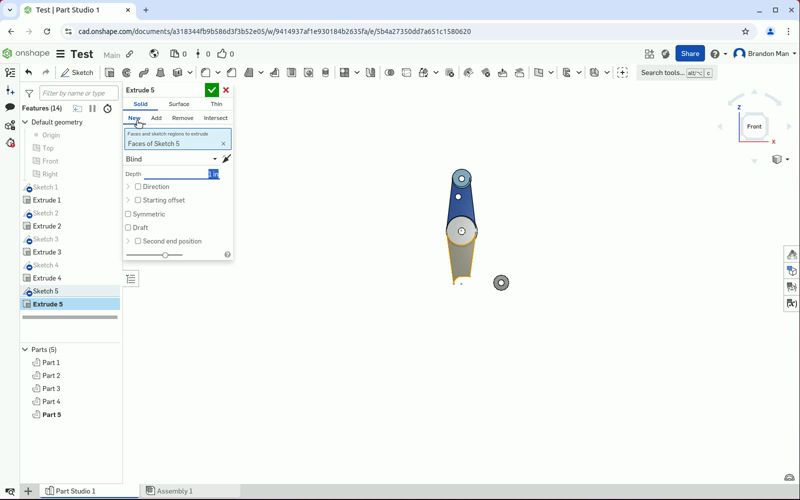
text(0.481)
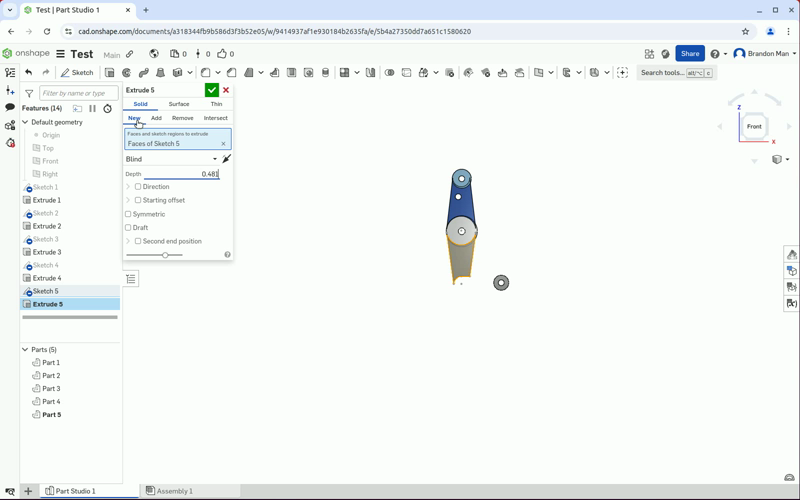
key(enter)
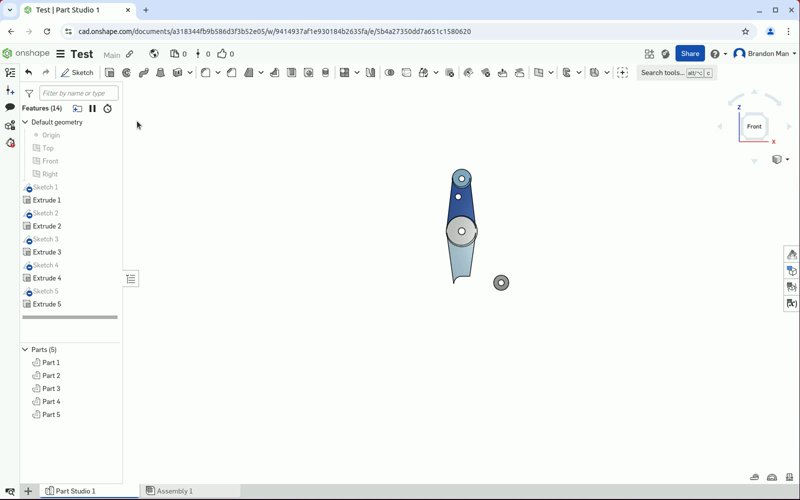
key(shift+h)
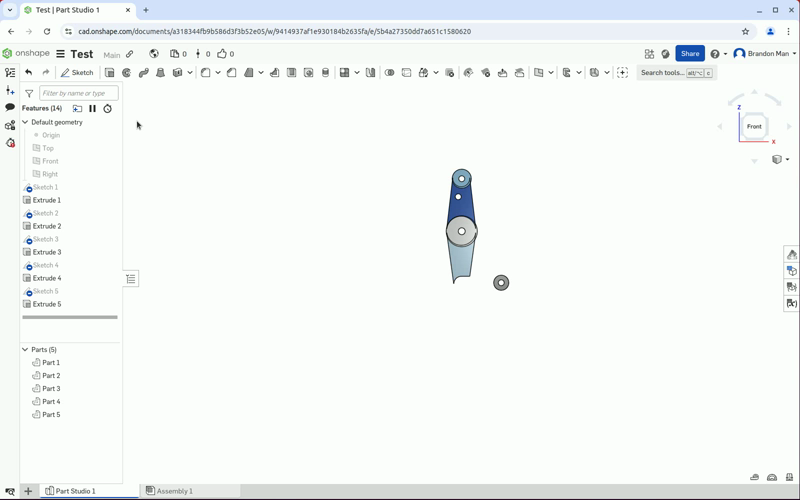
key(shift+h)
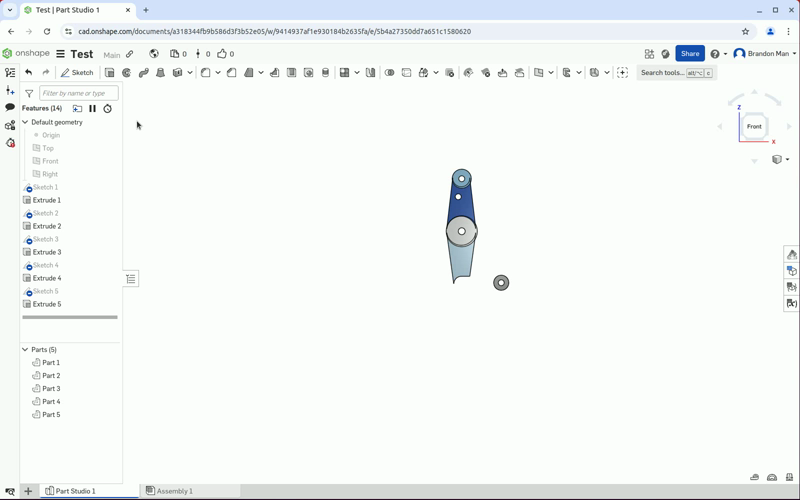
mouse_move(73, 189)
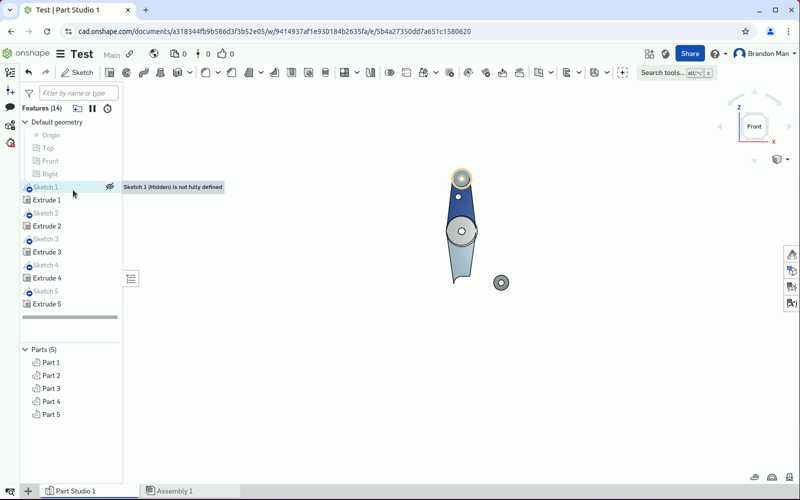
click(73, 189)
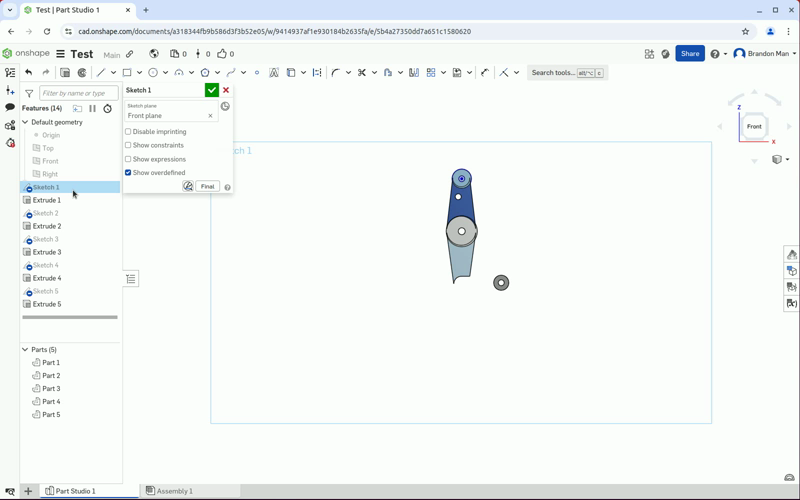
mouse_move(229, 92)
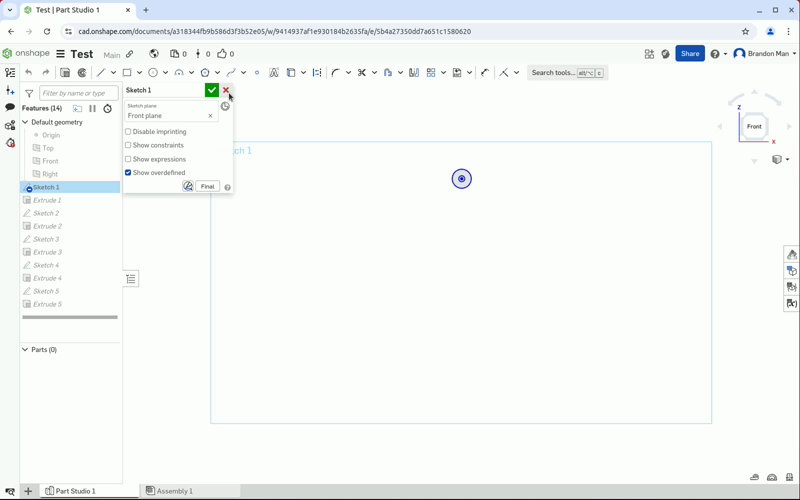
click(229, 92)
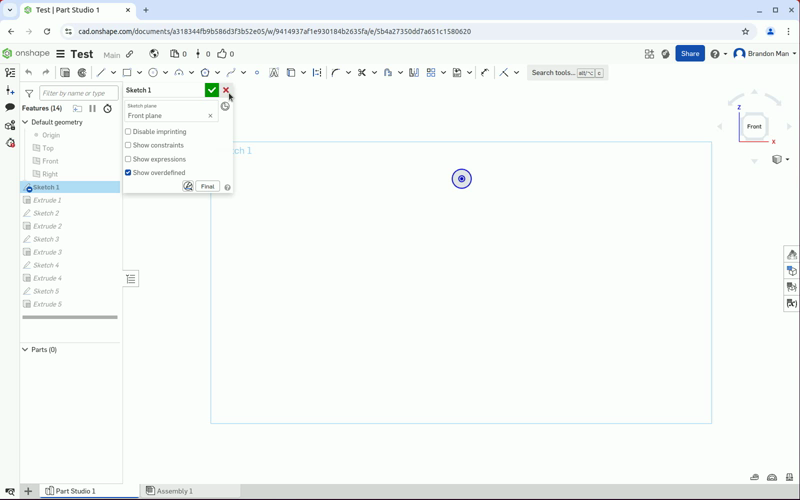
key(shift+s)
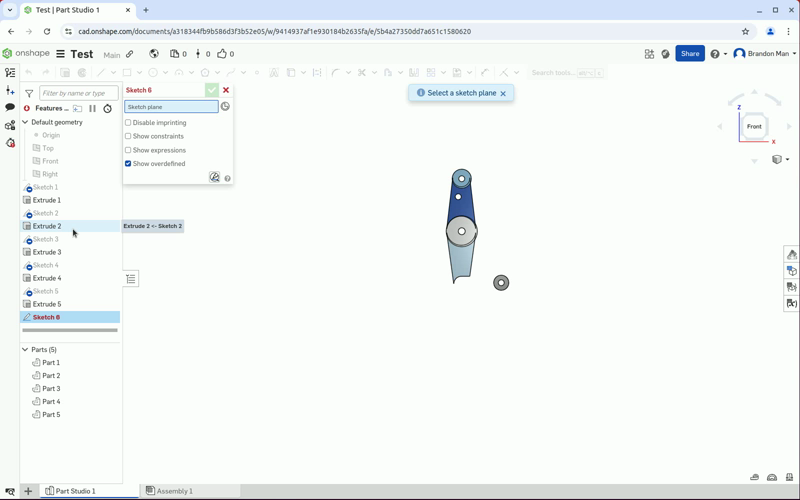
scroll(3)
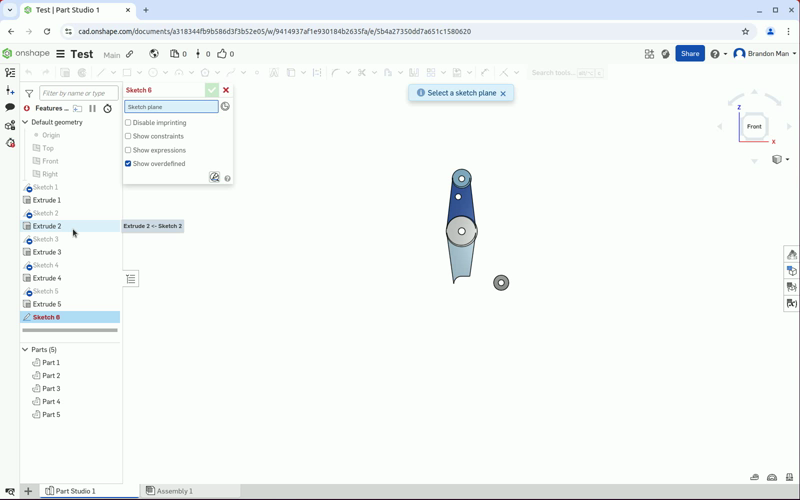
mouse_move(73, 163)
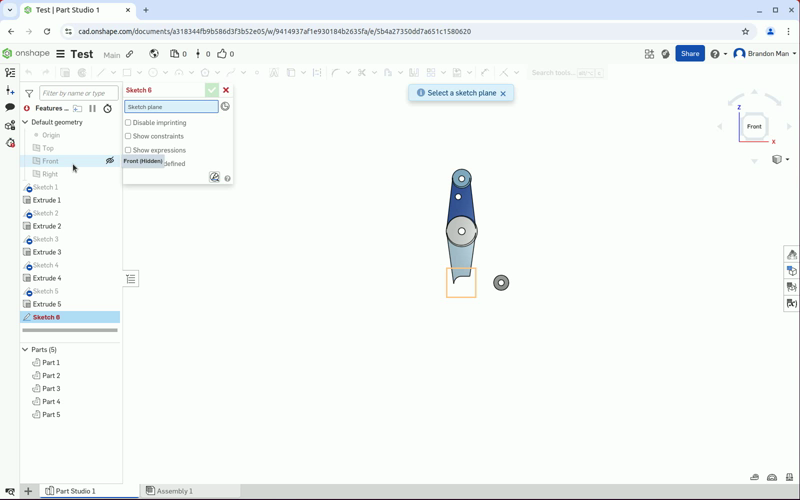
click(73, 163)
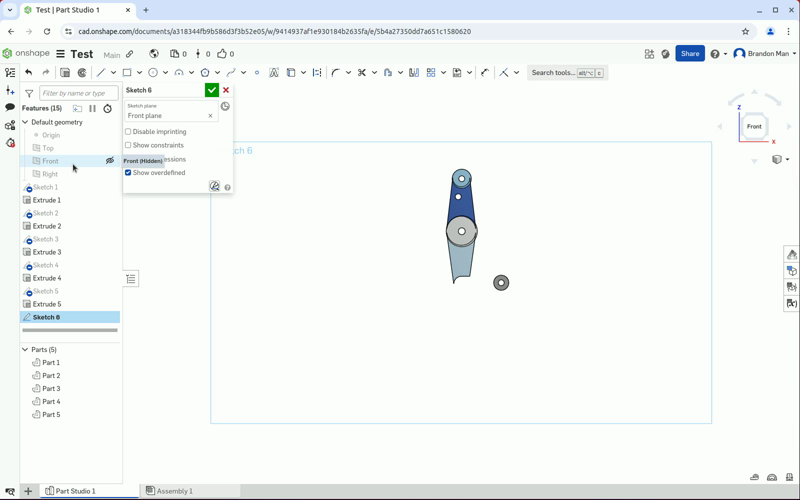
mouse_move(73, 352)
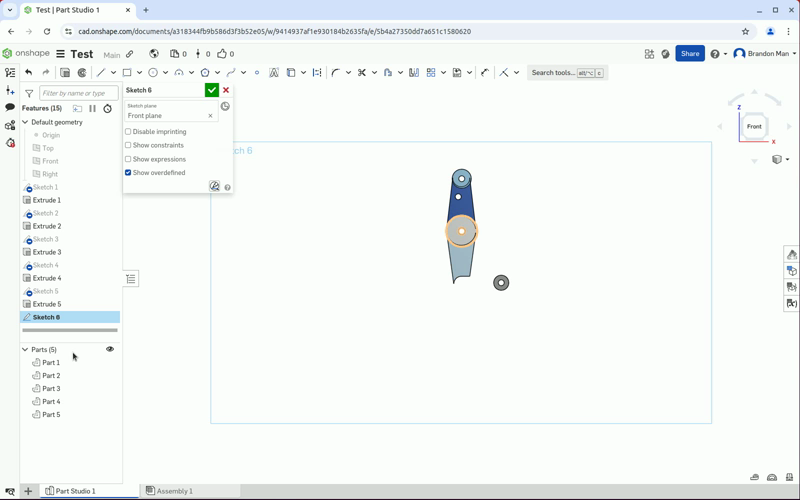
key(y)
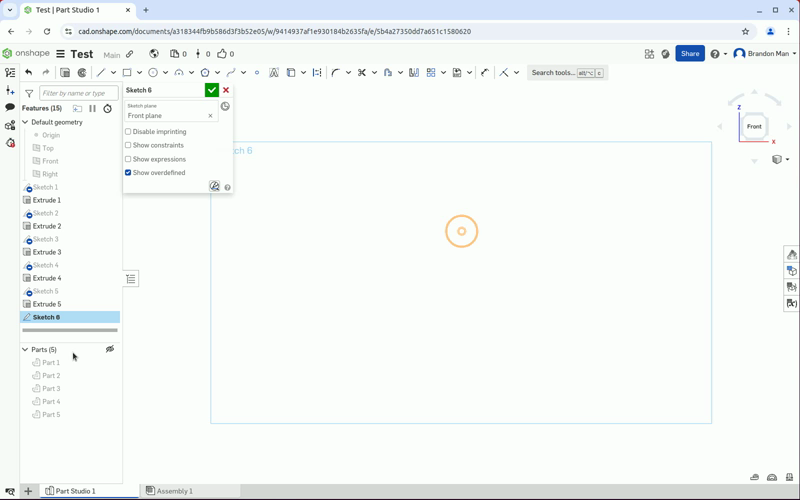
key(l)
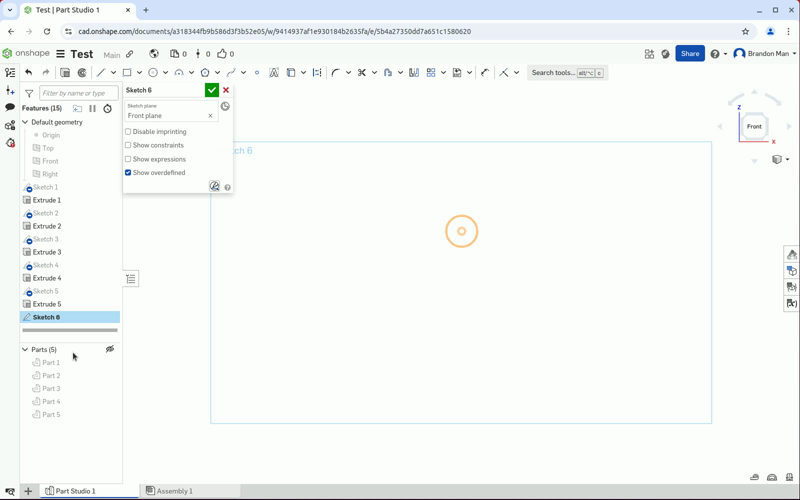
key_down(shift)
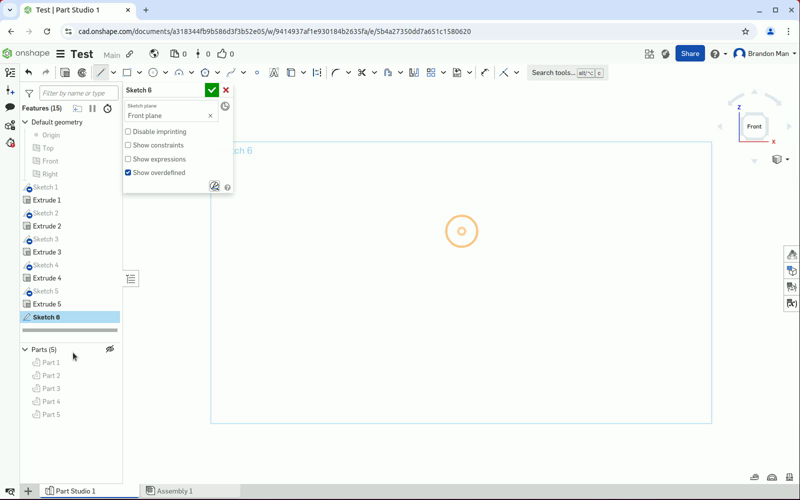
mouse_move(460, 290)
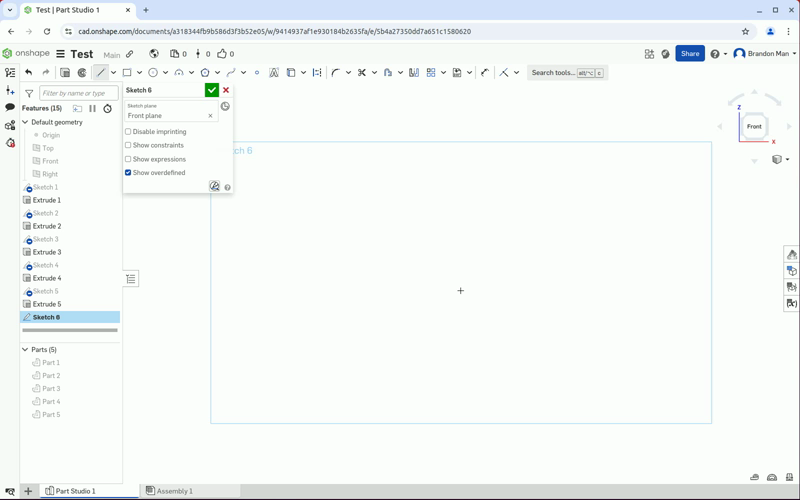
click(460, 290)
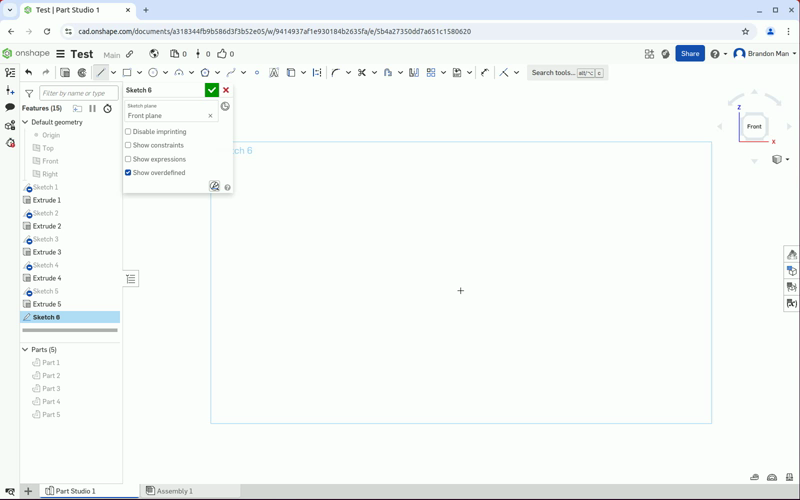
key_up(shift)
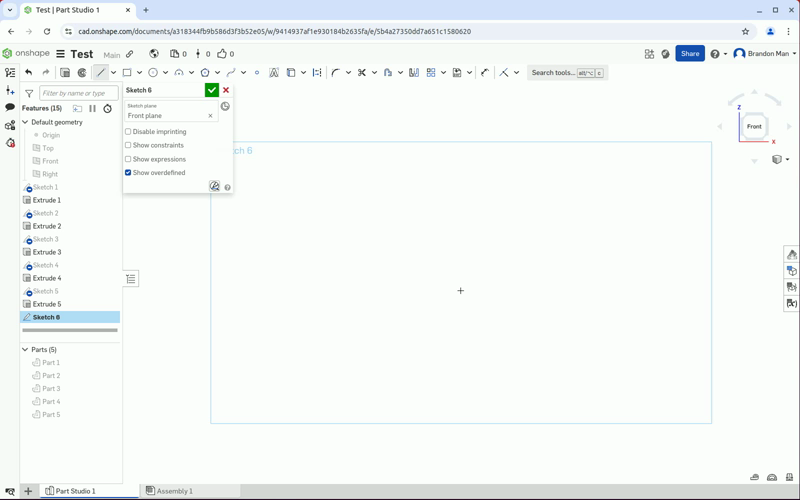
key_down(shift)
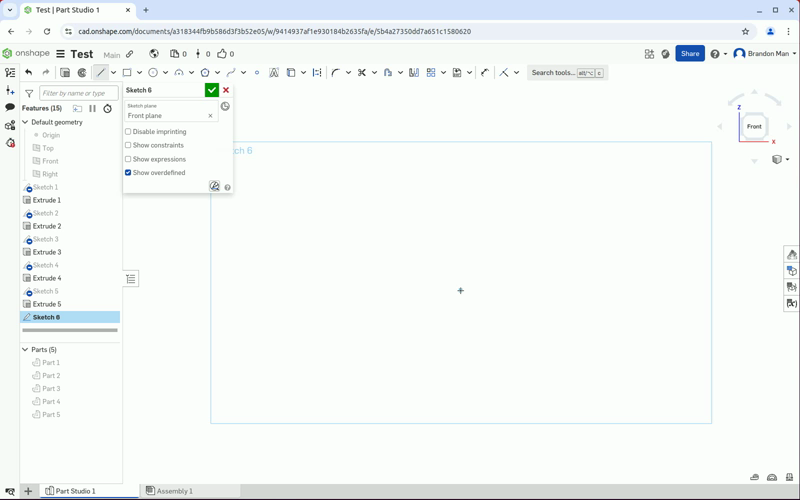
mouse_move(490, 290)
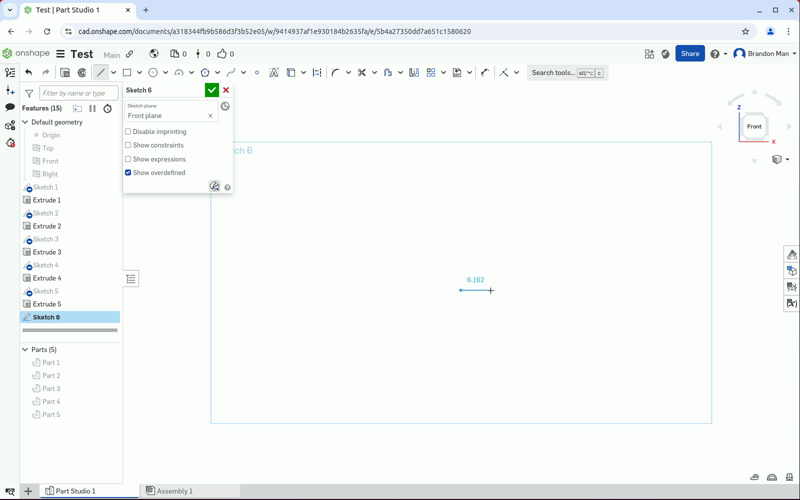
mouse_move(501, 290)
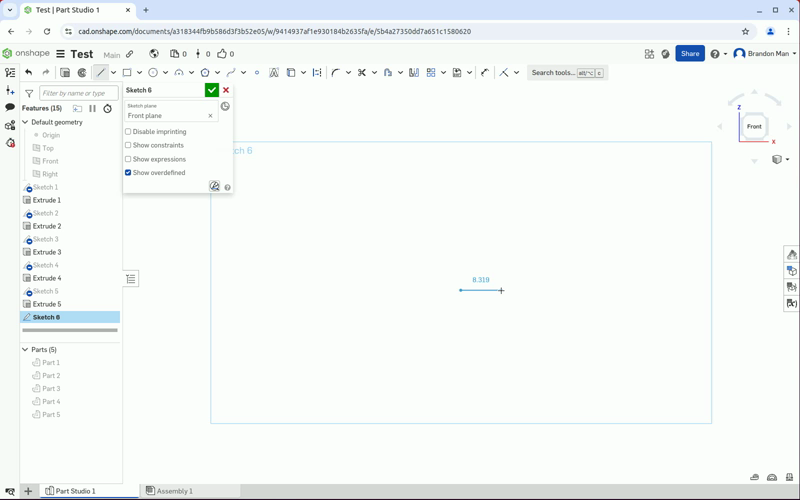
click(501, 290)
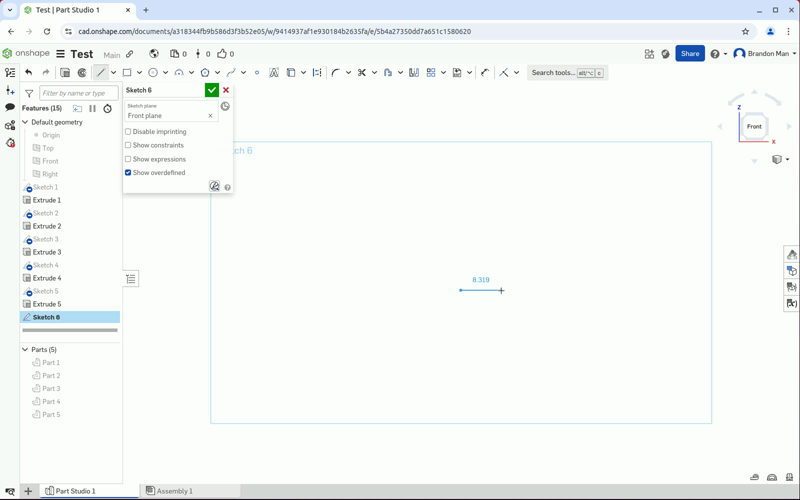
key_up(shift)
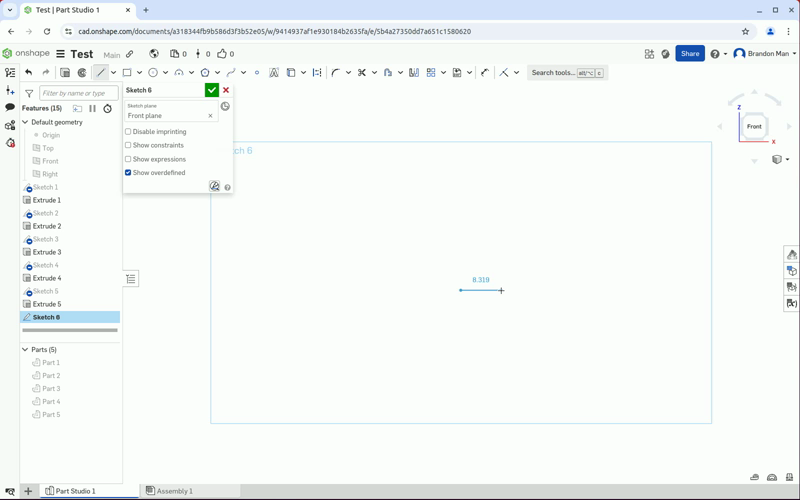
key(esc)
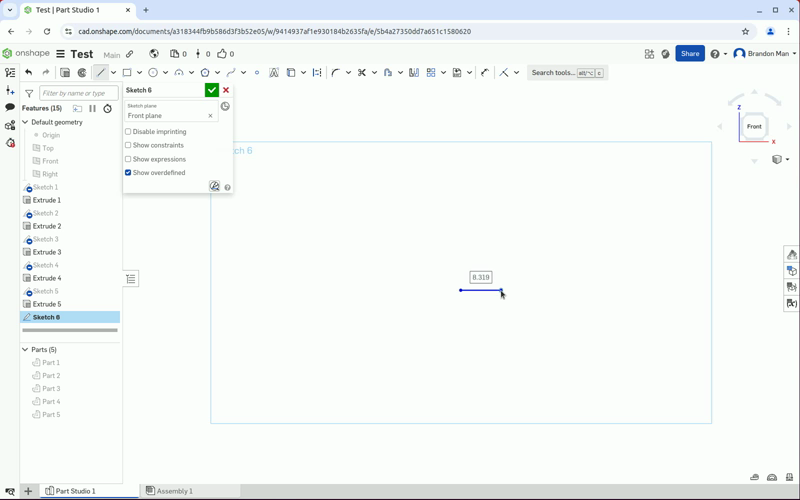
key(a)
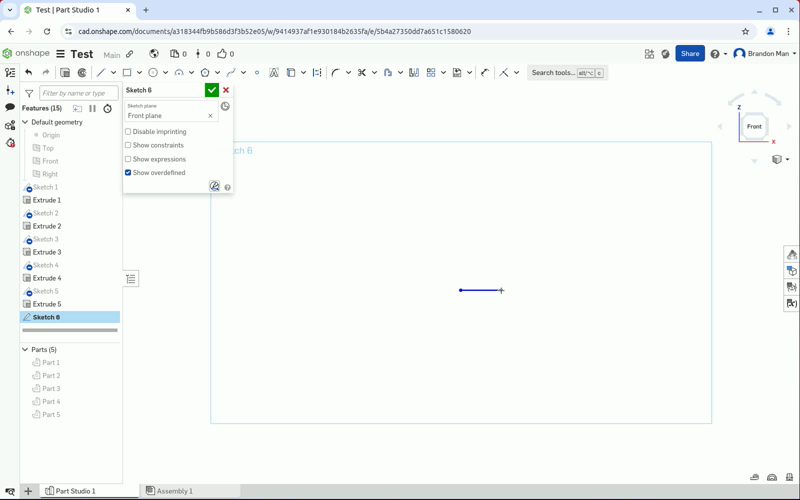
mouse_move(501, 290)
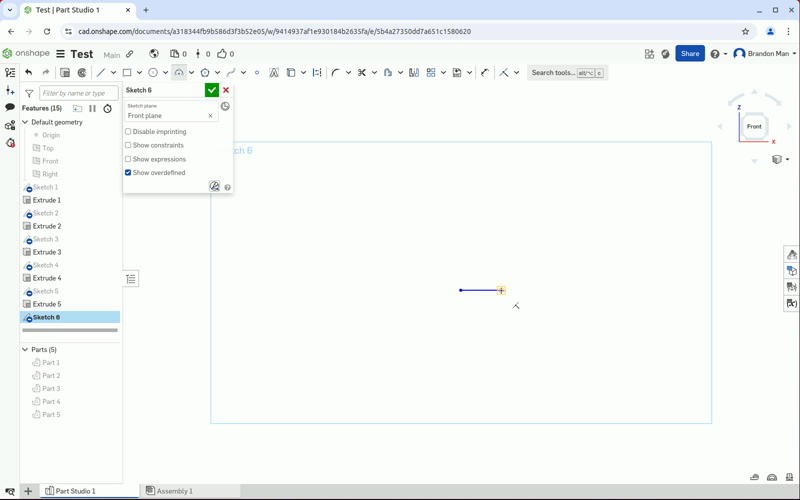
click(501, 290)
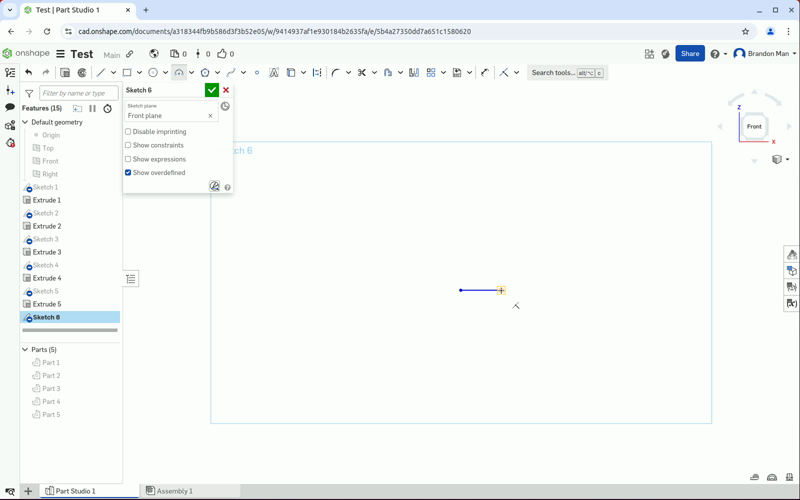
key_down(shift)
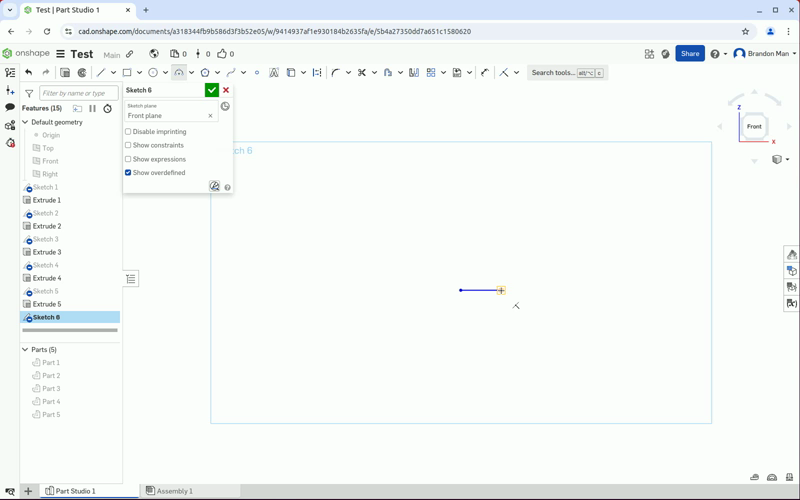
mouse_move(501, 275)
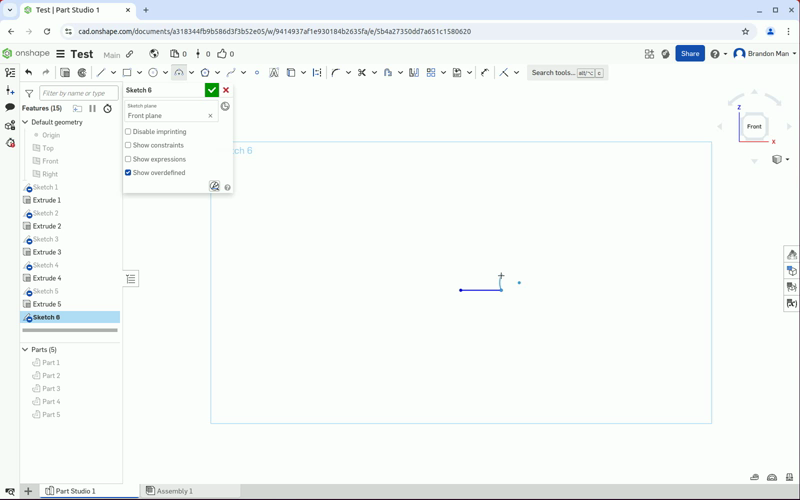
click(501, 275)
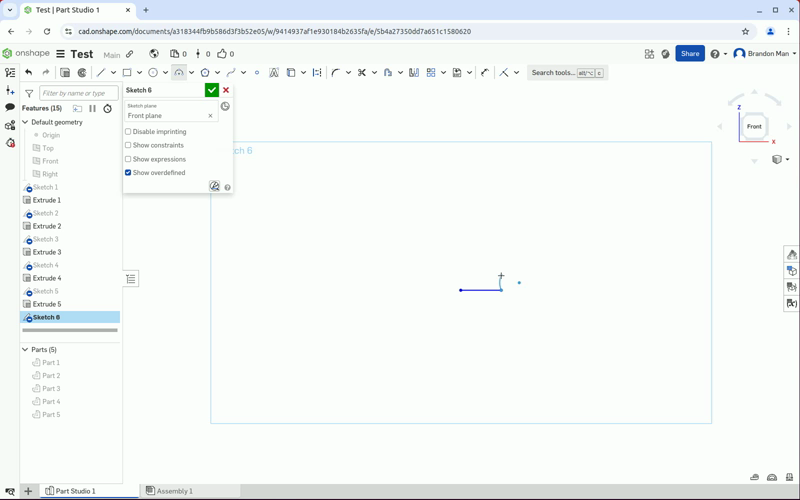
mouse_move(494, 282)
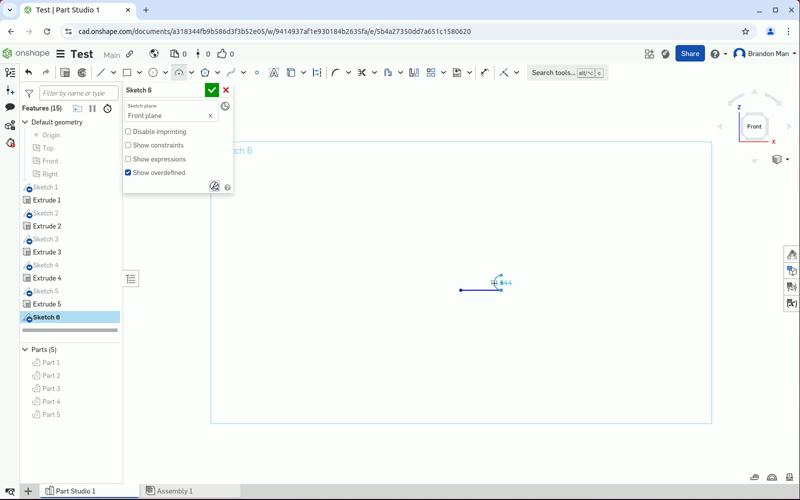
click(494, 282)
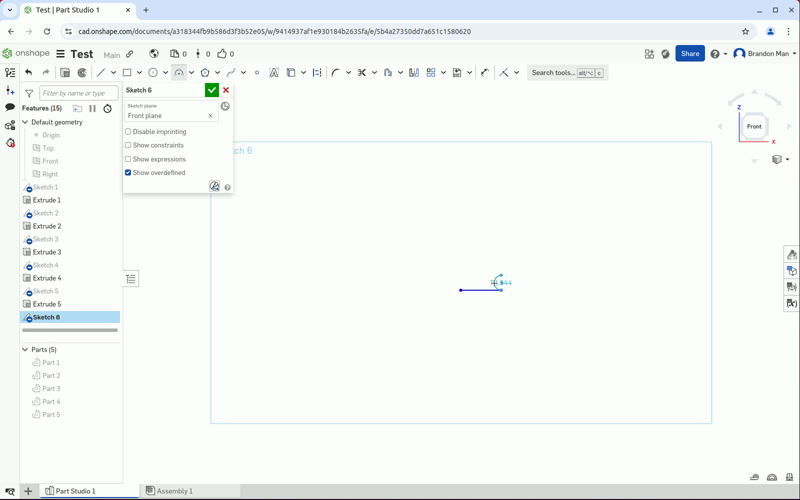
key_up(shift)
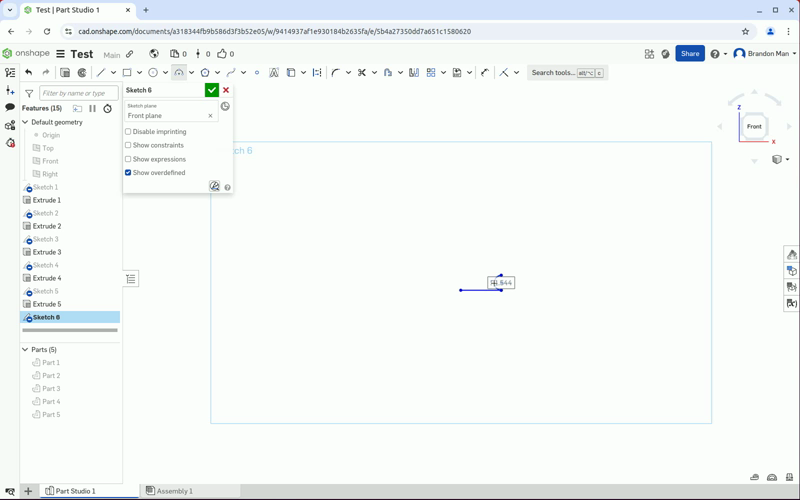
key(esc)
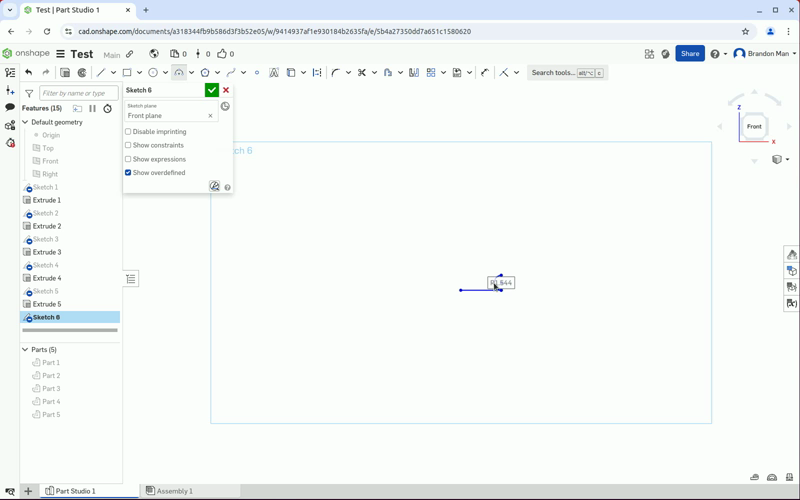
key(l)
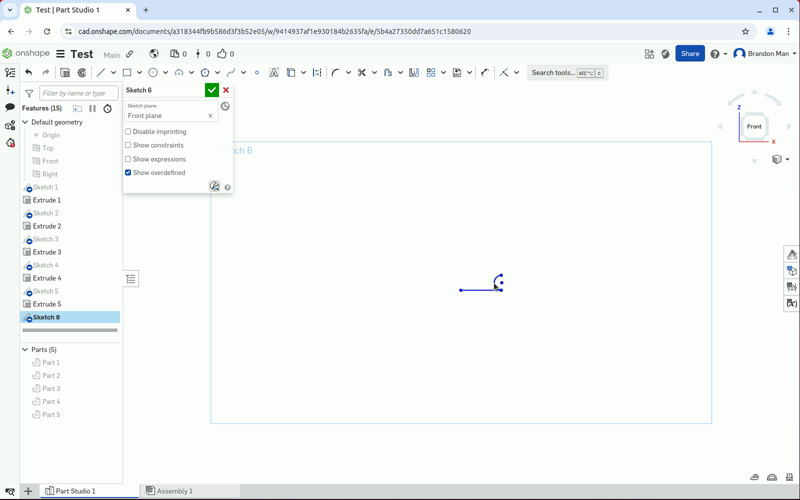
mouse_move(501, 275)
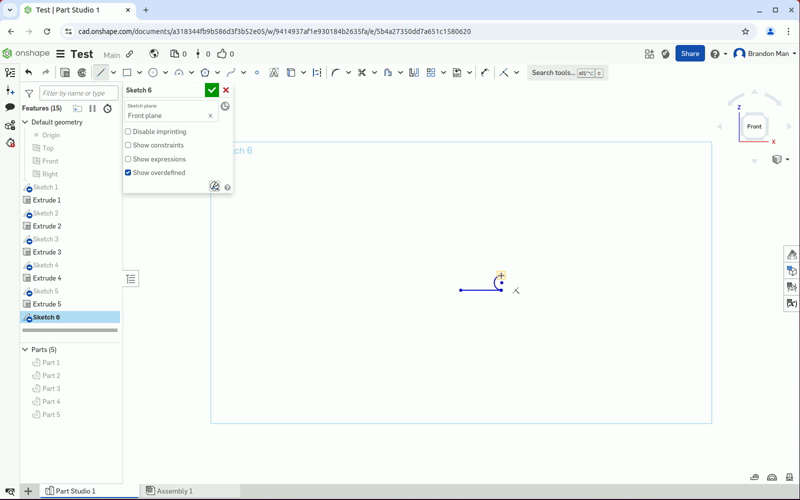
click(501, 275)
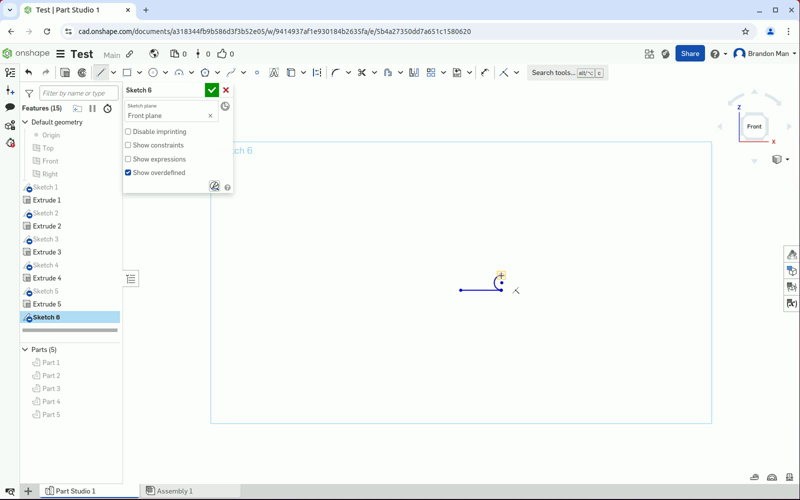
key_down(shift)
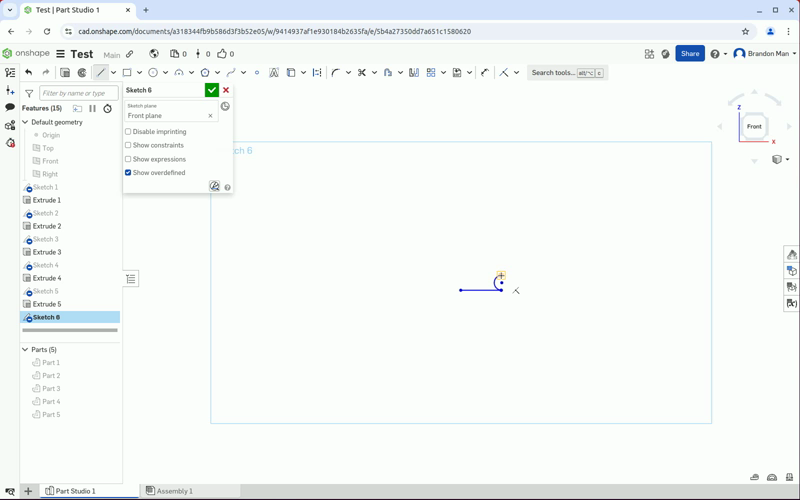
mouse_move(531, 275)
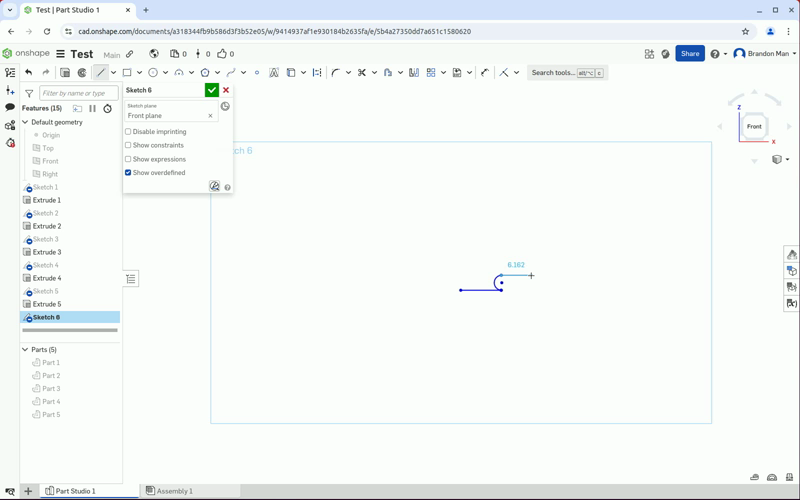
mouse_move(468, 275)
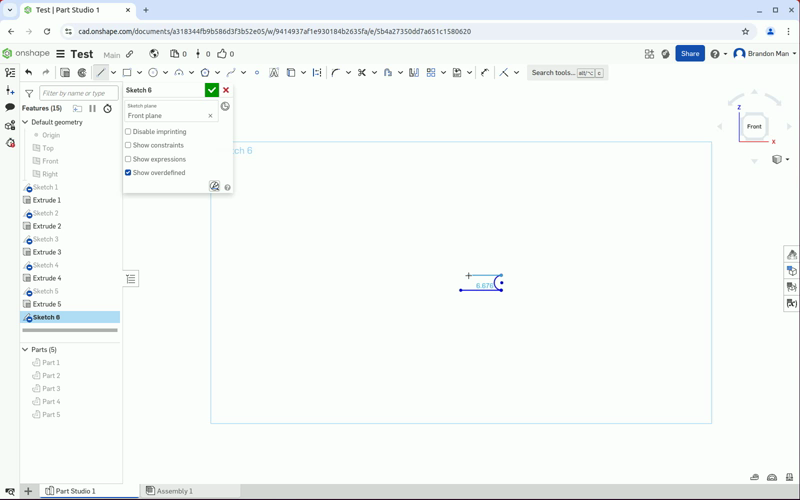
click(468, 275)
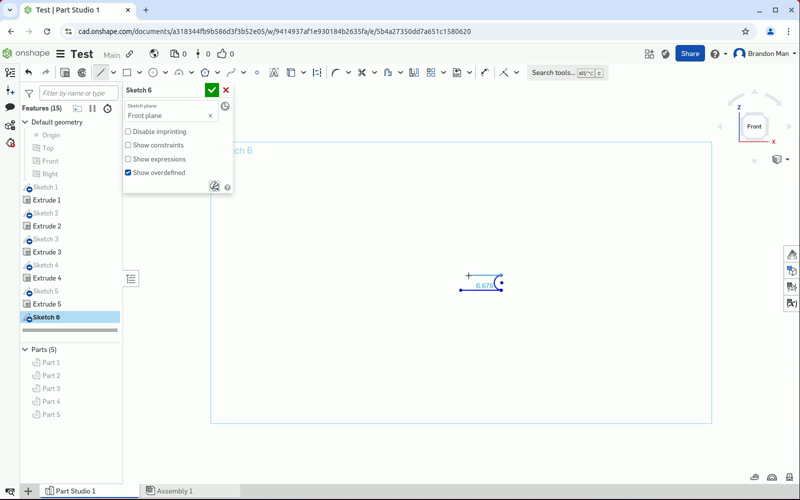
key_up(shift)
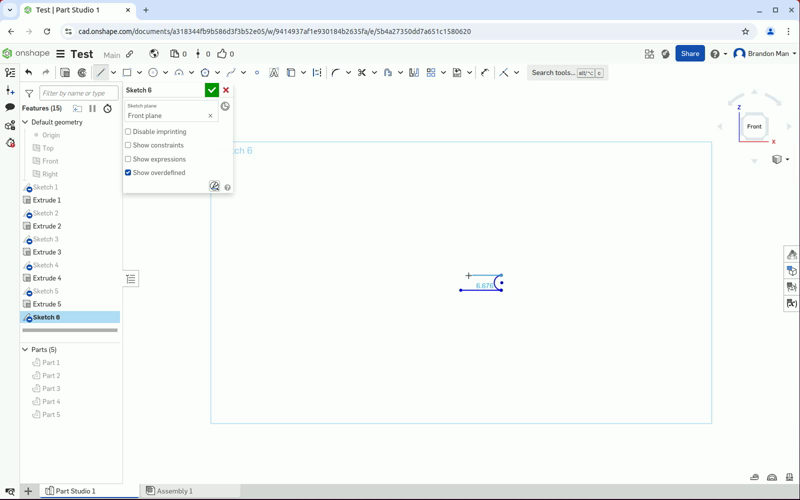
key_down(shift)
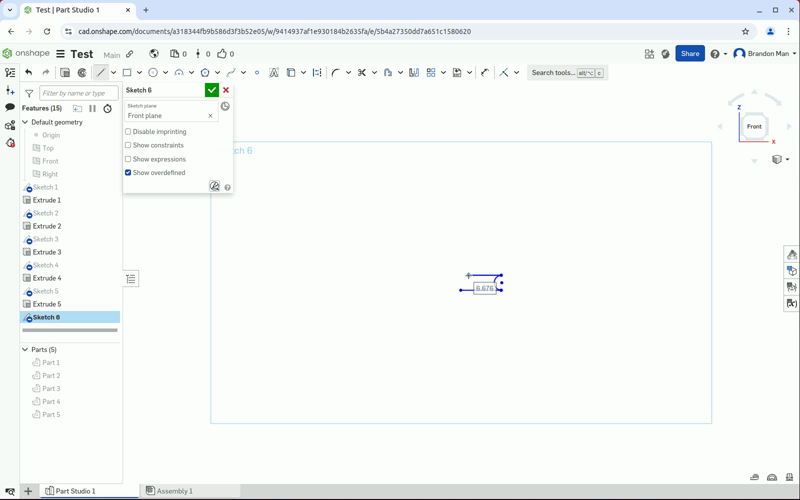
mouse_move(498, 275)
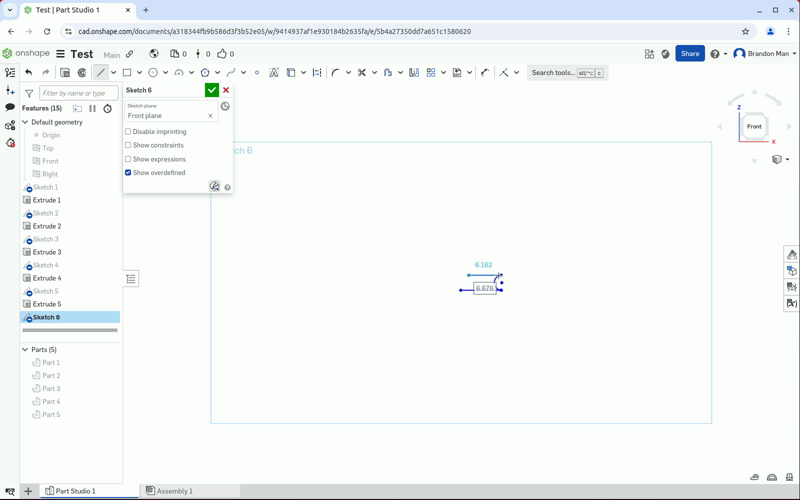
mouse_move(467, 282)
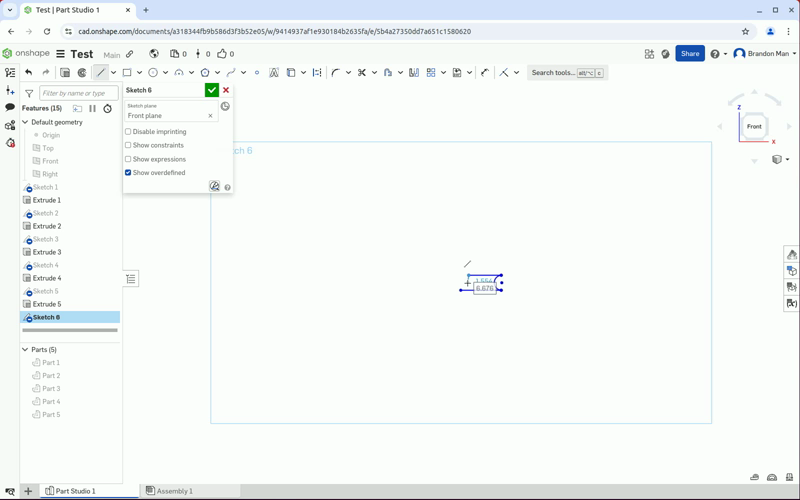
scroll(6)
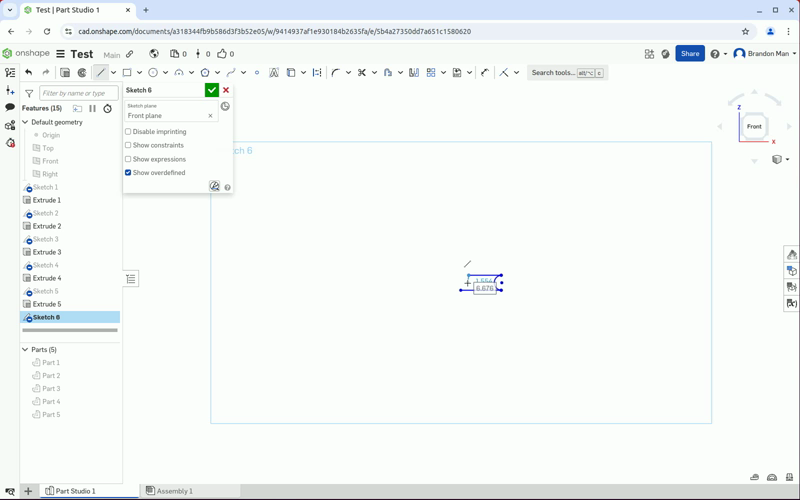
scroll(6)
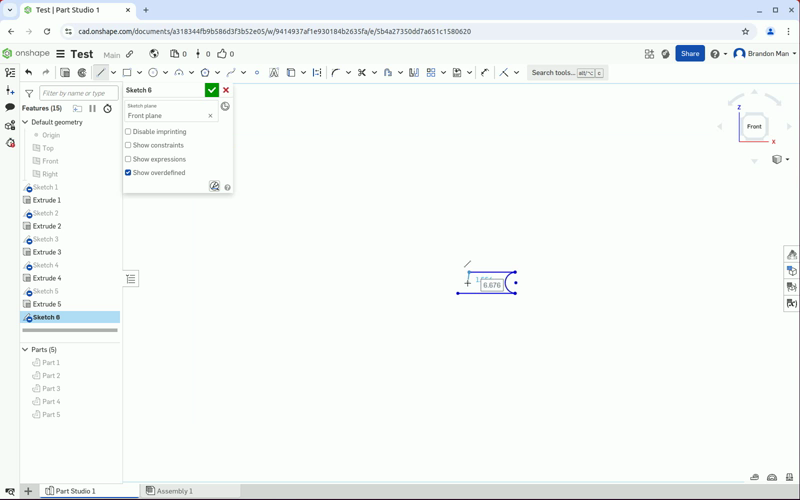
scroll(6)
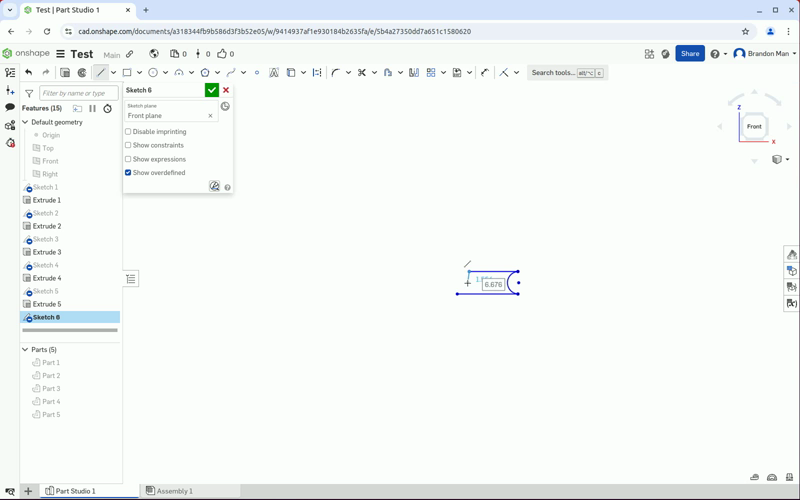
scroll(6)
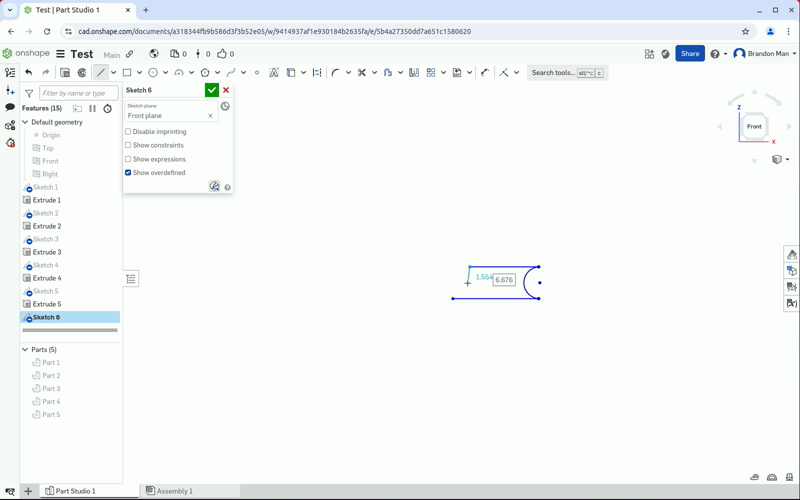
scroll(6)
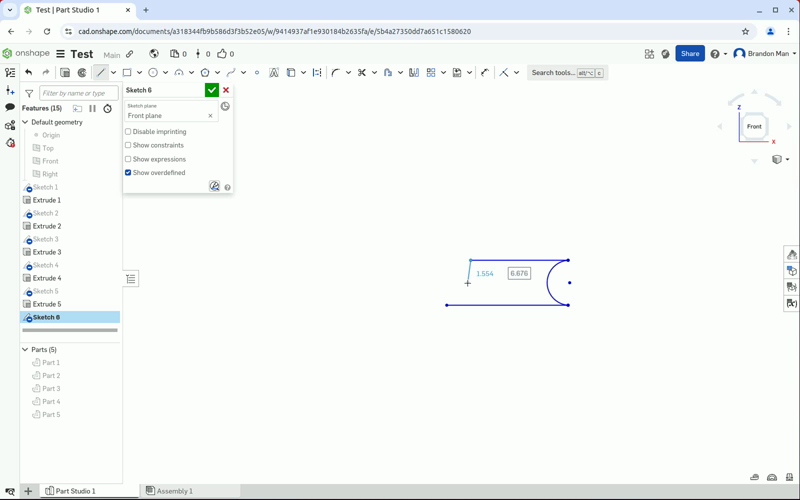
scroll(6)
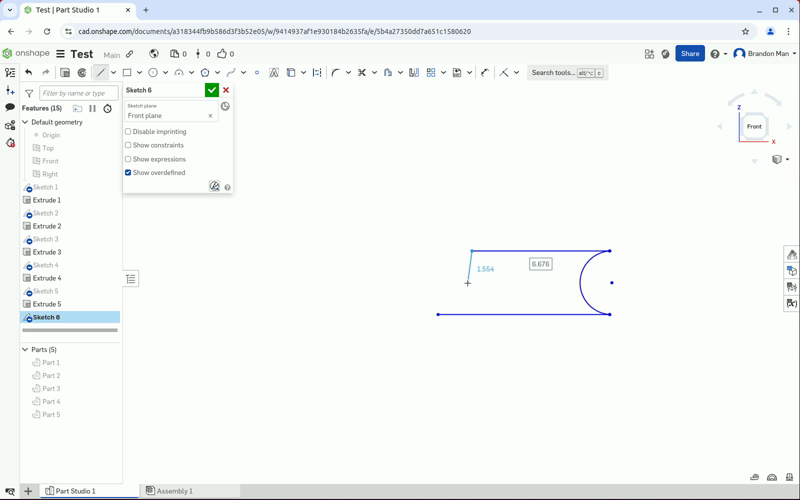
scroll(6)
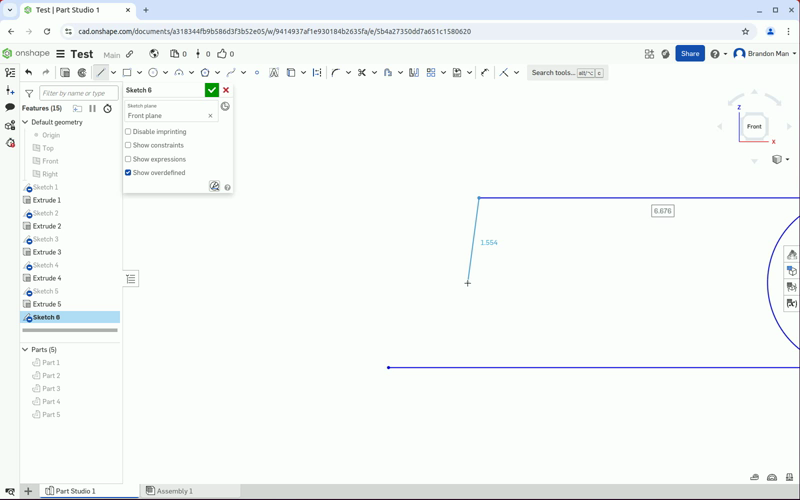
click(467, 282)
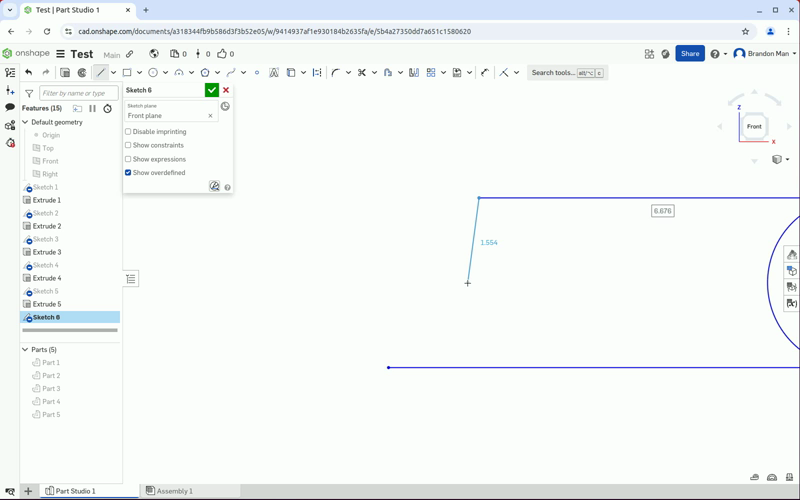
scroll(-6)
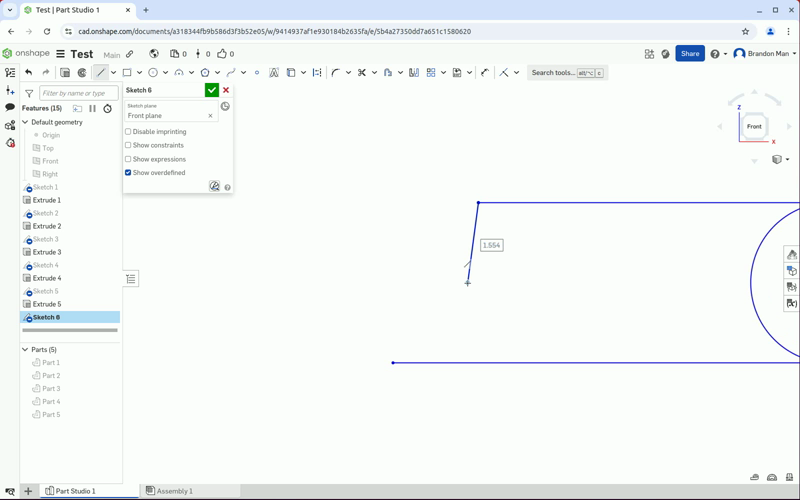
scroll(-6)
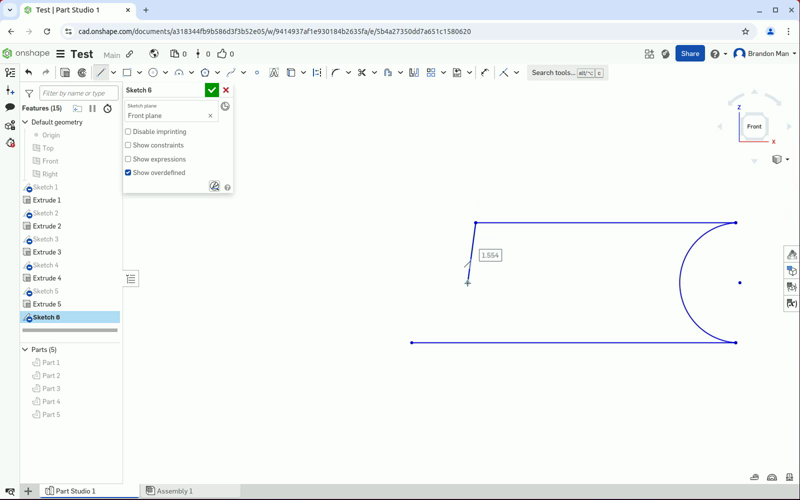
scroll(-6)
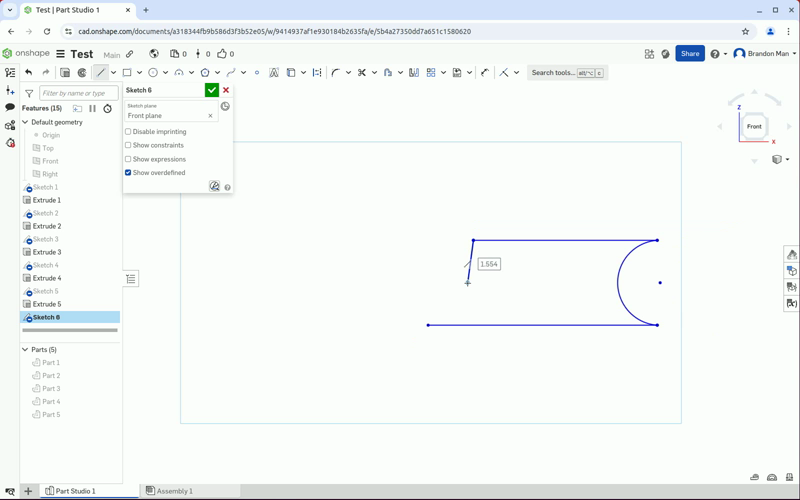
scroll(-6)
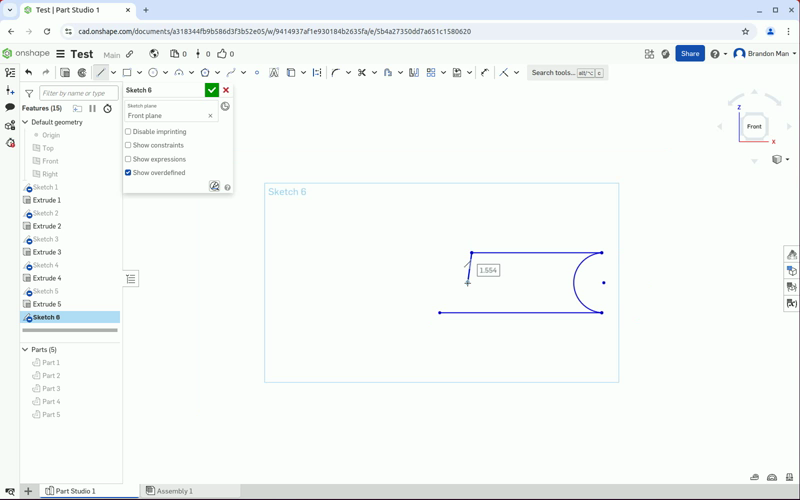
scroll(-6)
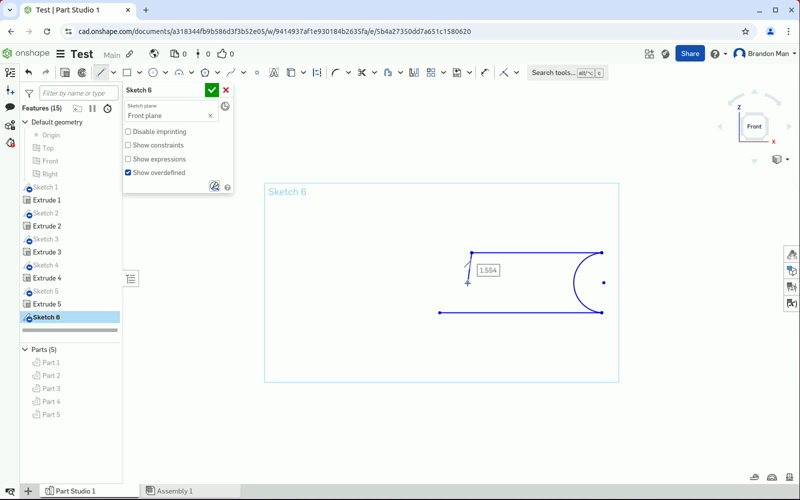
scroll(-6)
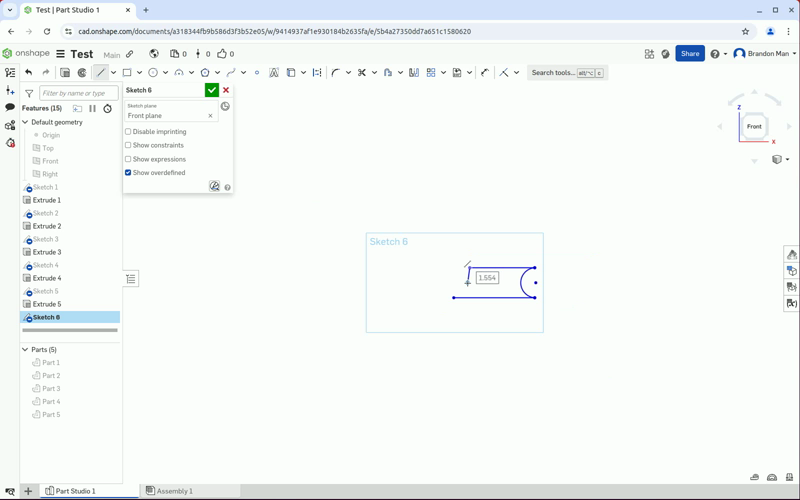
scroll(-6)
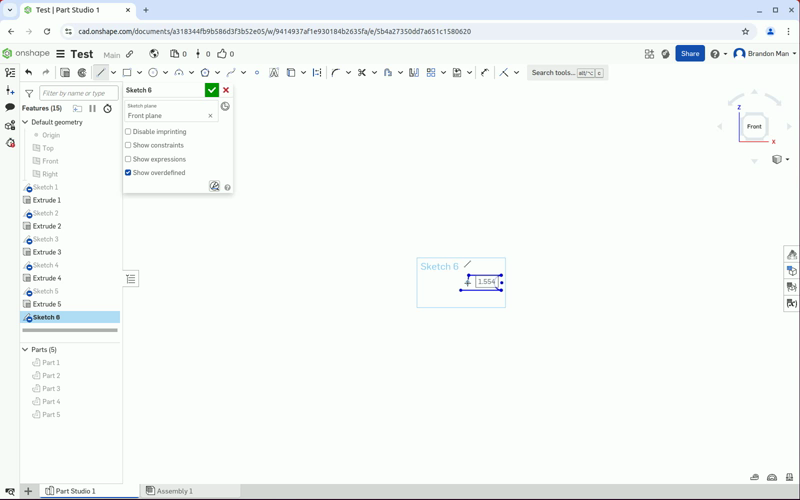
key_up(shift)
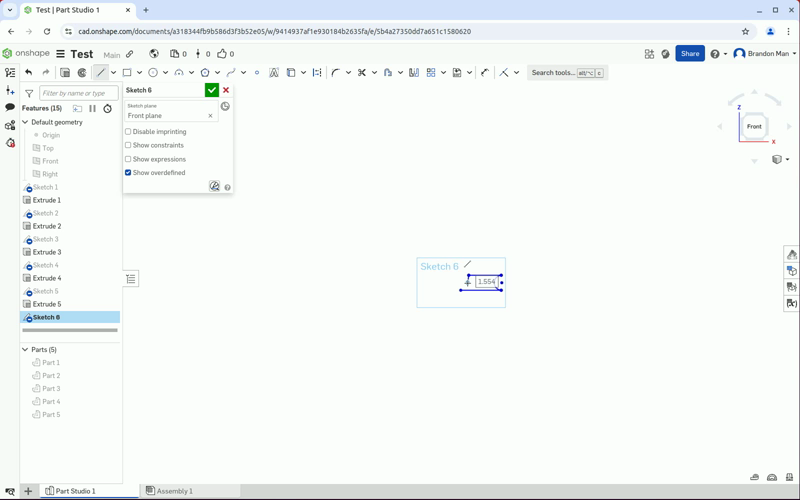
key(esc)
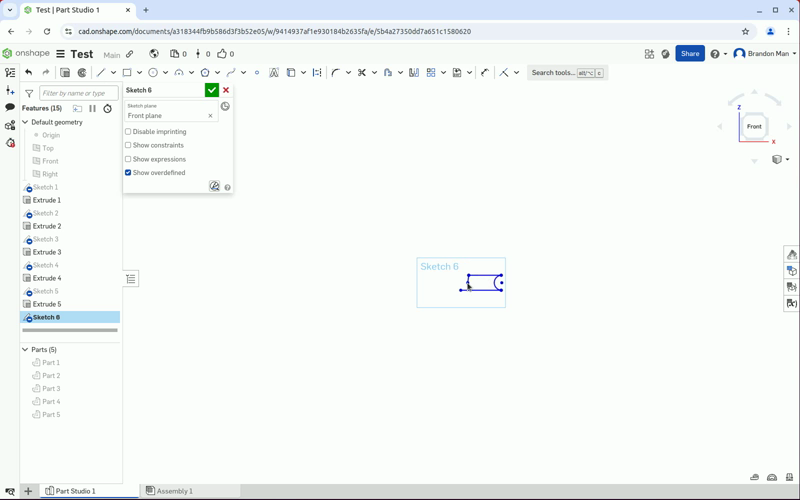
key(a)
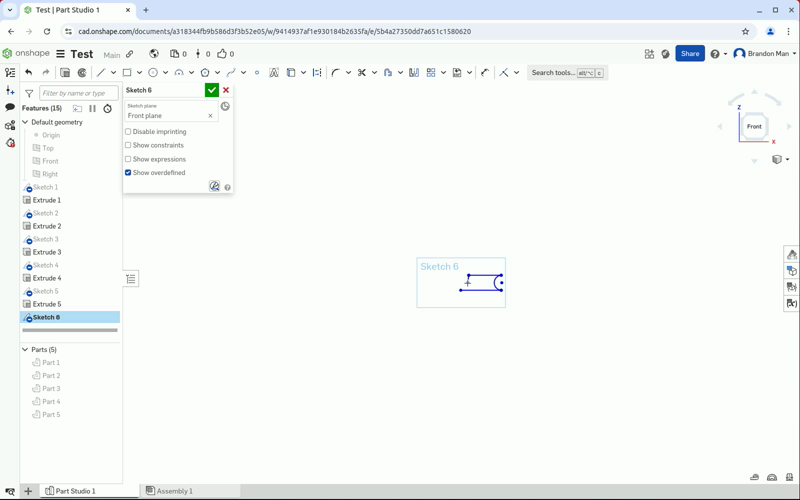
mouse_move(467, 282)
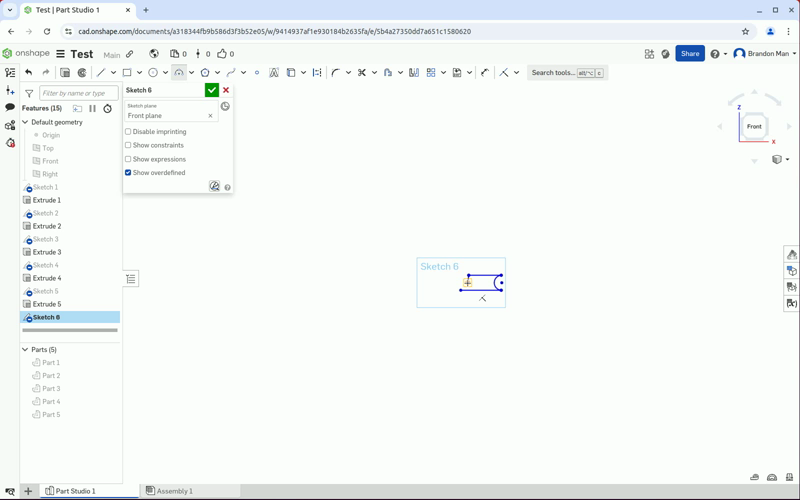
click(467, 282)
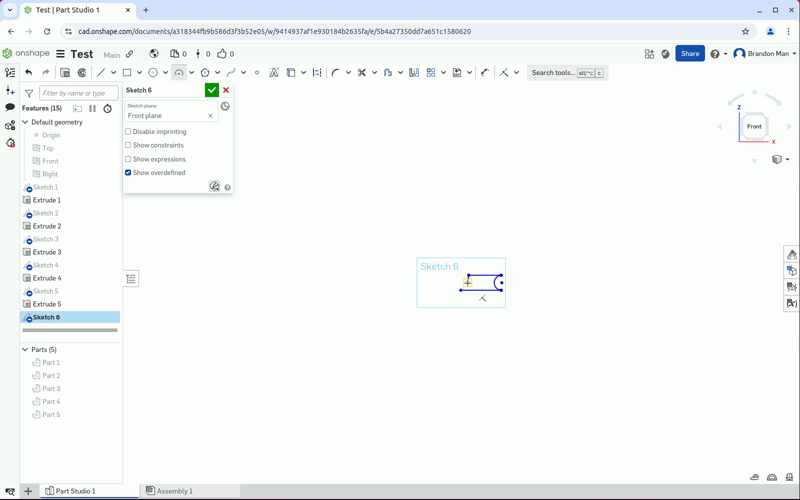
mouse_move(460, 290)
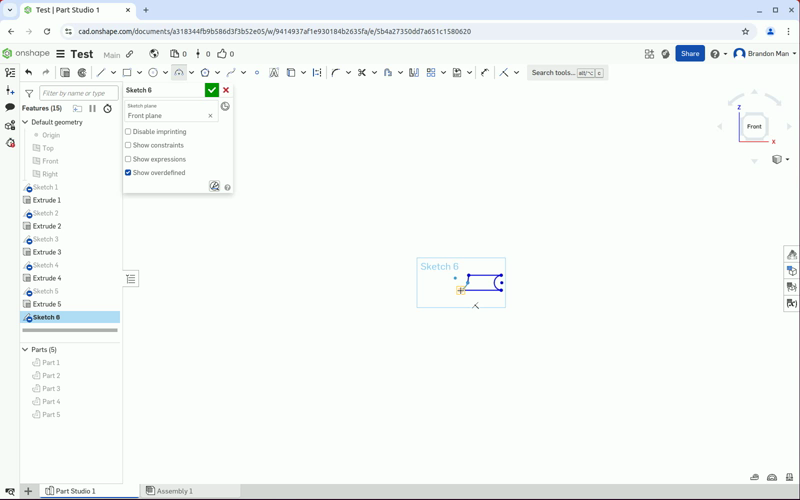
click(460, 290)
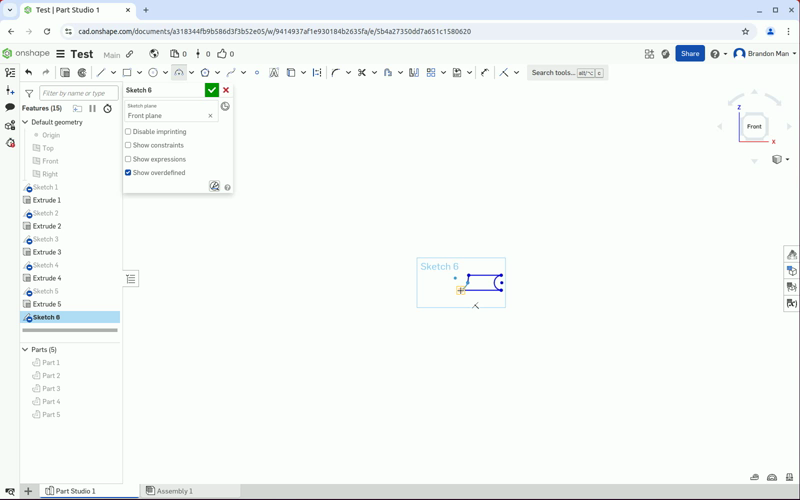
key_down(shift)
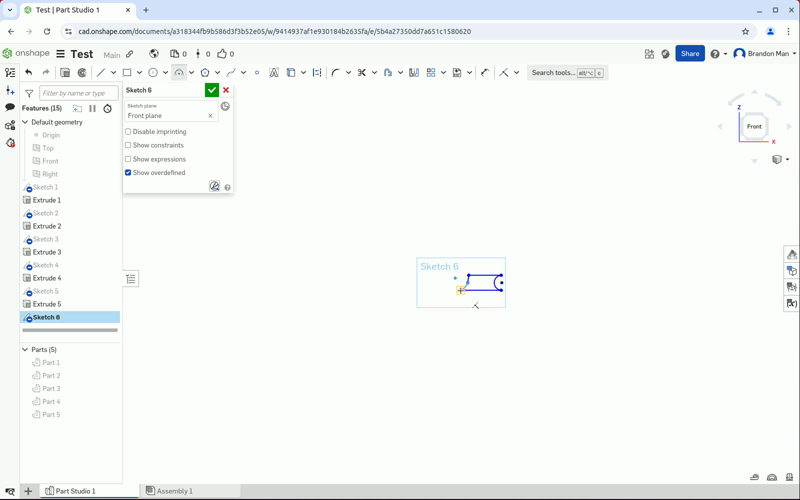
mouse_move(465, 287)
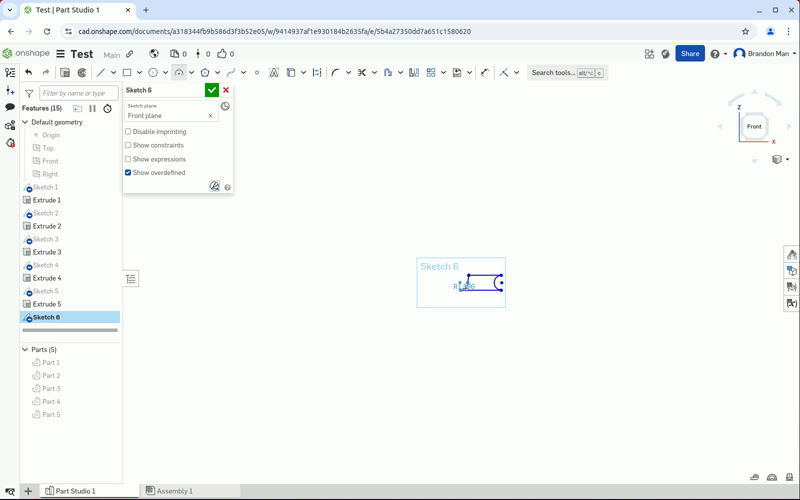
click(465, 287)
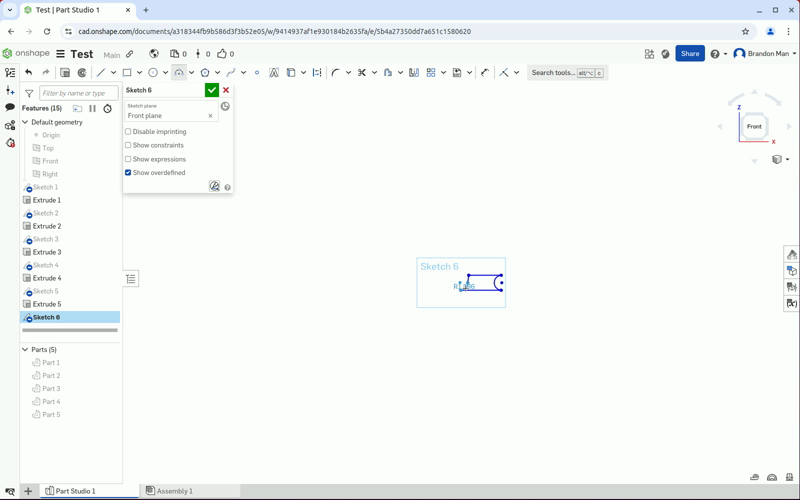
key_up(shift)
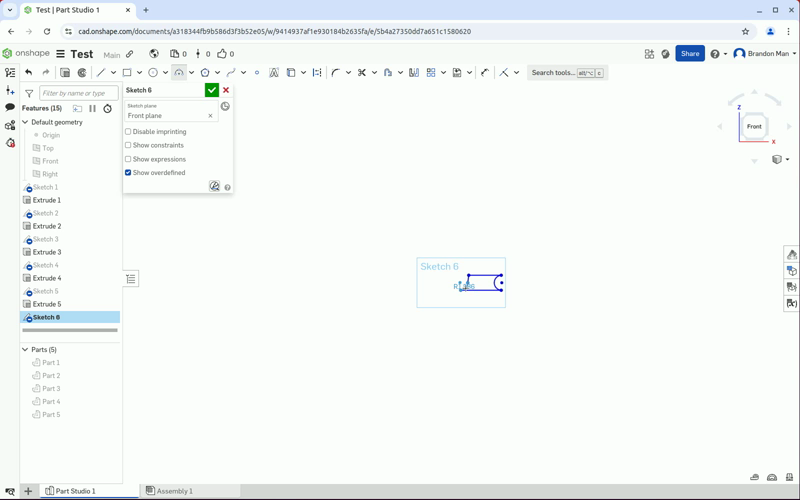
key(esc)
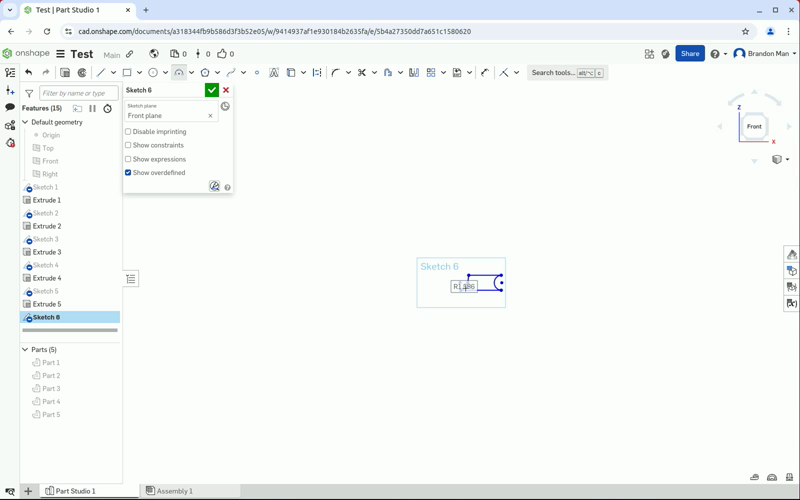
mouse_move(487, 281)
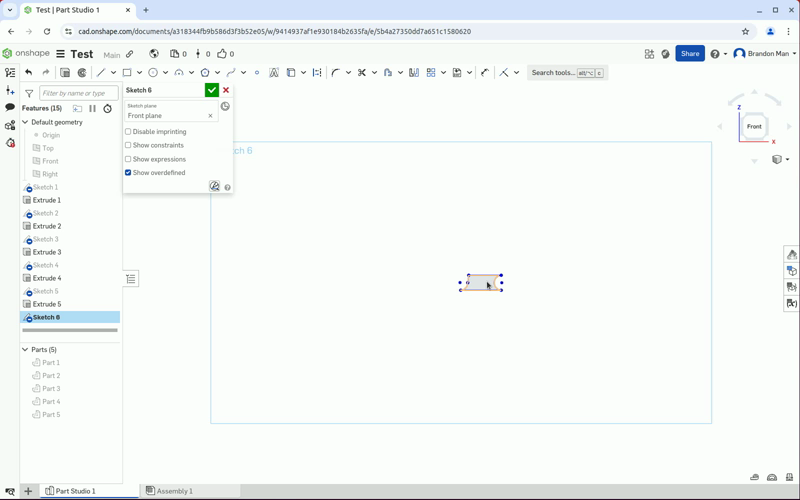
scroll(6)
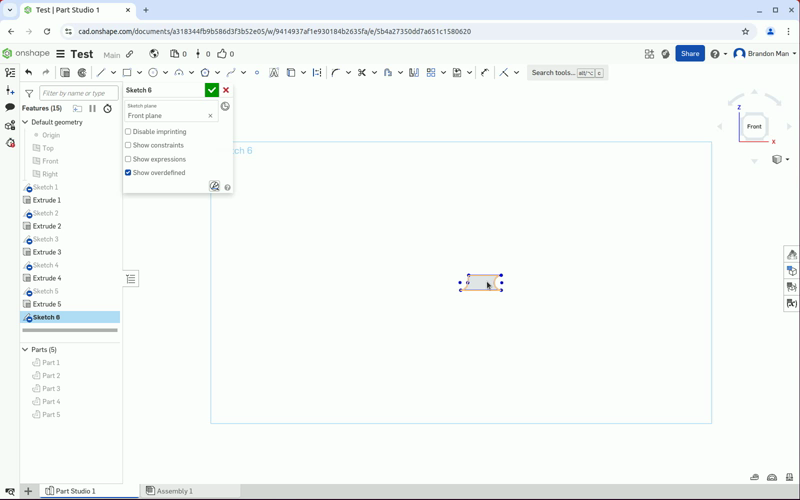
scroll(6)
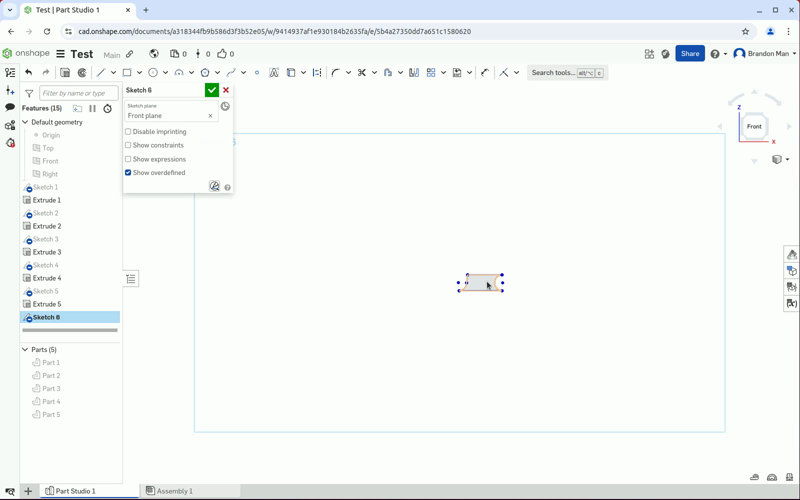
scroll(6)
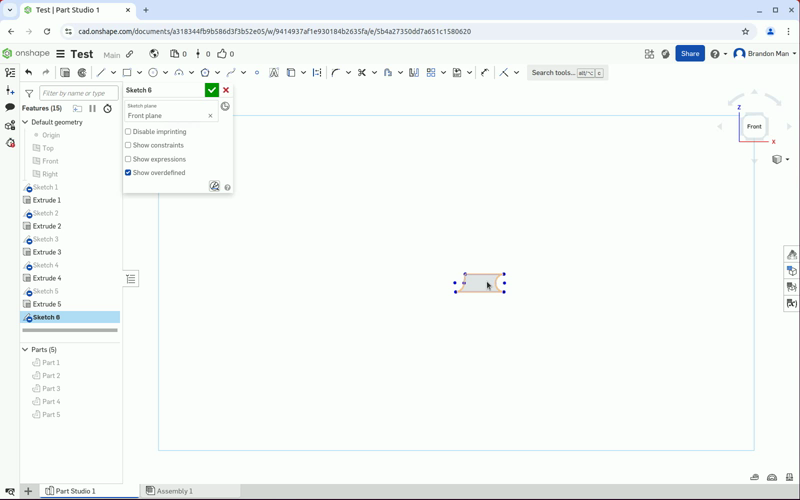
scroll(6)
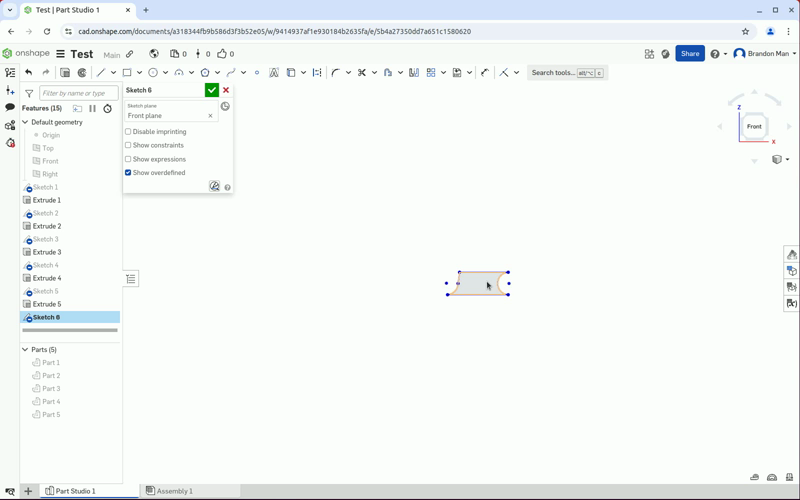
scroll(6)
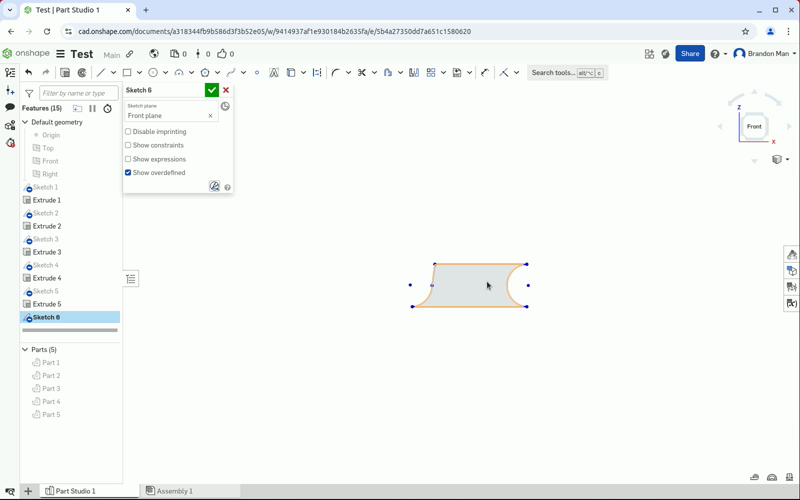
scroll(6)
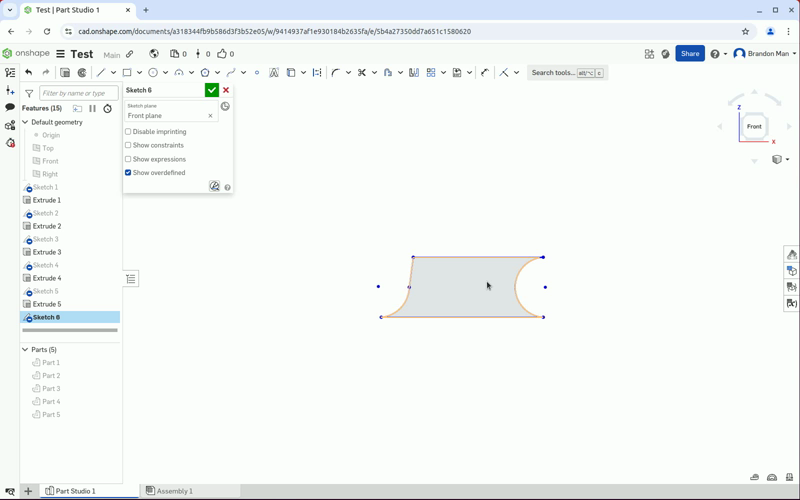
scroll(6)
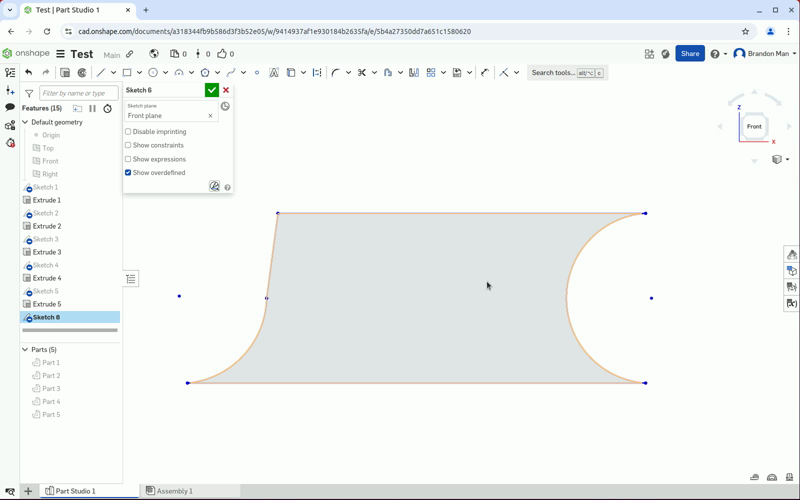
click(487, 281)
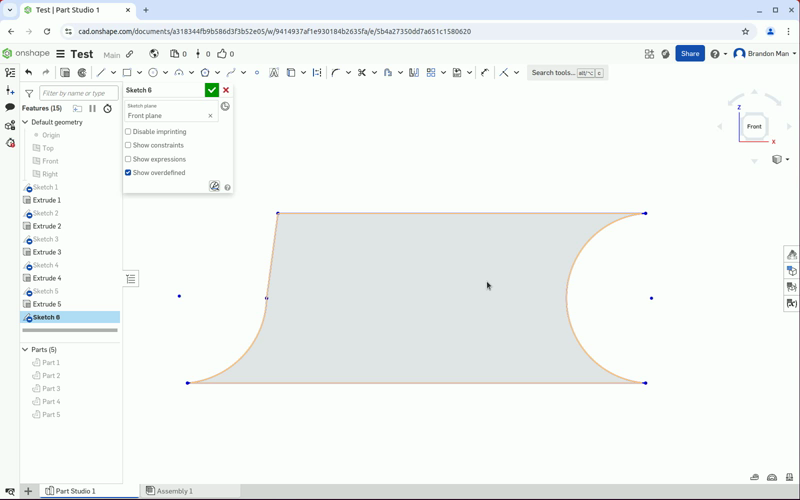
scroll(-6)
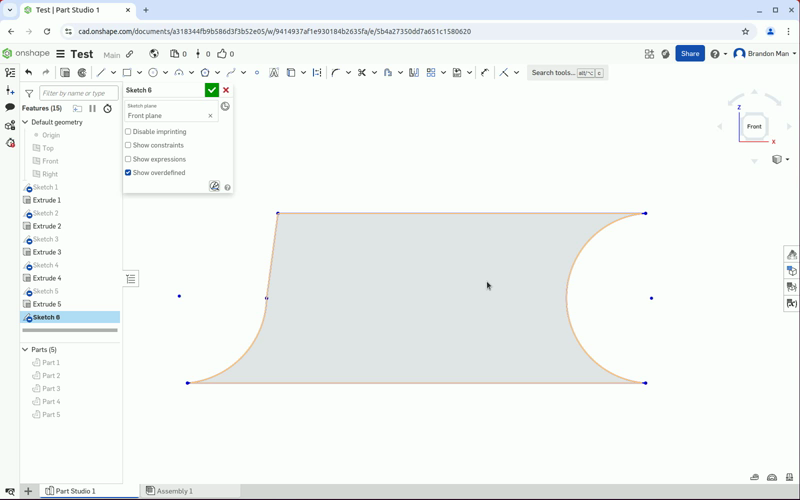
scroll(-6)
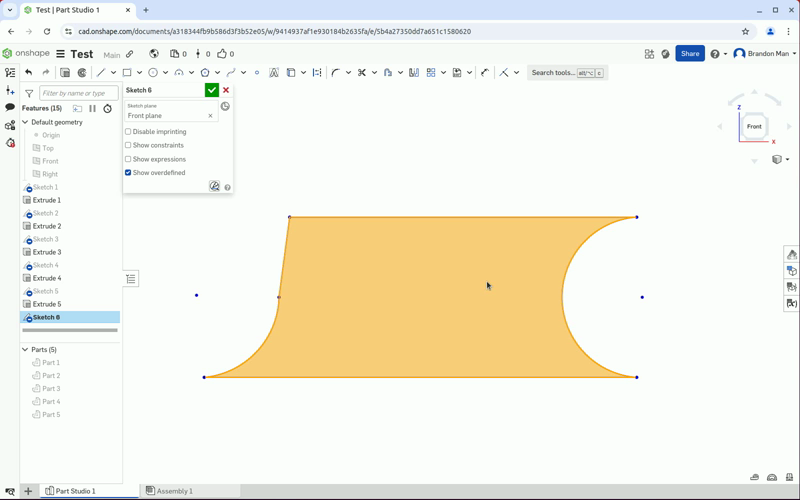
scroll(-6)
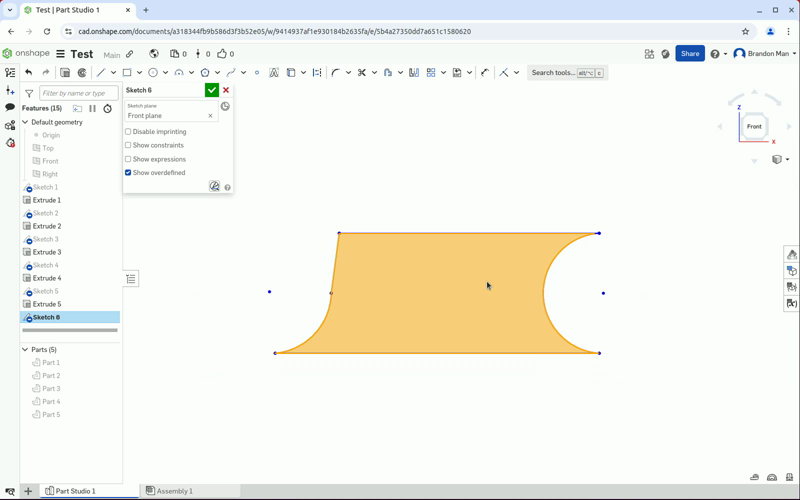
scroll(-6)
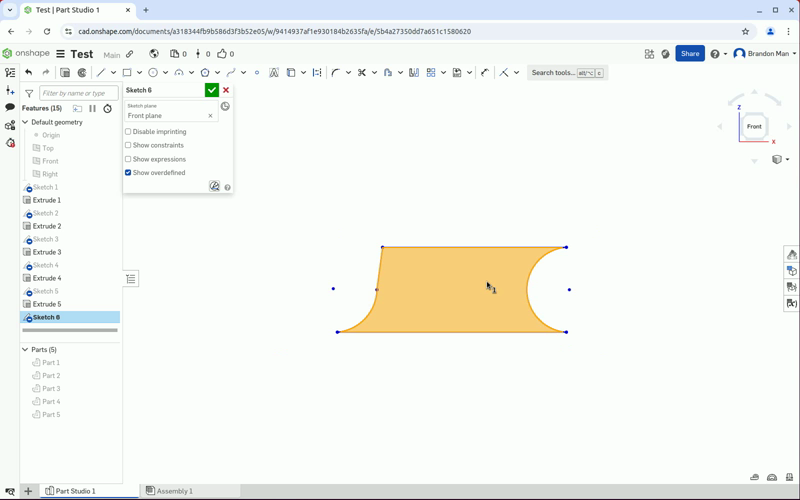
scroll(-6)
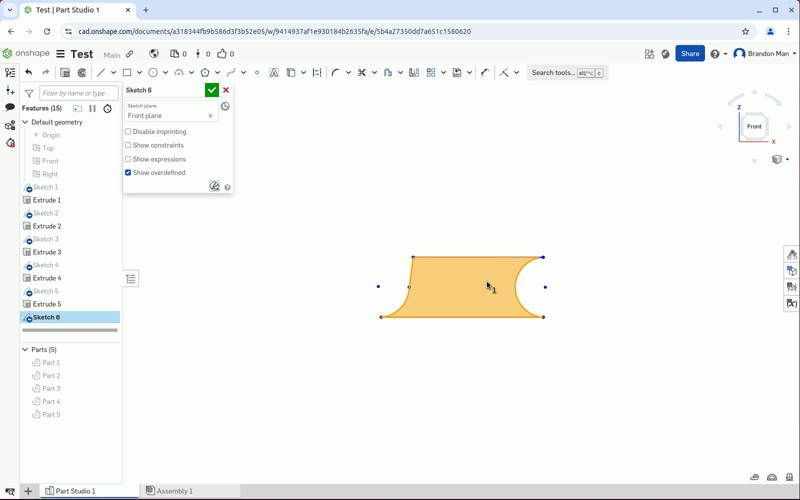
scroll(-6)
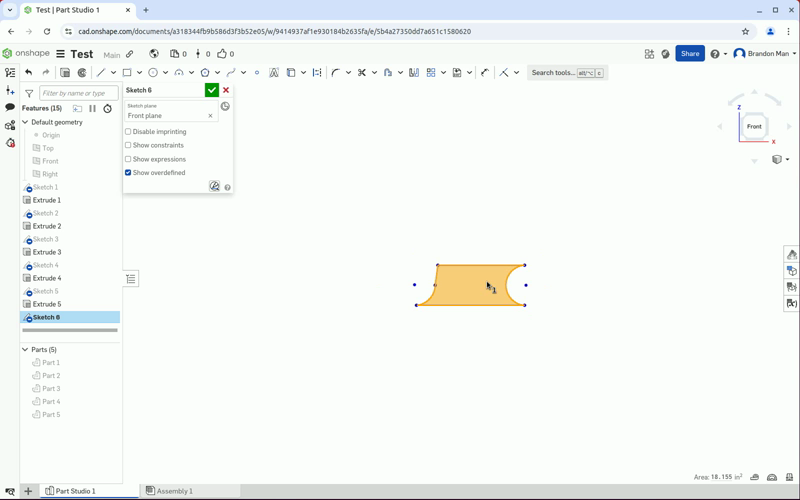
scroll(-6)
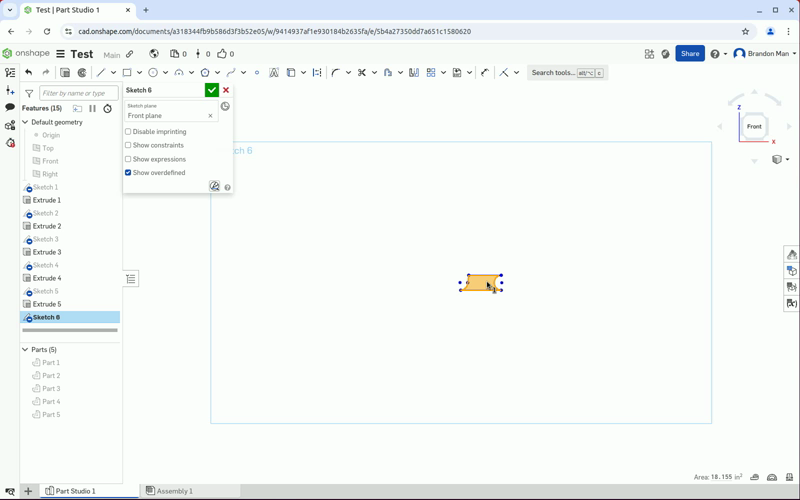
mouse_move(73, 352)
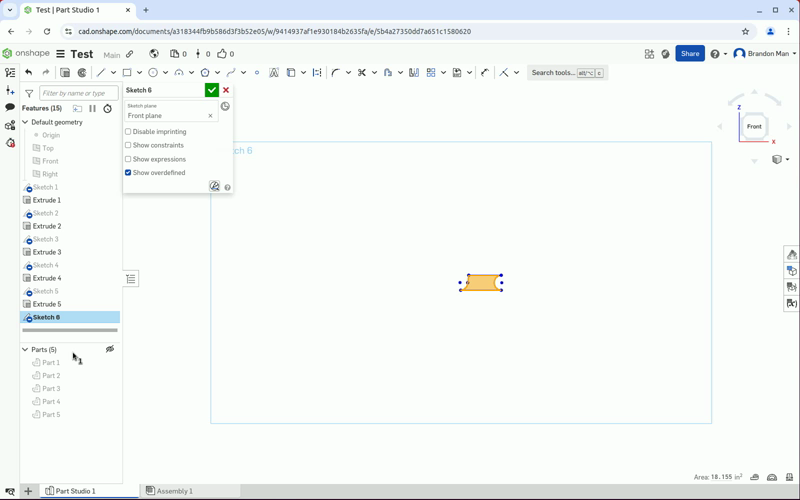
key(shift+y)
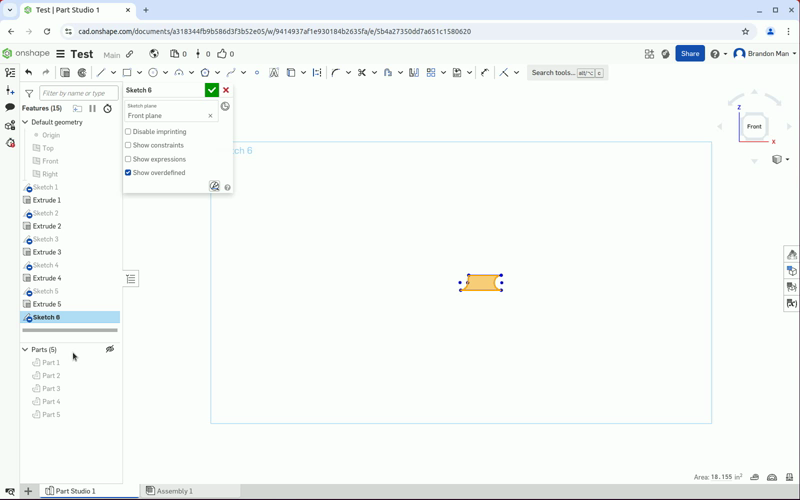
key(shift+e)
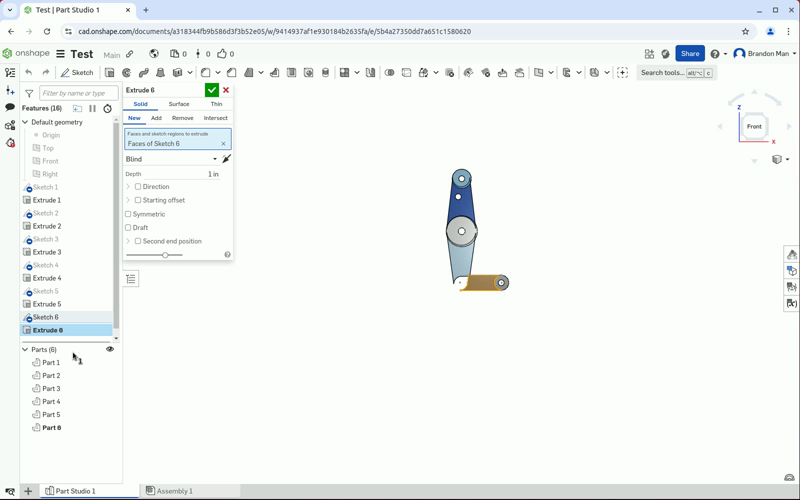
mouse_move(143, 106)
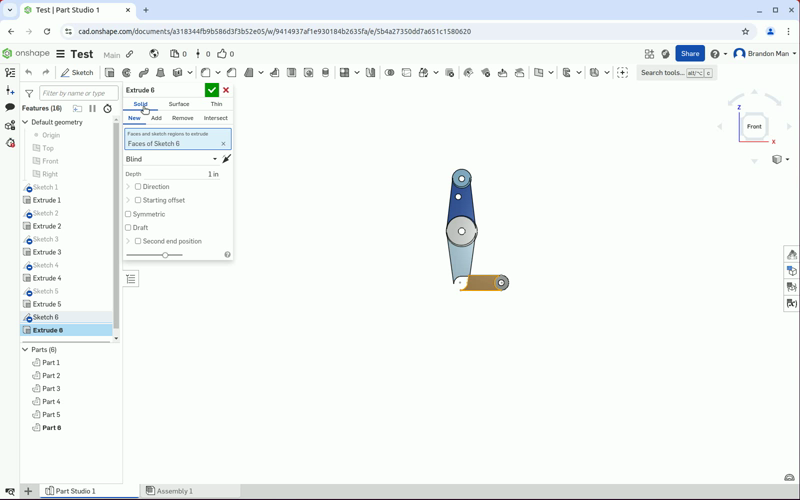
click(143, 106)
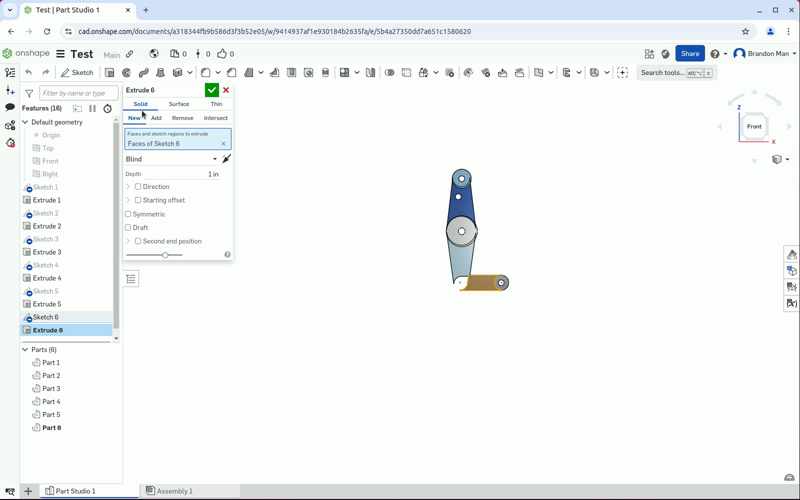
mouse_move(137, 120)
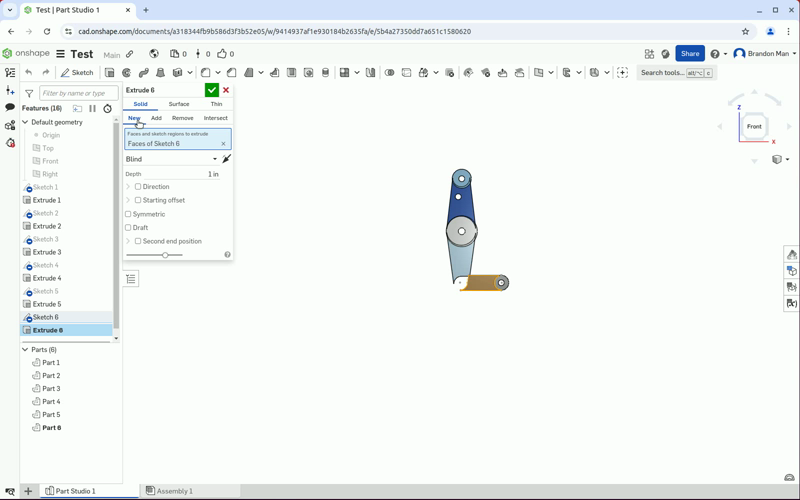
click(137, 120)
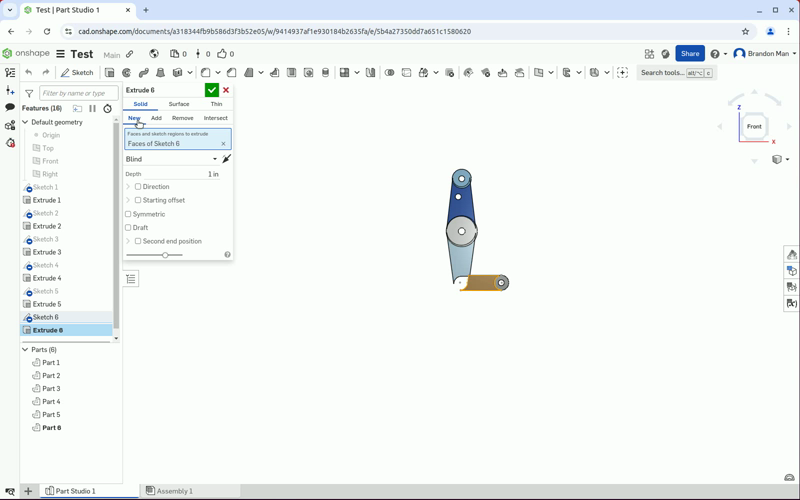
key(tab, 4)
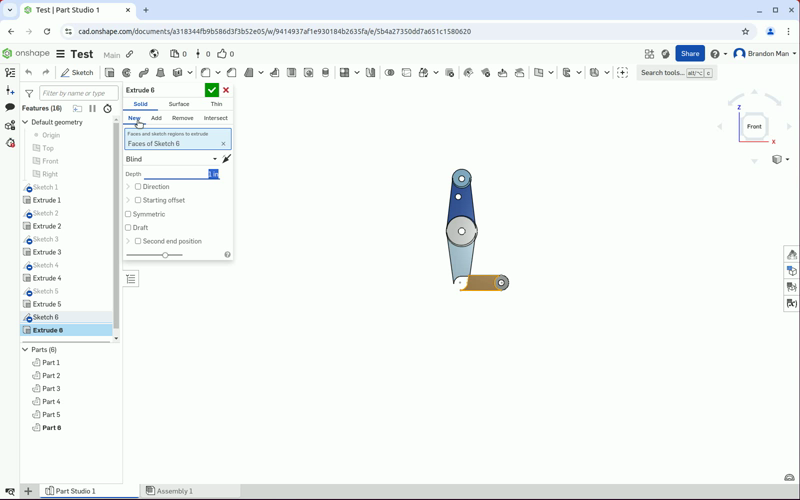
text(0.481)
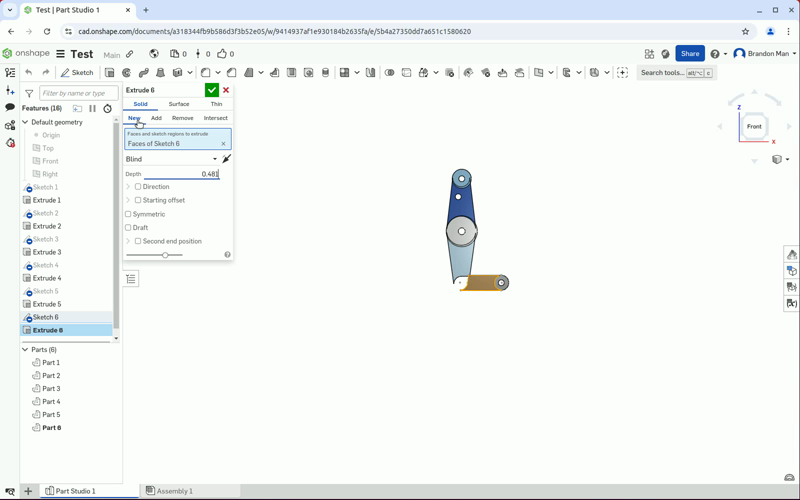
key(enter)
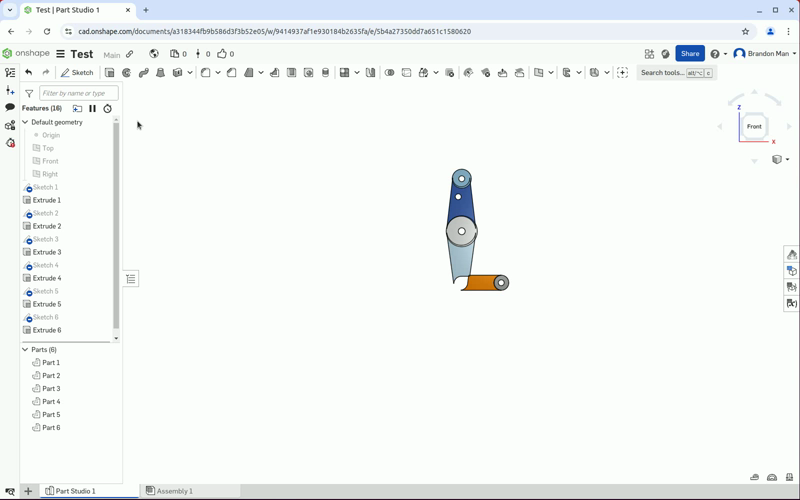
key(shift+h)
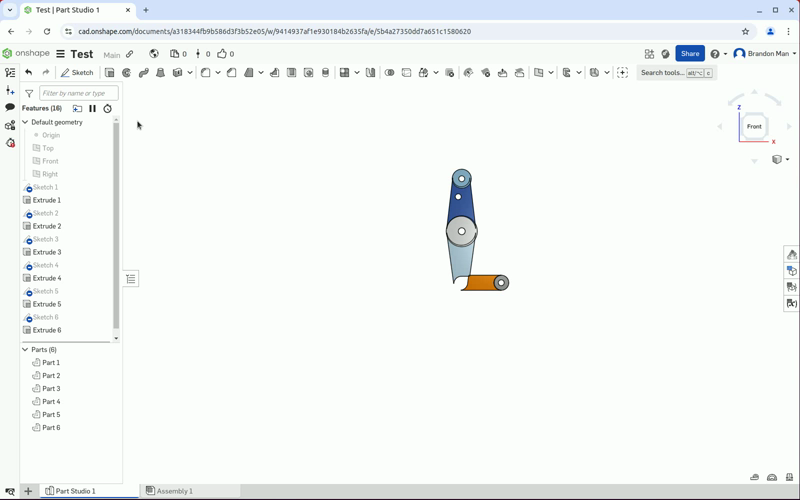
key(shift+h)
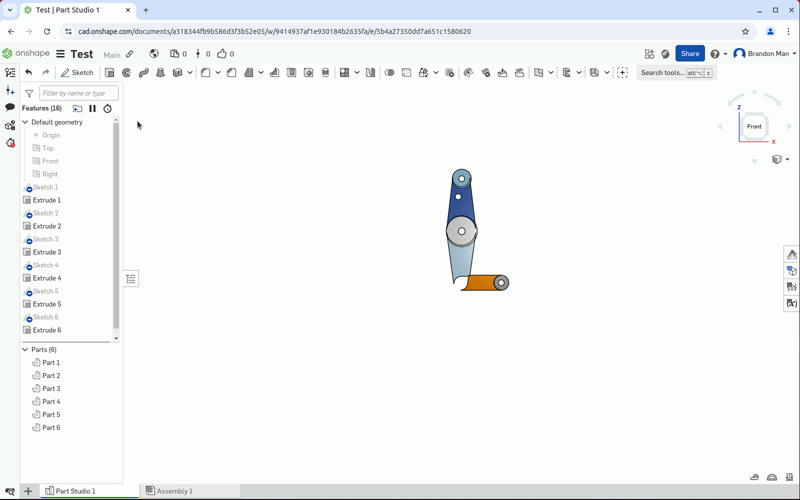
mouse_move(69, 189)
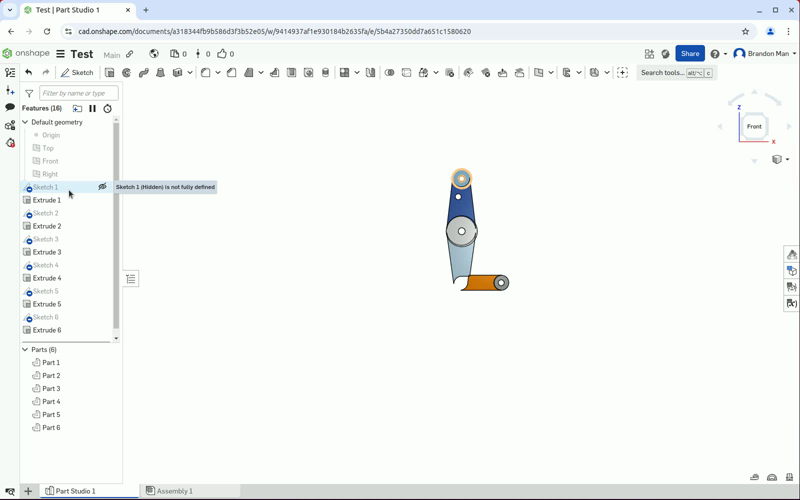
click(69, 189)
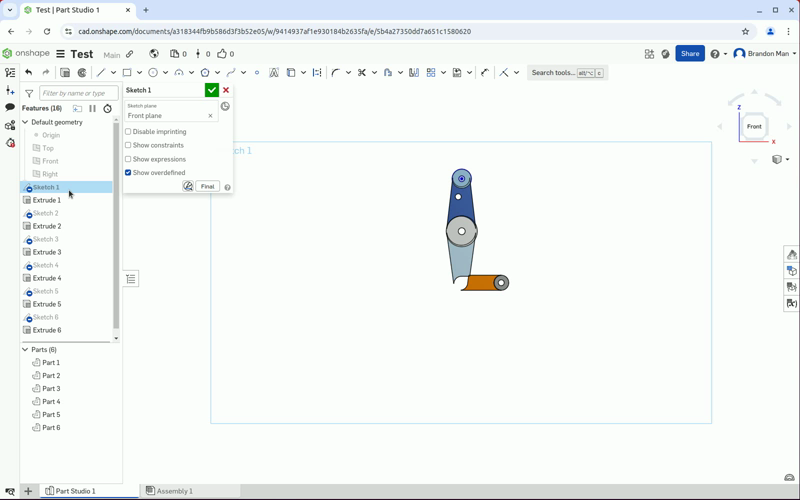
mouse_move(229, 92)
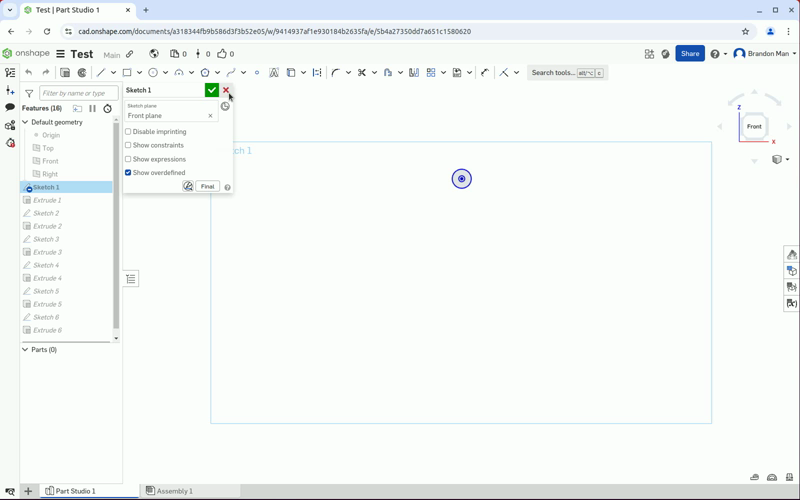
click(229, 92)
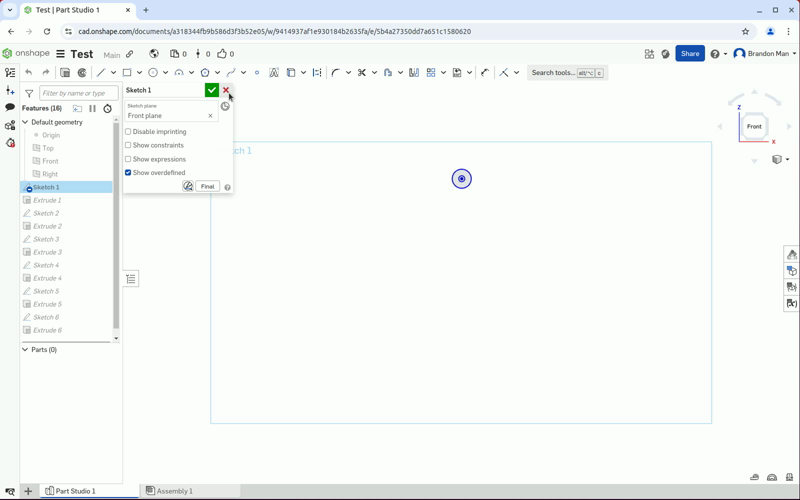
key(shift+s)
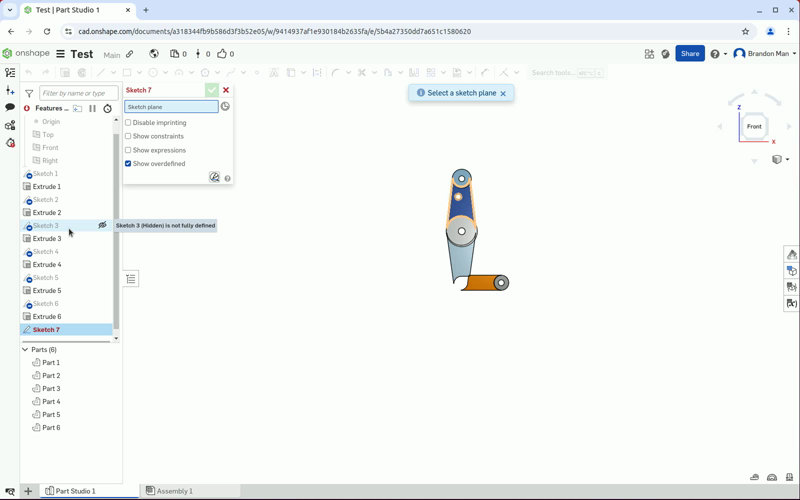
scroll(3)
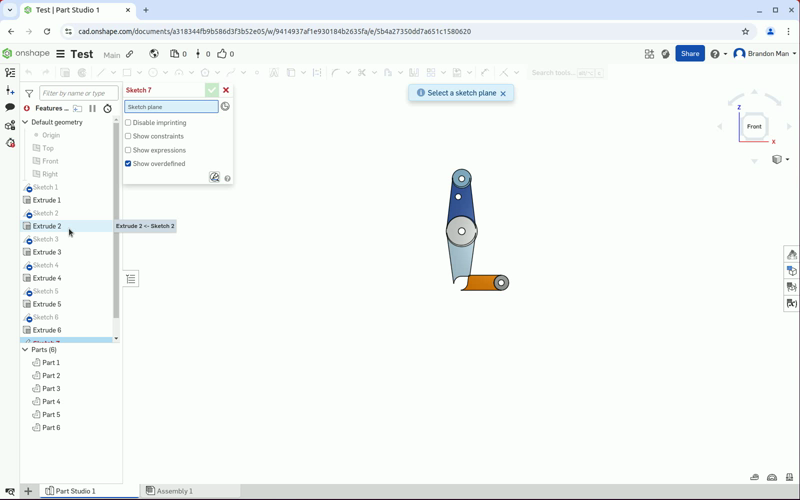
mouse_move(69, 163)
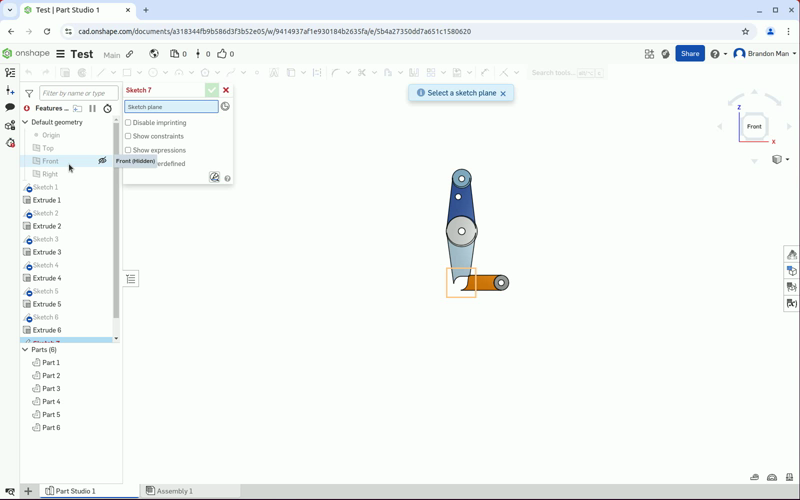
click(69, 163)
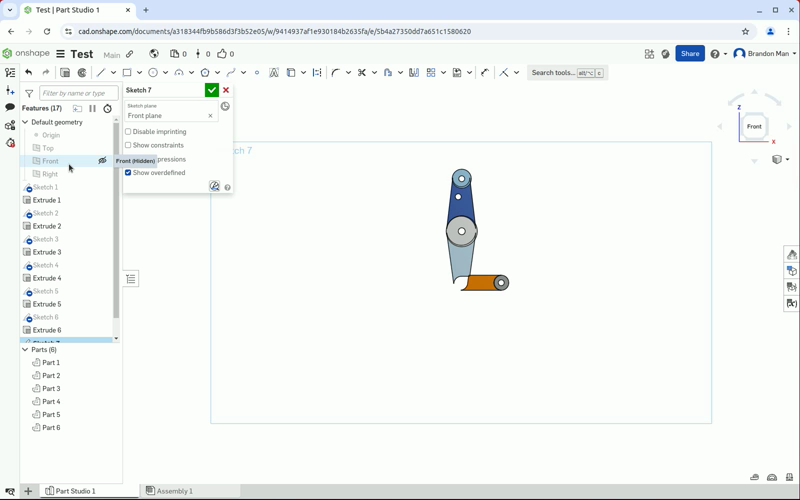
mouse_move(73, 352)
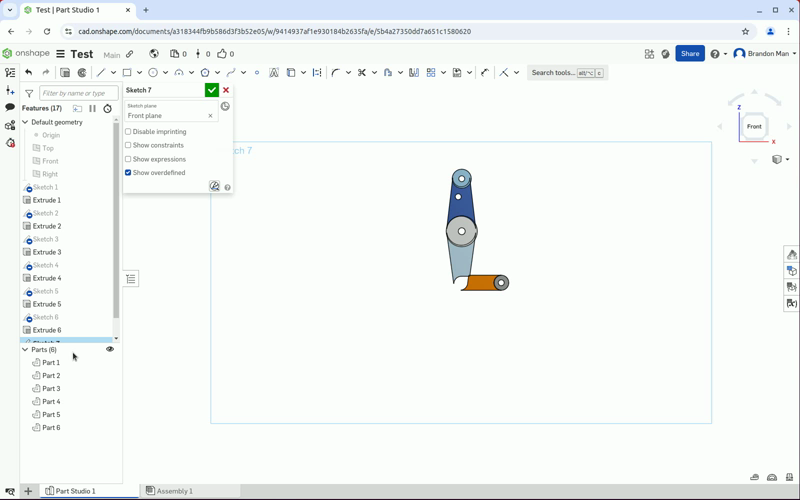
key(y)
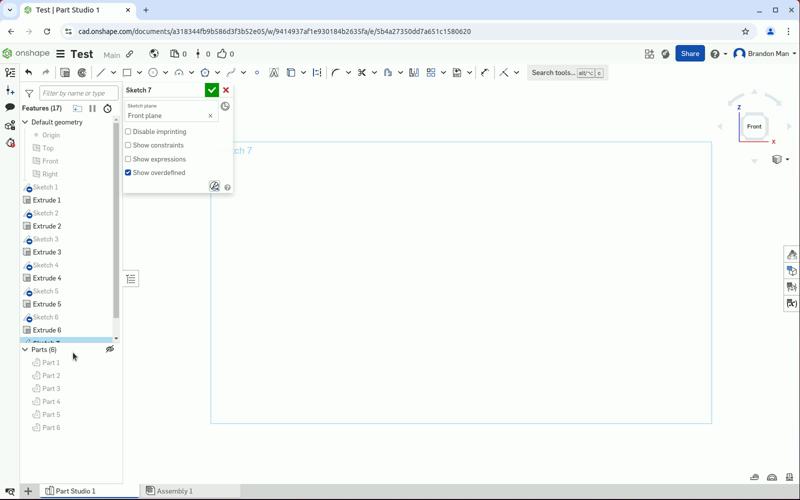
key(a)
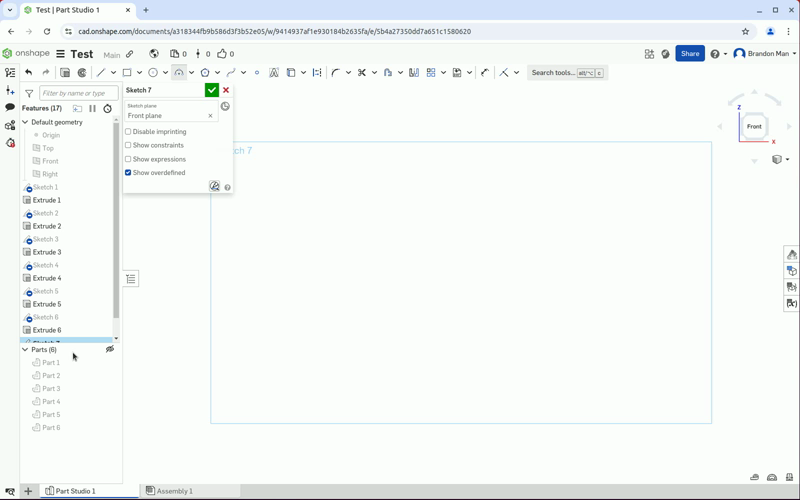
key_down(shift)
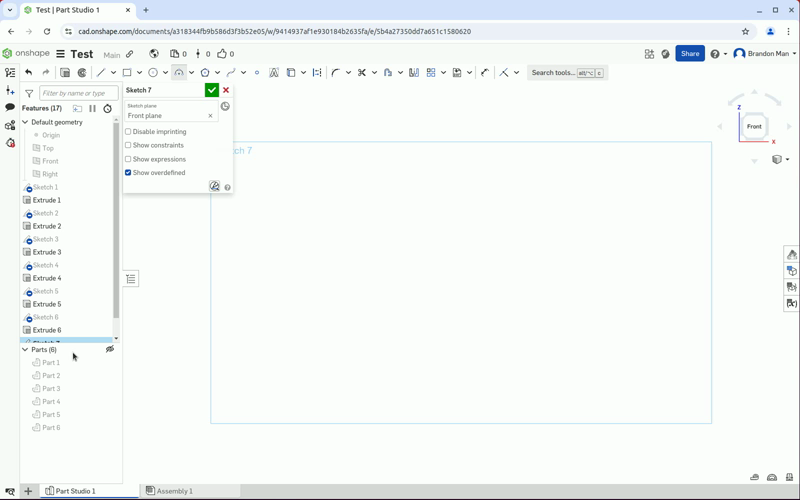
mouse_move(460, 275)
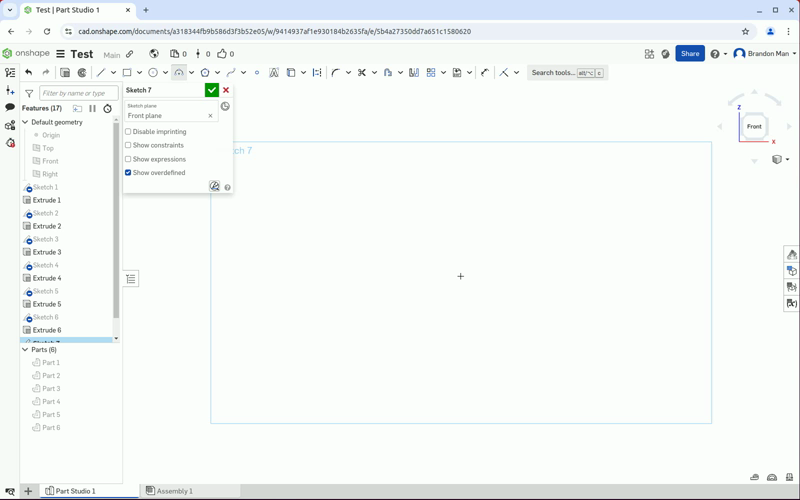
click(460, 275)
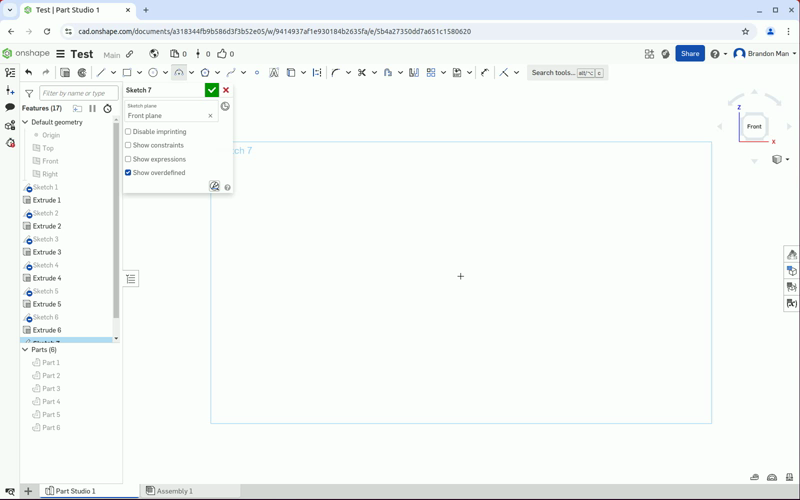
key_up(shift)
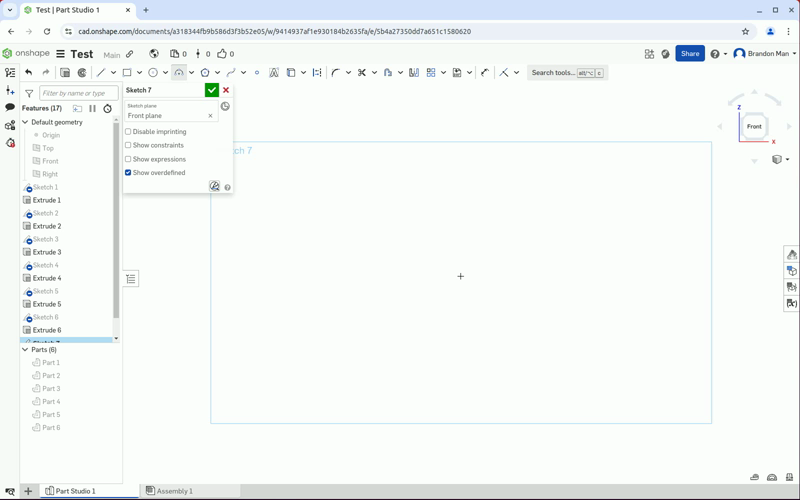
key_down(shift)
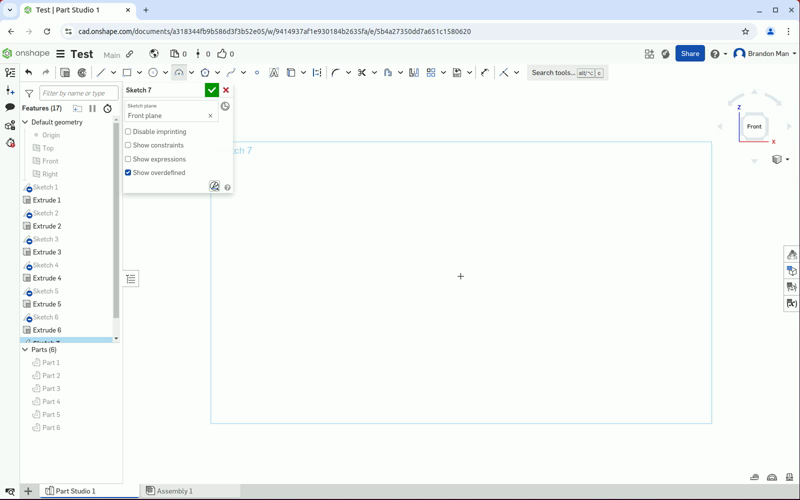
mouse_move(468, 284)
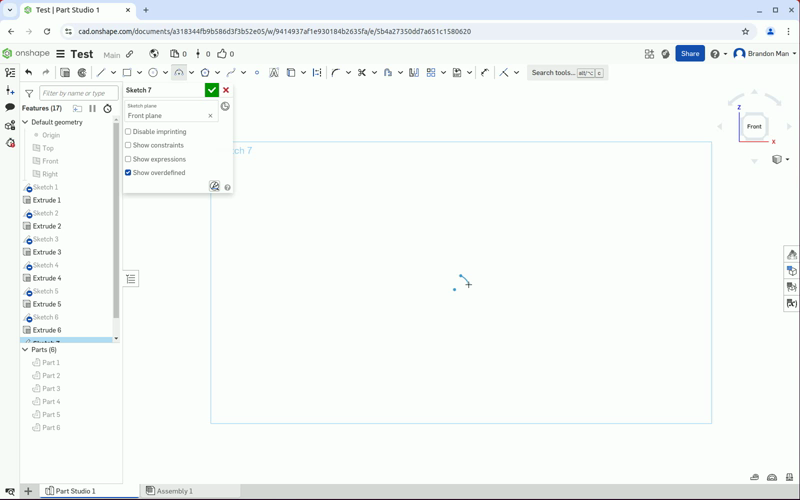
click(468, 284)
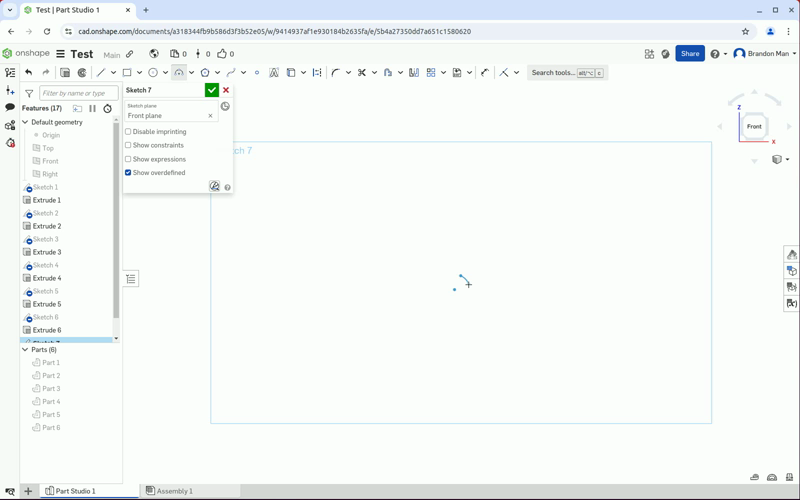
mouse_move(466, 278)
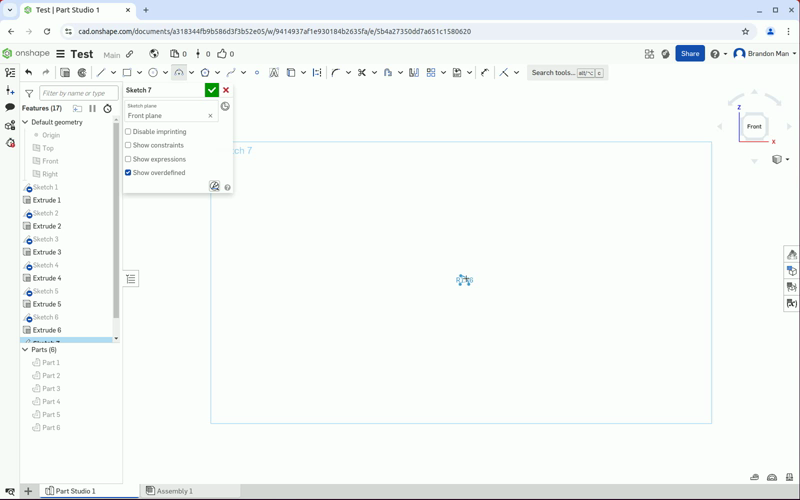
click(466, 278)
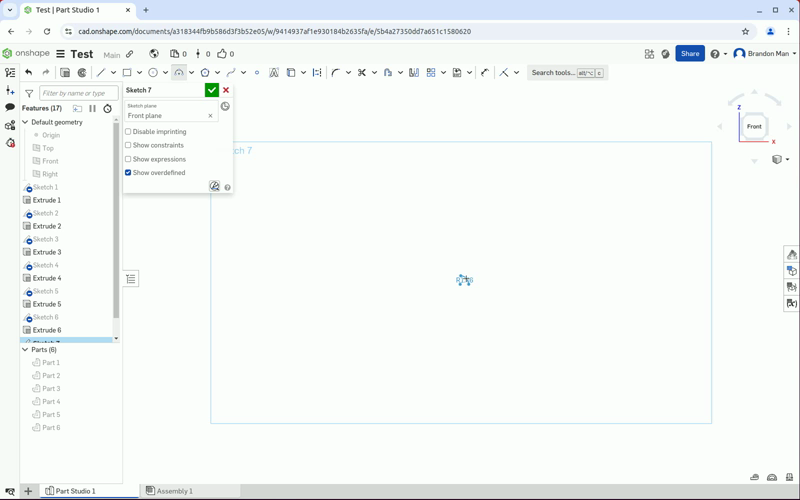
key_up(shift)
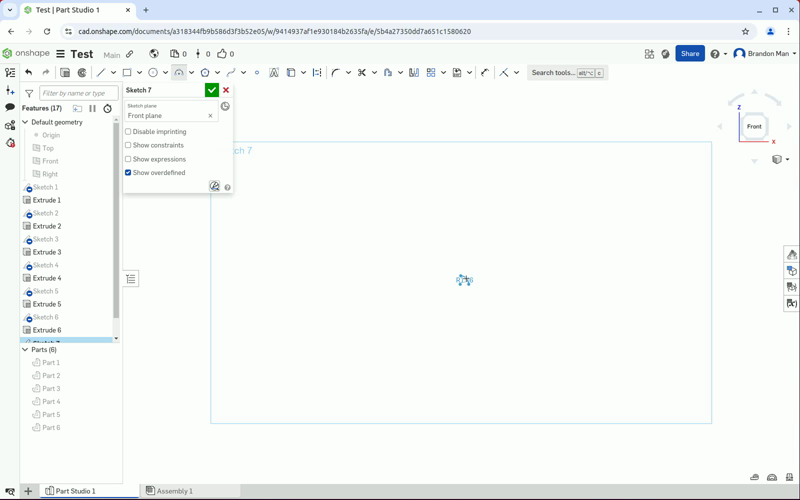
key(esc)
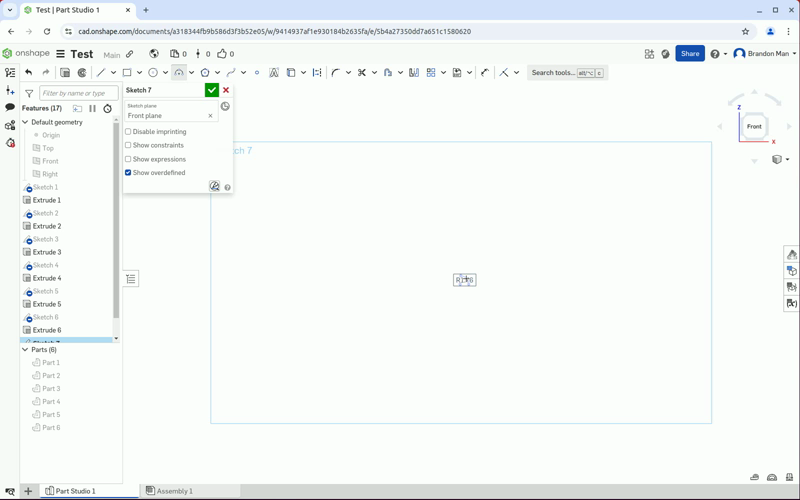
key(l)
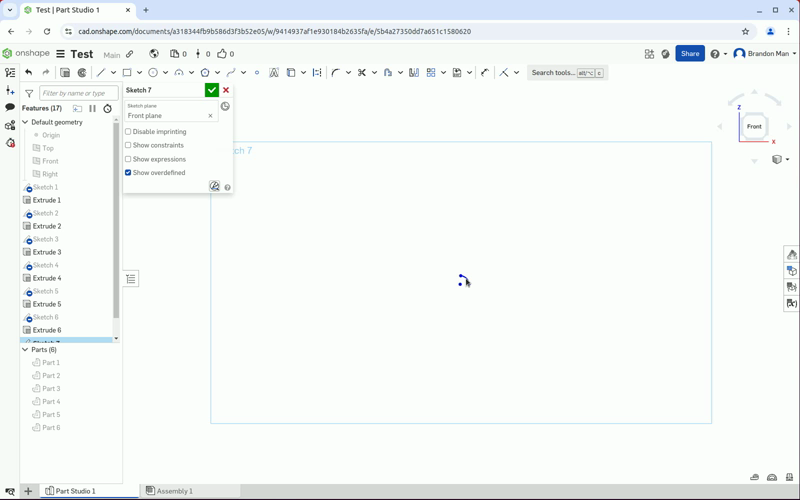
mouse_move(468, 284)
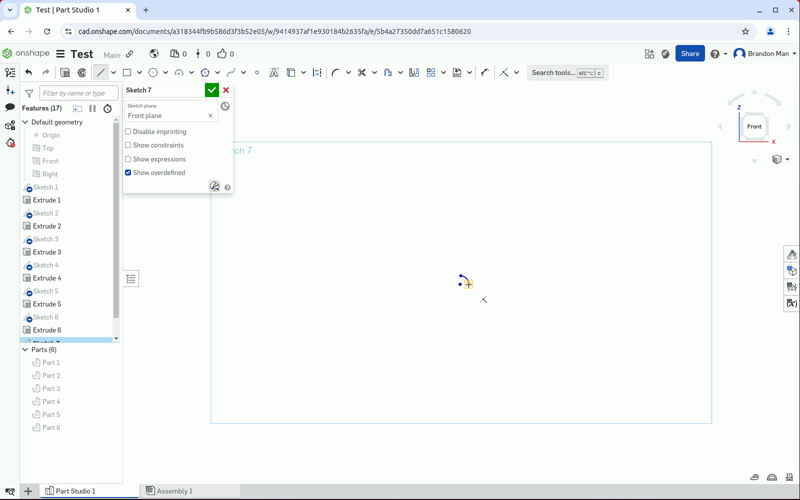
click(468, 284)
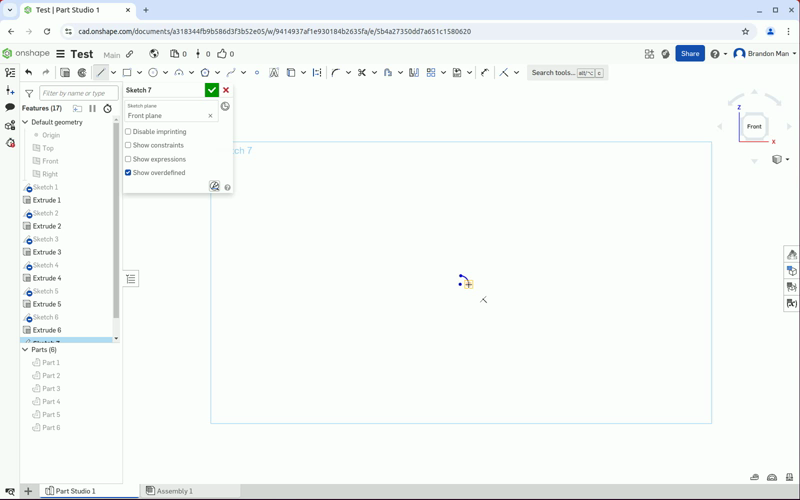
key_down(shift)
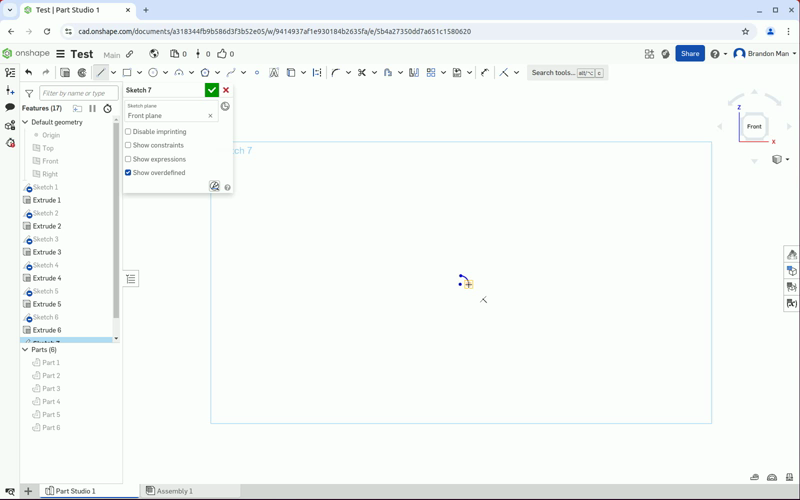
mouse_move(498, 284)
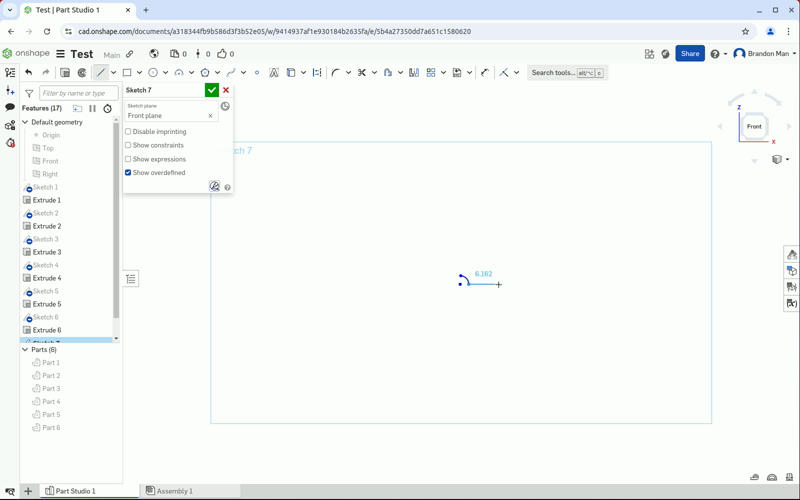
mouse_move(470, 275)
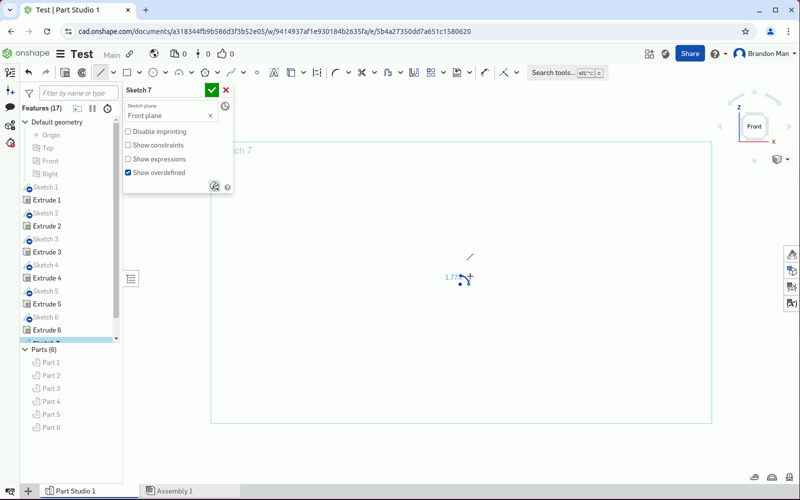
scroll(6)
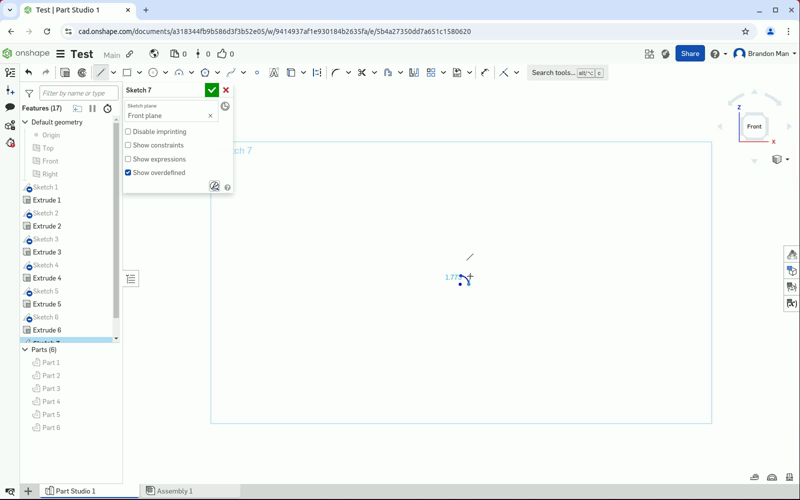
scroll(6)
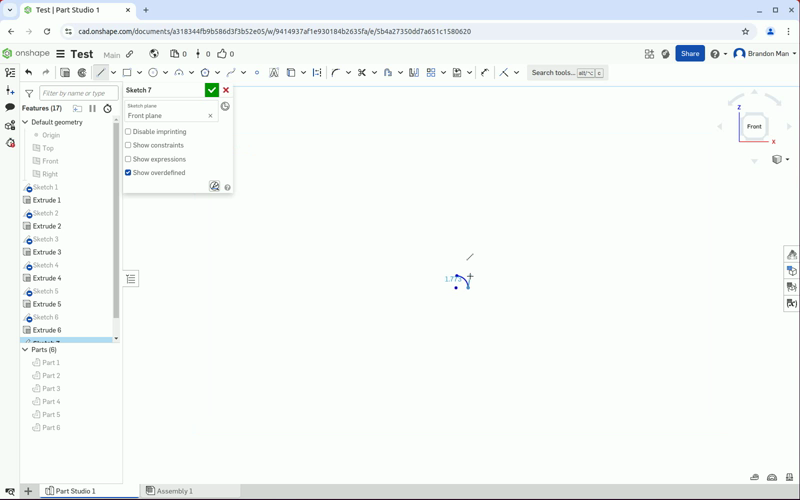
scroll(6)
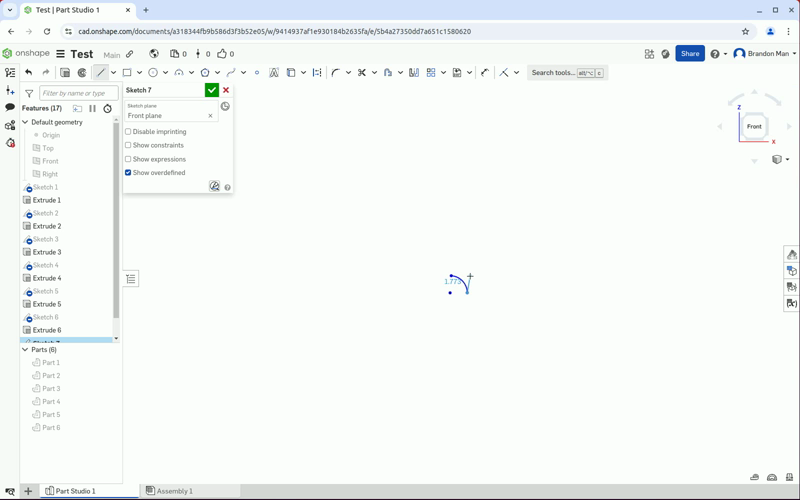
scroll(6)
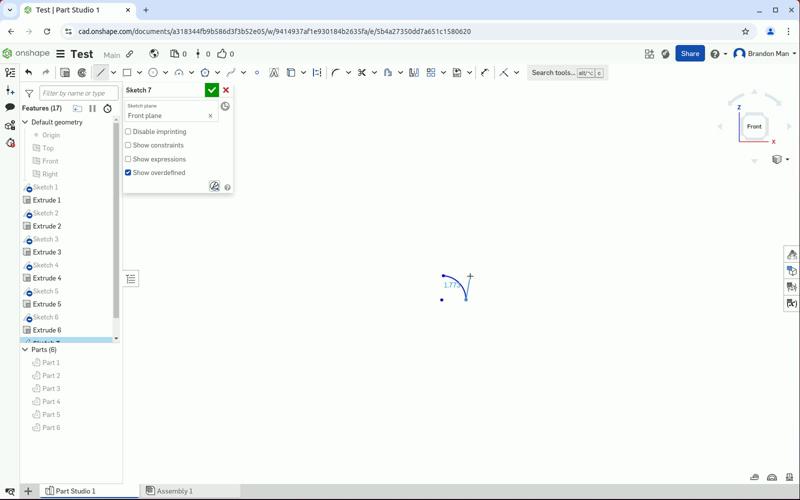
scroll(6)
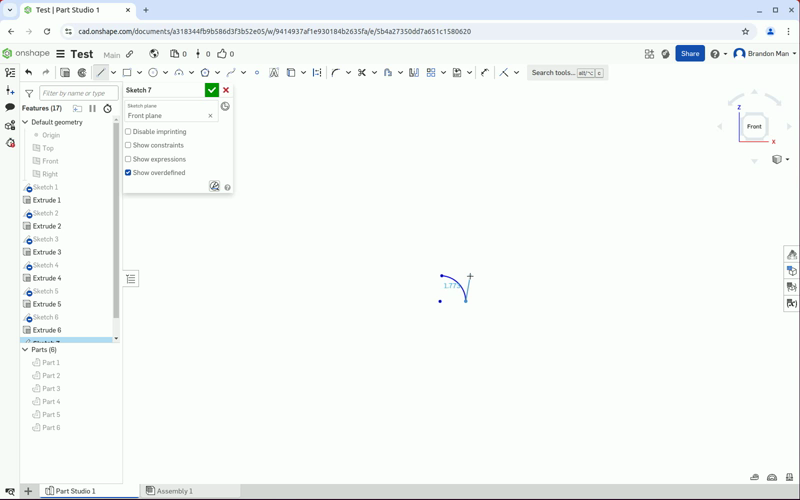
scroll(6)
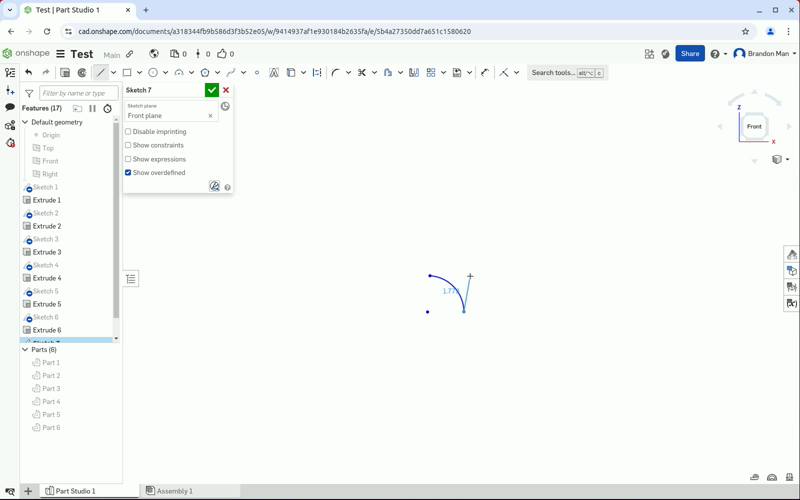
scroll(6)
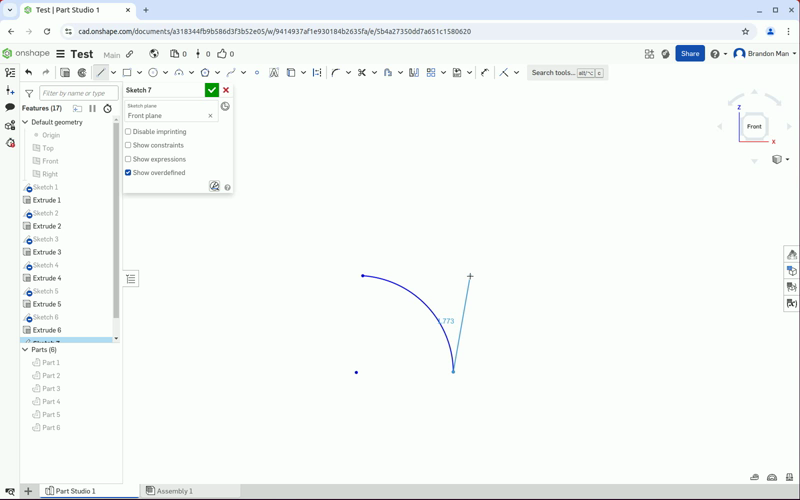
click(470, 275)
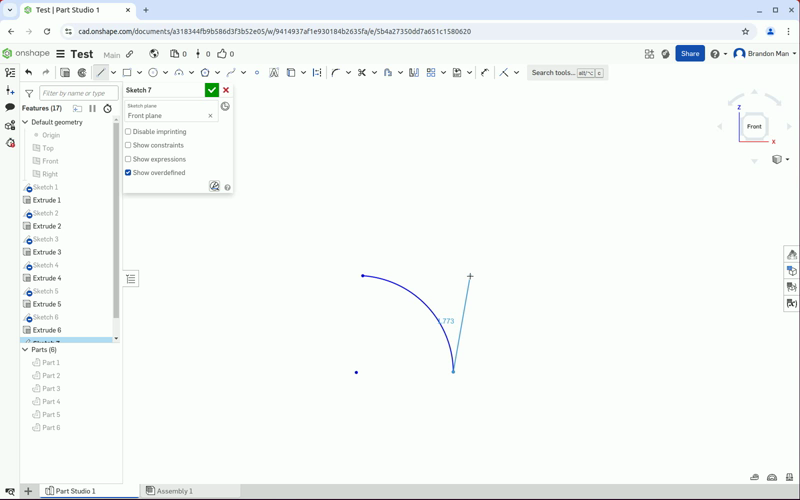
scroll(-6)
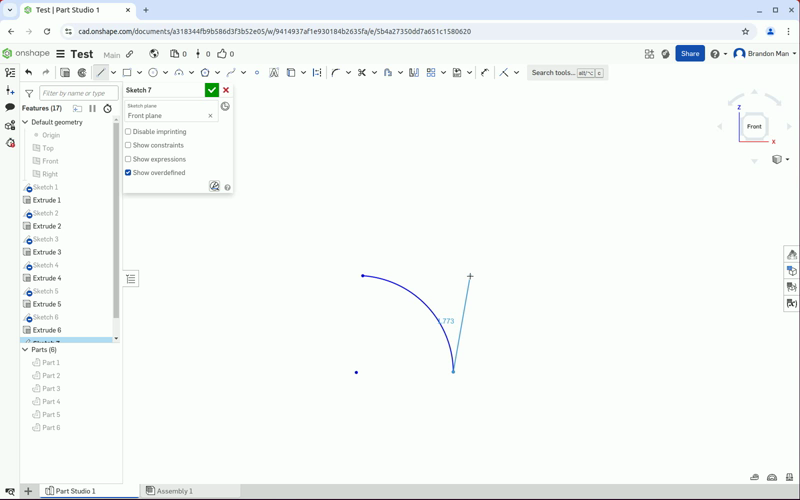
scroll(-6)
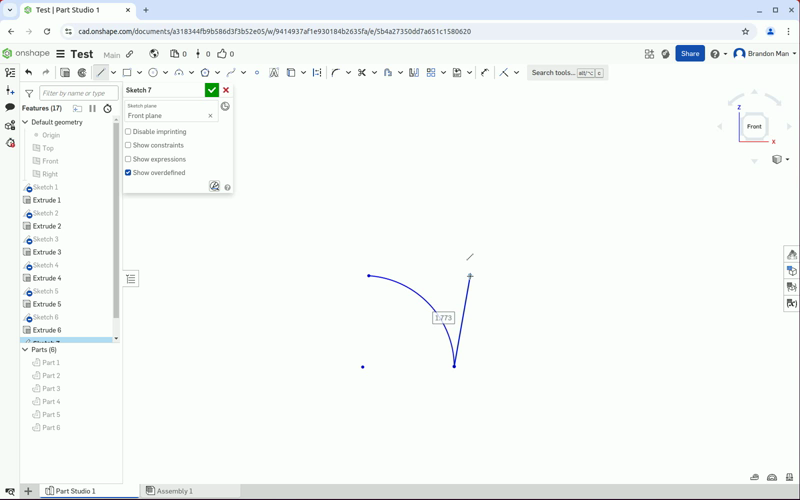
scroll(-6)
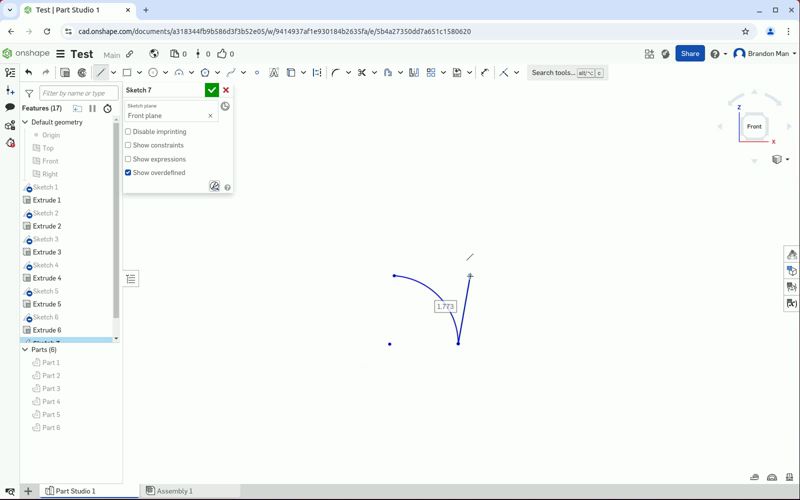
scroll(-6)
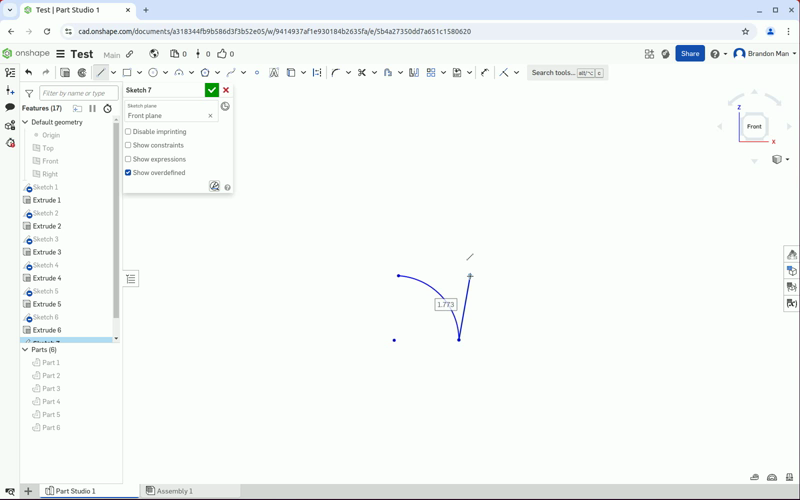
scroll(-6)
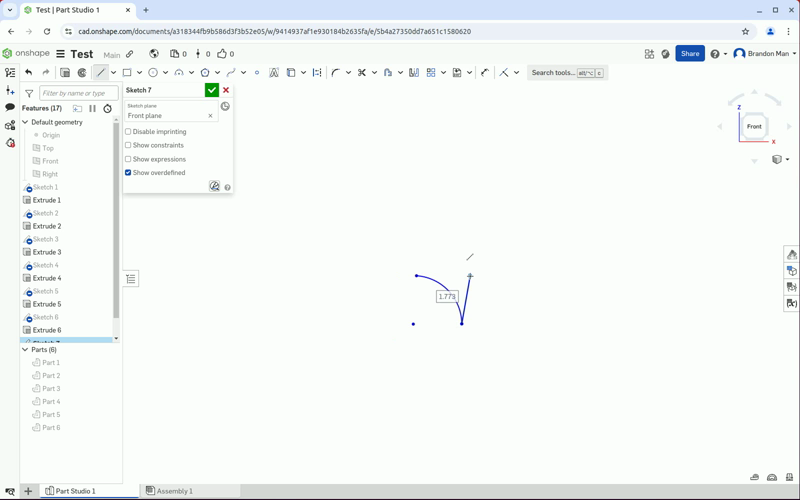
scroll(-6)
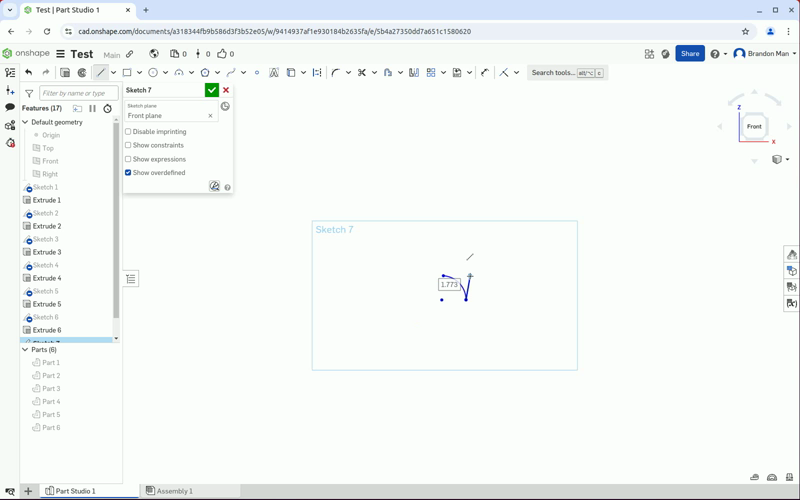
scroll(-6)
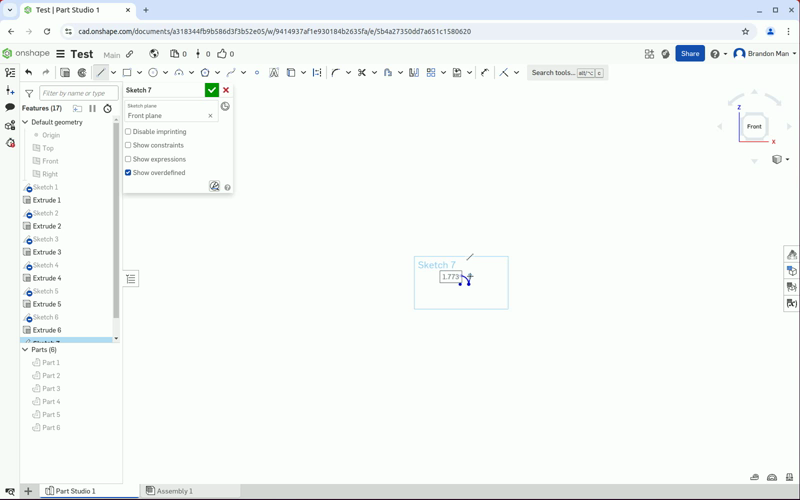
key_up(shift)
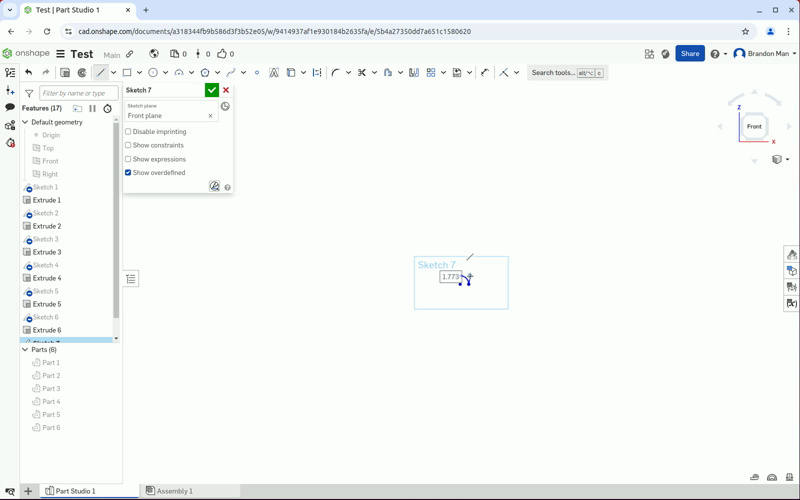
mouse_move(500, 275)
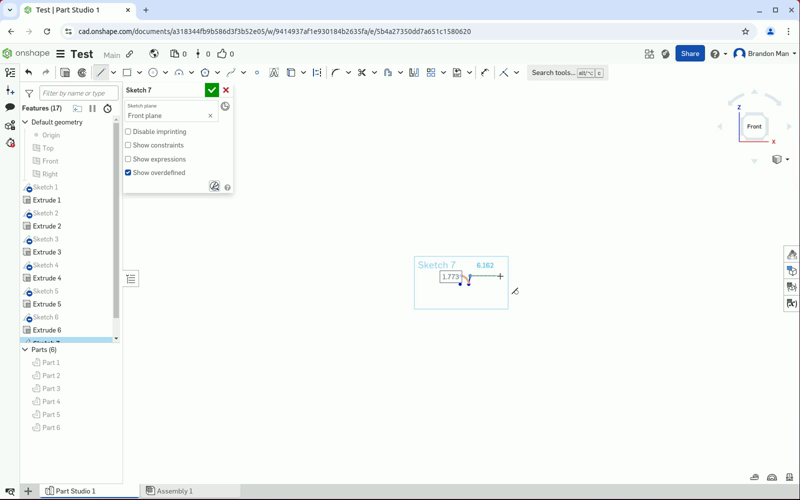
key_down(shift)
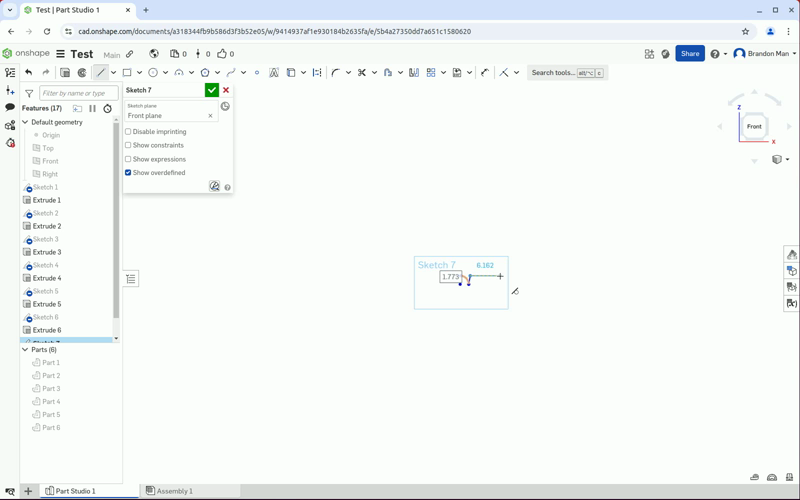
mouse_move(460, 275)
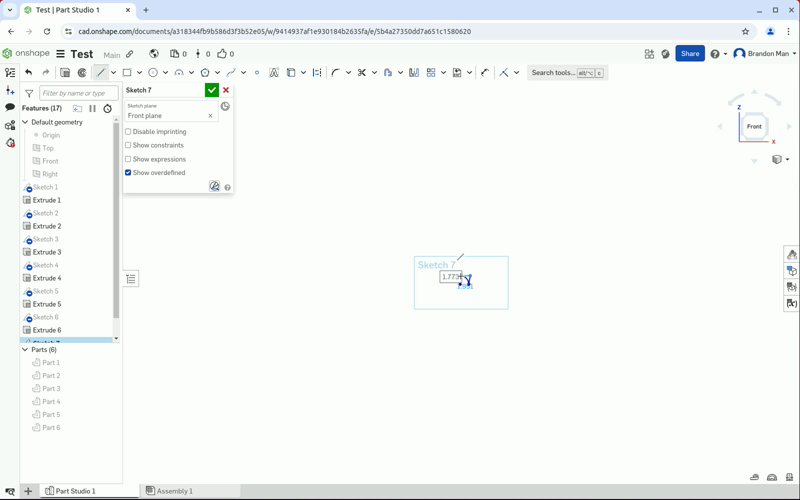
key_up(shift)
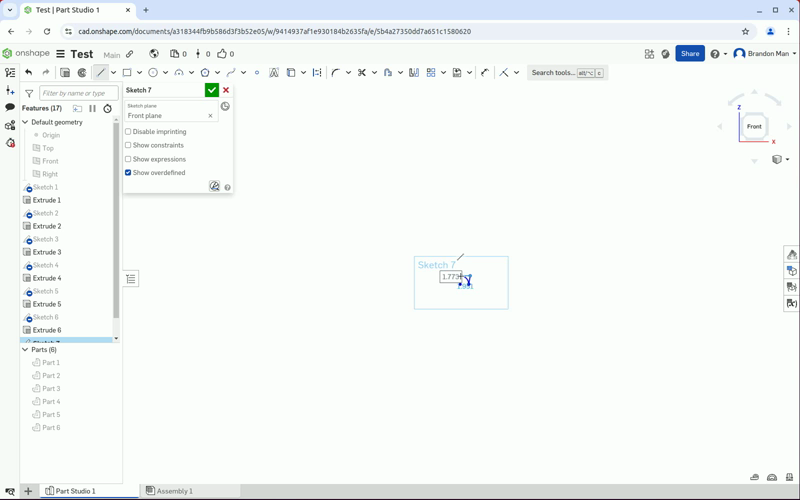
click(460, 275)
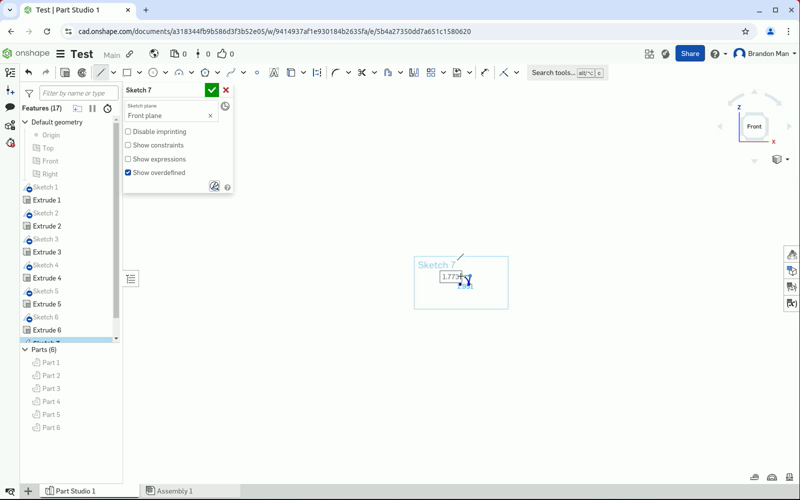
key(esc)
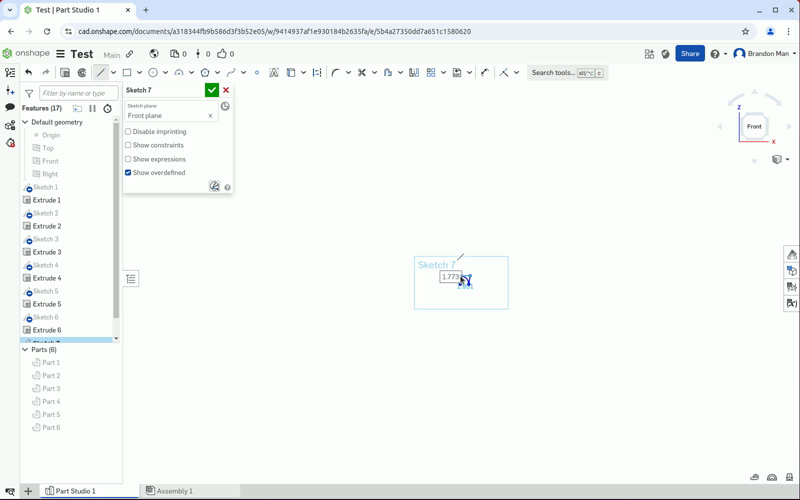
mouse_move(469, 282)
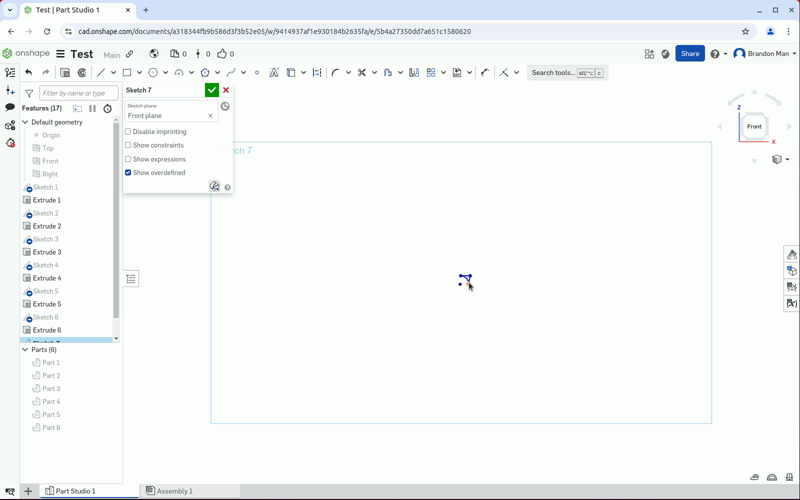
scroll(6)
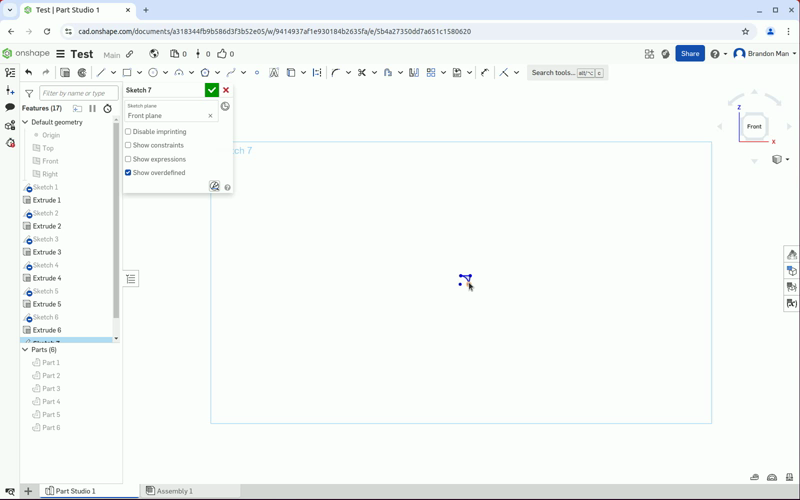
scroll(6)
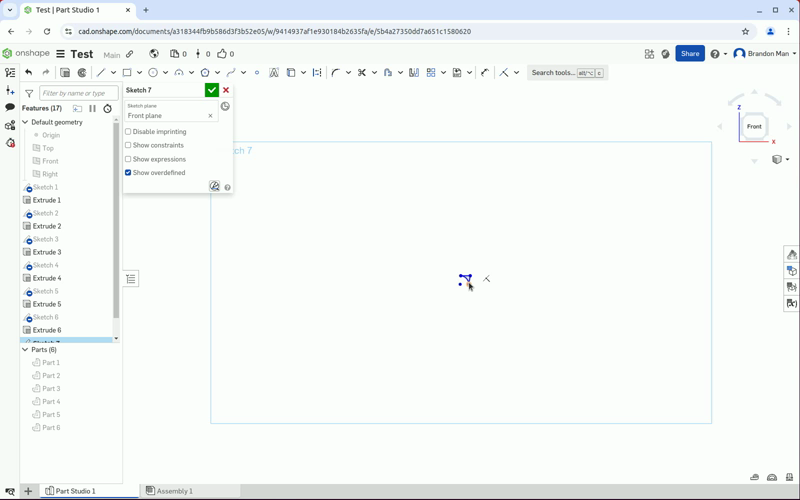
scroll(6)
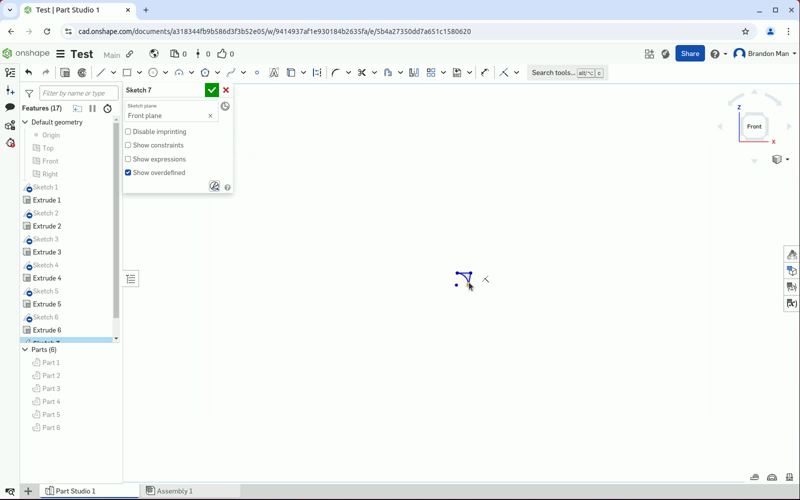
scroll(6)
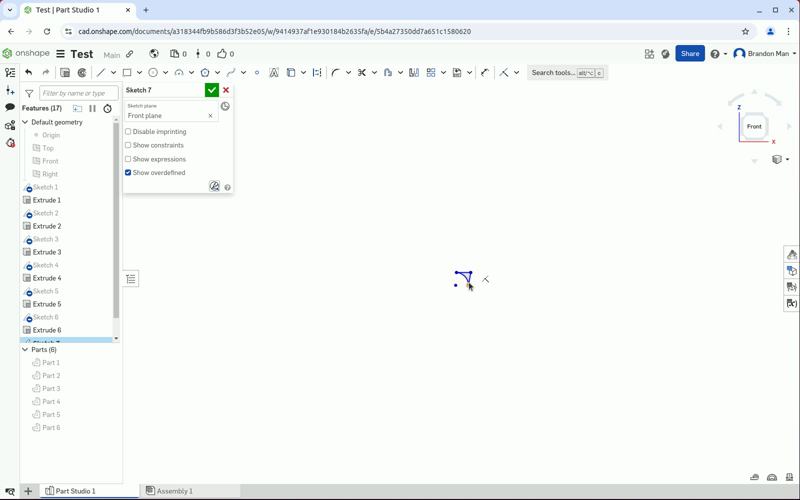
scroll(6)
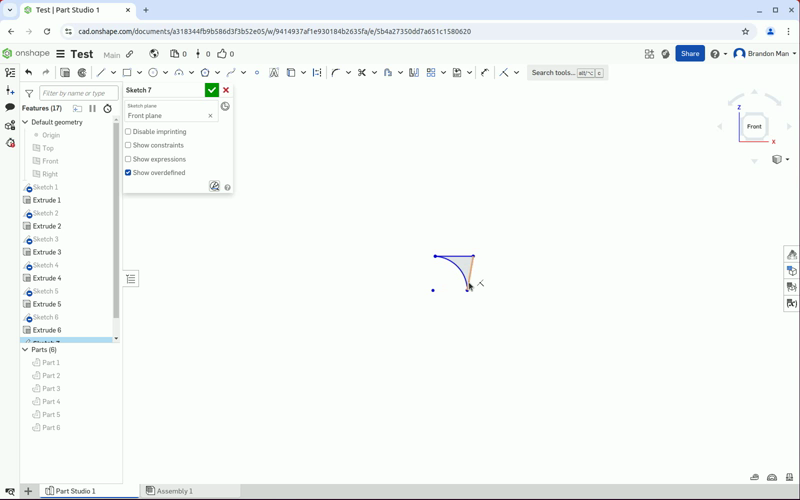
scroll(6)
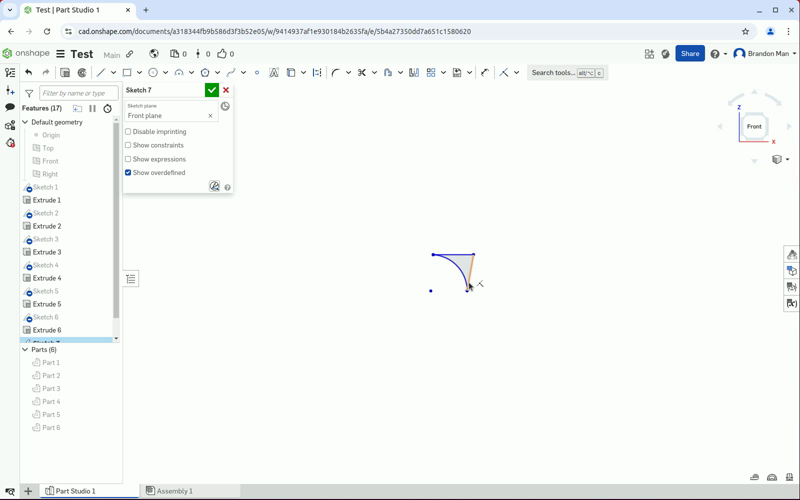
scroll(6)
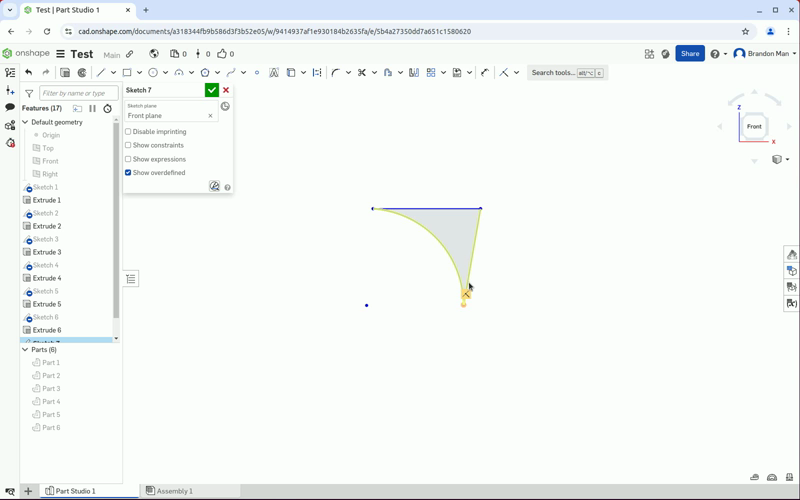
click(469, 282)
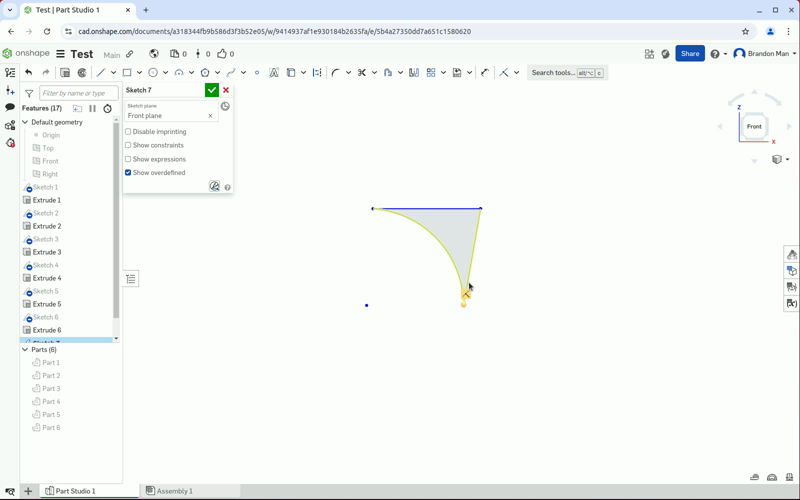
scroll(-6)
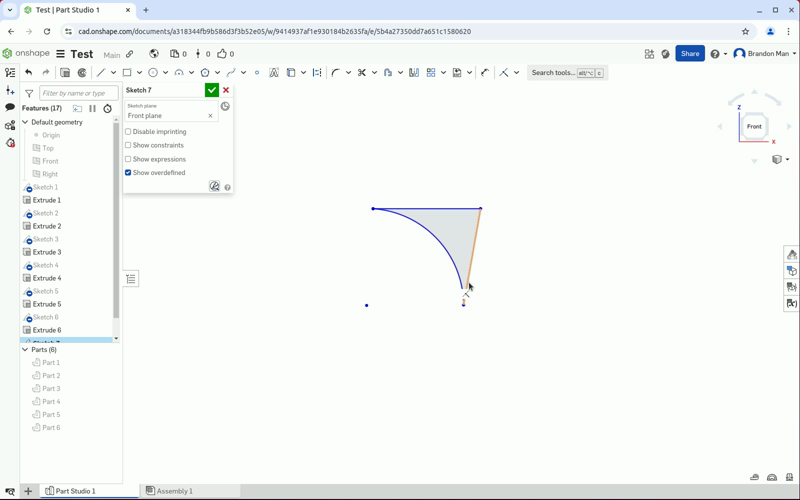
scroll(-6)
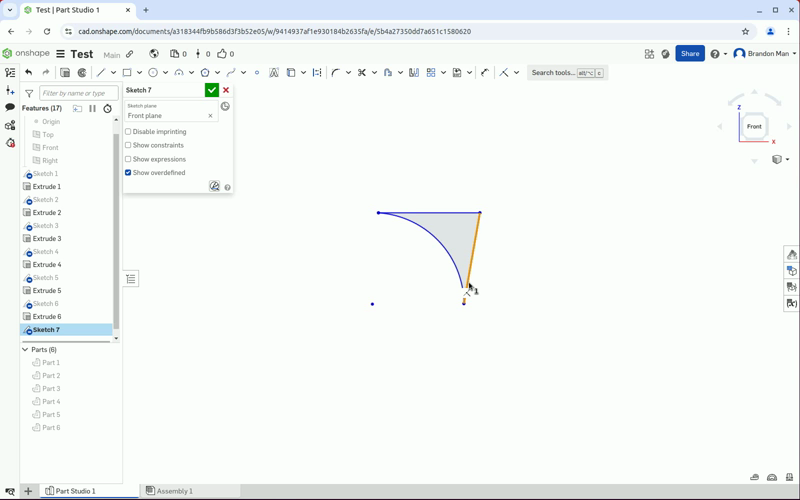
scroll(-6)
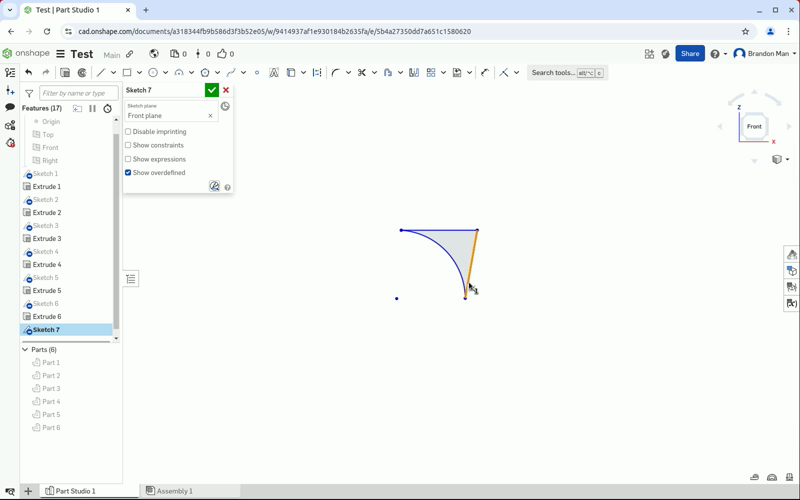
scroll(-6)
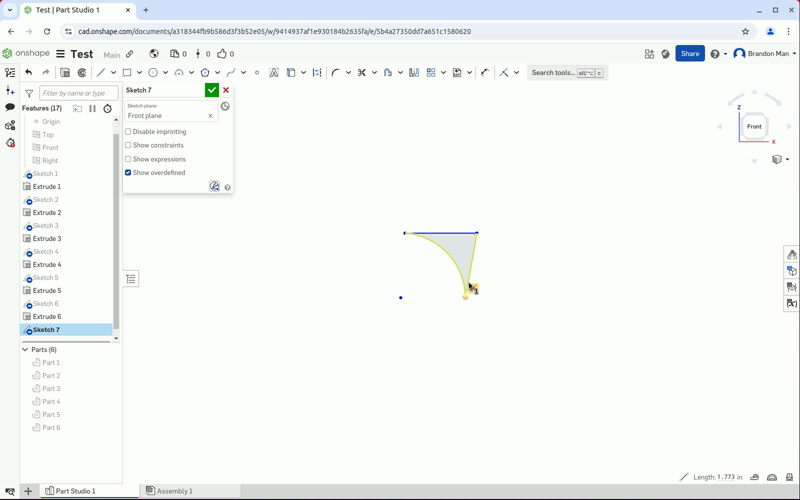
scroll(-6)
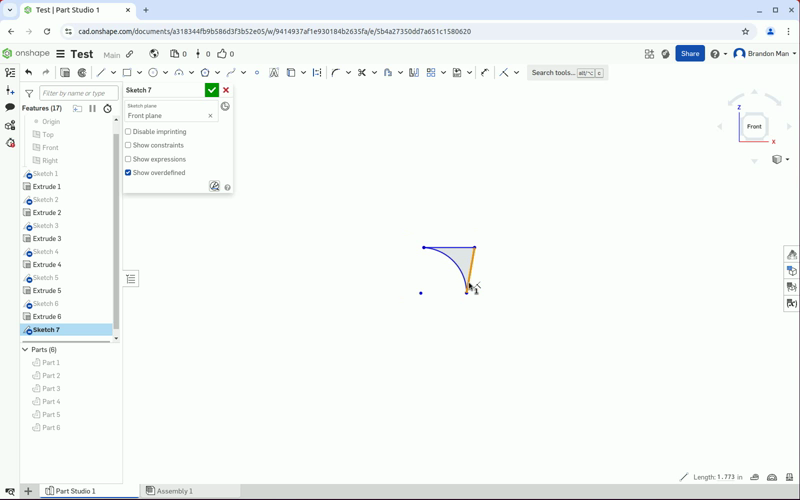
scroll(-6)
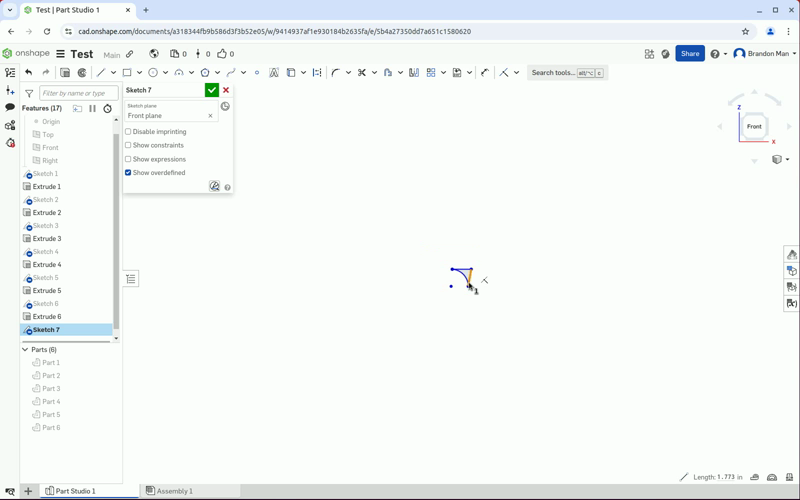
scroll(-6)
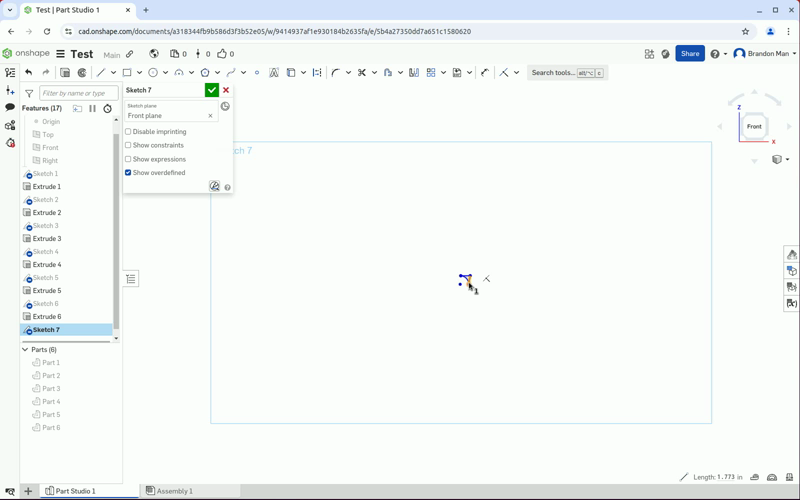
mouse_move(73, 352)
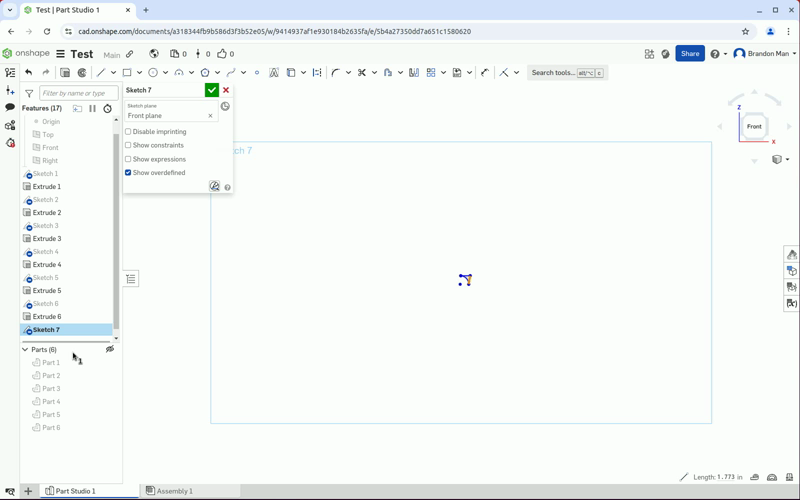
key(shift+y)
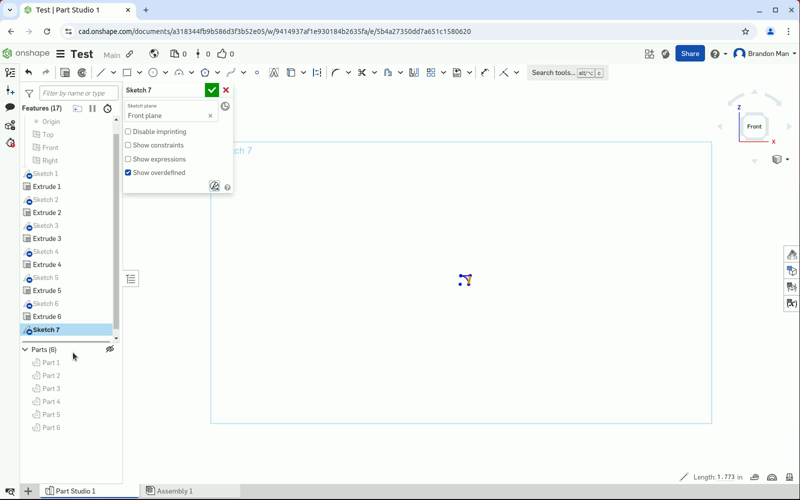
key(shift+e)
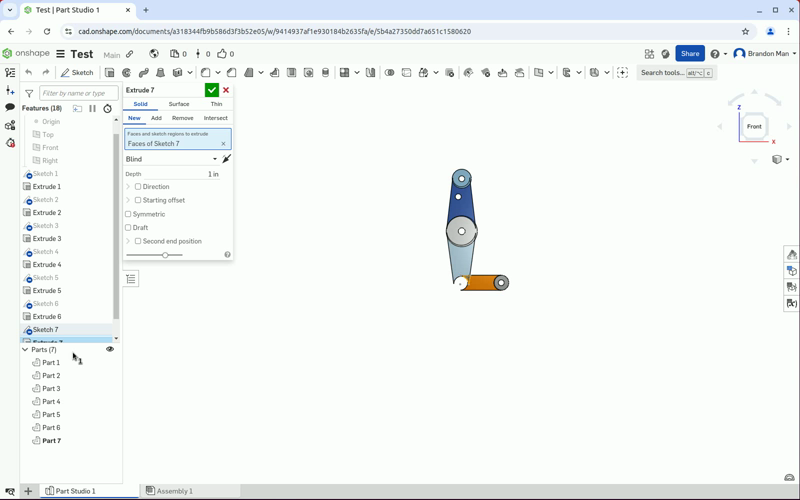
mouse_move(143, 106)
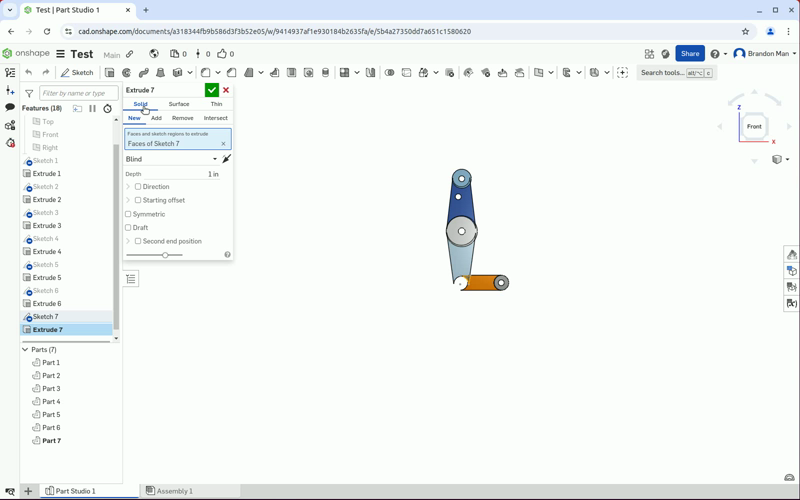
click(143, 106)
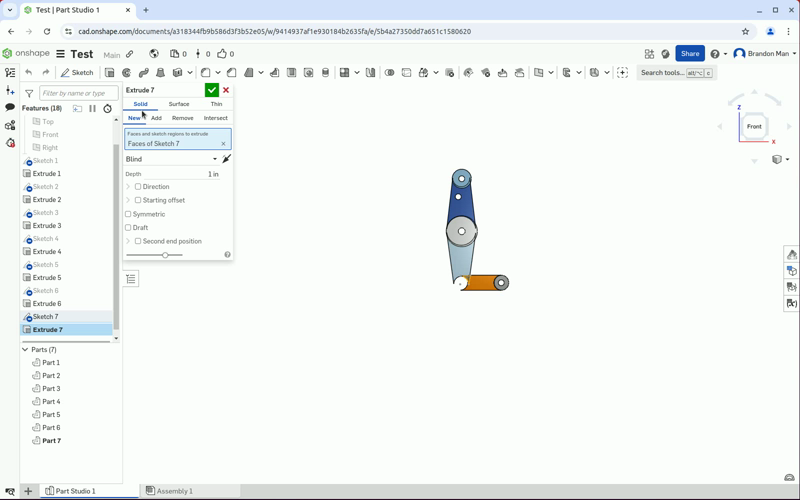
mouse_move(137, 120)
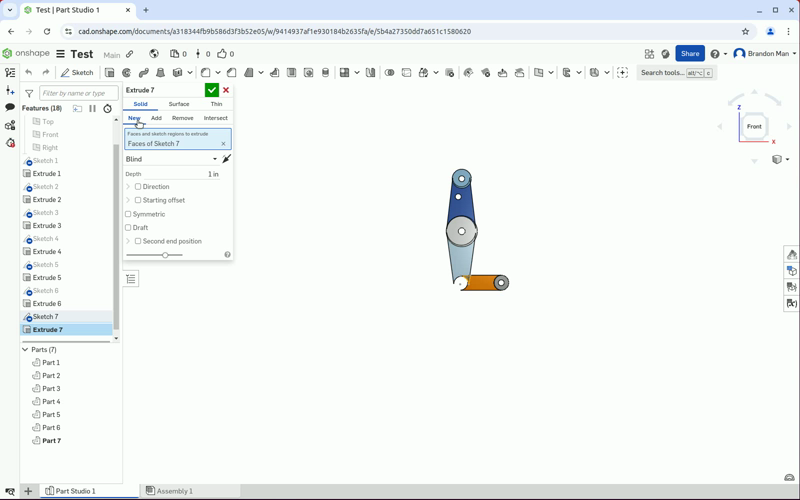
click(137, 120)
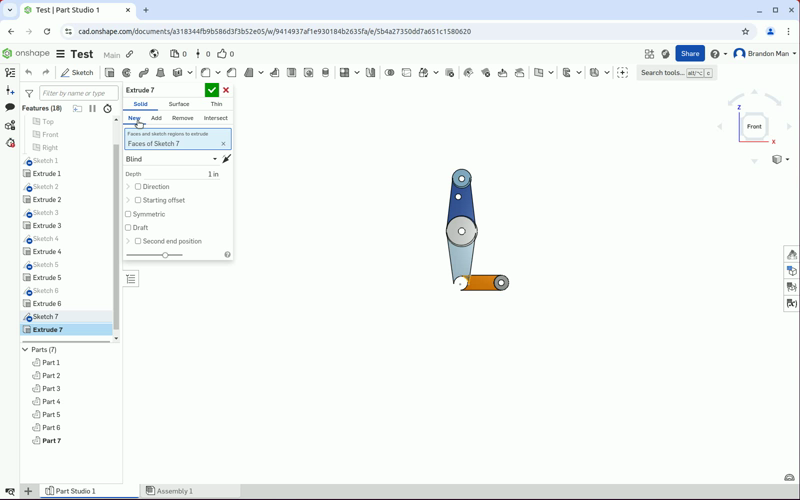
key(tab, 4)
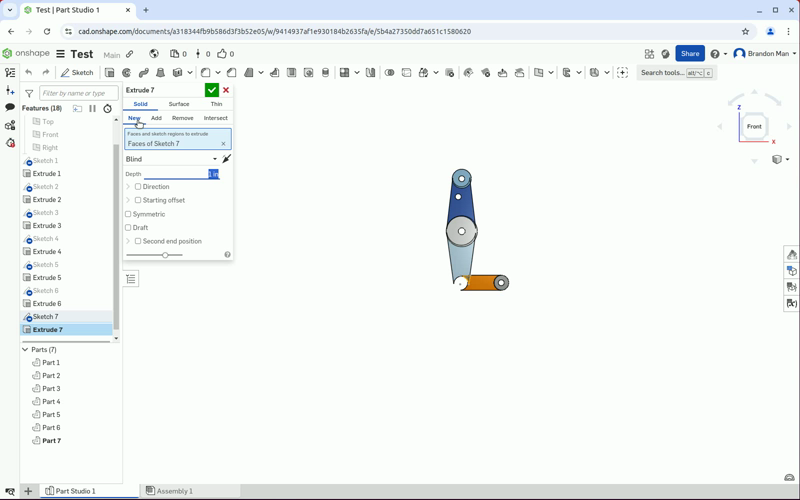
text(0.481)
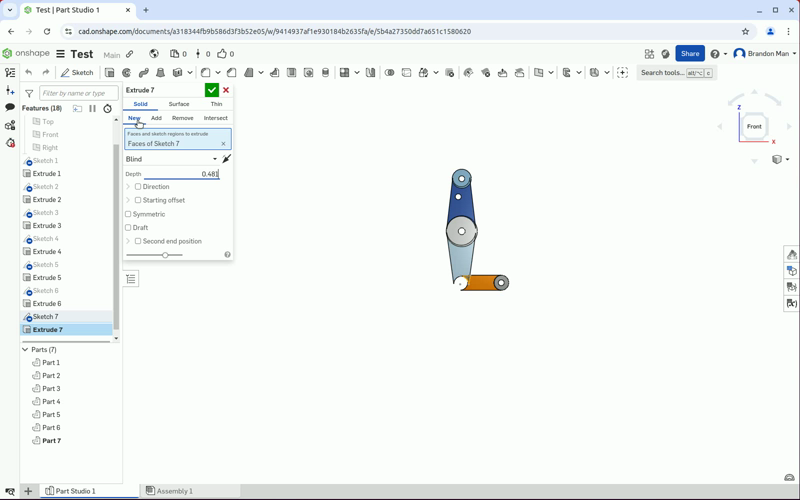
key(enter)
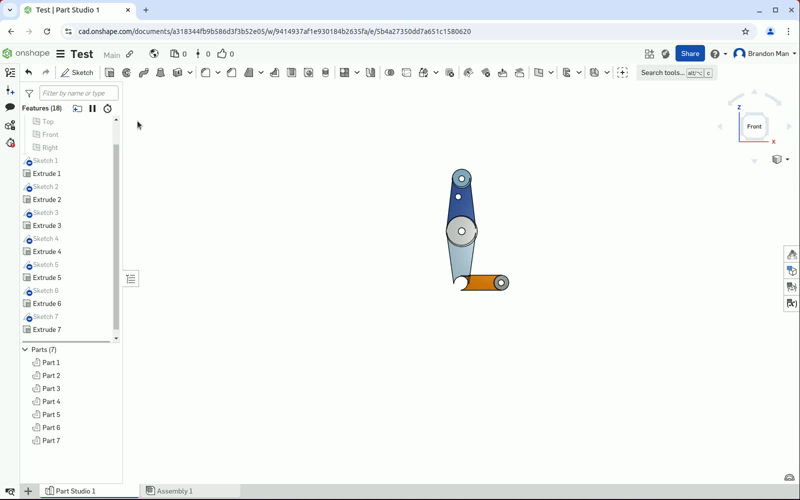
key(shift+h)
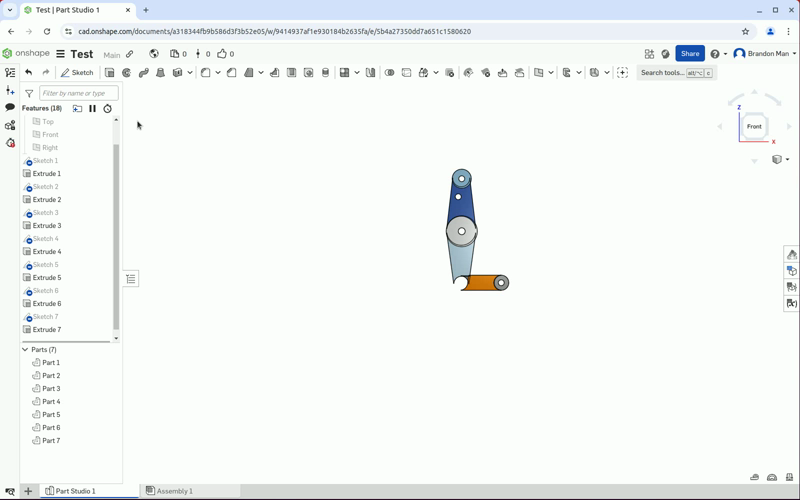
key(shift+h)
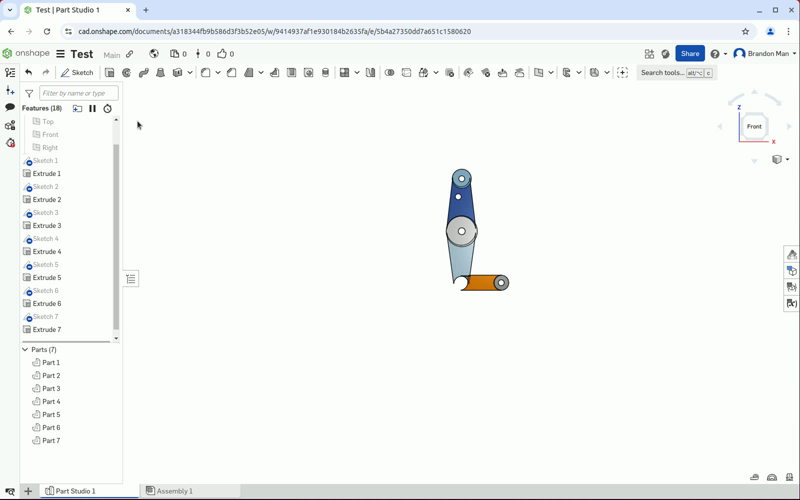
mouse_move(69, 163)
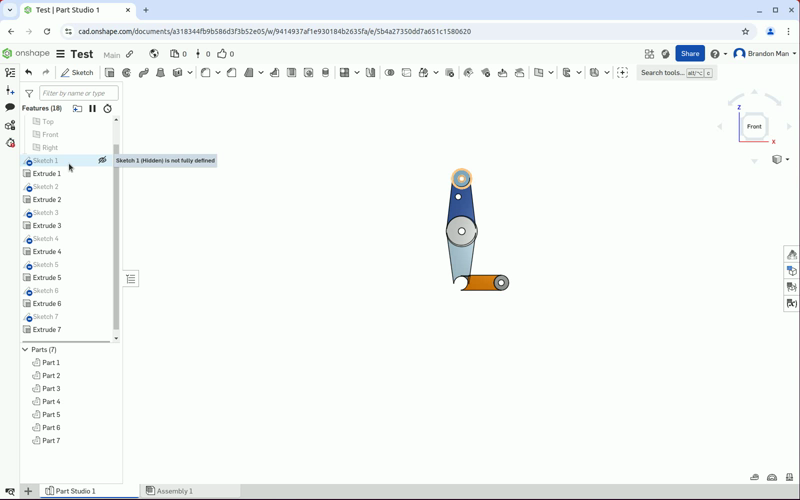
click(69, 163)
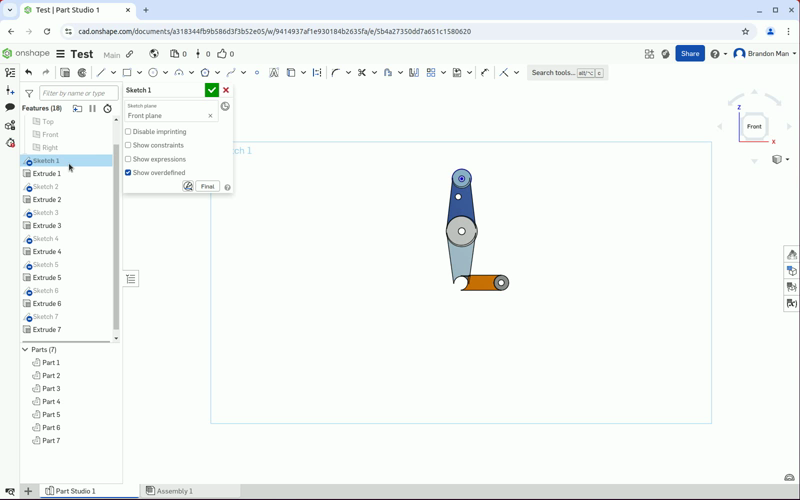
mouse_move(229, 92)
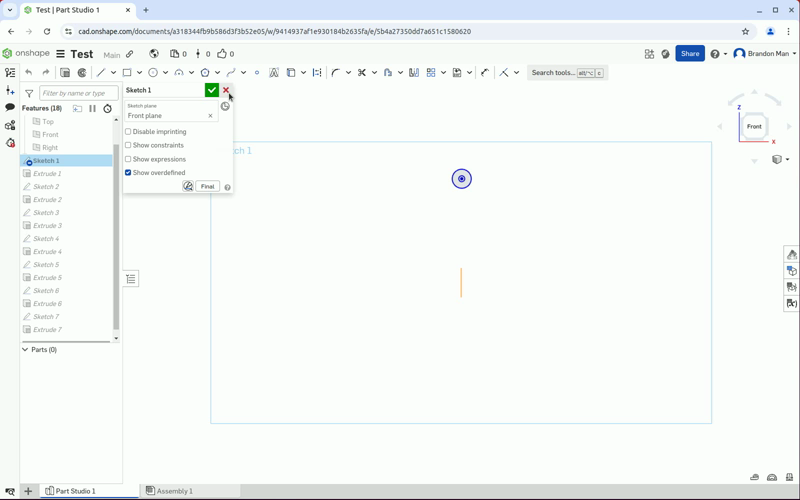
click(229, 92)
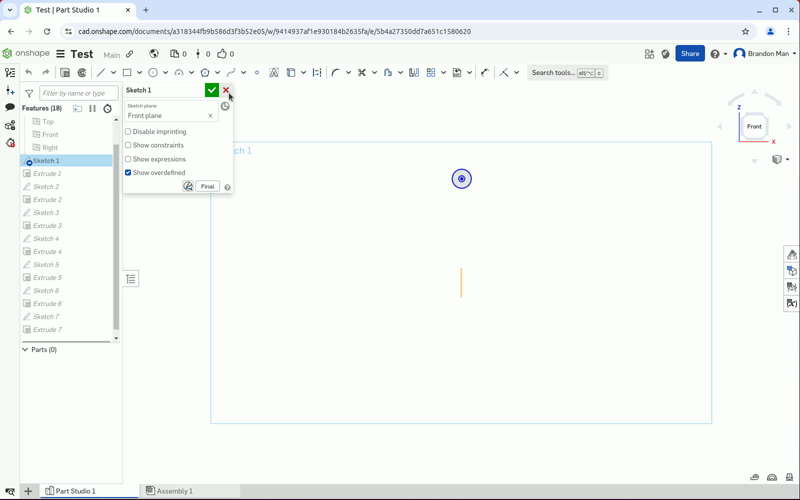
key(shift+s)
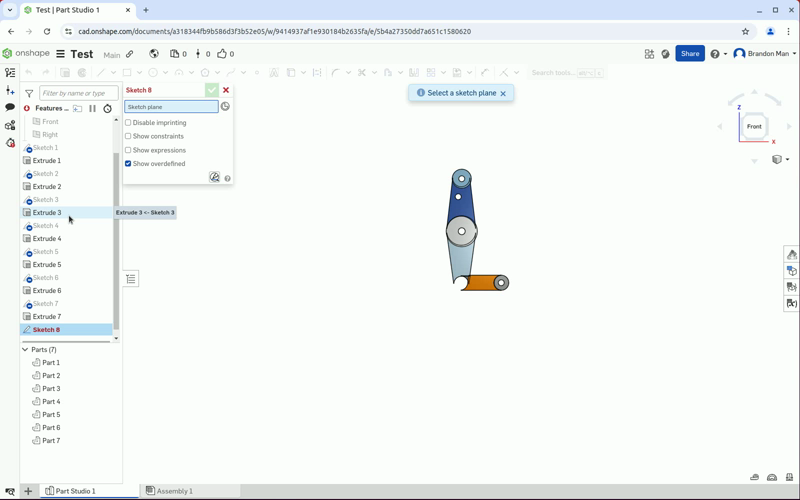
scroll(3)
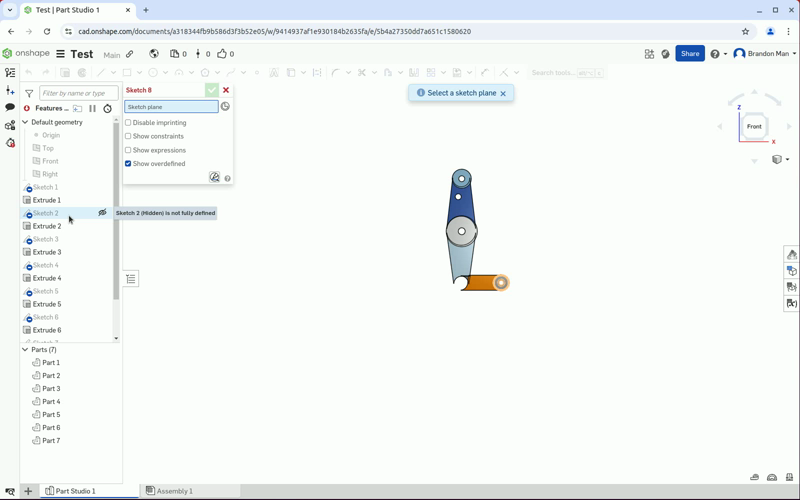
mouse_move(69, 163)
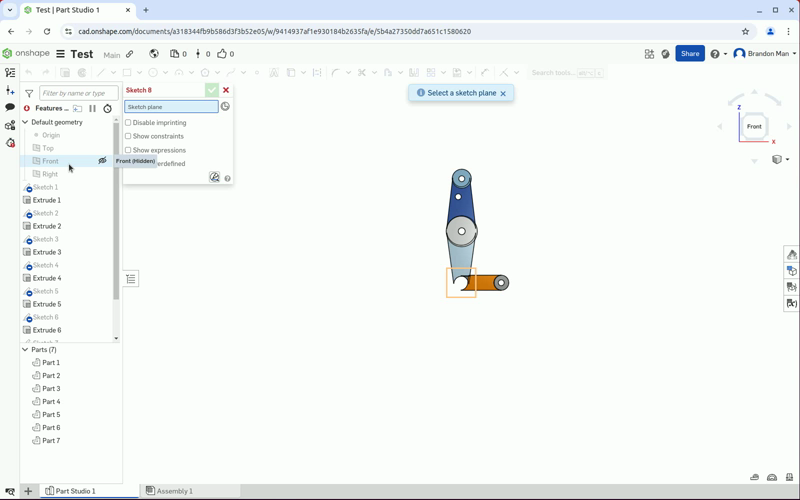
click(69, 163)
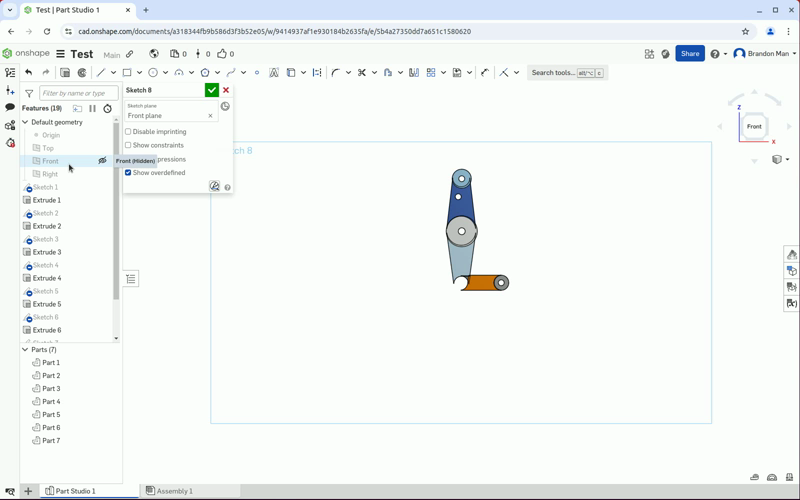
mouse_move(73, 352)
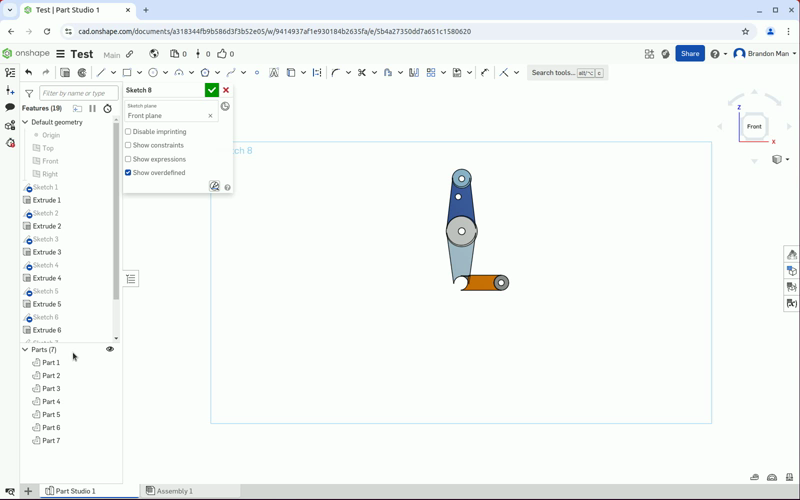
key(y)
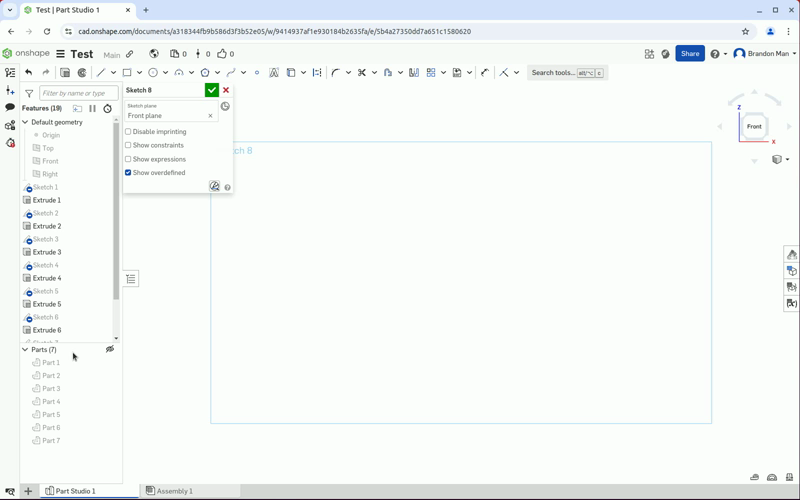
key(c)
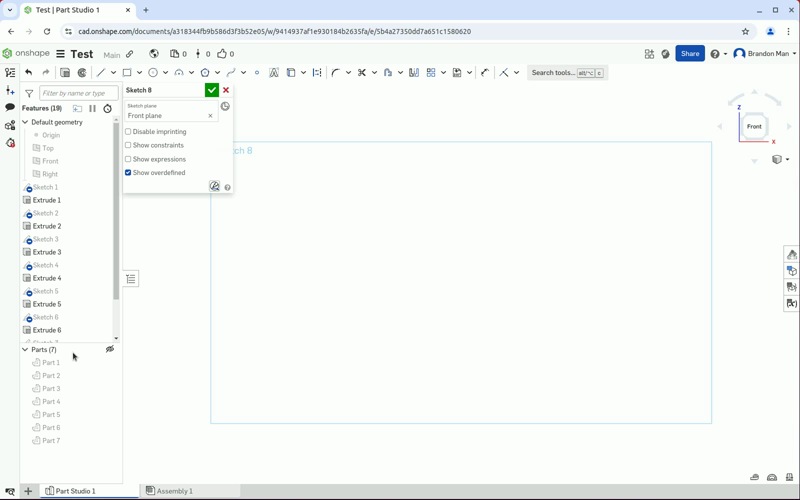
key_down(shift)
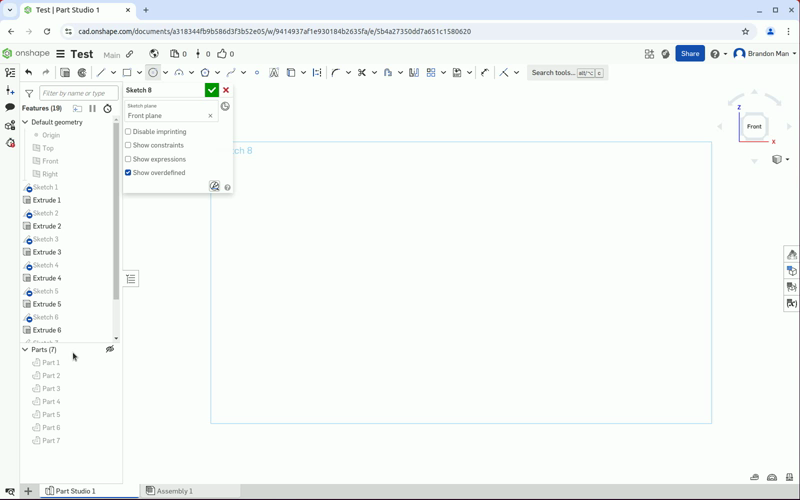
mouse_move(461, 282)
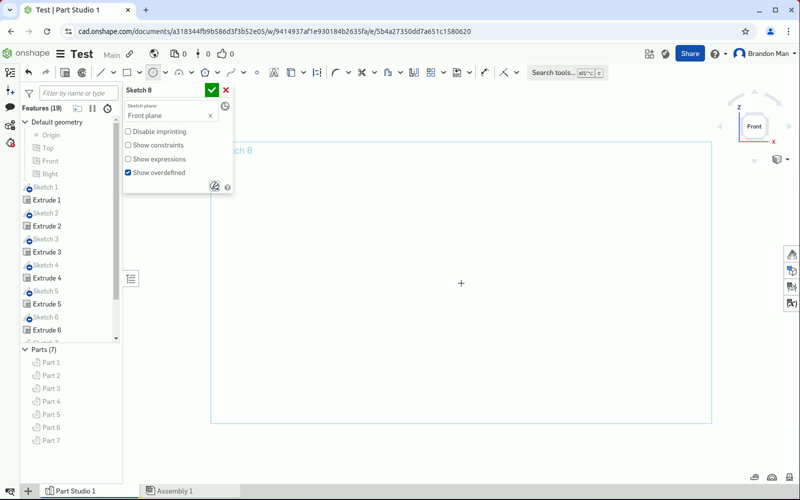
click(461, 282)
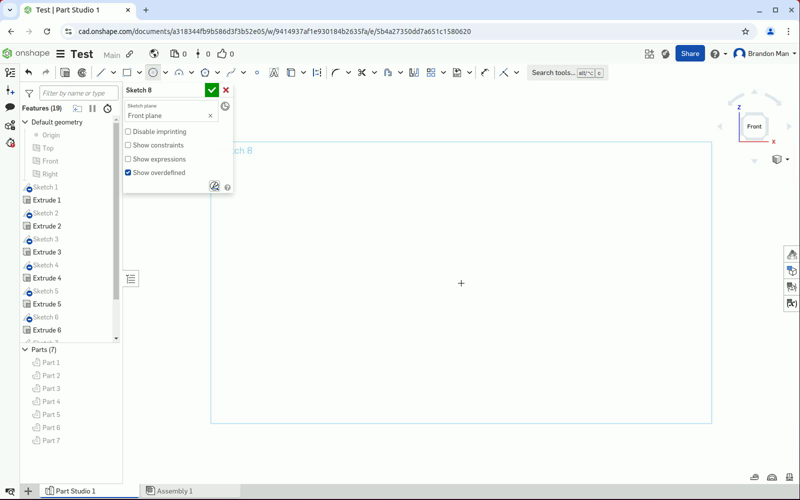
key_up(shift)
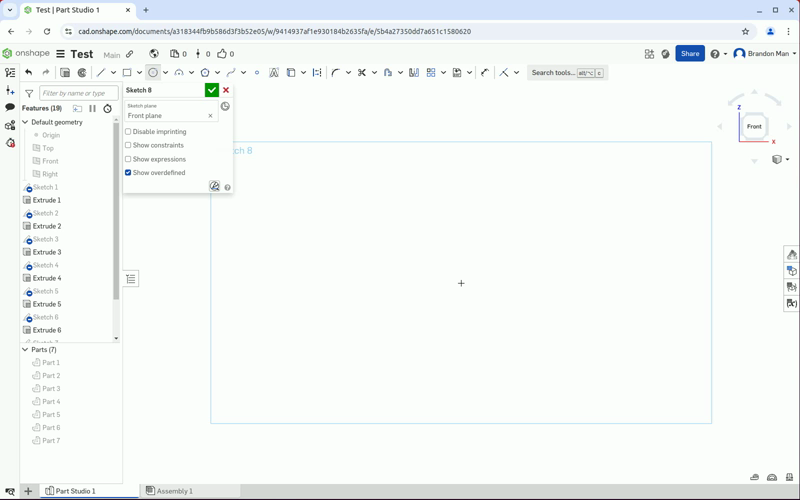
mouse_move(468, 282)
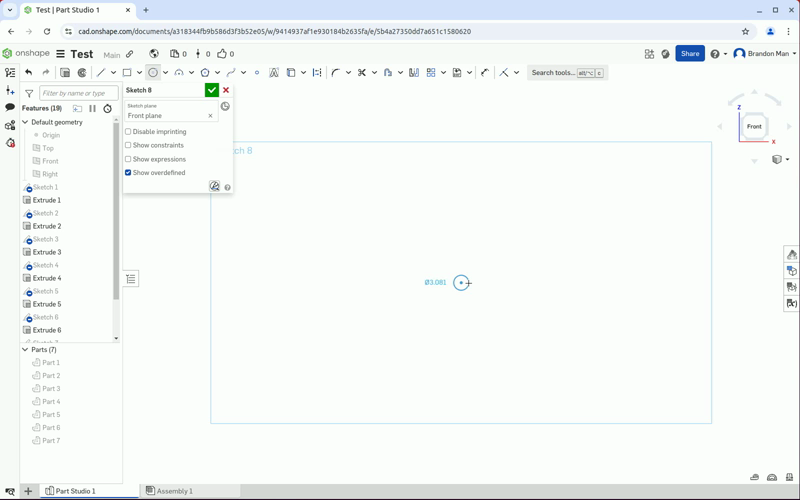
click(468, 282)
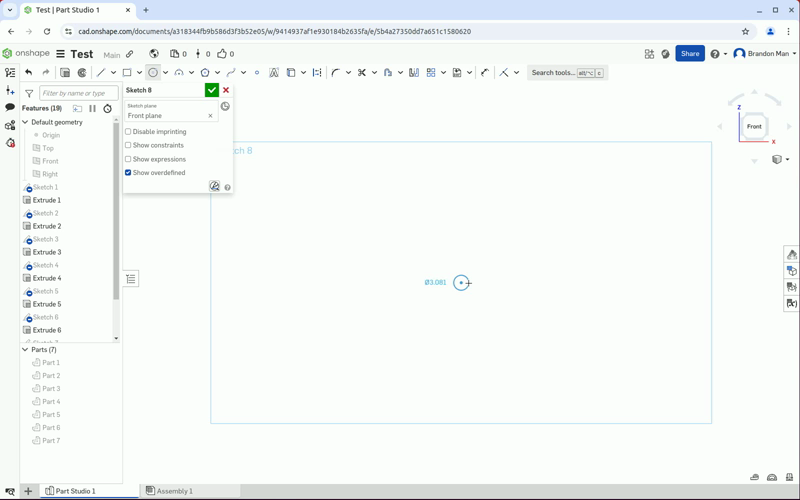
key(esc)
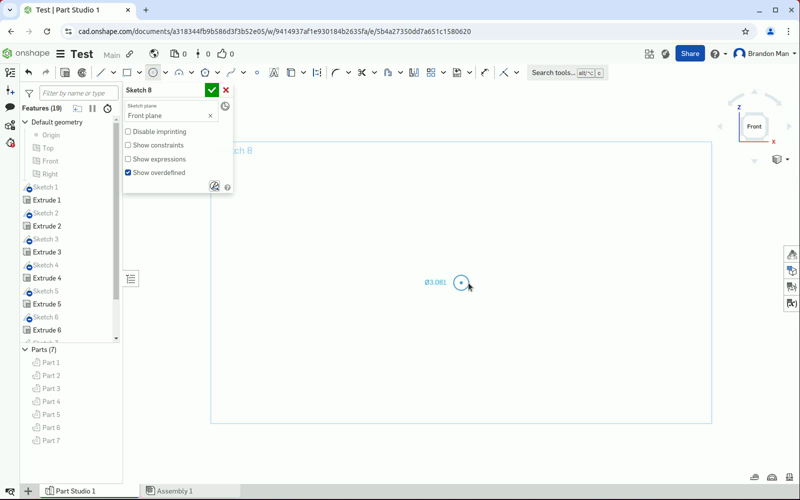
key(c)
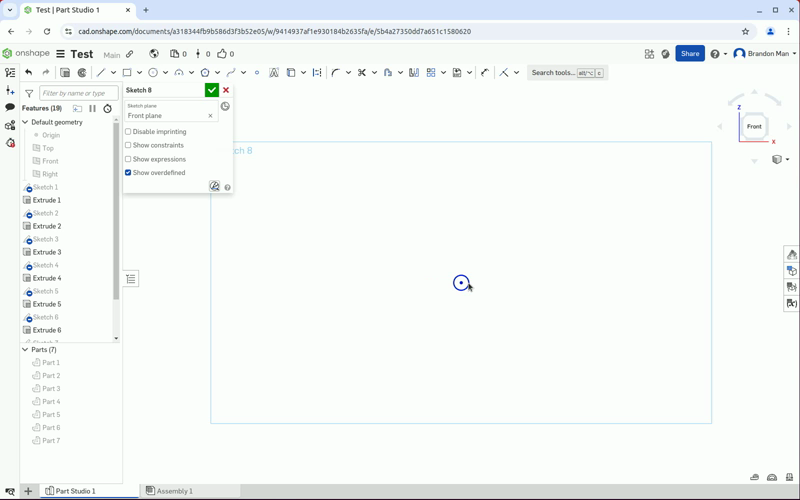
key_down(shift)
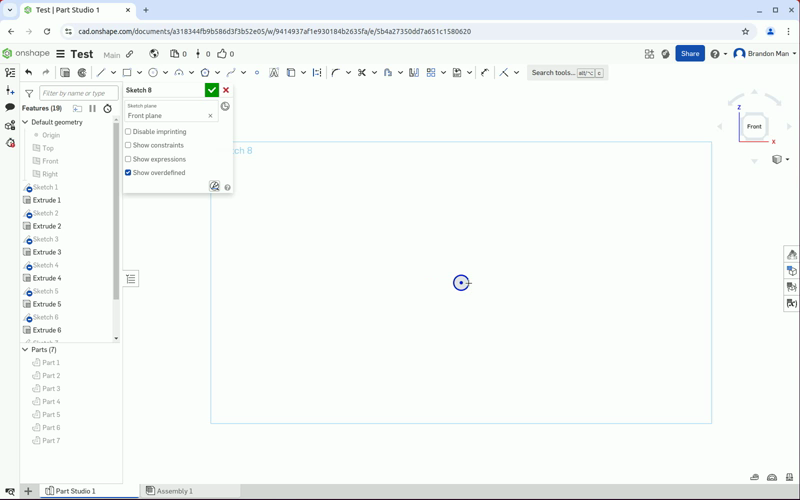
mouse_move(461, 282)
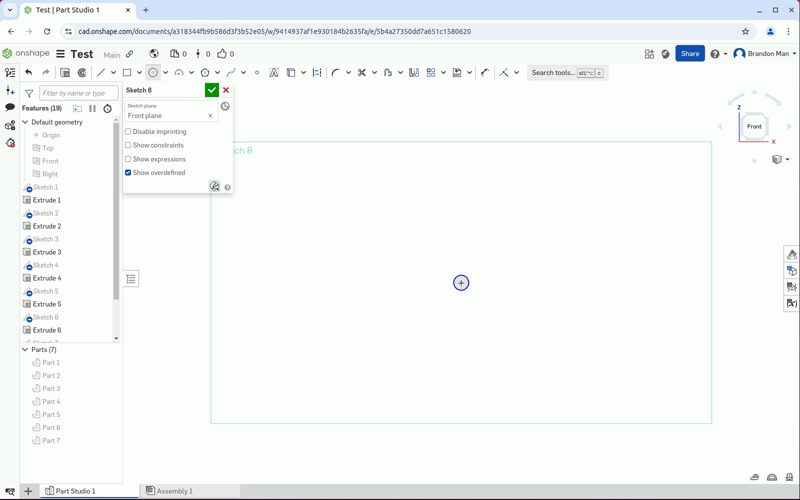
click(461, 282)
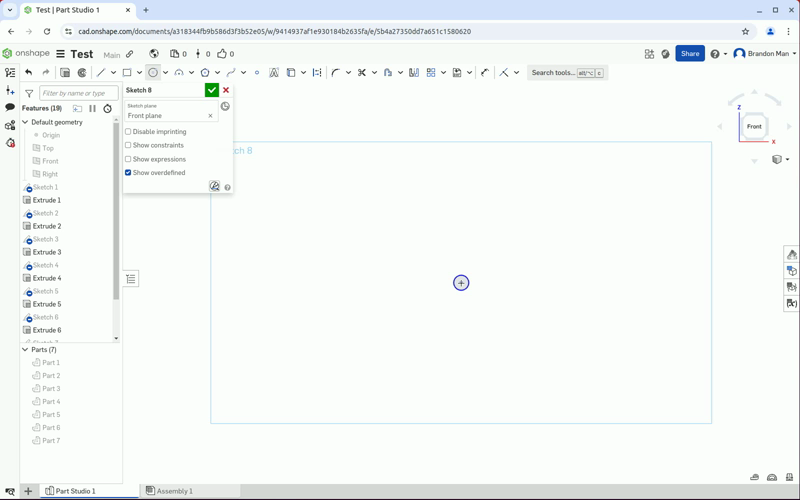
key_up(shift)
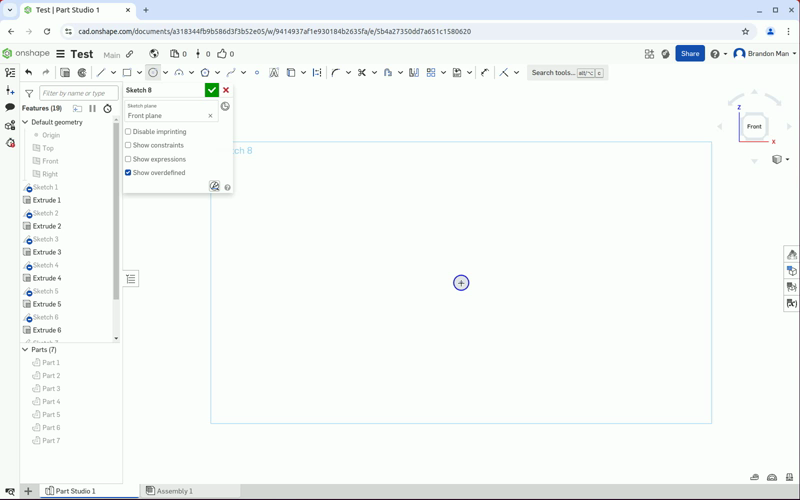
mouse_move(464, 282)
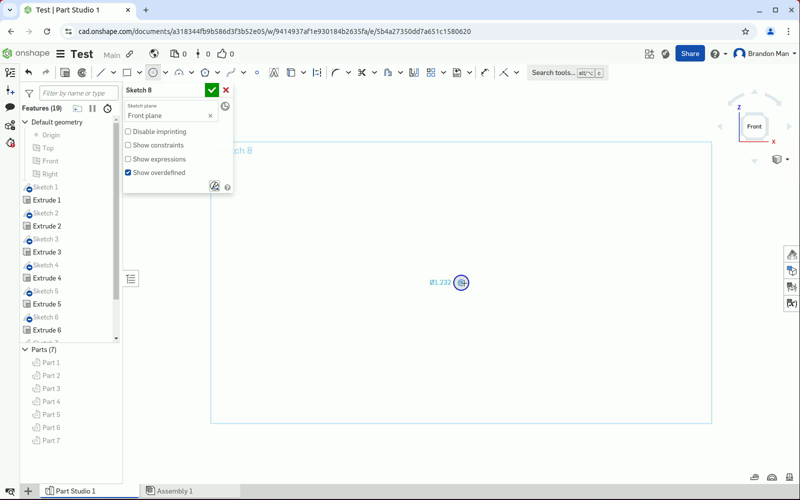
scroll(6)
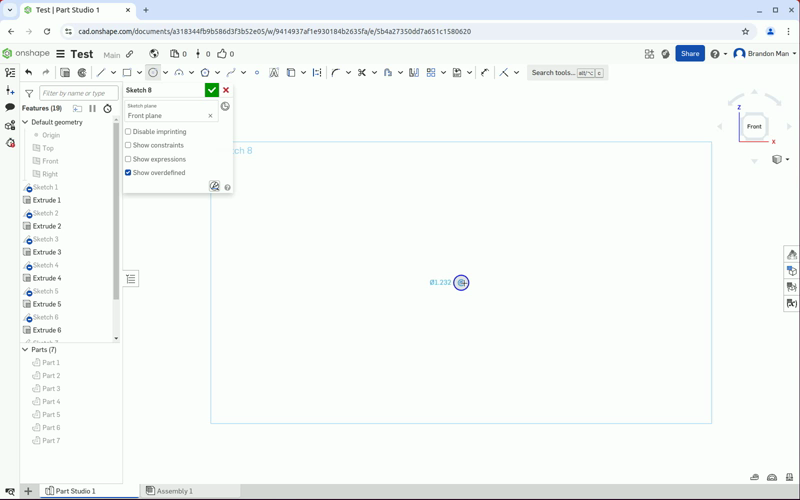
scroll(6)
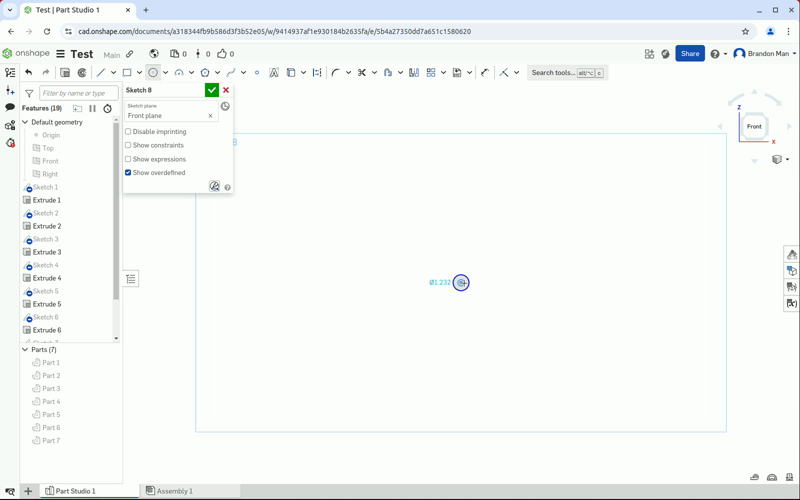
scroll(6)
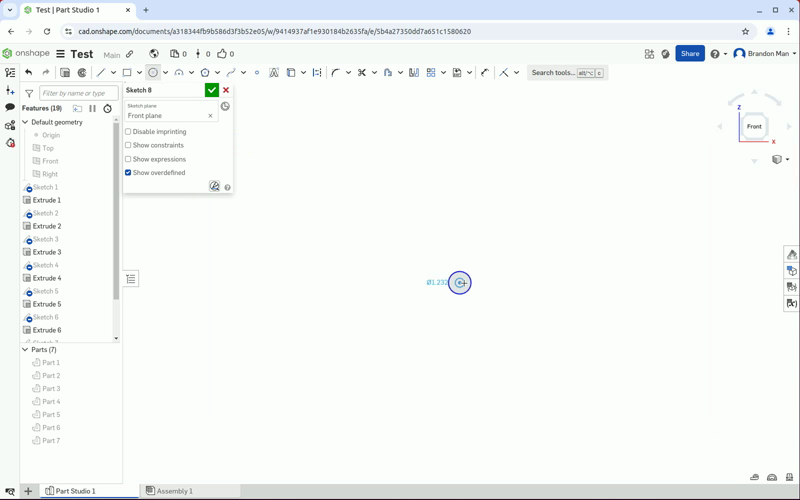
scroll(6)
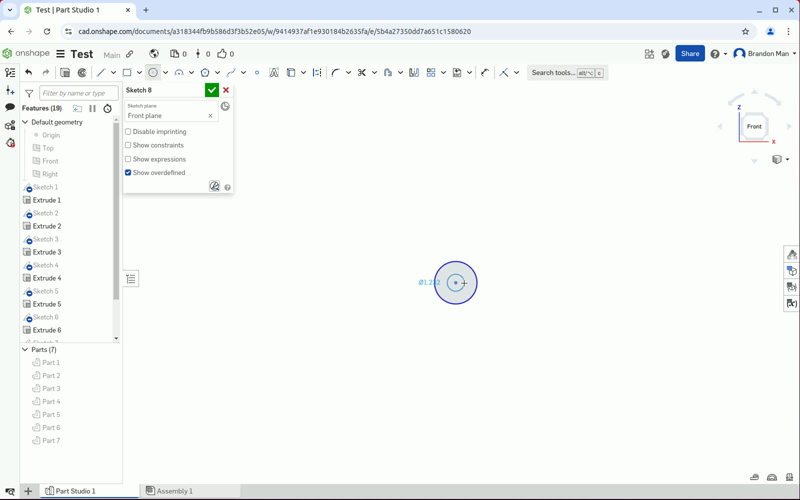
scroll(6)
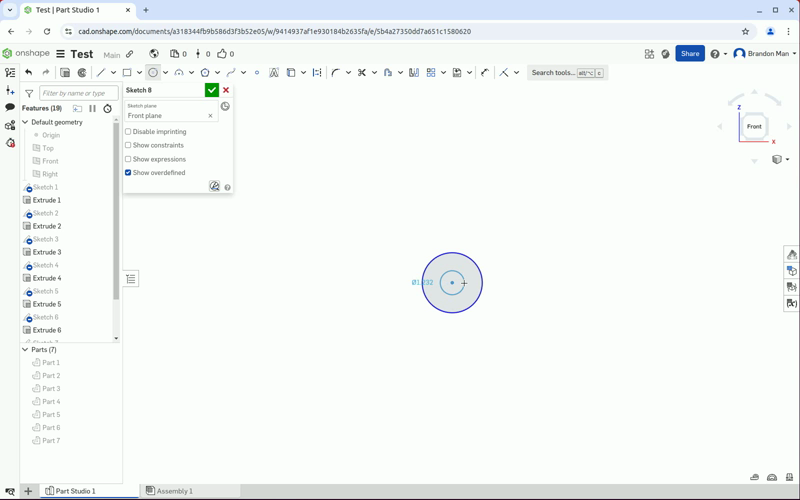
scroll(6)
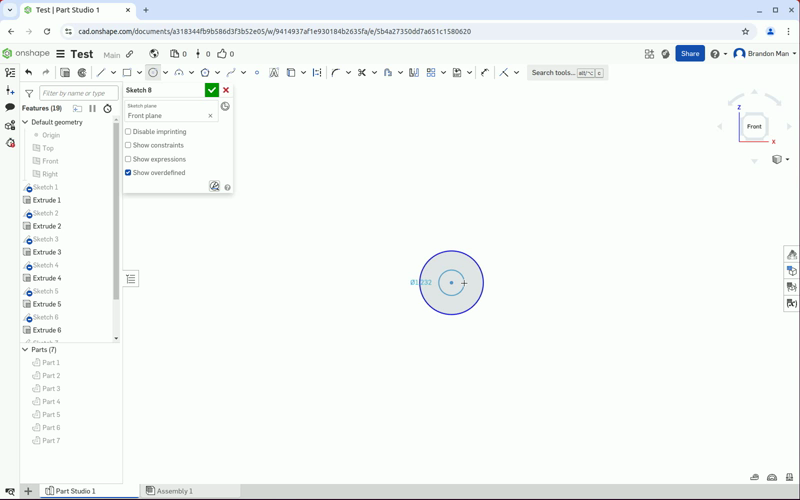
scroll(6)
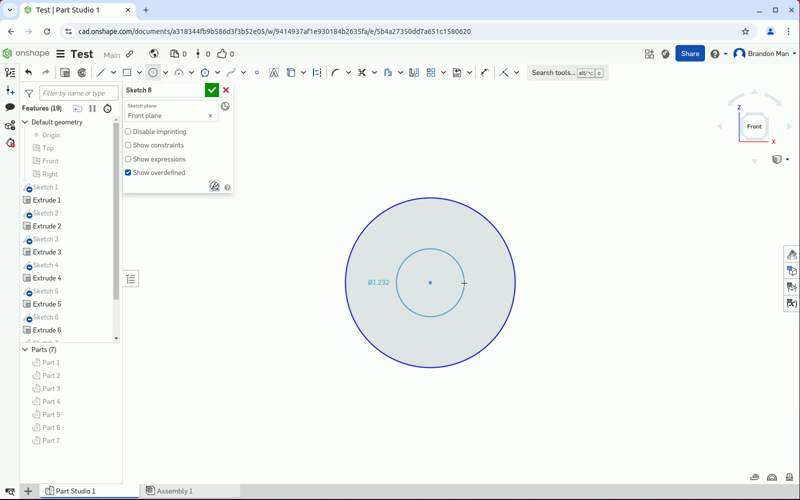
click(464, 282)
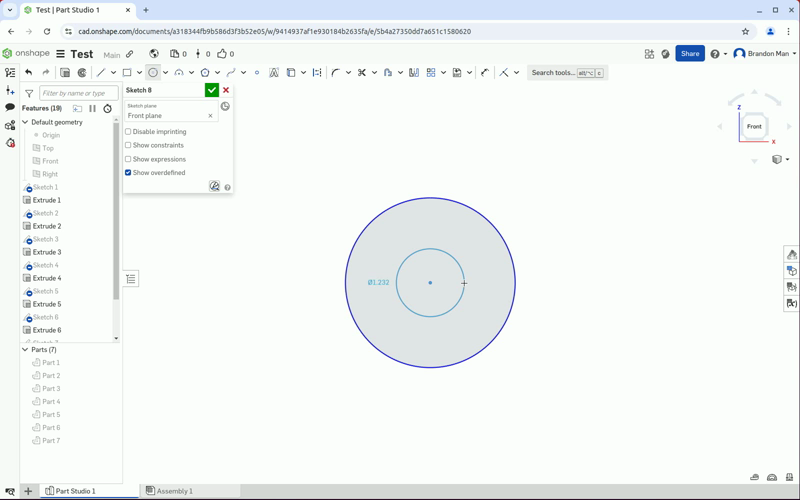
scroll(-6)
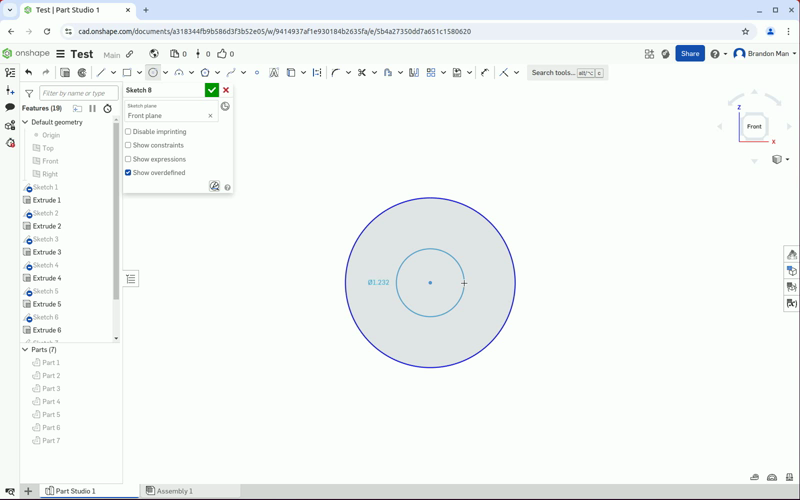
scroll(-6)
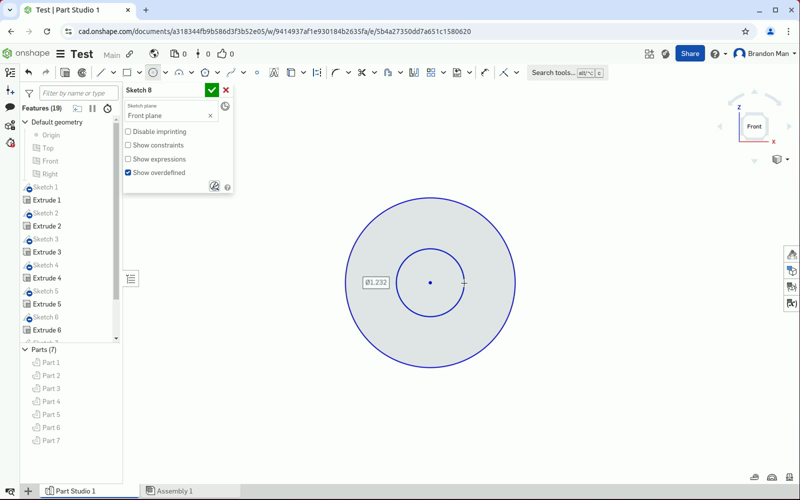
scroll(-6)
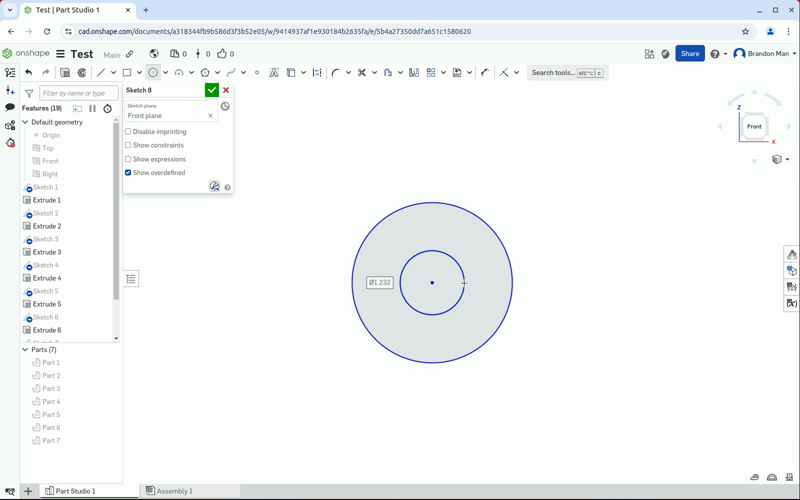
scroll(-6)
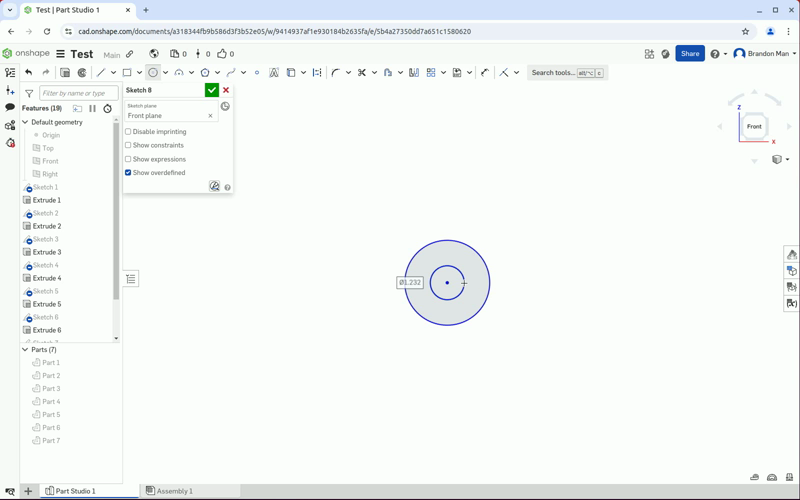
scroll(-6)
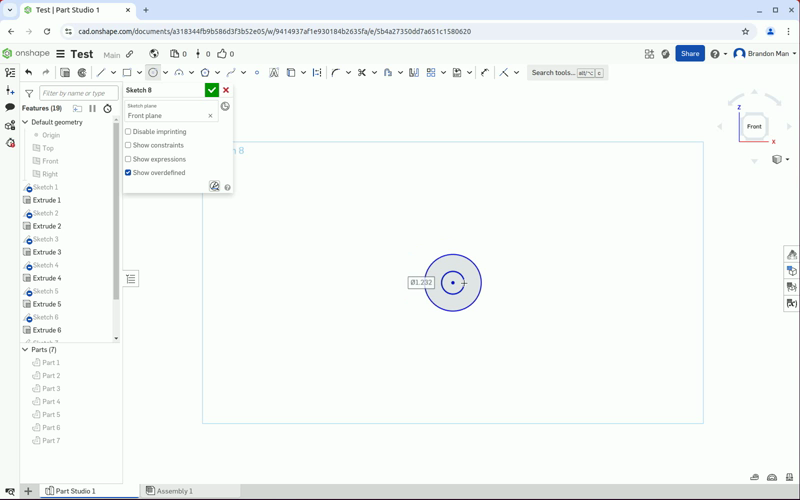
scroll(-6)
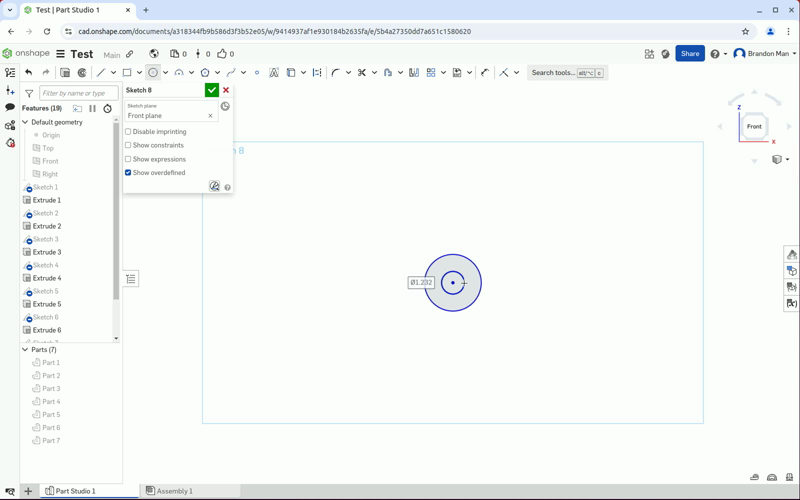
scroll(-6)
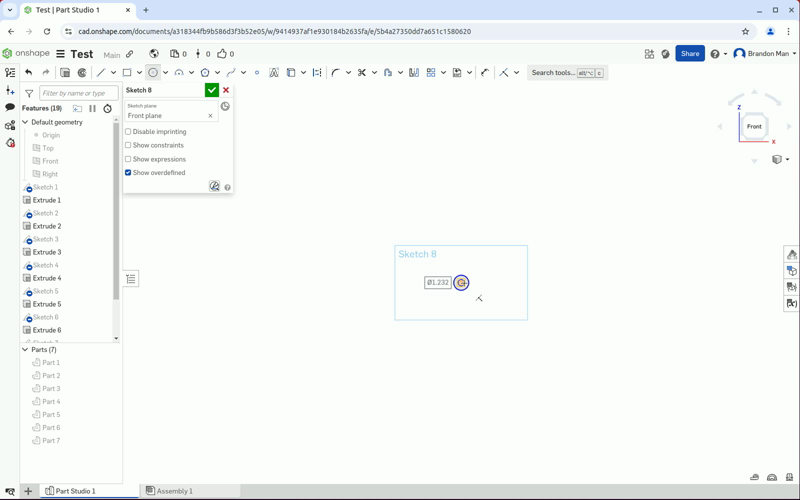
key(esc)
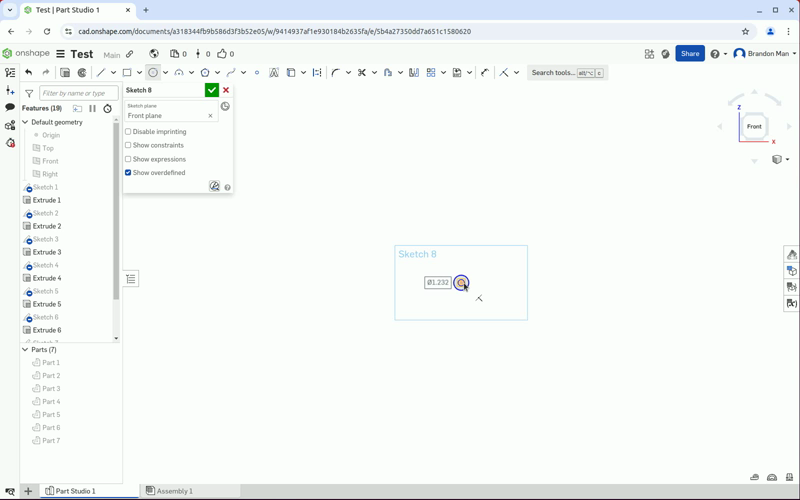
mouse_move(456, 286)
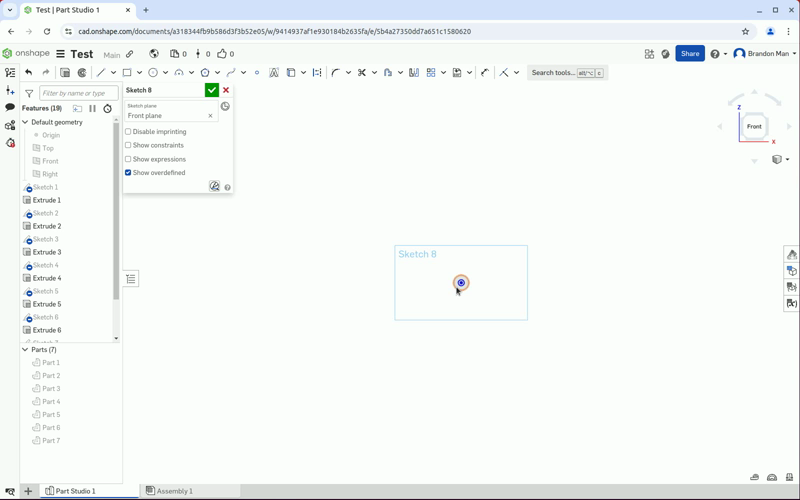
scroll(6)
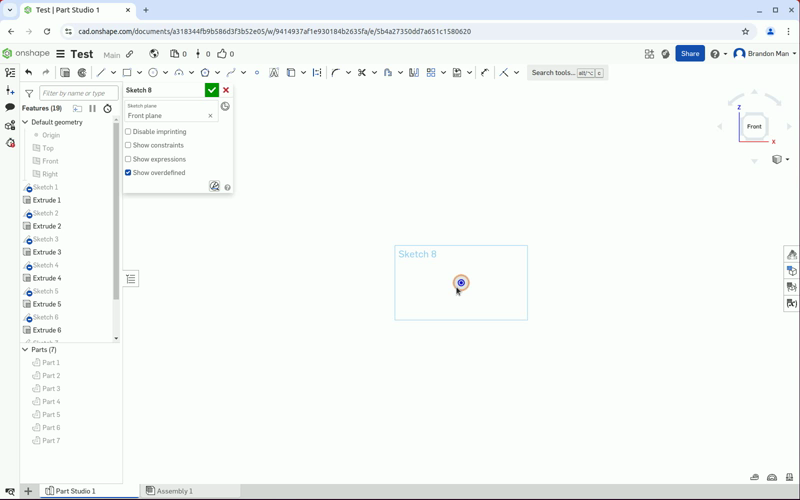
scroll(6)
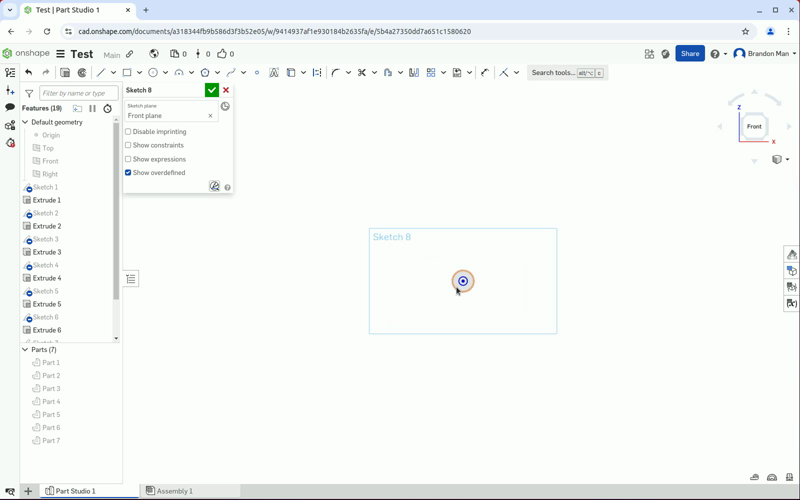
scroll(6)
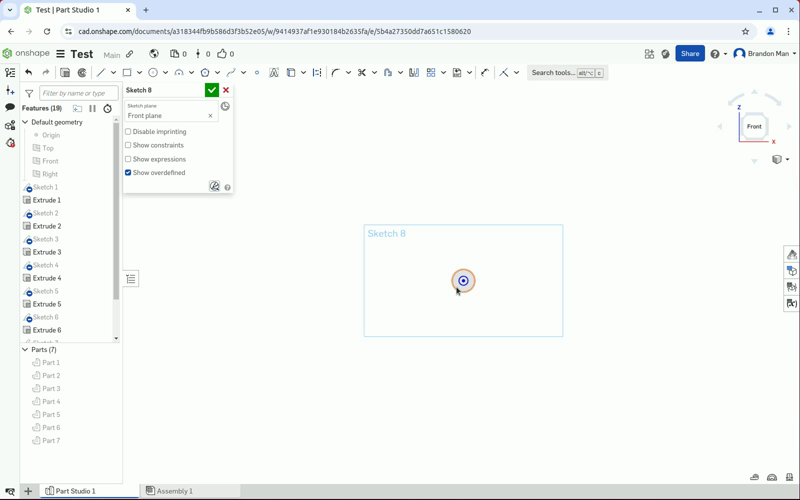
scroll(6)
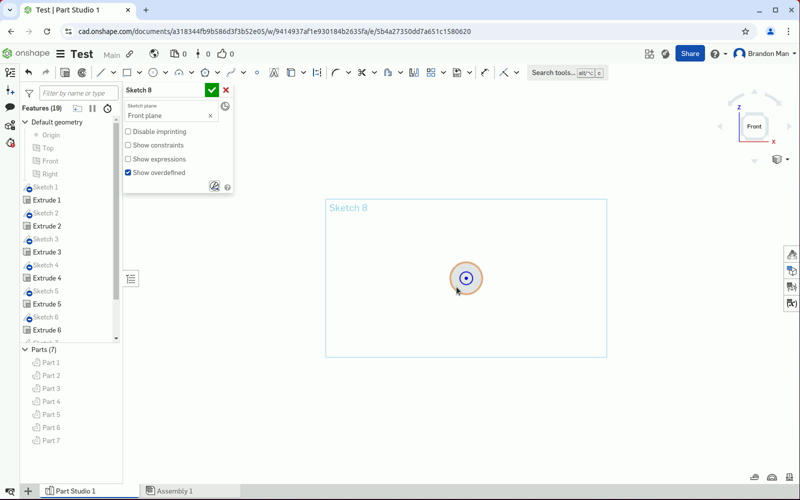
scroll(6)
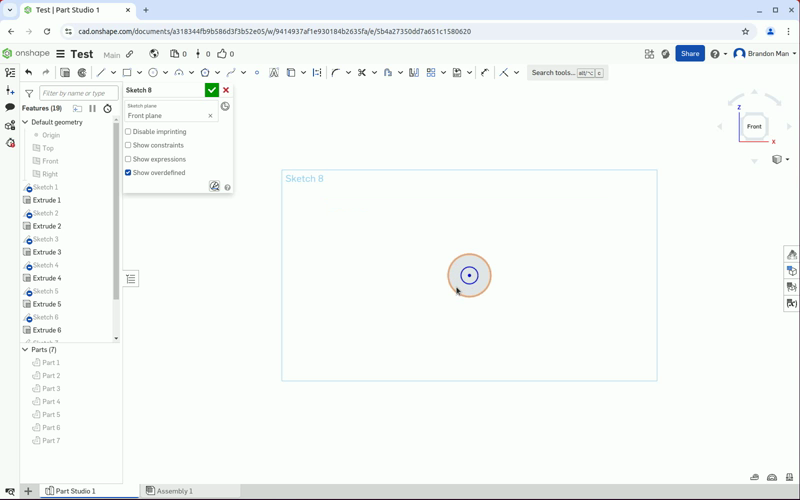
scroll(6)
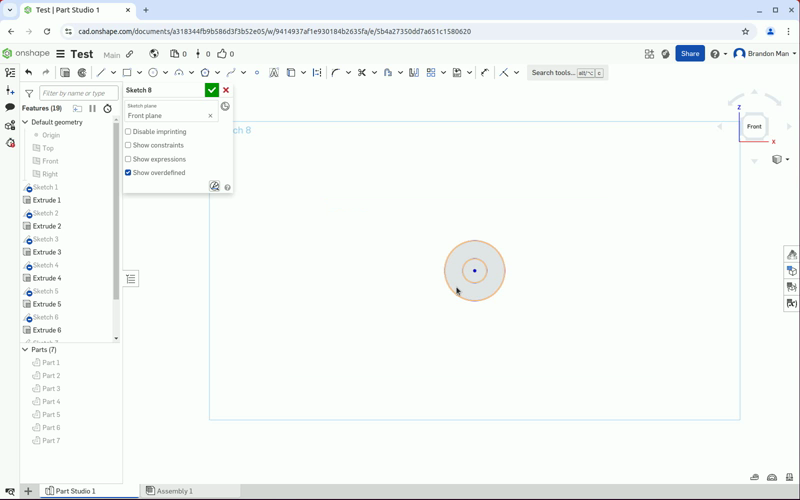
scroll(6)
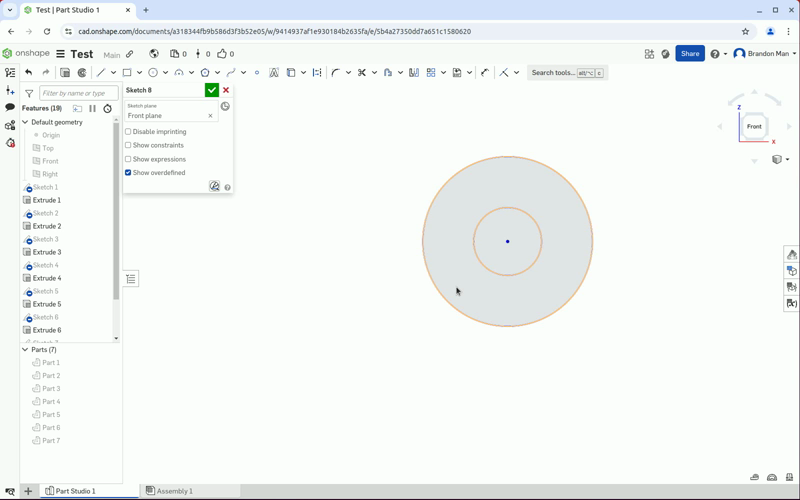
click(456, 286)
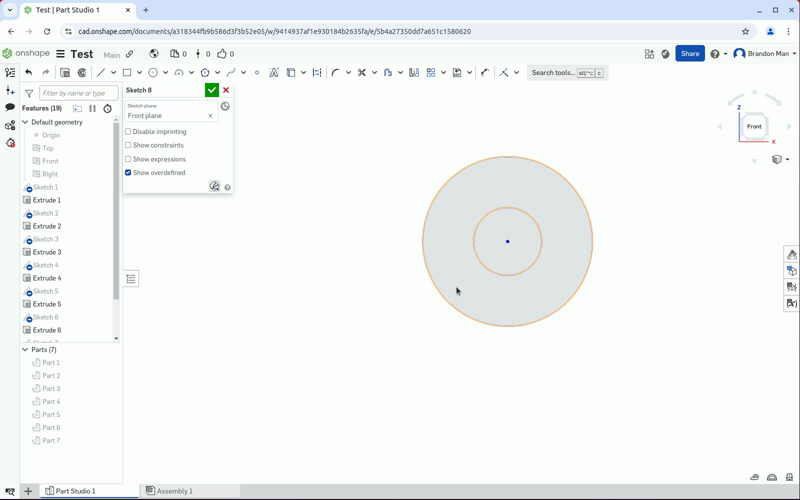
scroll(-6)
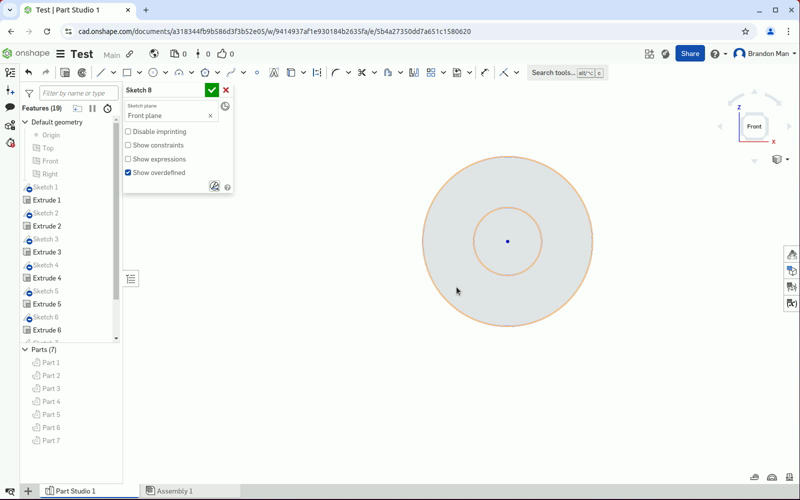
scroll(-6)
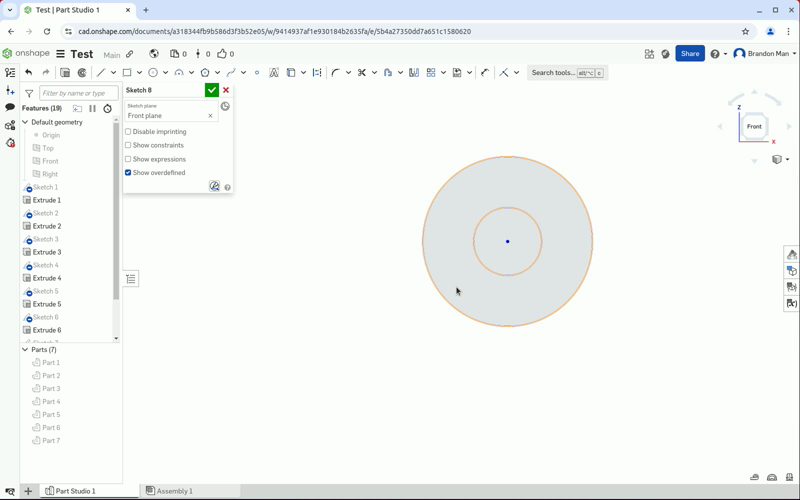
scroll(-6)
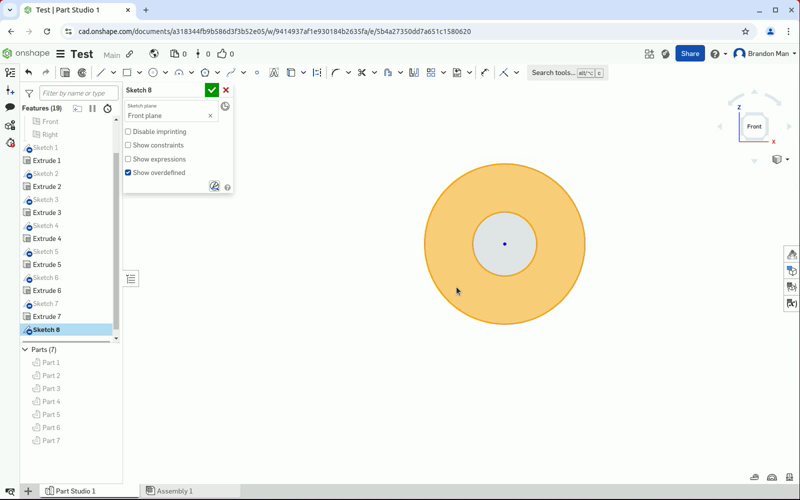
scroll(-6)
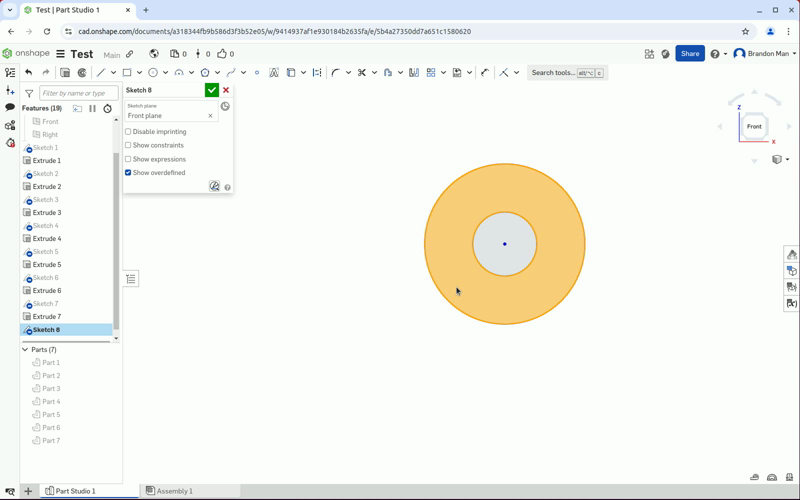
scroll(-6)
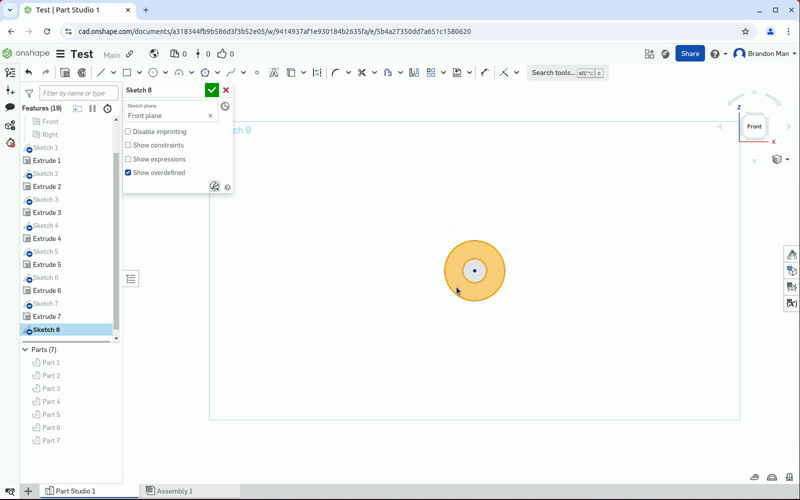
scroll(-6)
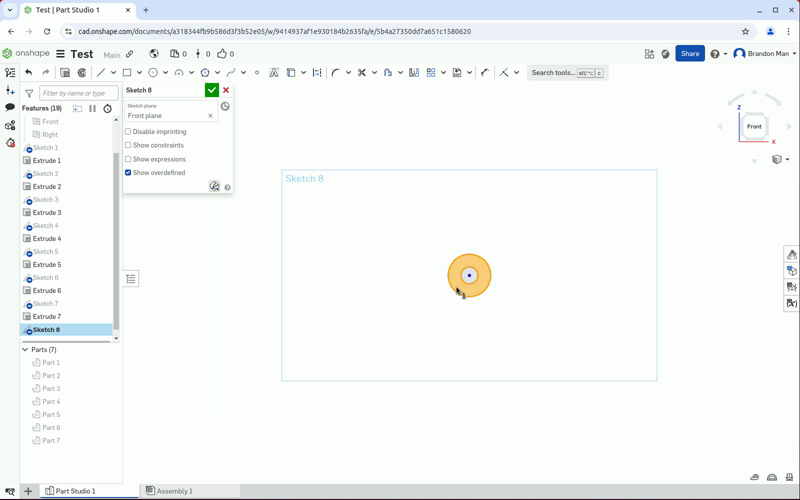
scroll(-6)
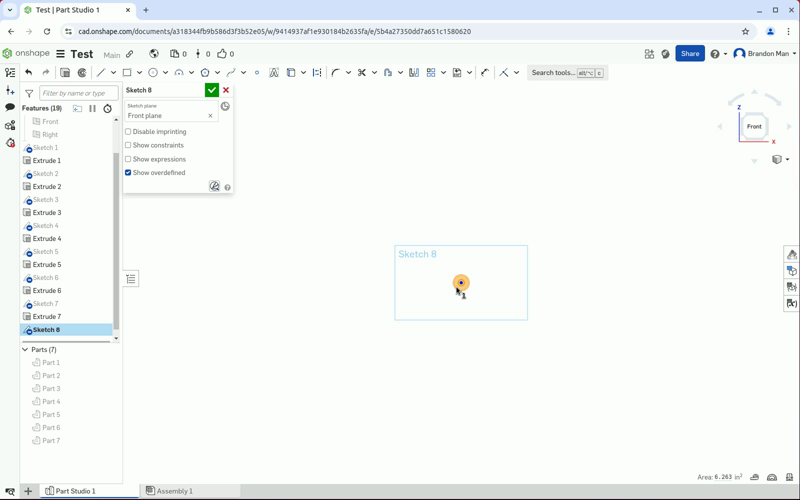
mouse_move(73, 352)
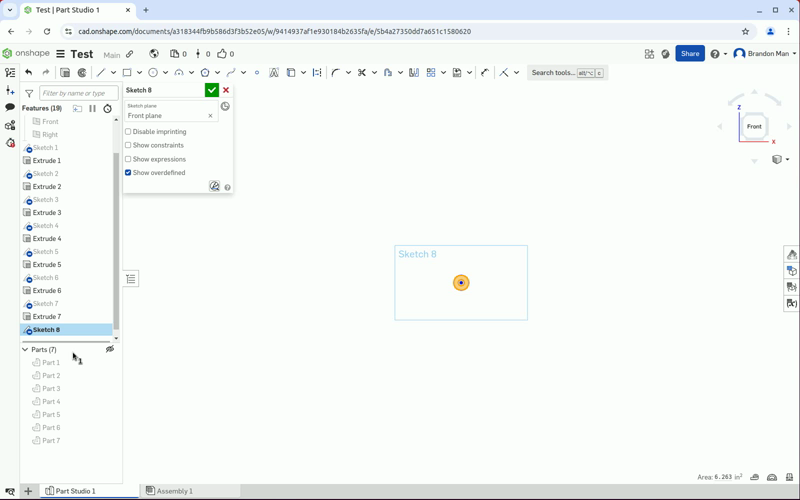
key(shift+y)
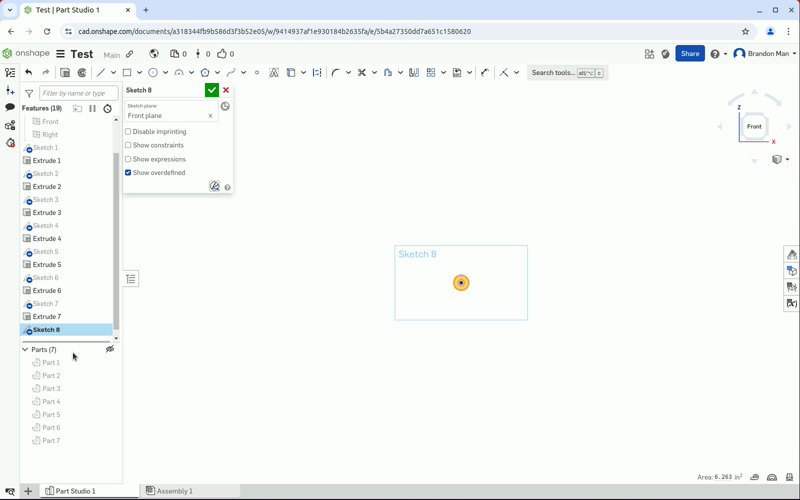
key(shift+e)
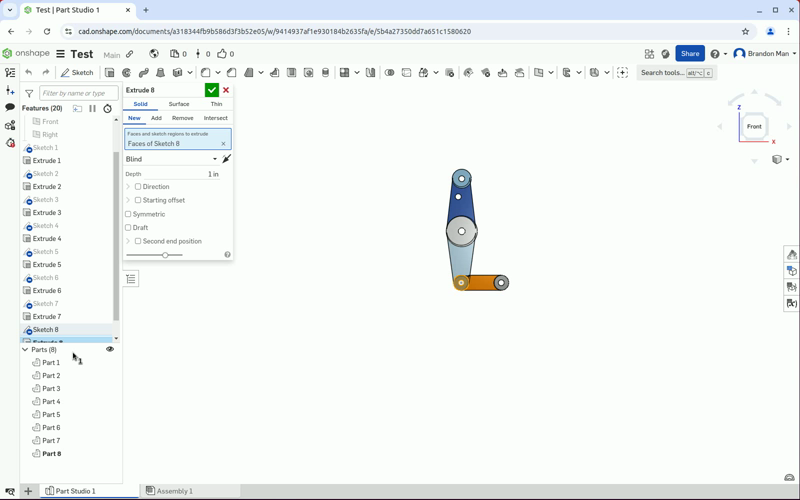
mouse_move(143, 106)
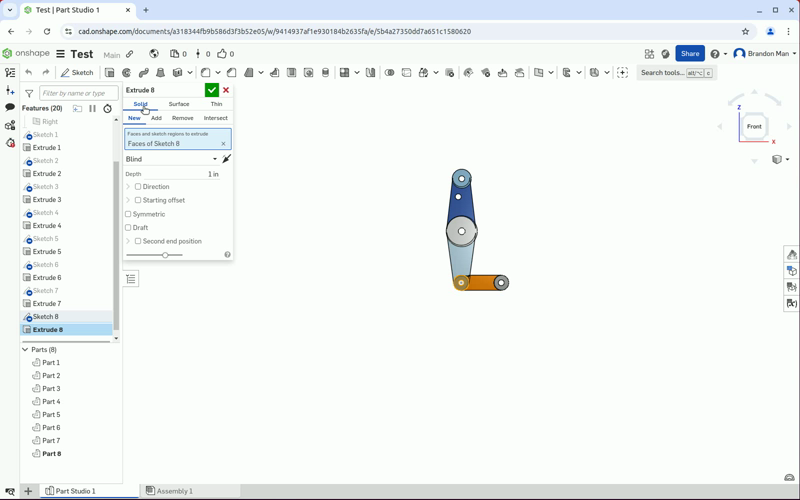
click(143, 106)
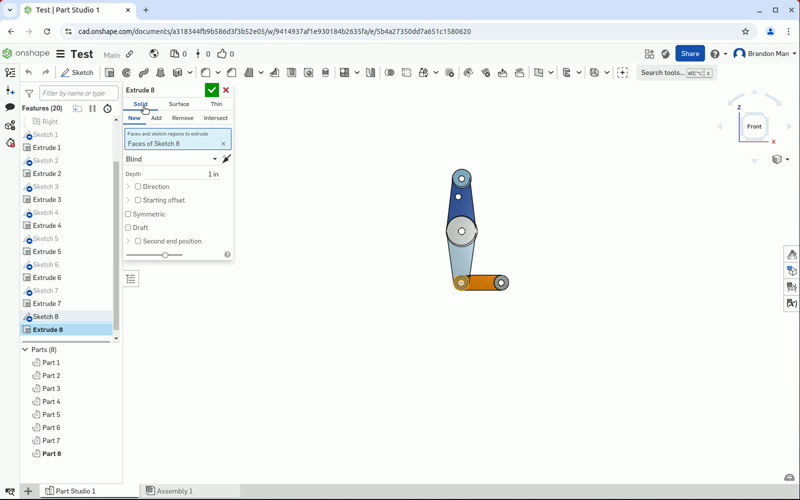
mouse_move(137, 120)
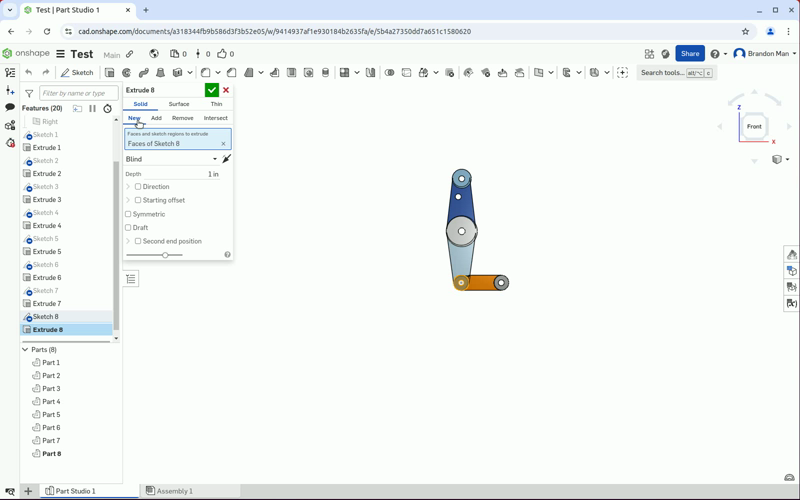
click(137, 120)
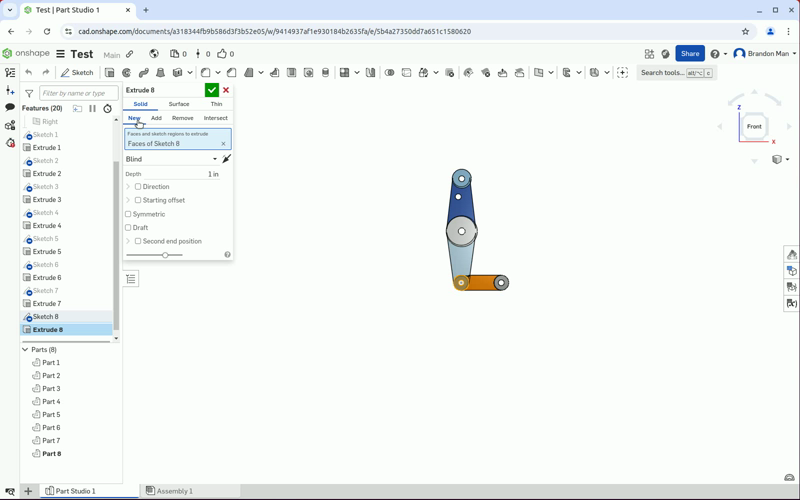
key(tab, 4)
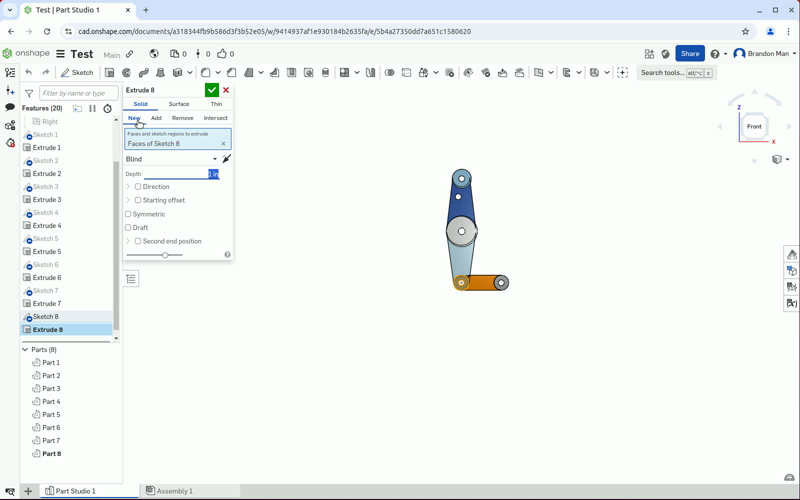
text(0.481)
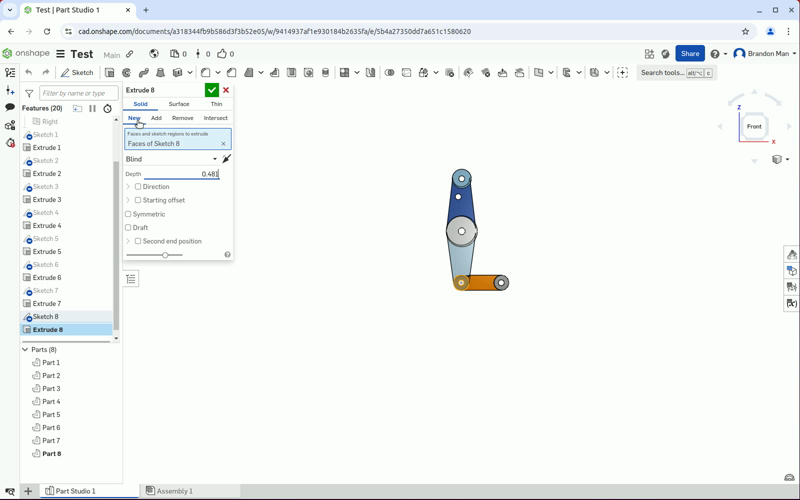
key(enter)
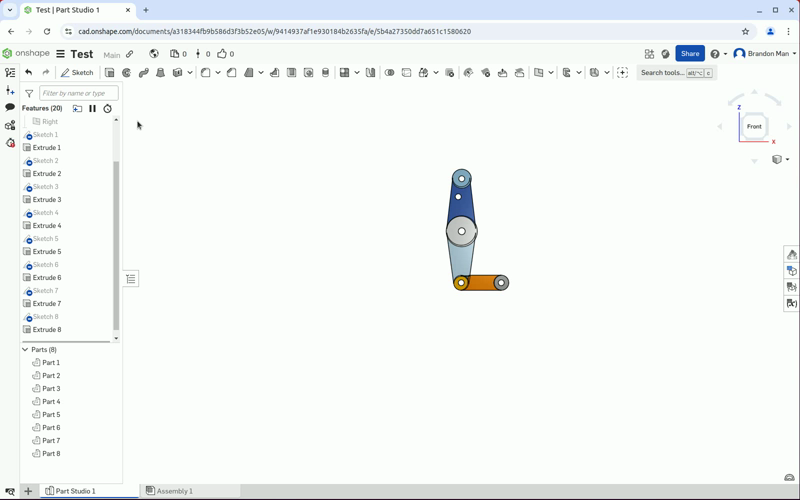
key(shift+h)
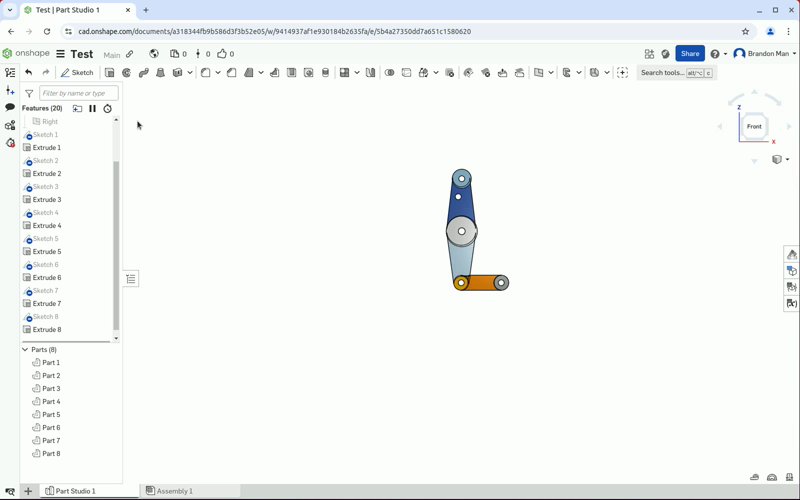
key(shift+h)
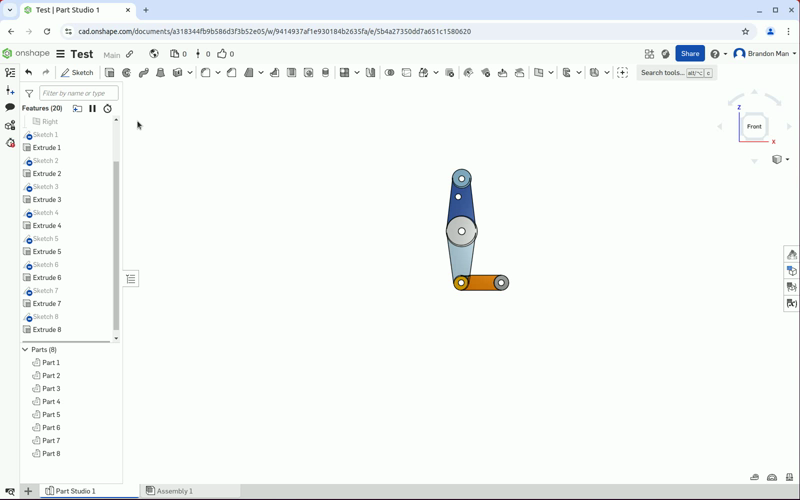
key(shift+7)
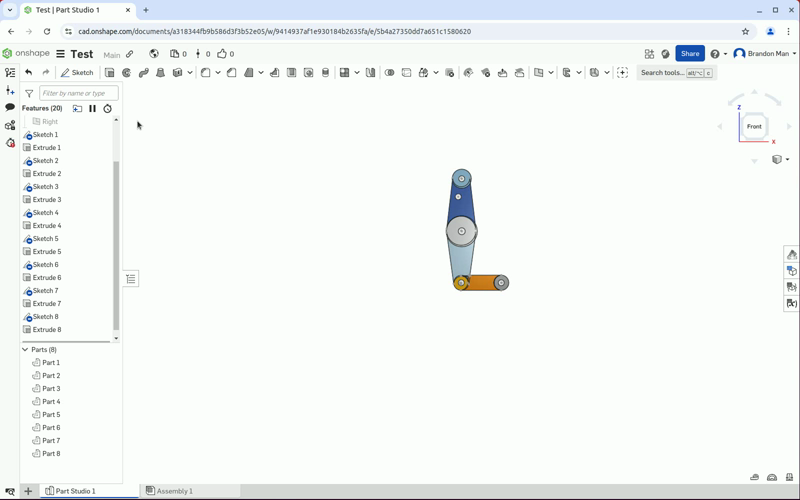
key(left, 2)
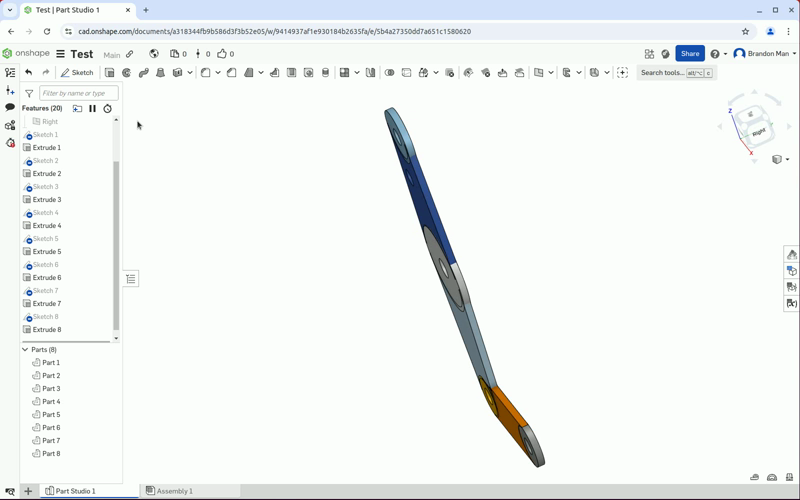
key(down, 2)
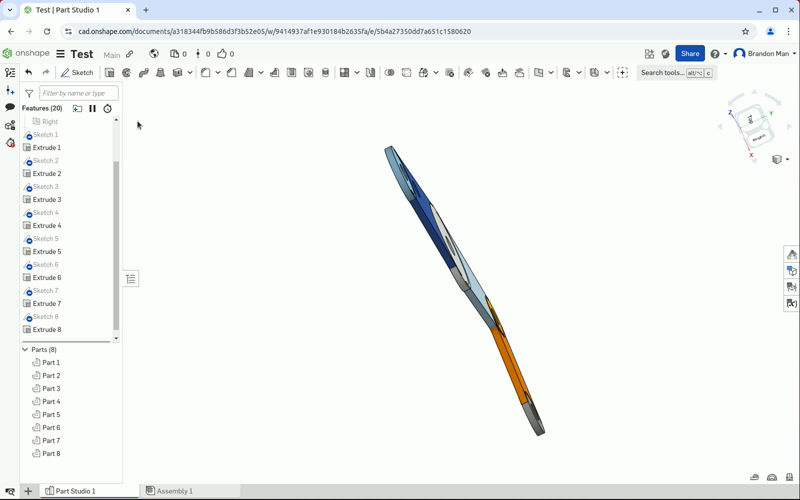
key(up, 2)
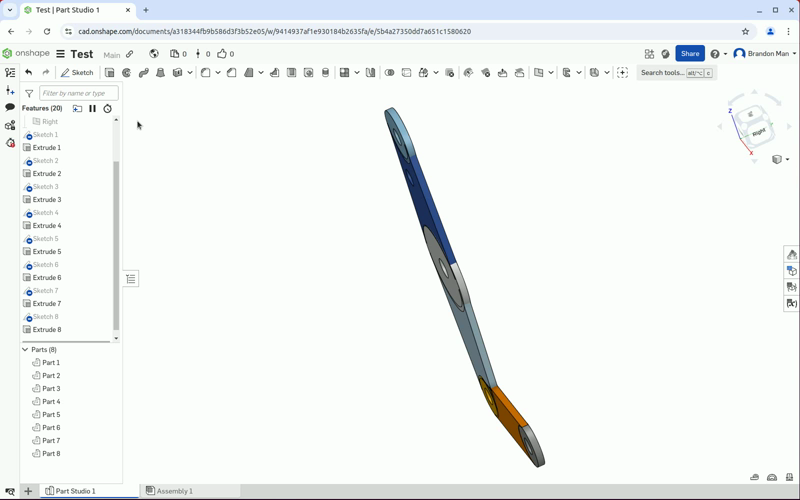
key(right, 2)
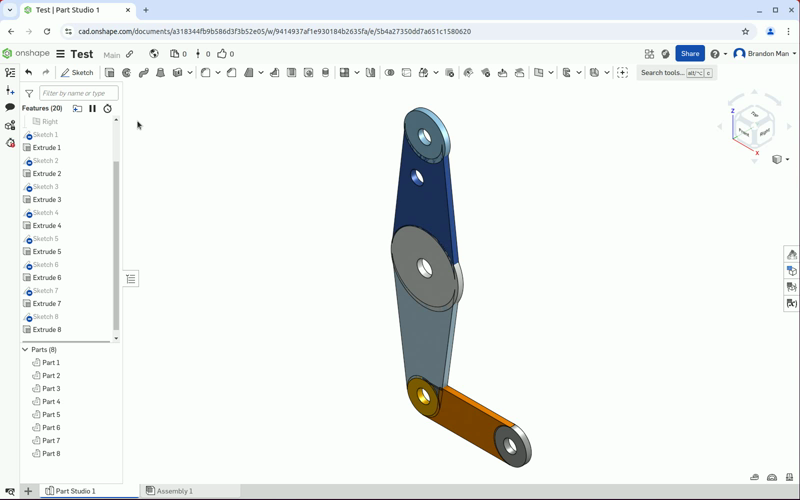
mouse_move(69, 137)
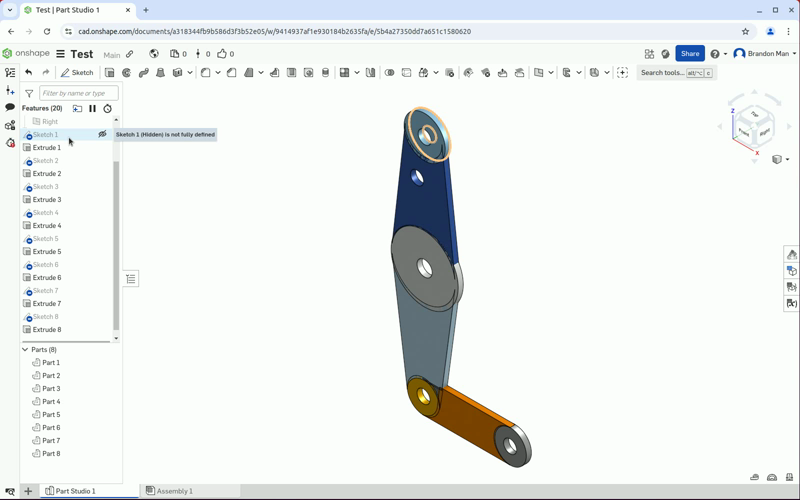
click(69, 137)